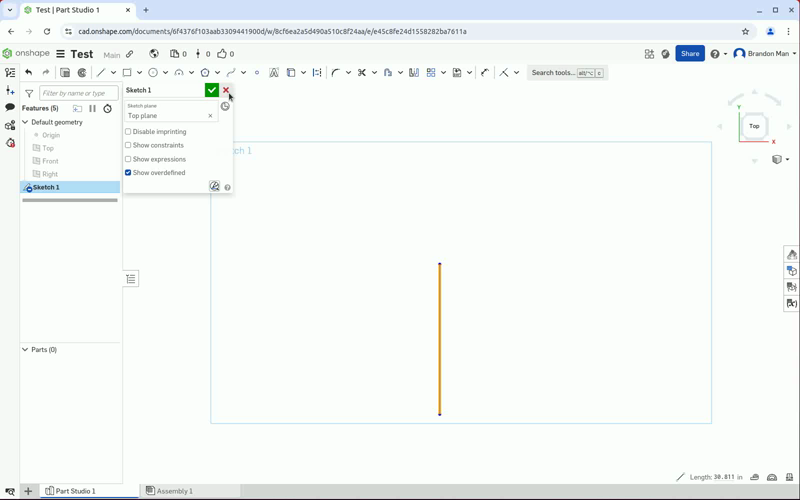
key(shift+h)
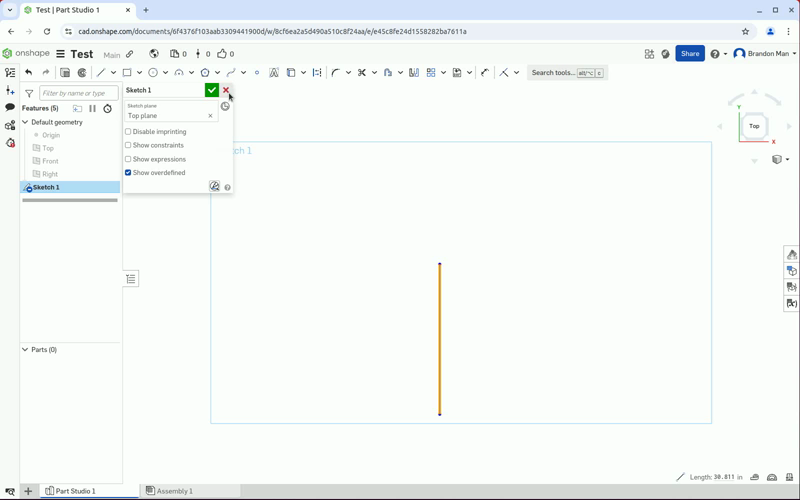
key(shift+s)
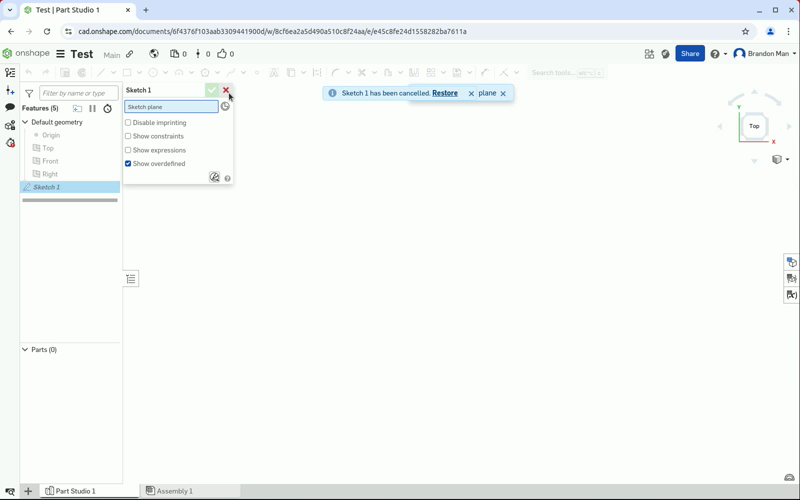
mouse_move(73, 150)
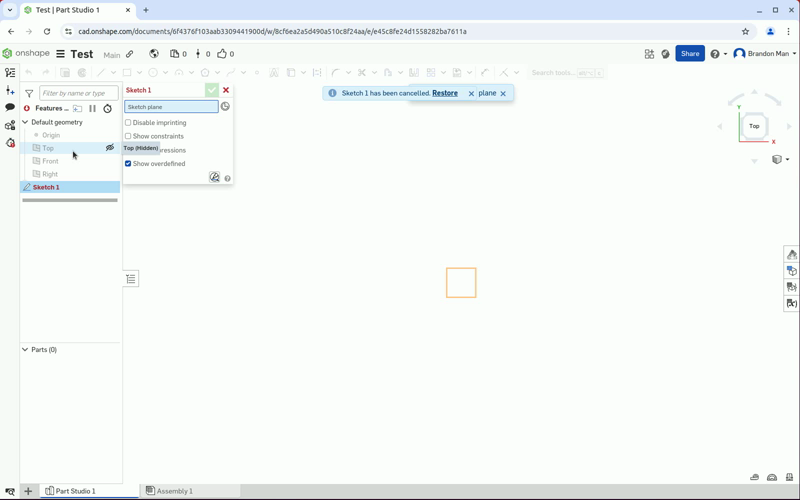
click(73, 150)
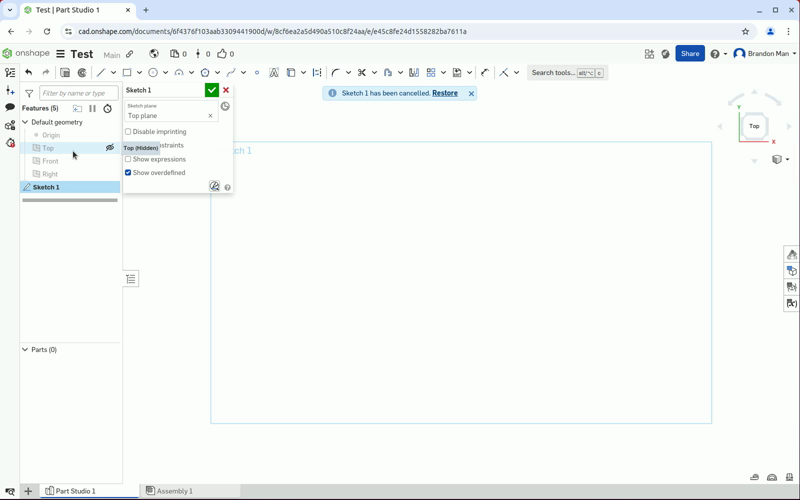
mouse_move(73, 352)
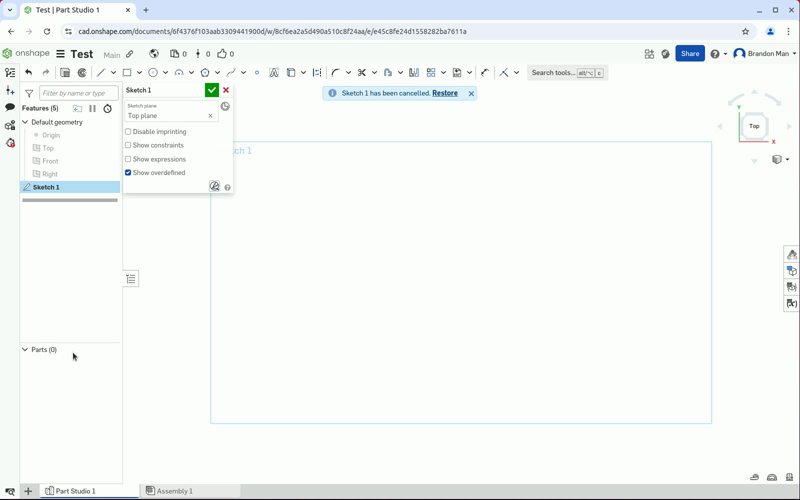
key(y)
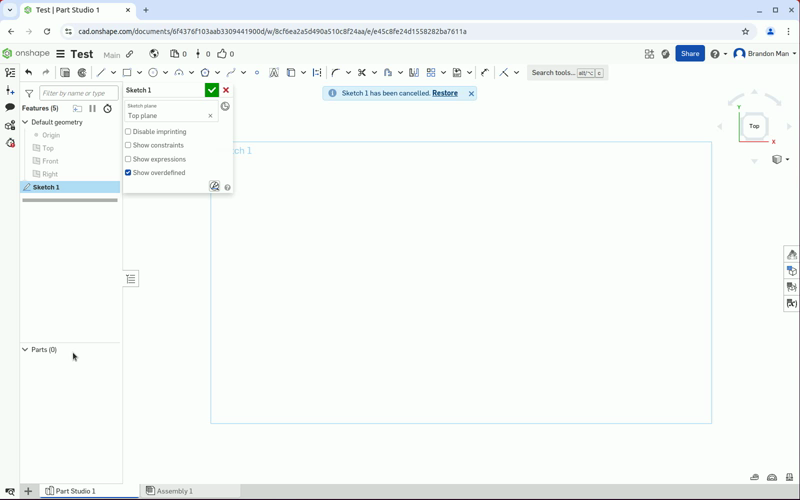
key(l)
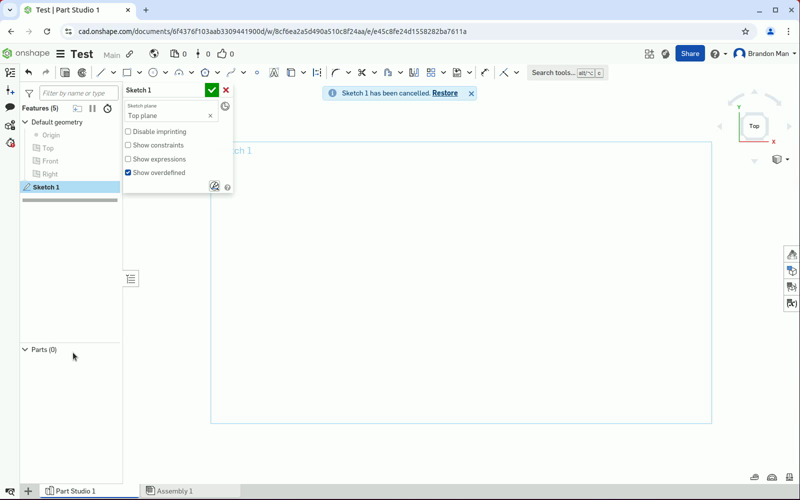
key_down(shift)
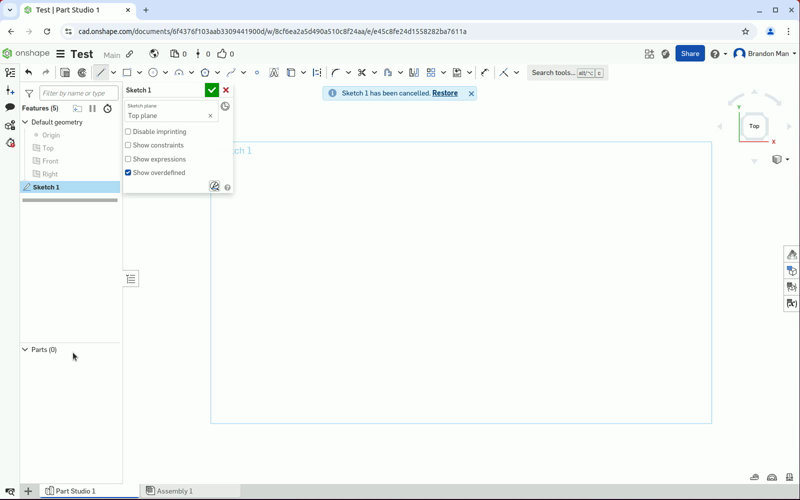
mouse_move(351, 335)
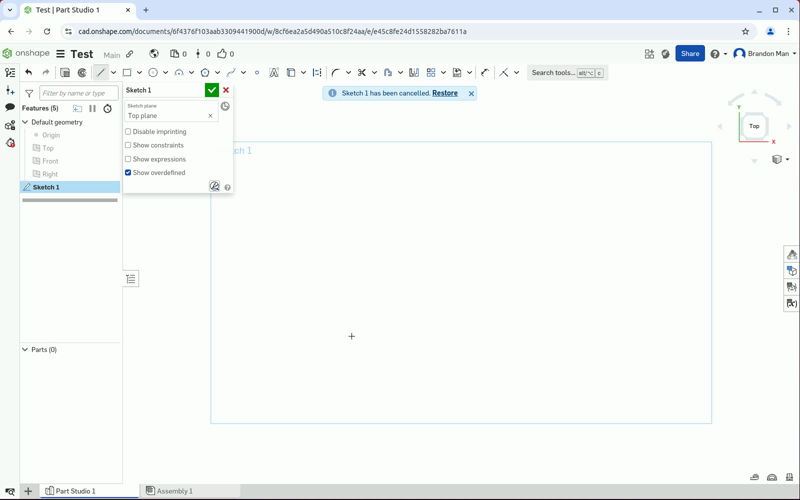
click(351, 335)
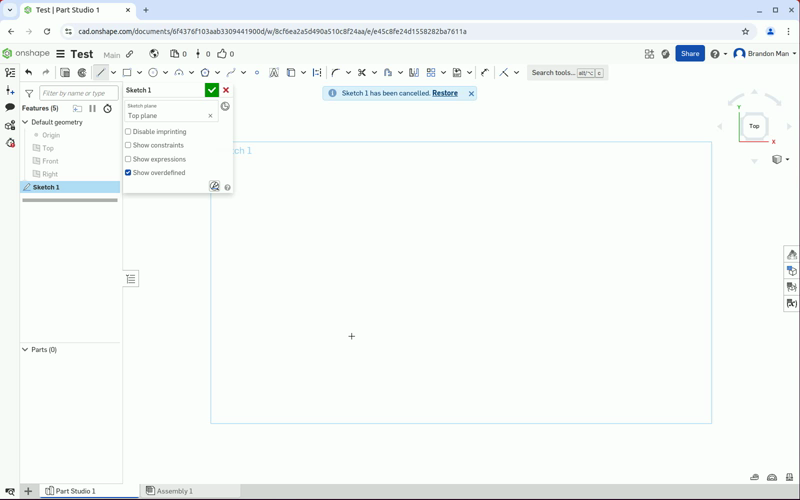
key_up(shift)
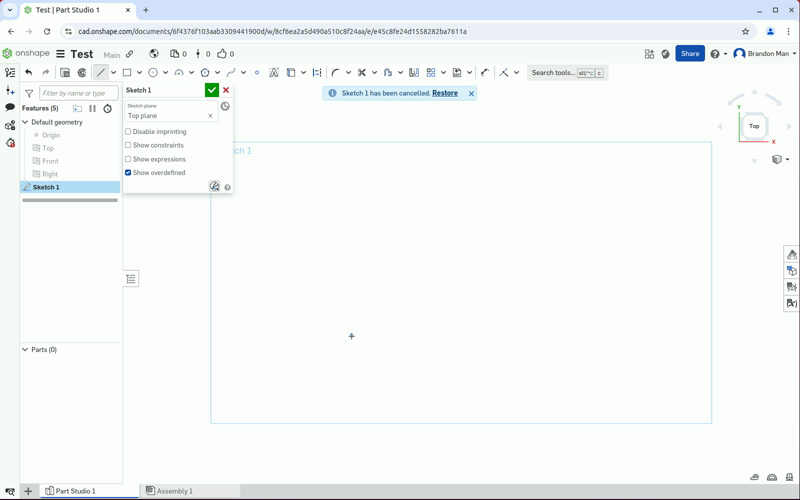
key_down(shift)
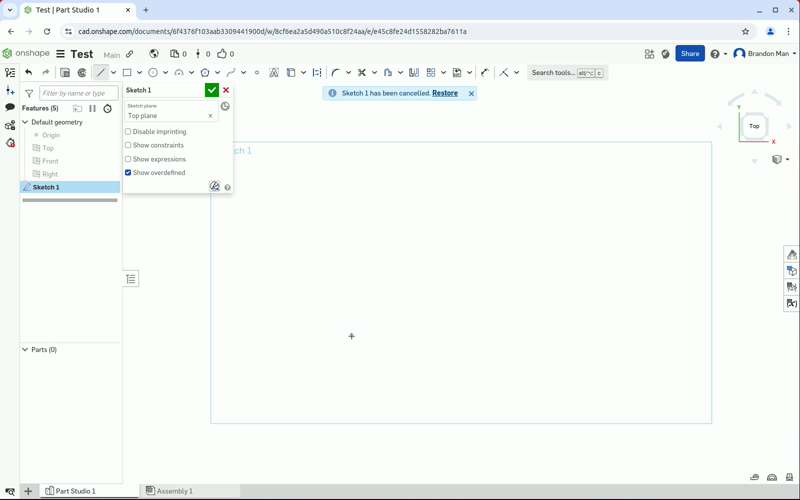
mouse_move(569, 335)
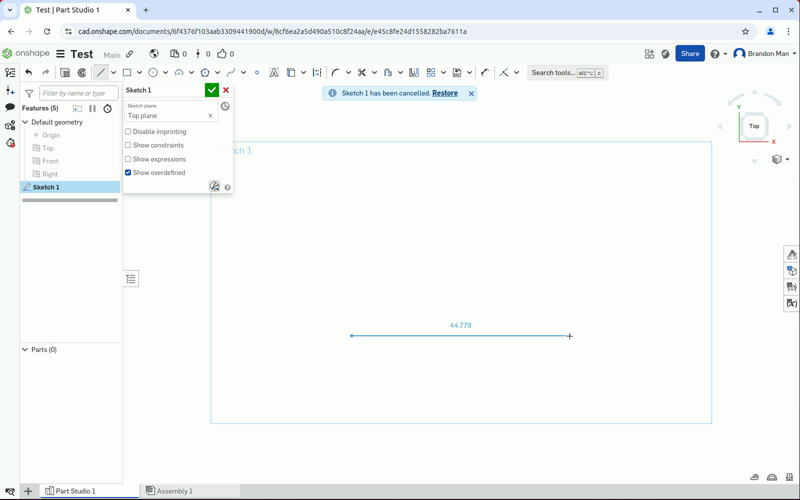
click(569, 335)
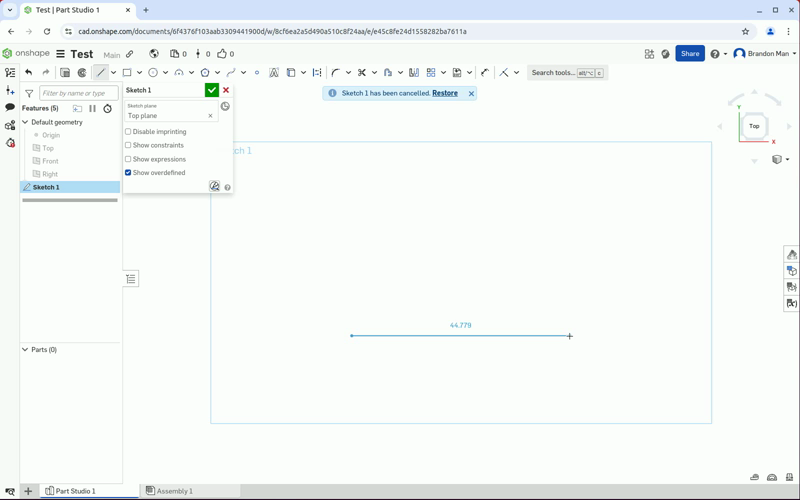
key_up(shift)
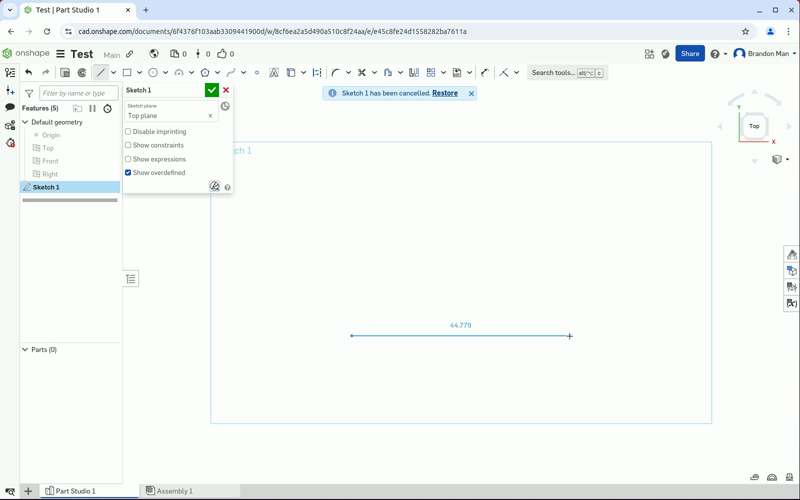
key_down(shift)
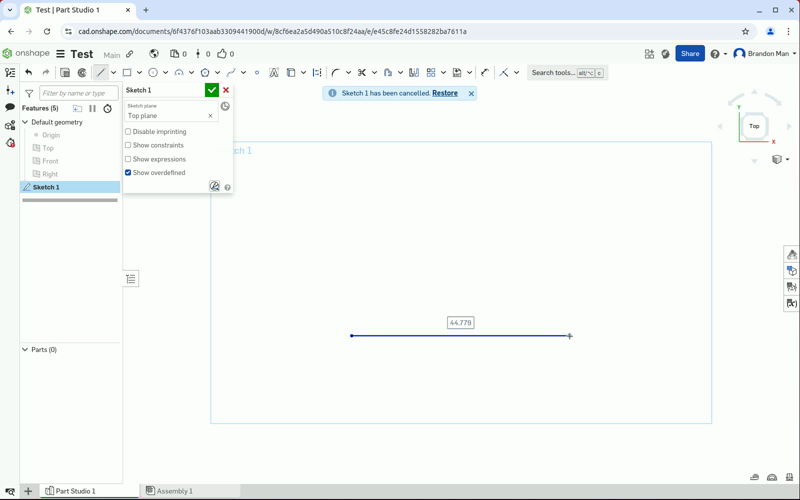
mouse_move(569, 230)
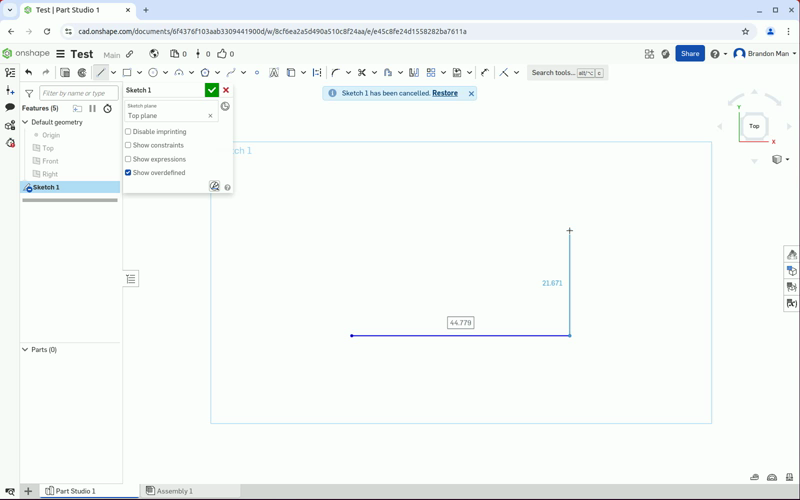
click(569, 230)
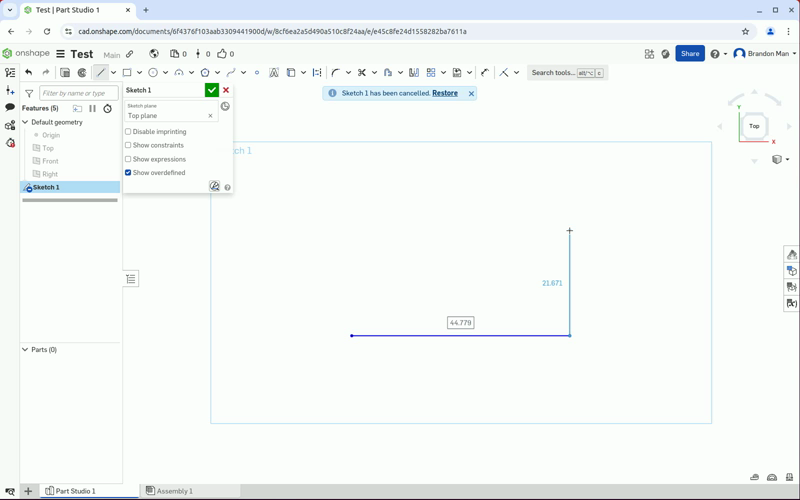
key_up(shift)
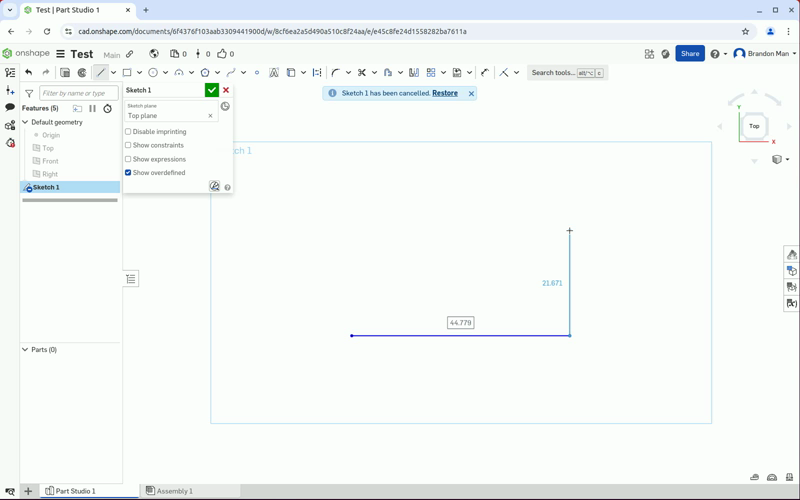
key_down(shift)
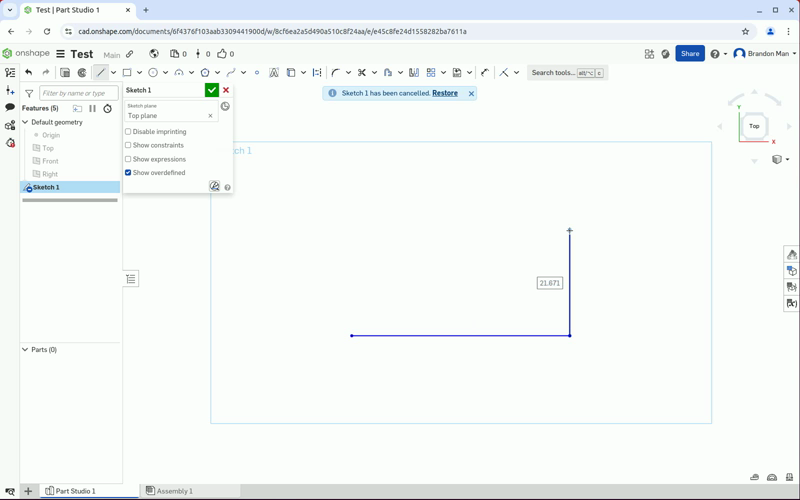
mouse_move(351, 230)
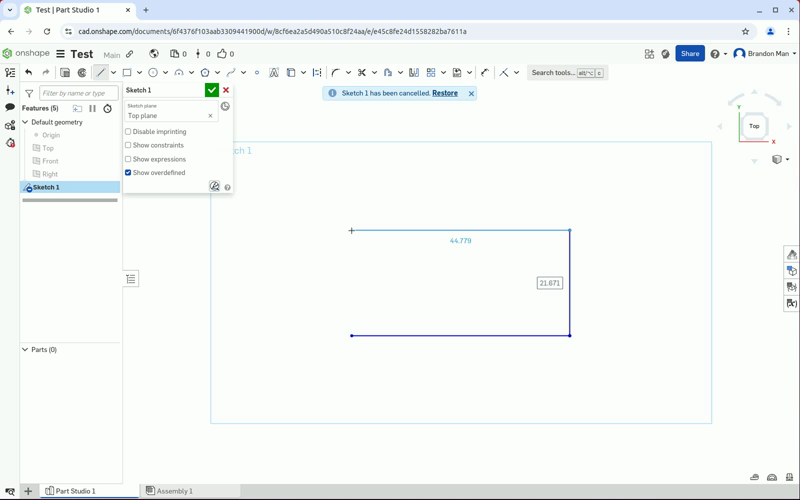
click(351, 230)
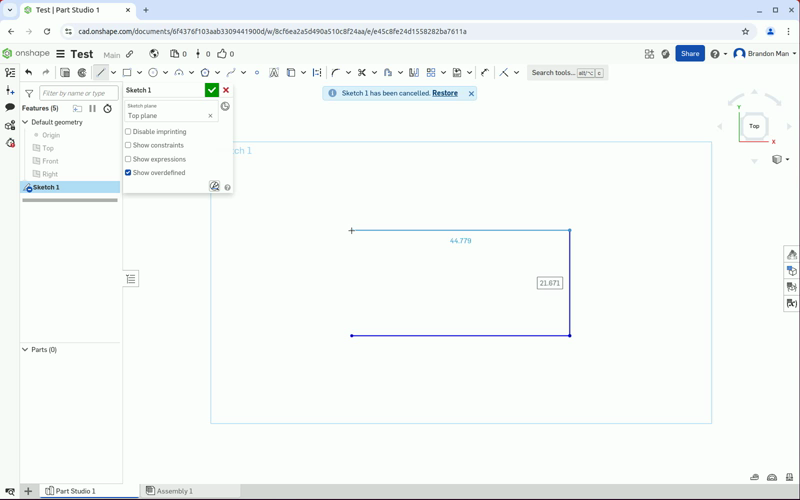
key_up(shift)
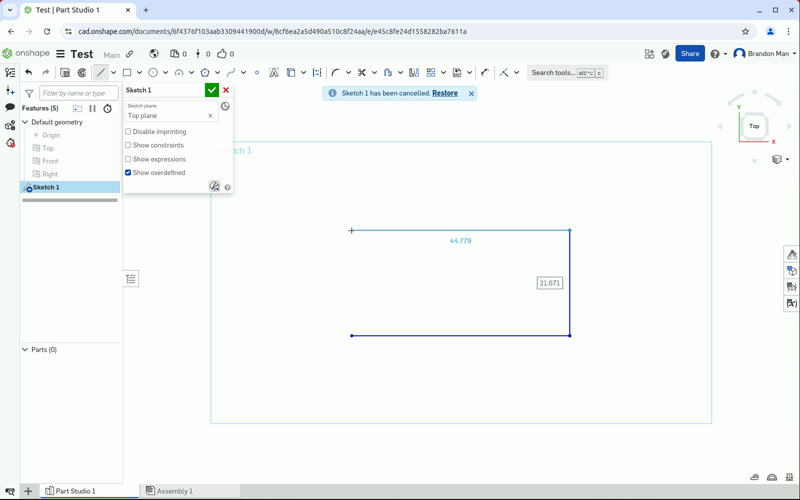
key_down(shift)
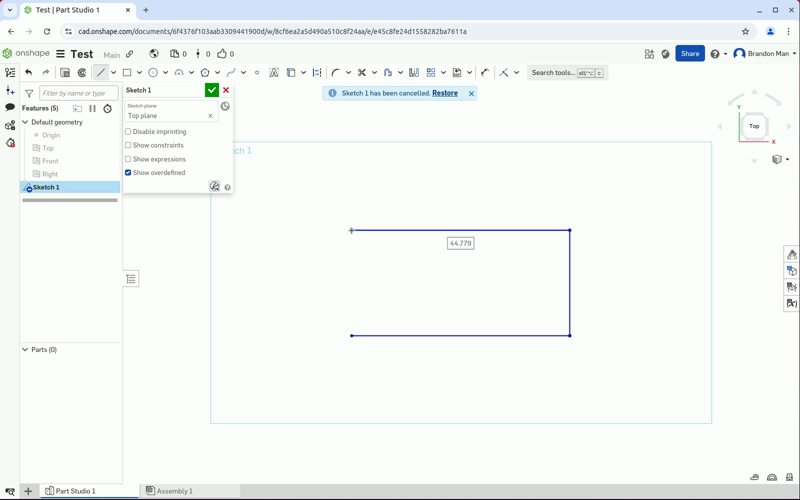
mouse_move(351, 335)
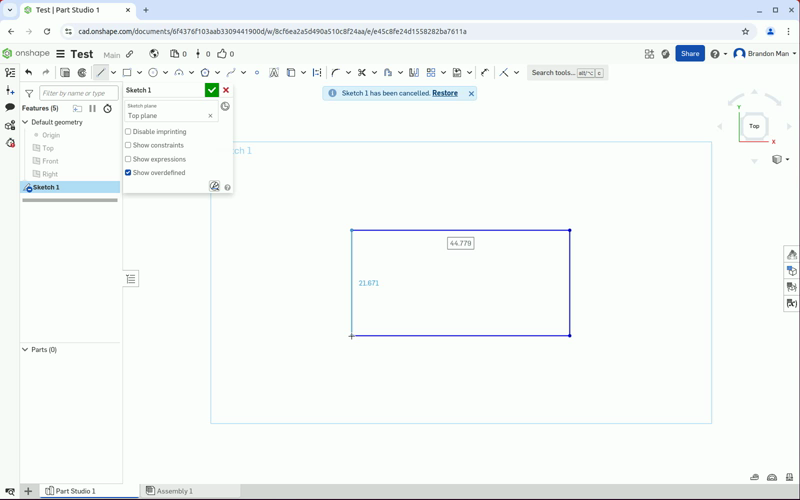
key_up(shift)
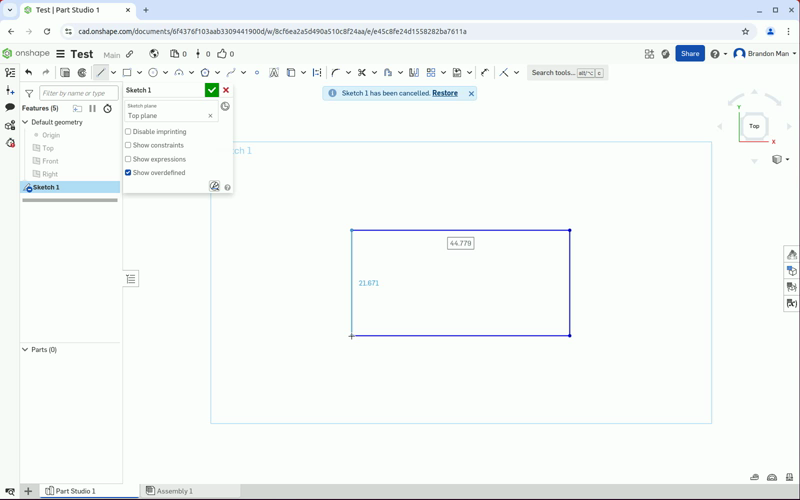
click(351, 335)
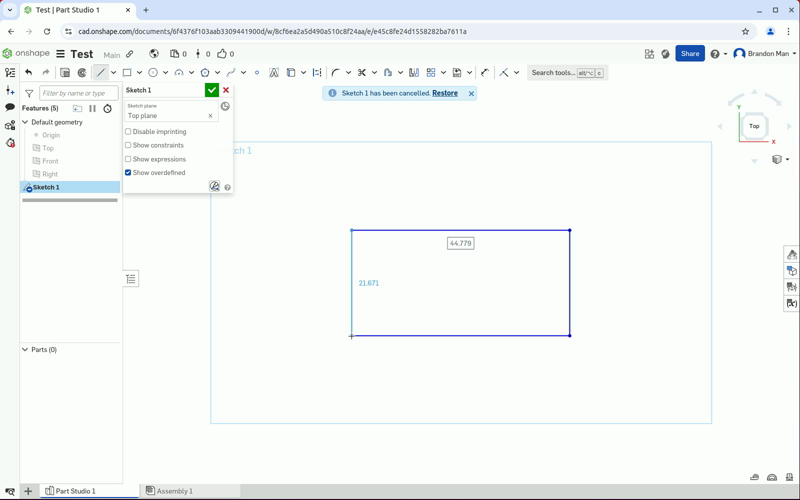
key(esc)
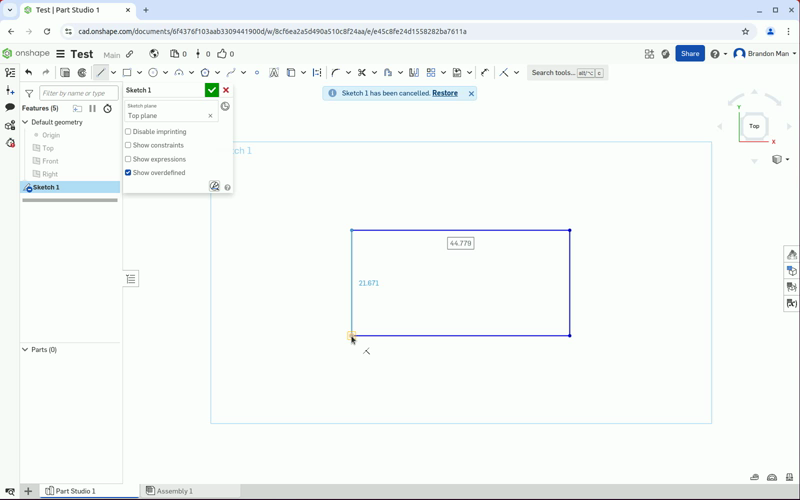
mouse_move(521, 258)
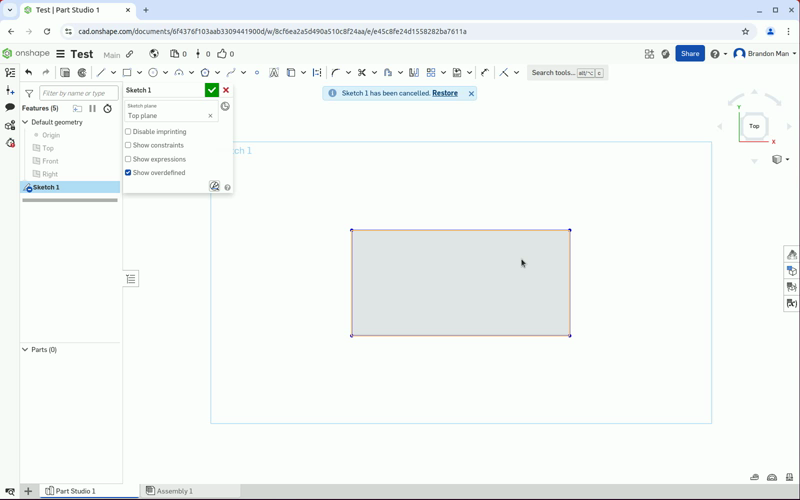
click(521, 258)
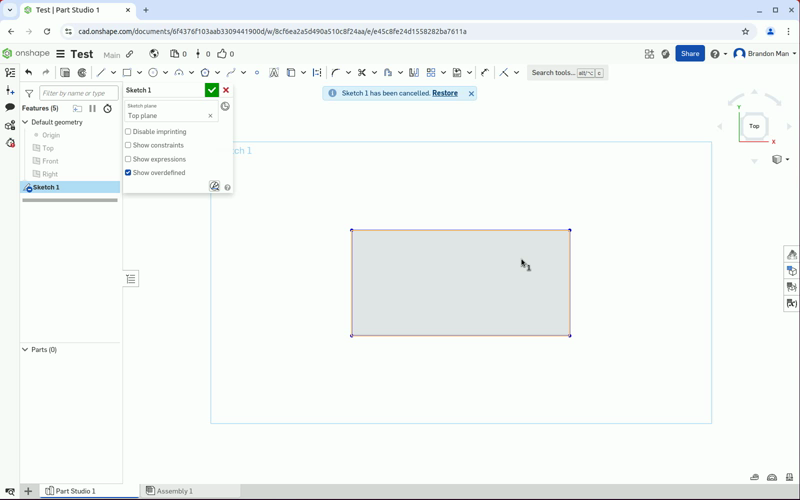
mouse_move(73, 352)
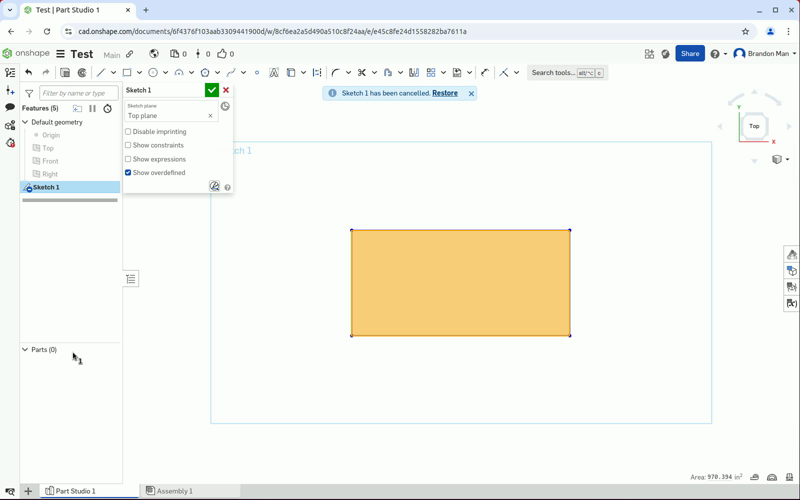
key(shift+y)
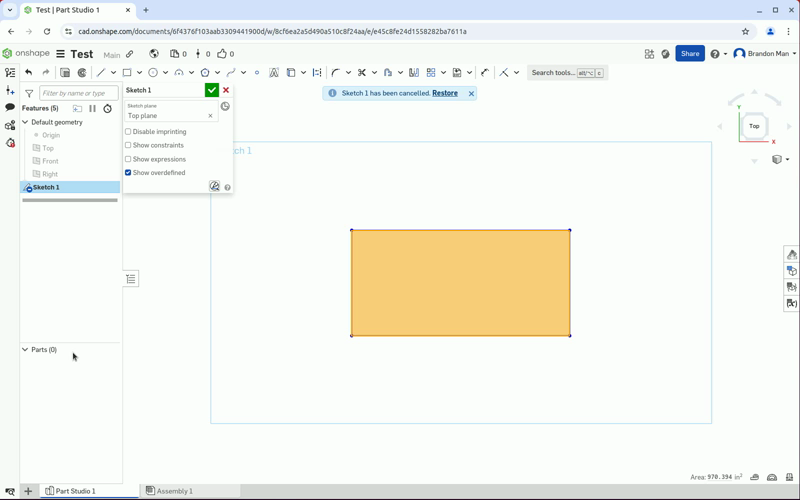
key(shift+e)
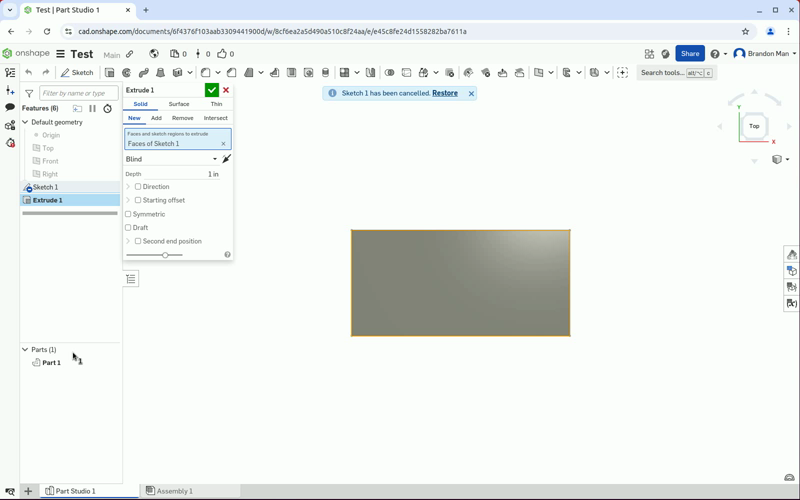
mouse_move(143, 106)
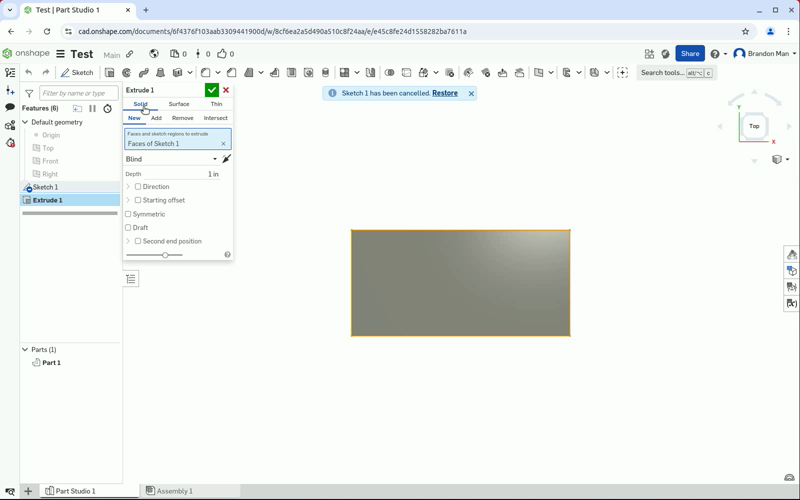
click(143, 106)
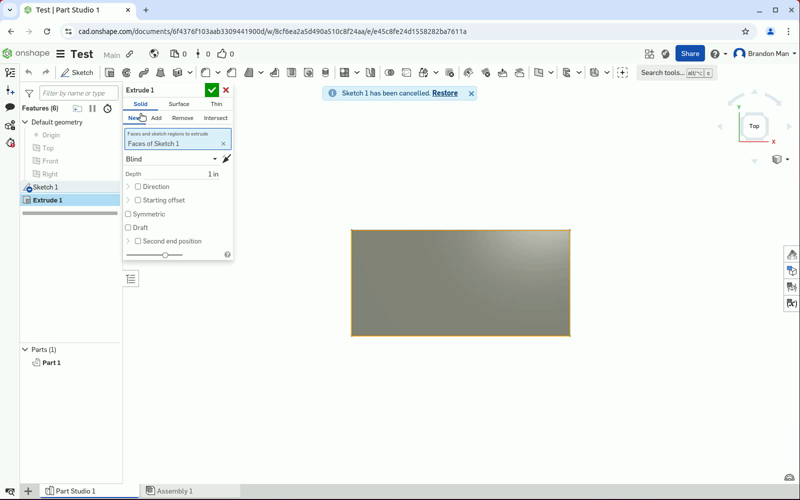
mouse_move(137, 120)
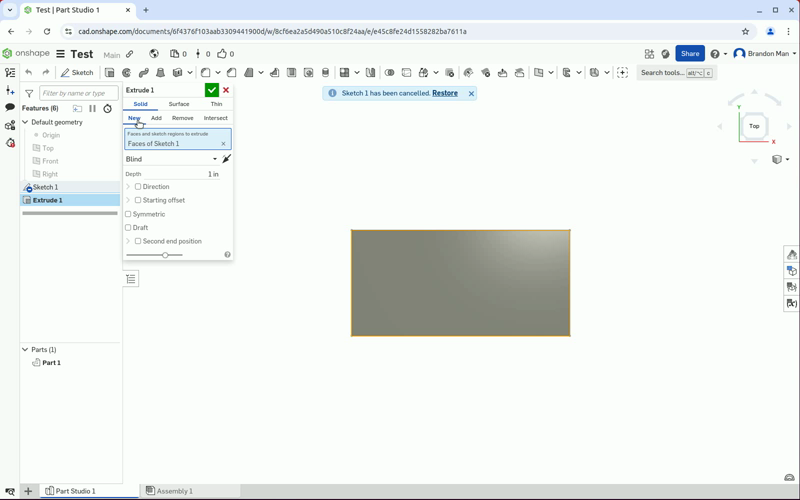
click(137, 120)
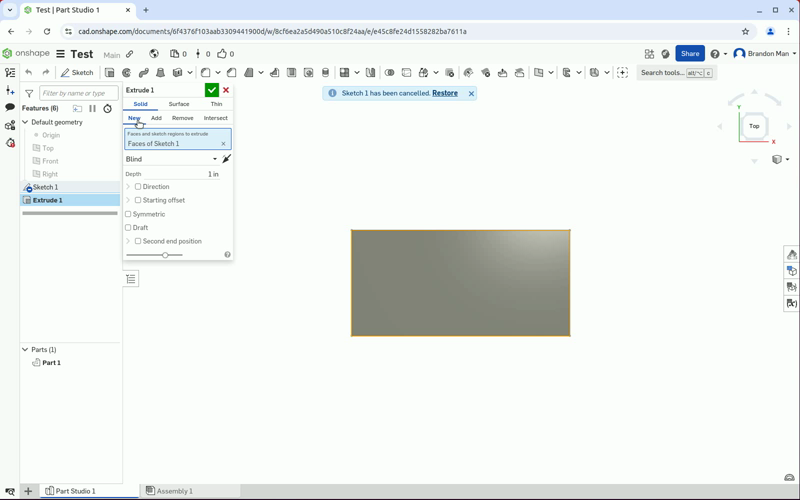
key(tab, 4)
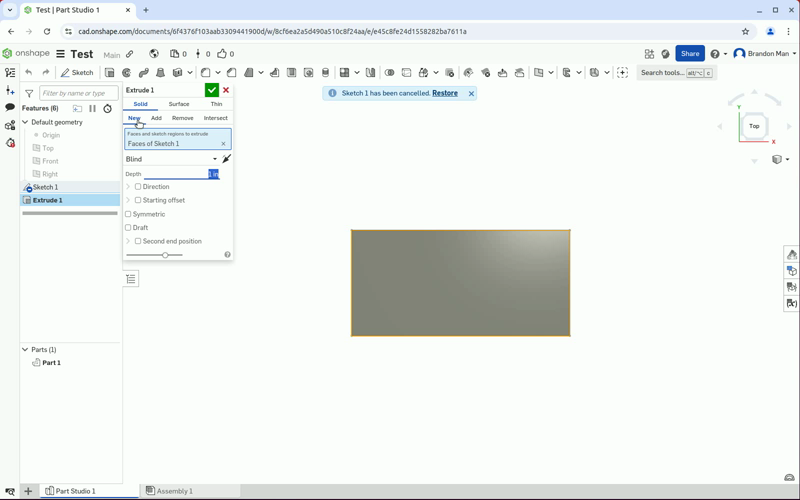
text(4.574)
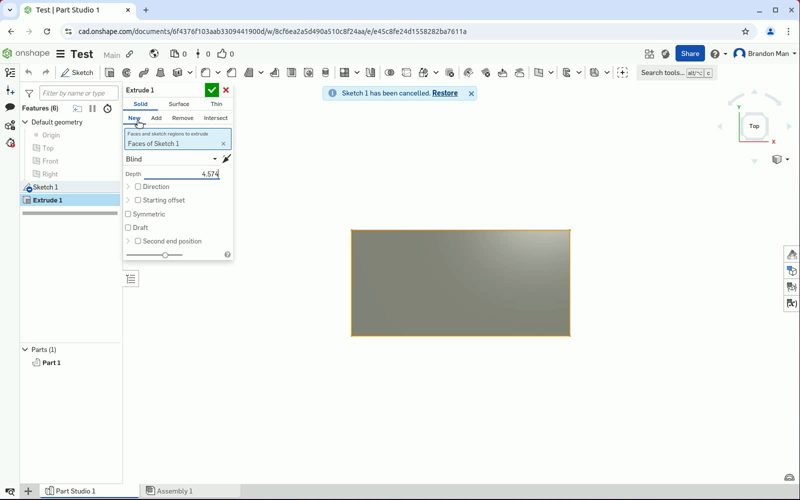
key(enter)
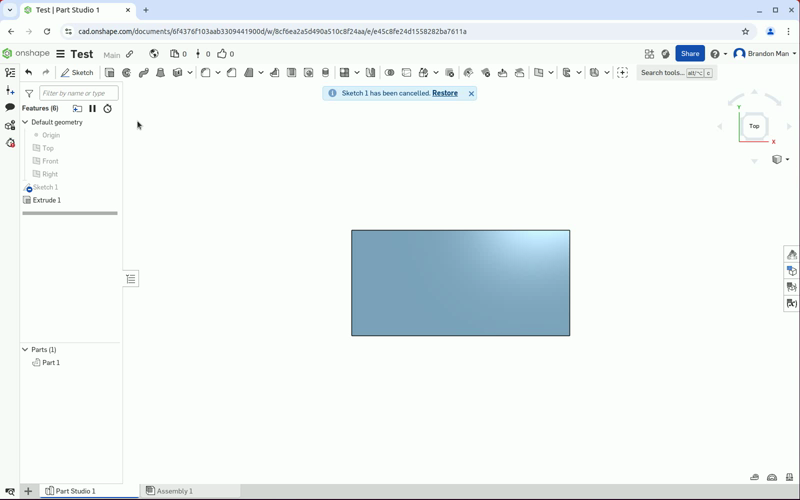
key(shift+h)
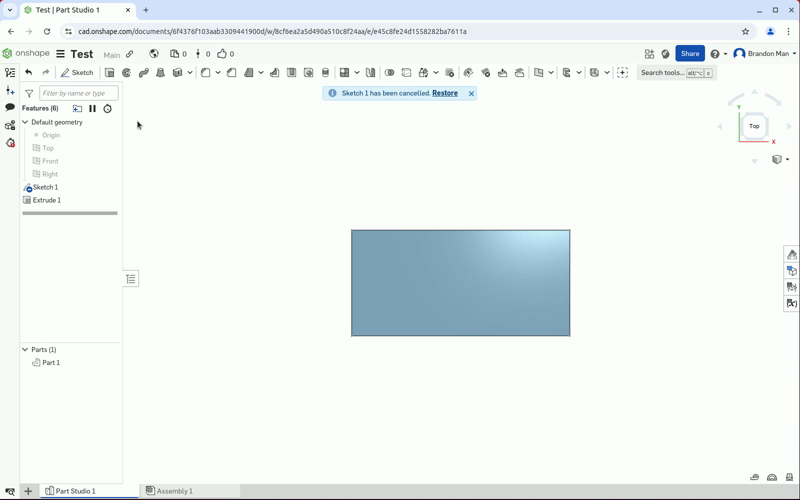
key(shift+h)
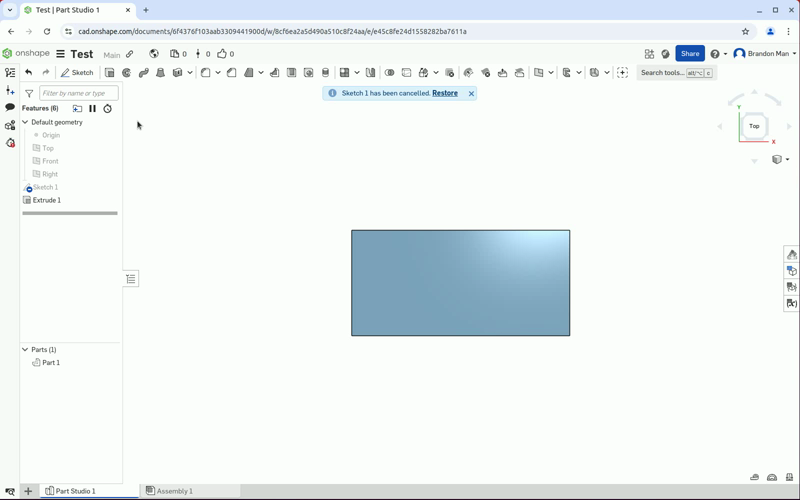
mouse_move(73, 189)
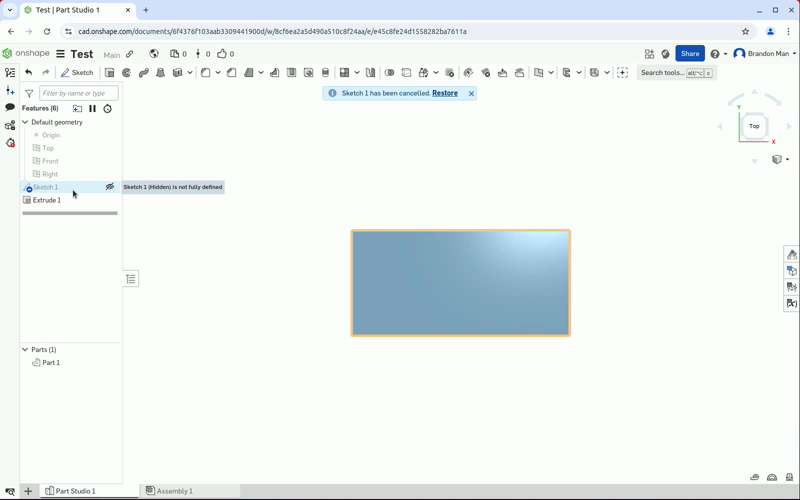
click(73, 189)
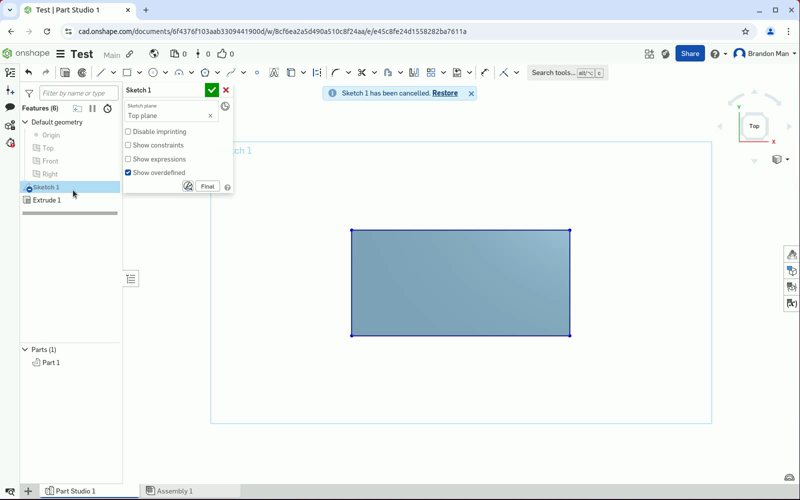
mouse_move(229, 92)
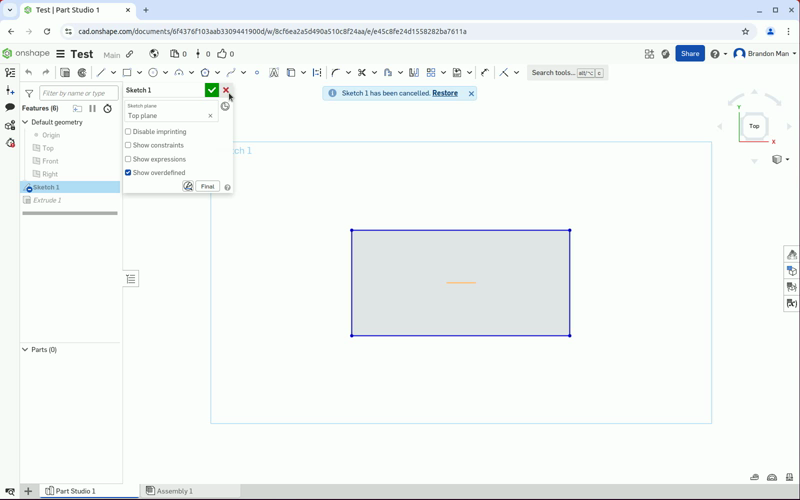
click(229, 92)
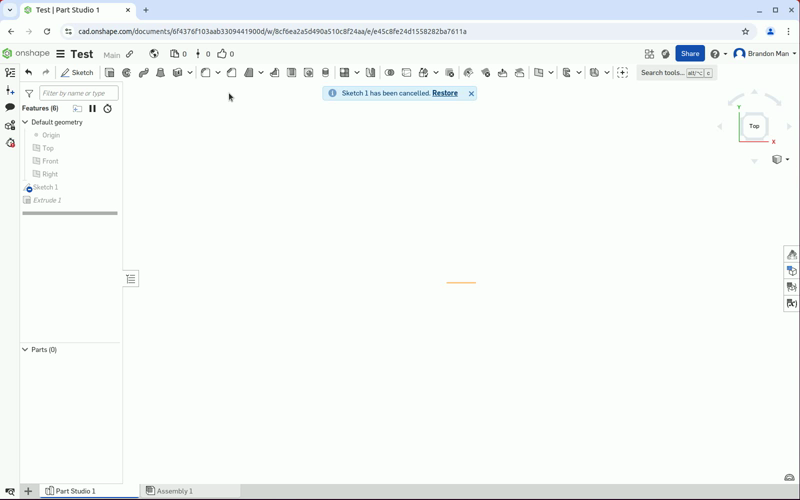
mouse_move(73, 352)
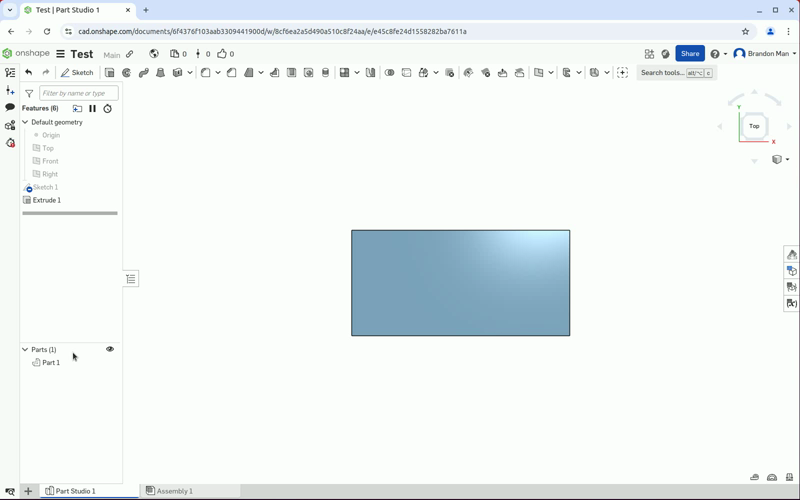
key(y)
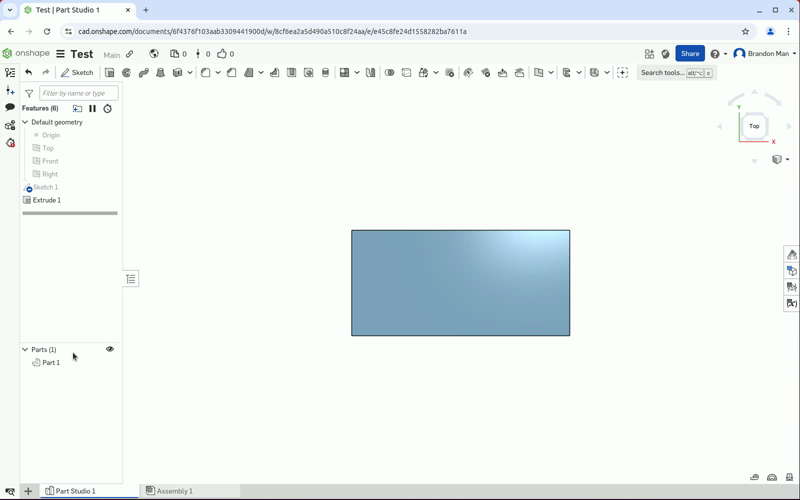
key(shift+p)
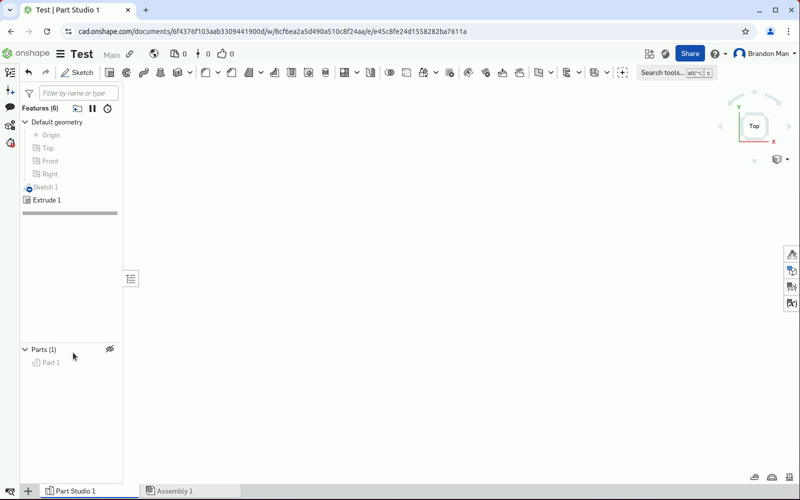
key(space)
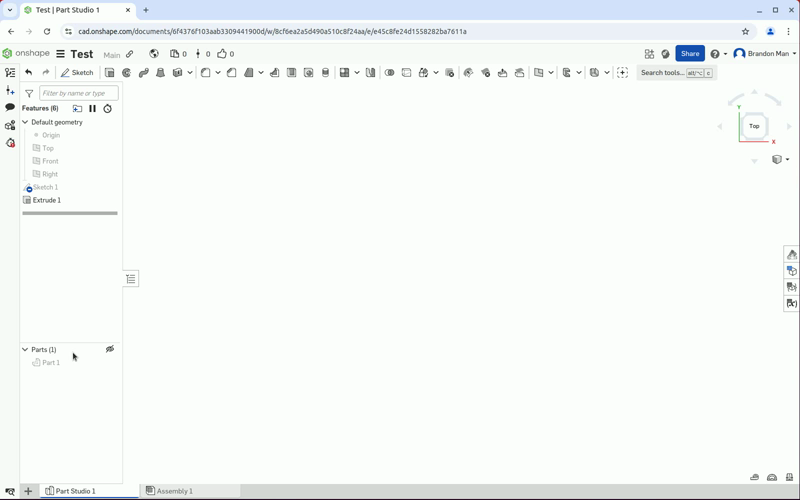
key_down(shift)
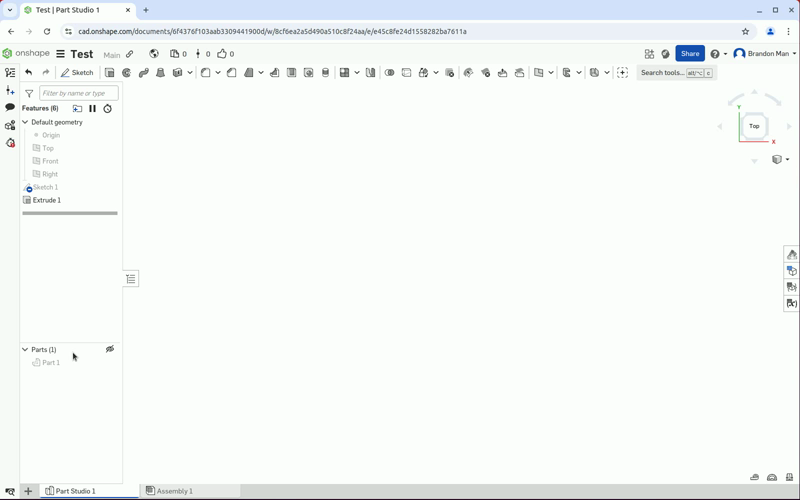
key(up)
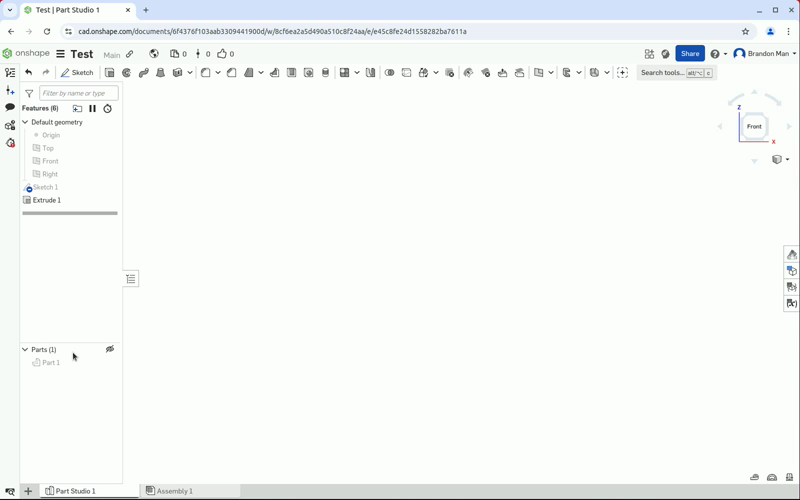
key_up(shift)
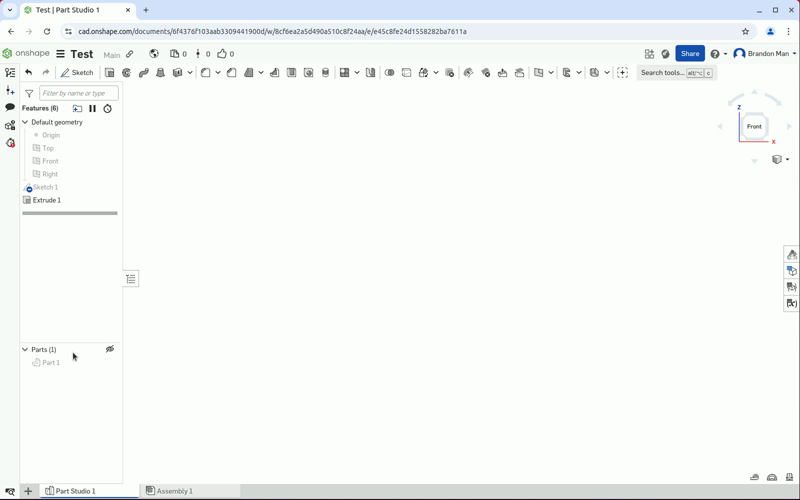
key(space)
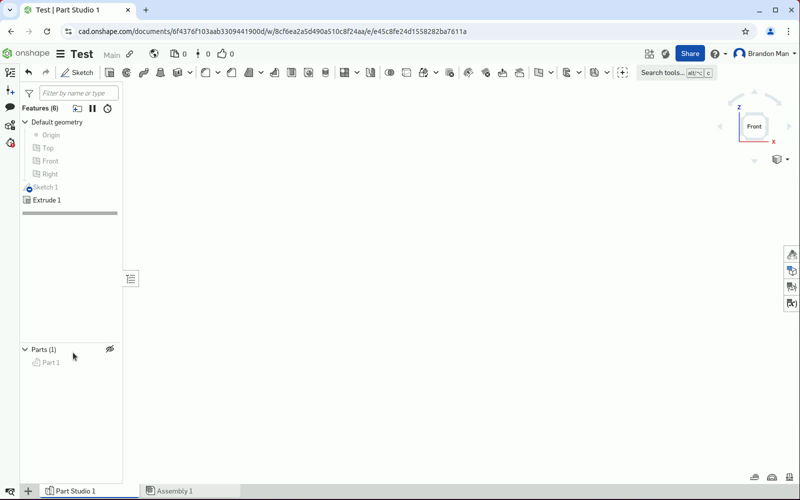
key_down(shift)
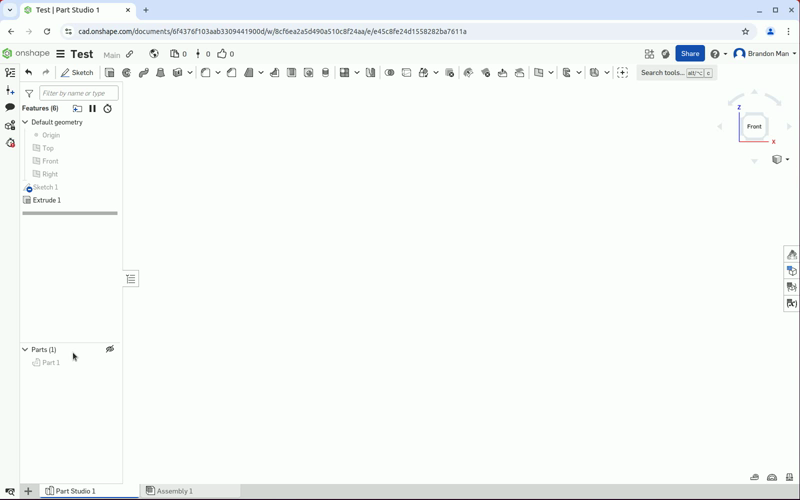
key(left)
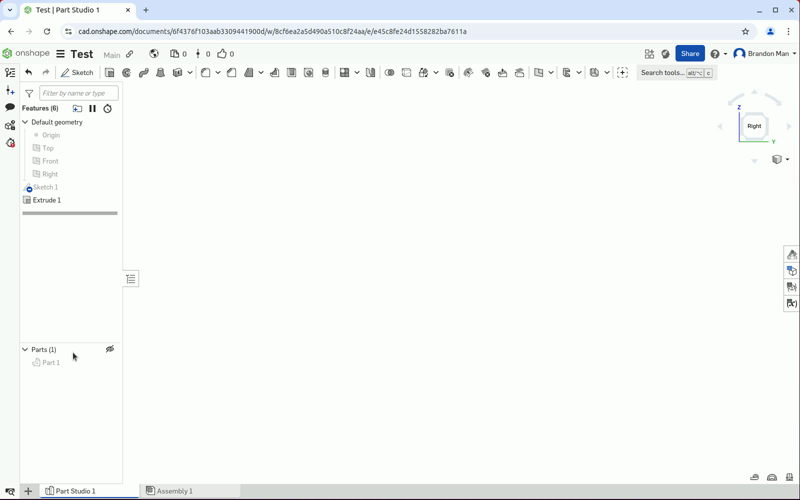
key_up(shift)
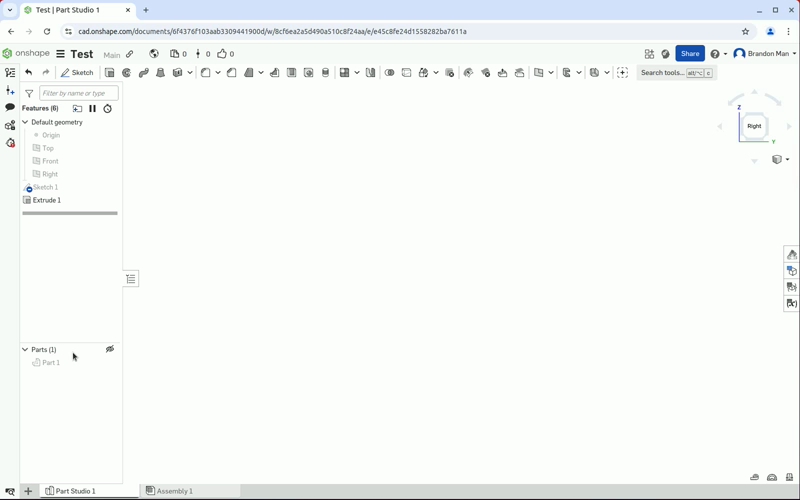
mouse_move(73, 352)
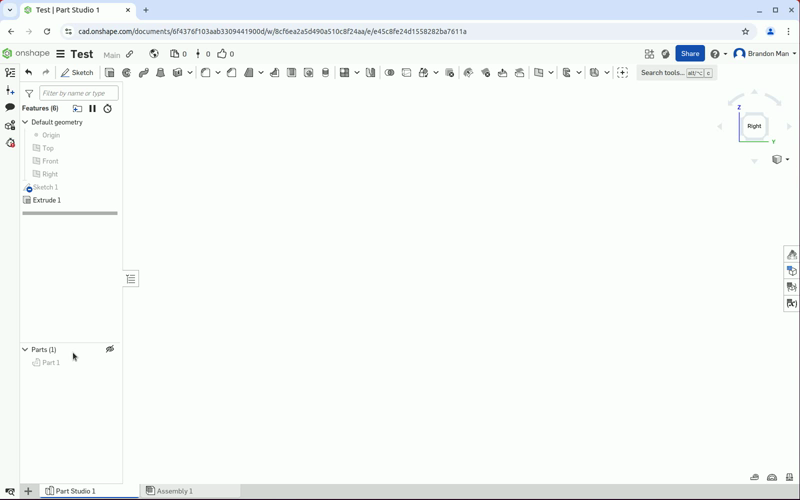
key(shift+y)
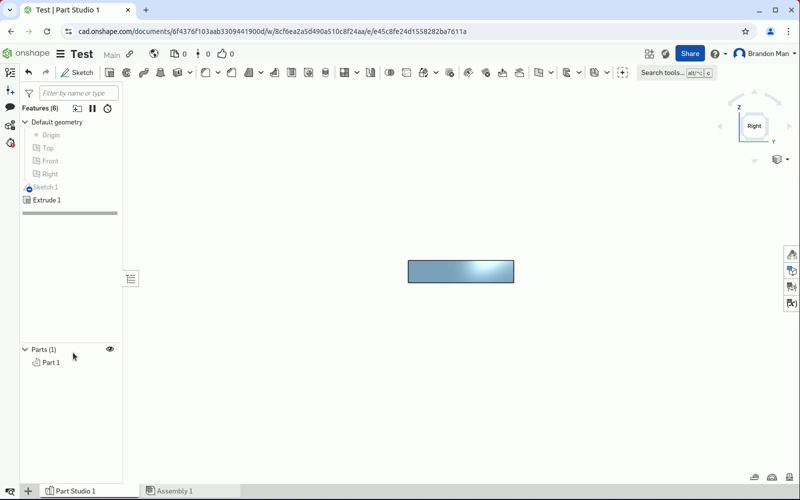
mouse_move(541, 75)
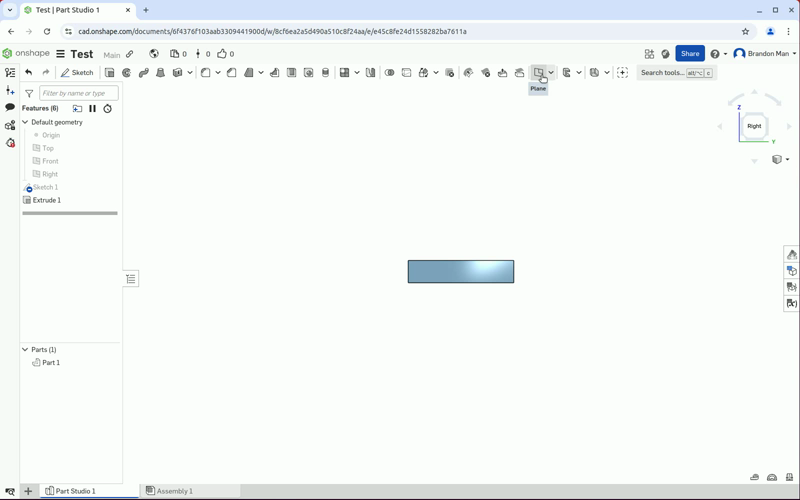
click(541, 75)
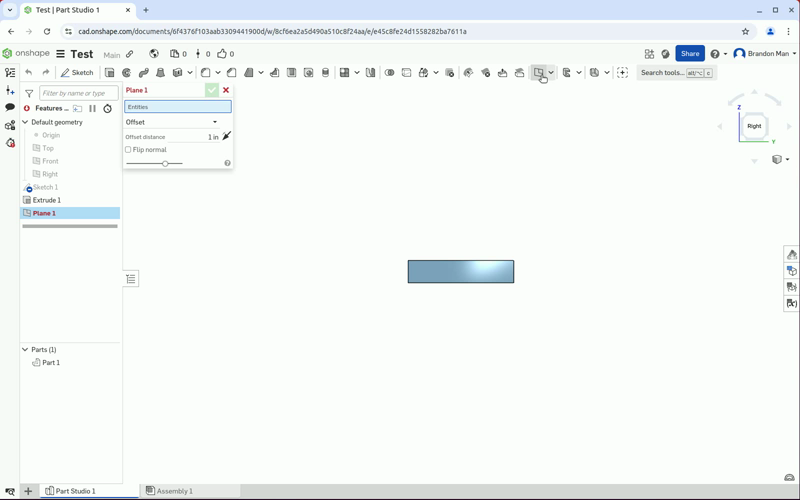
mouse_move(73, 176)
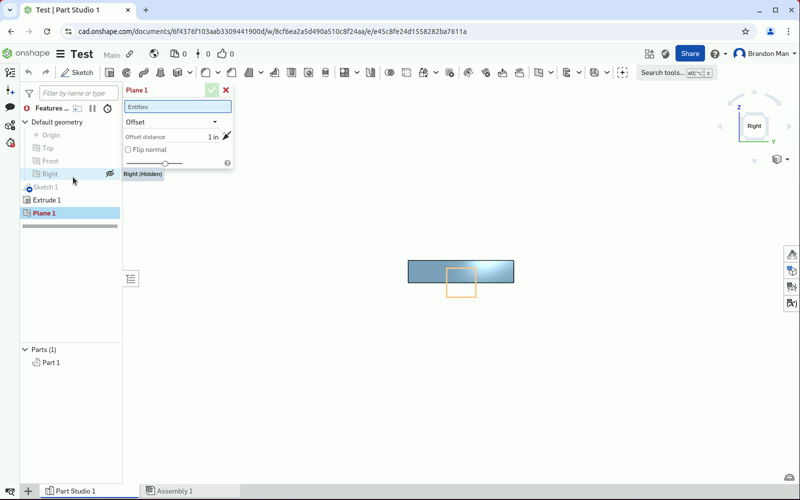
click(73, 176)
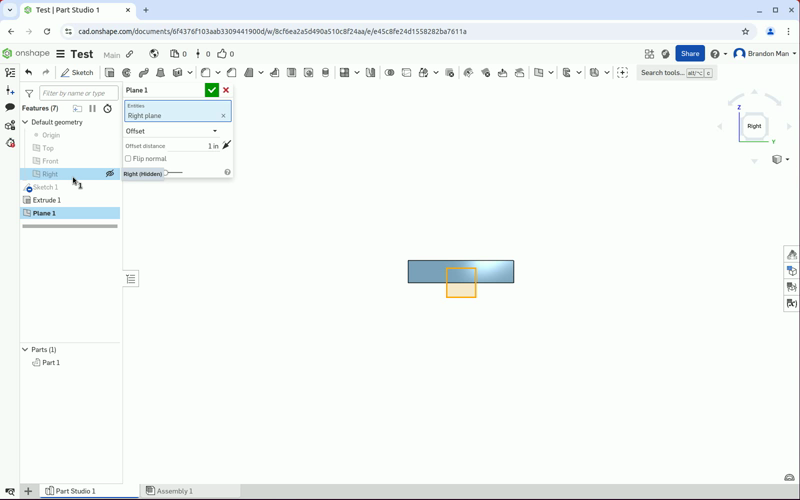
key(tab, 2)
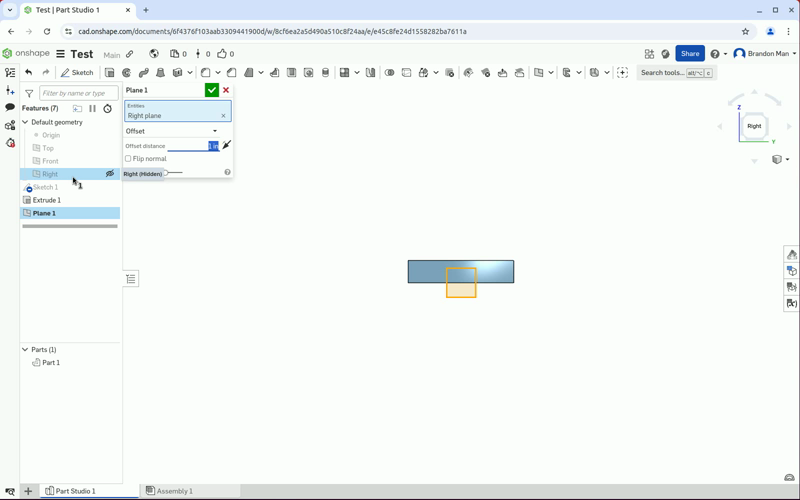
text(22.4)
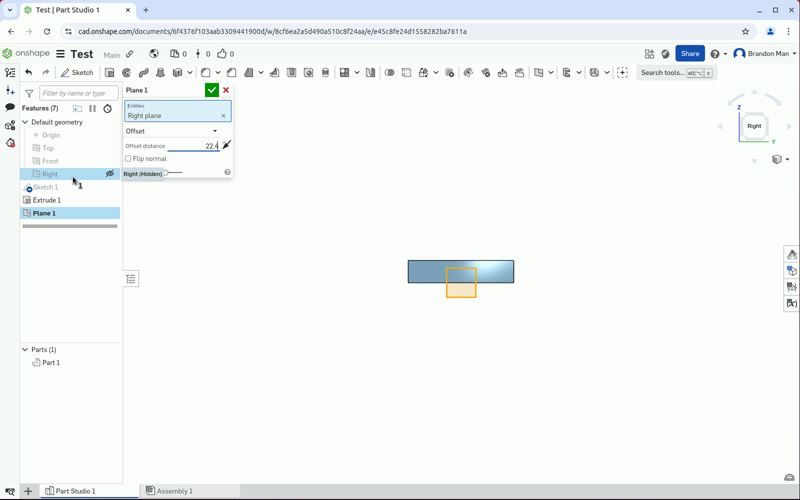
key(enter, 2)
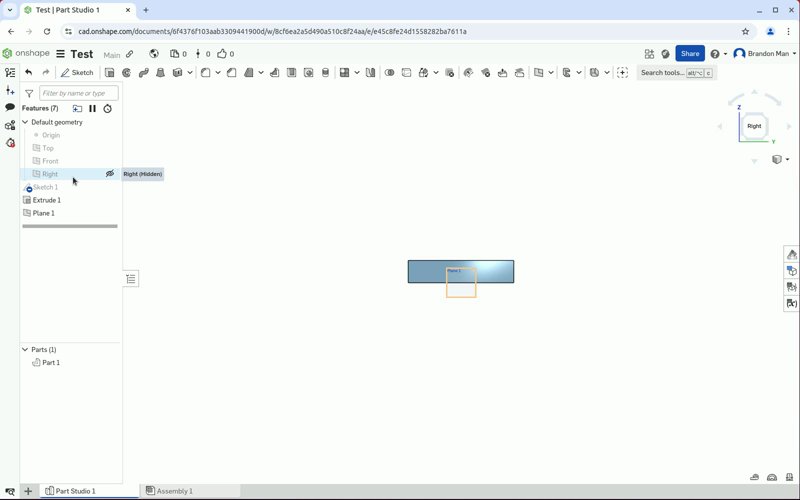
key(shift+s)
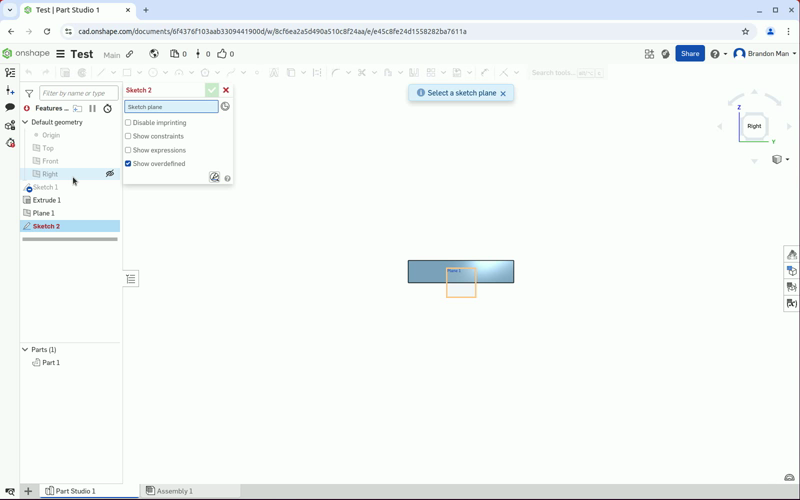
mouse_move(73, 215)
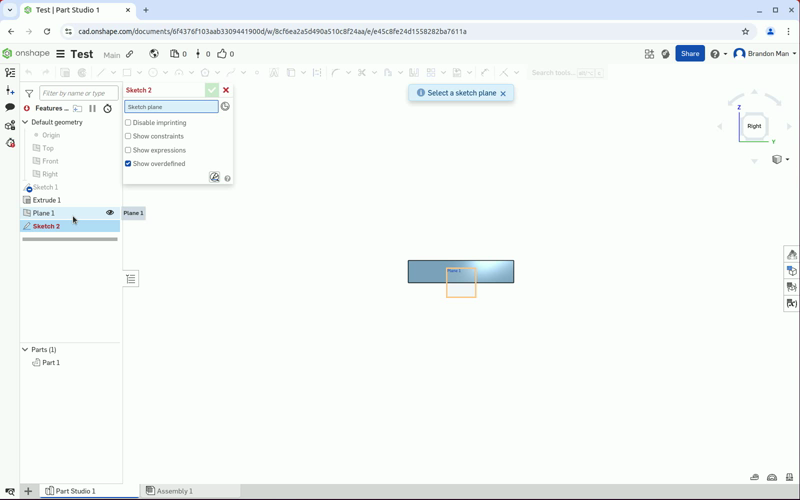
click(73, 215)
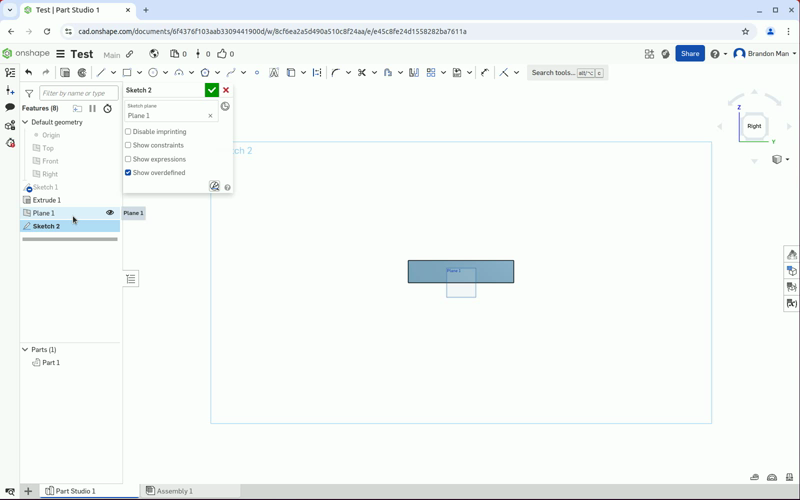
mouse_move(73, 352)
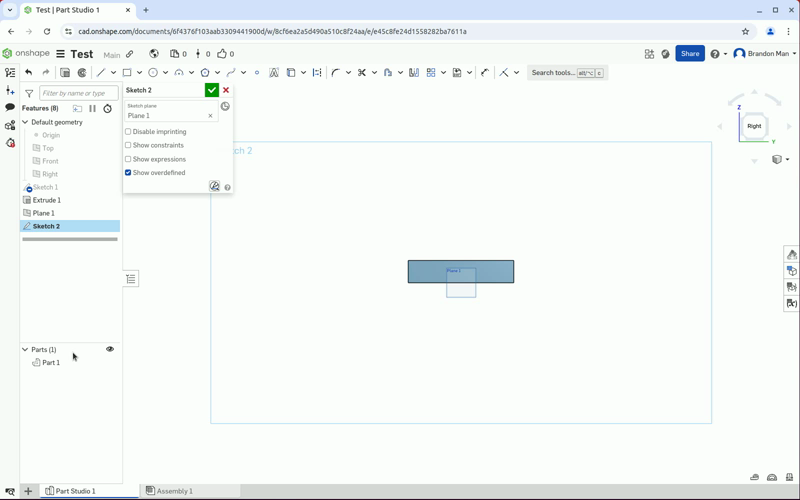
key(y)
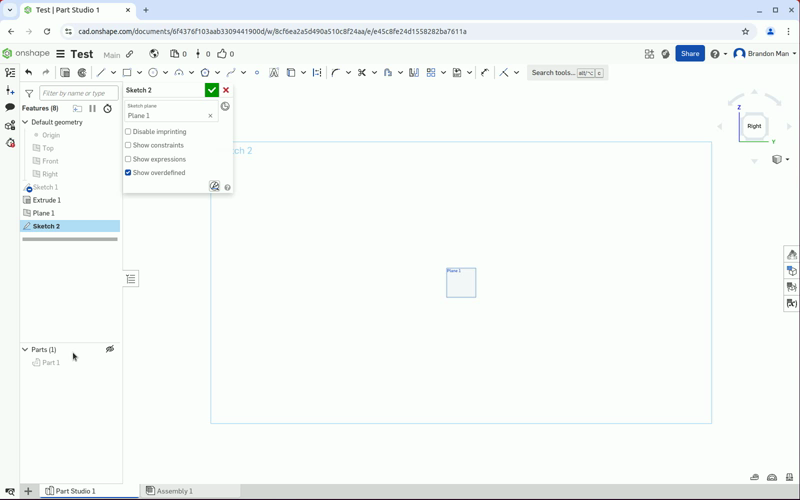
key(l)
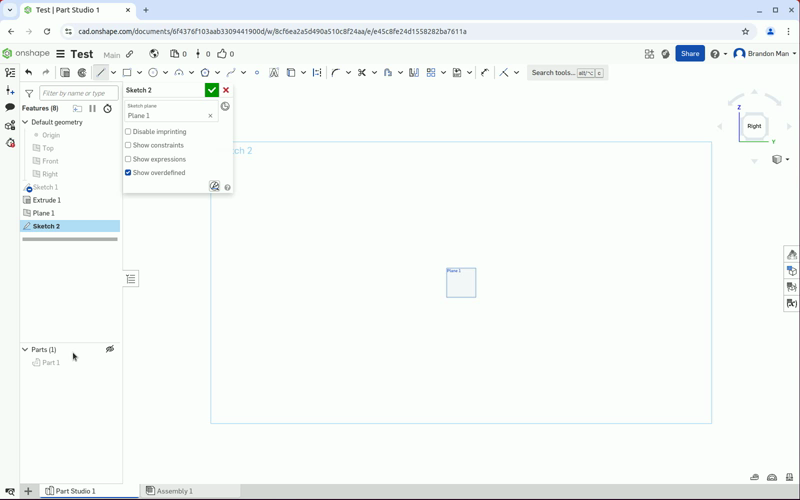
key_down(shift)
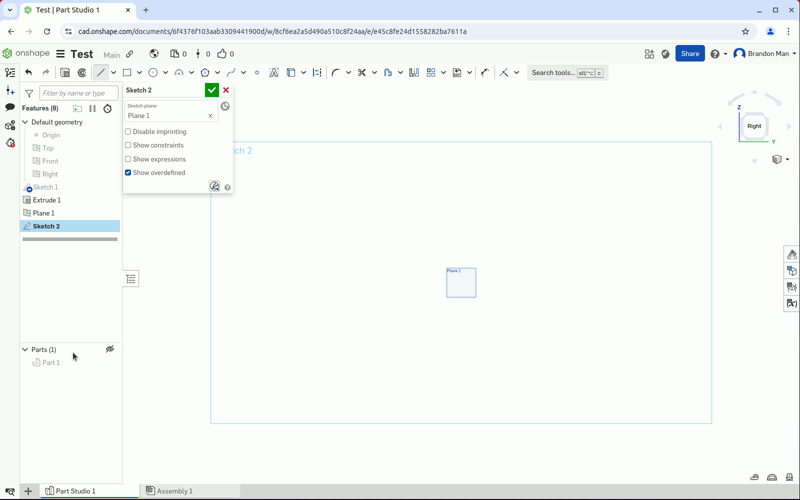
mouse_move(407, 282)
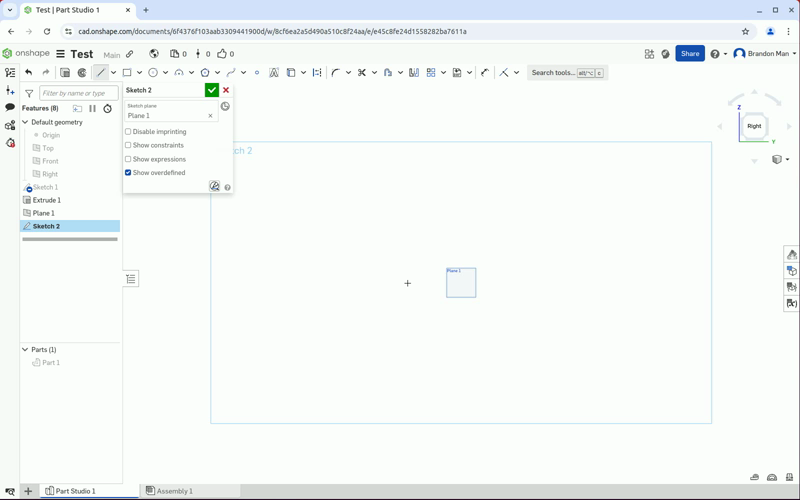
click(407, 282)
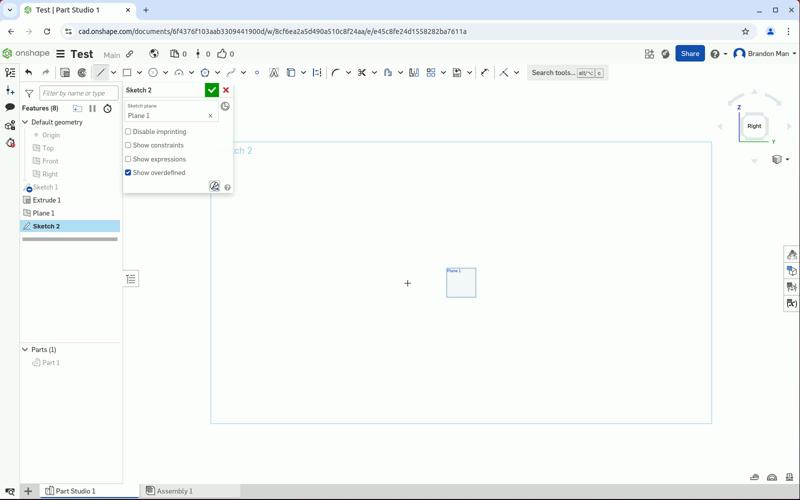
key_up(shift)
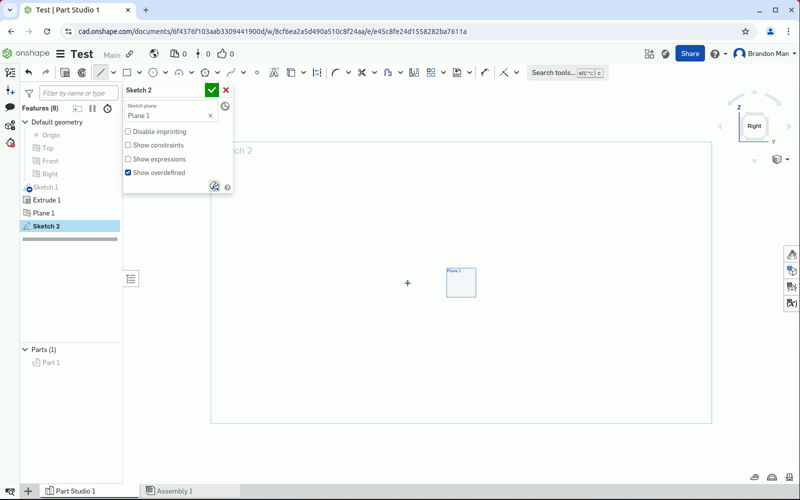
key_down(shift)
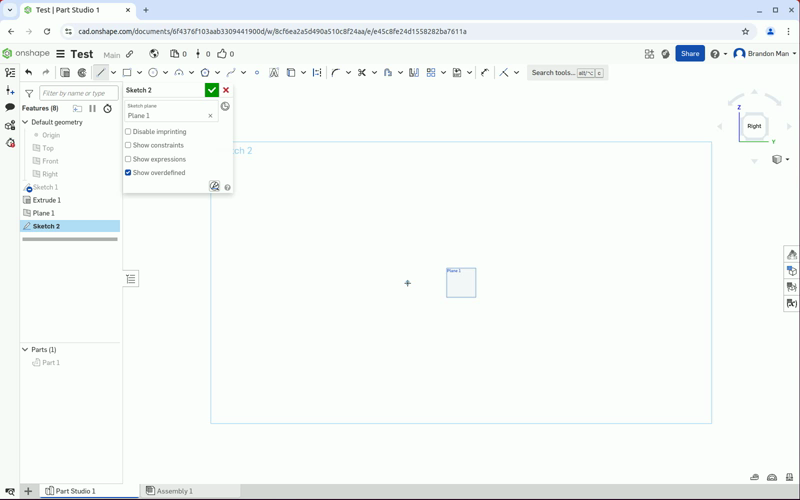
mouse_move(513, 282)
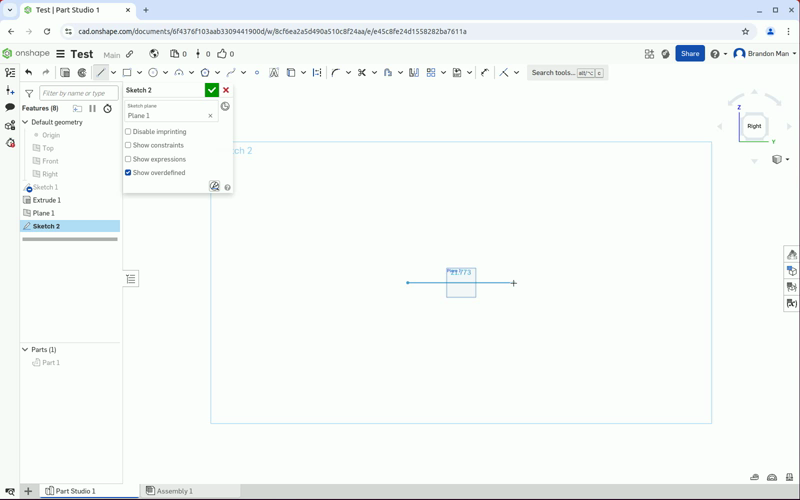
click(513, 282)
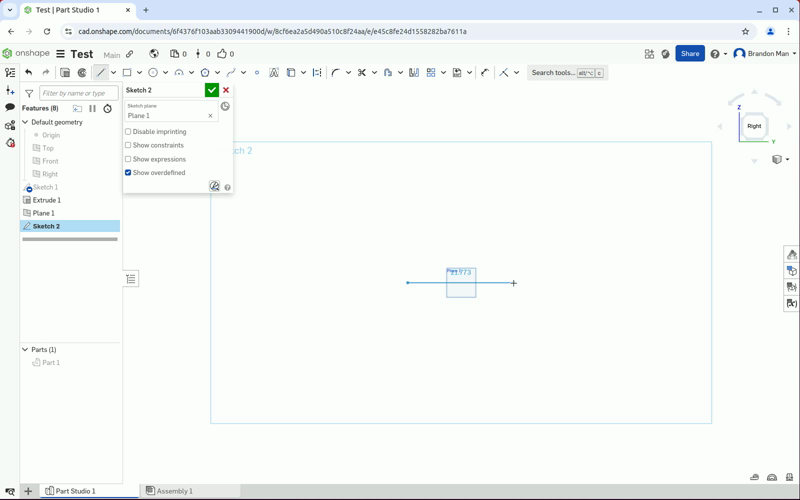
key_up(shift)
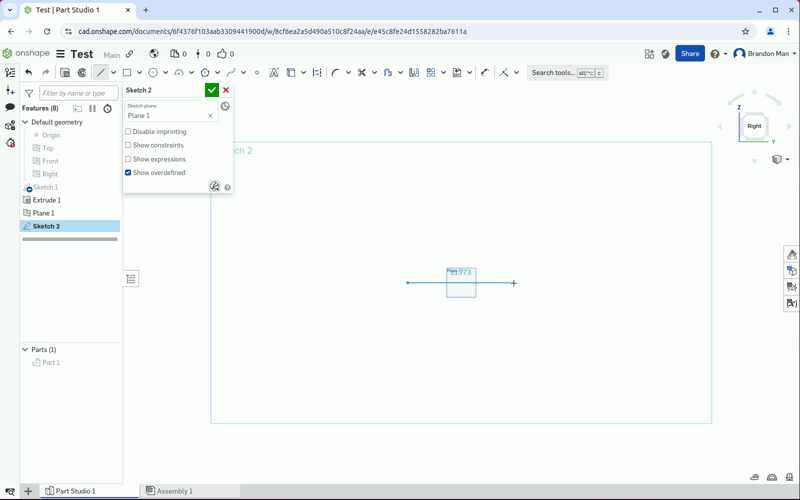
key_down(shift)
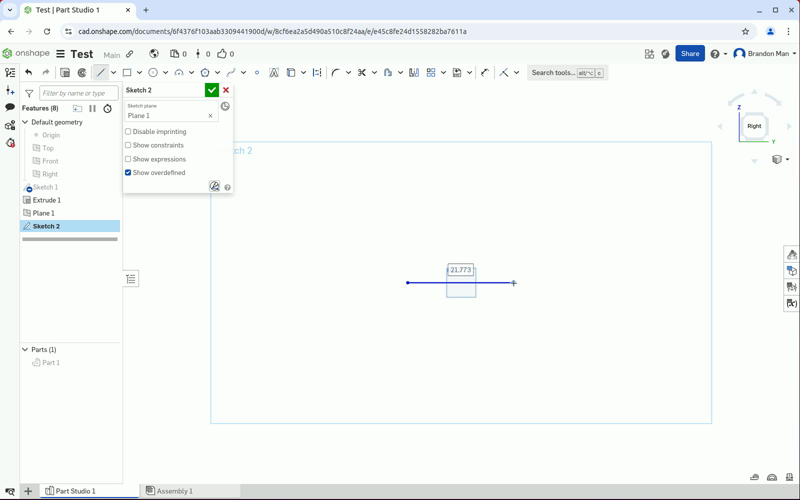
mouse_move(543, 282)
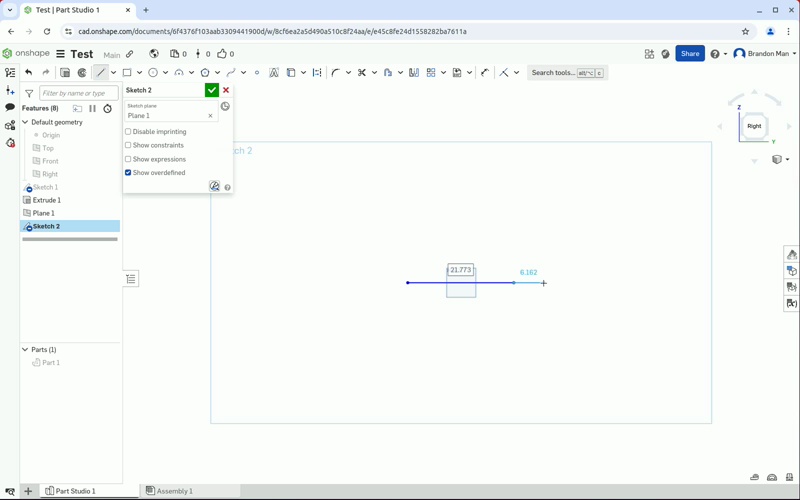
mouse_move(513, 260)
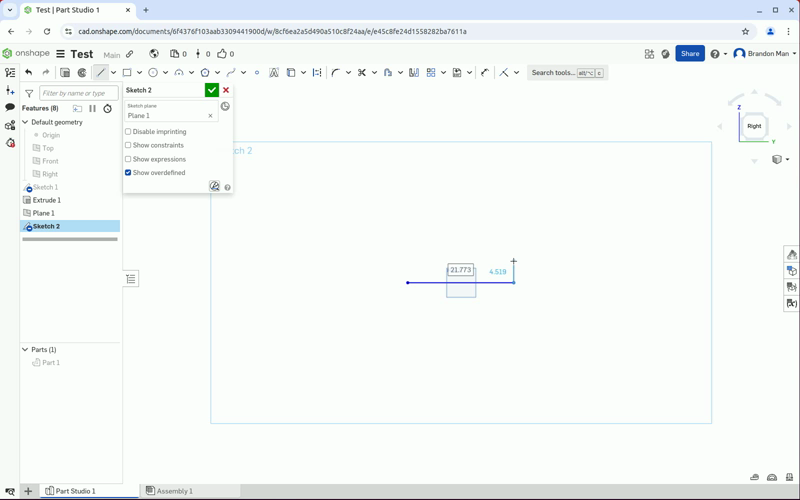
click(513, 260)
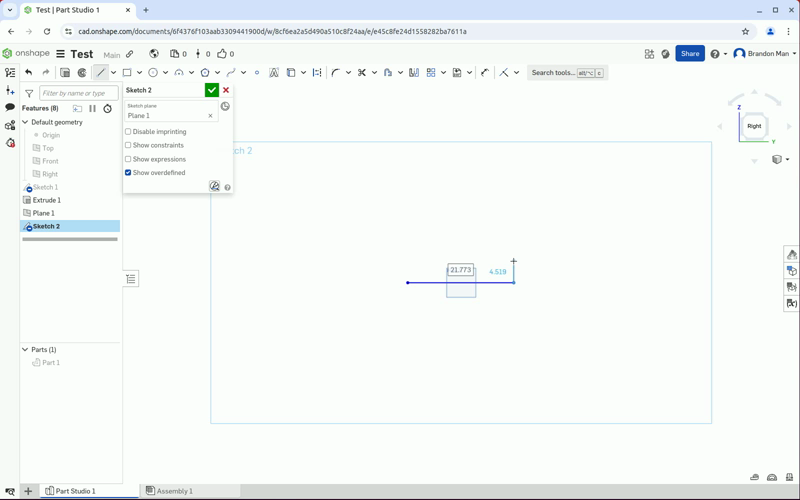
key_up(shift)
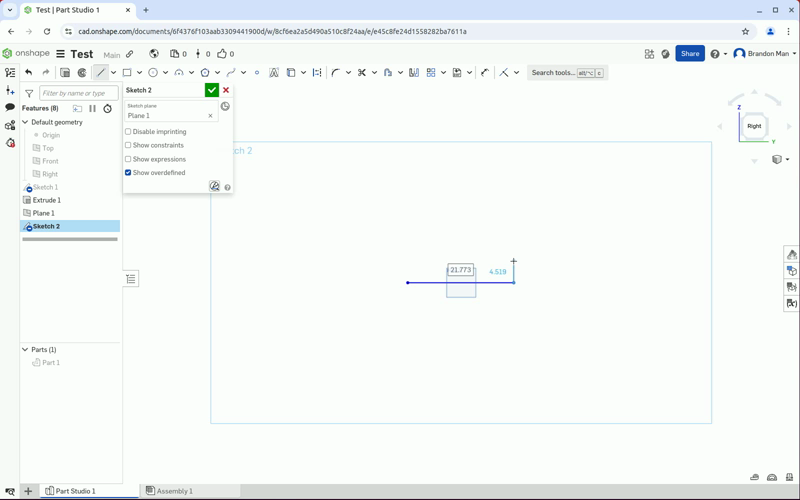
key_down(shift)
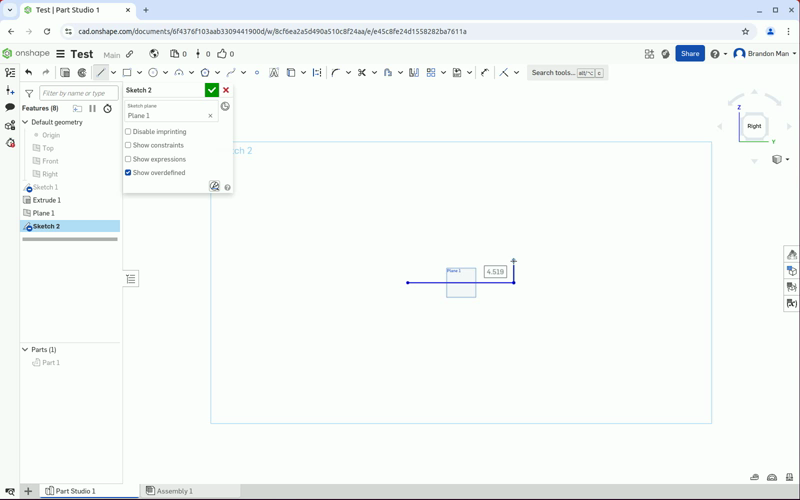
mouse_move(407, 260)
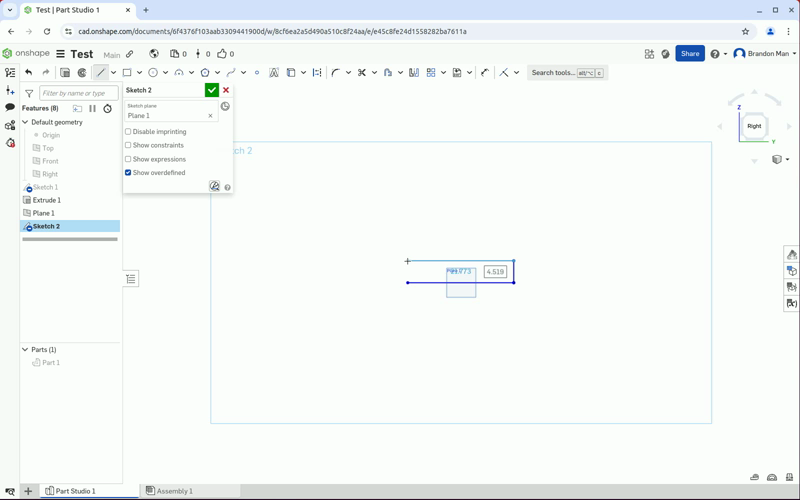
click(407, 260)
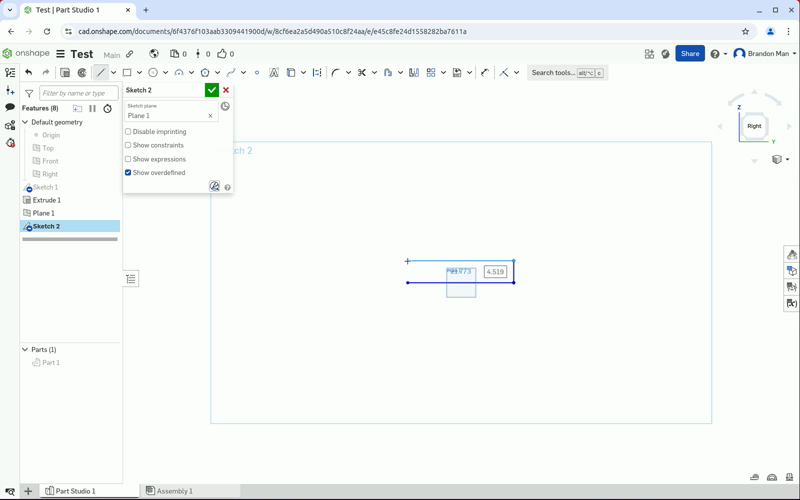
key_up(shift)
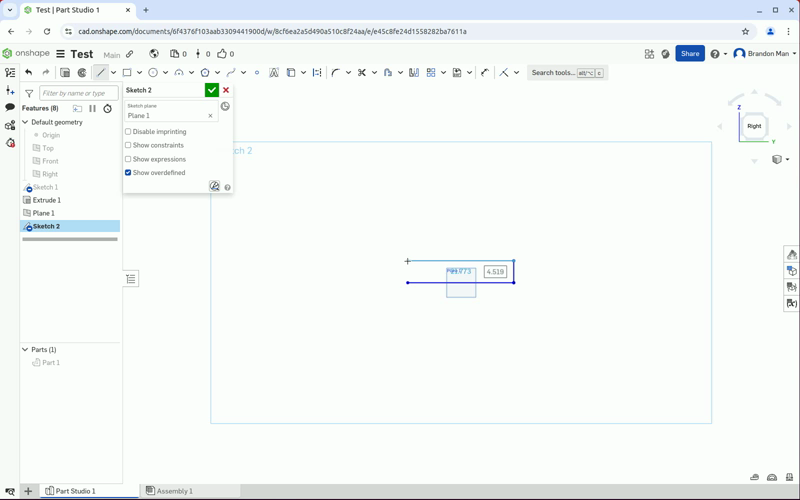
mouse_move(437, 260)
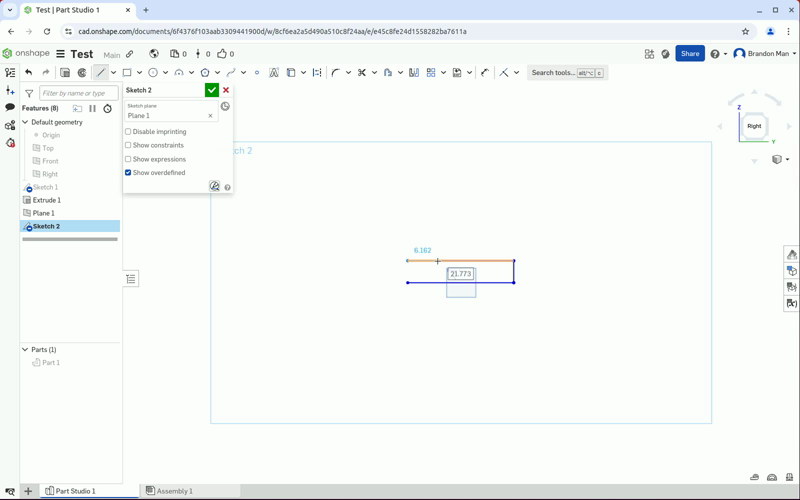
key_down(shift)
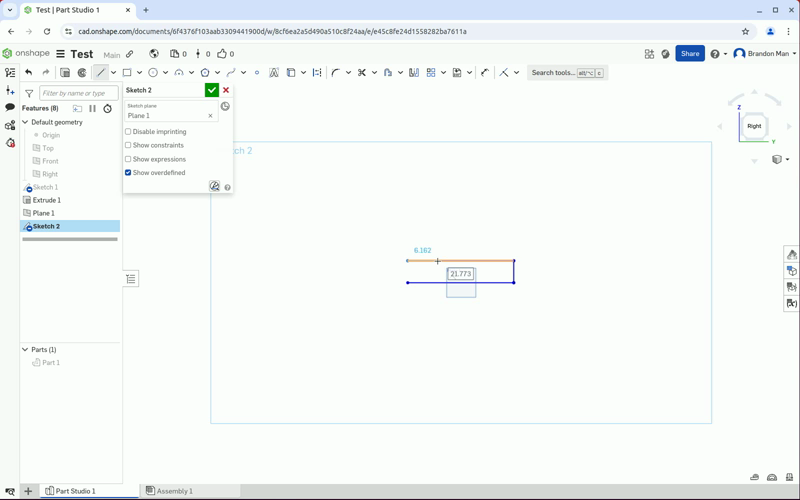
mouse_move(407, 282)
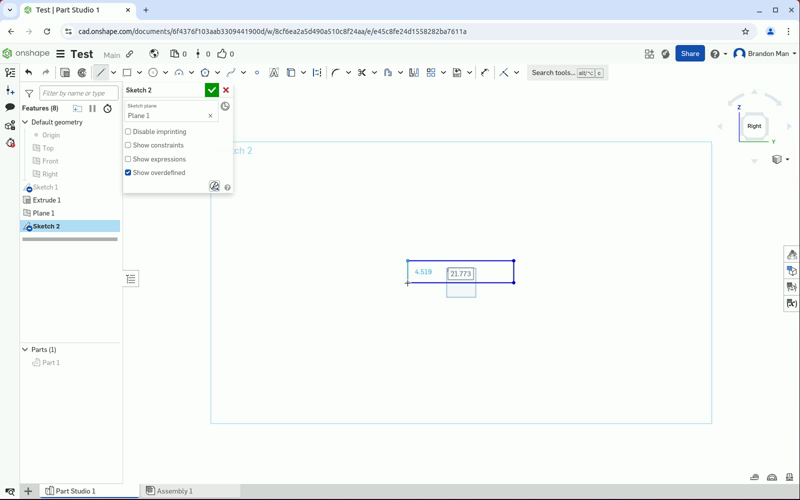
key_up(shift)
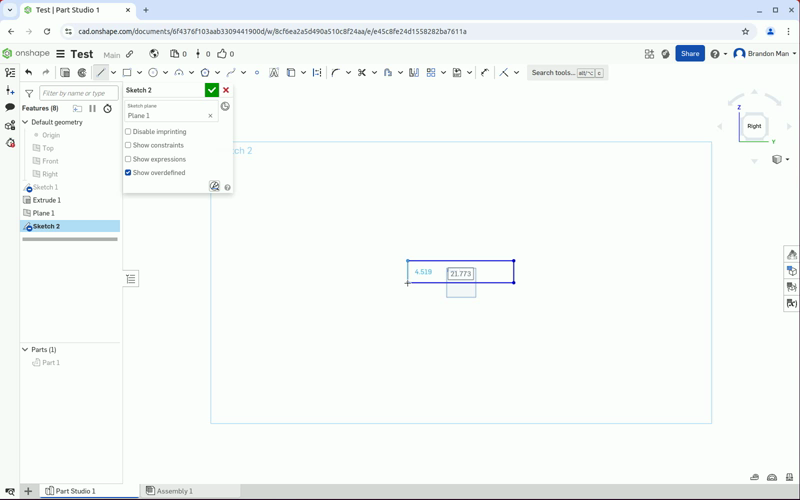
click(407, 282)
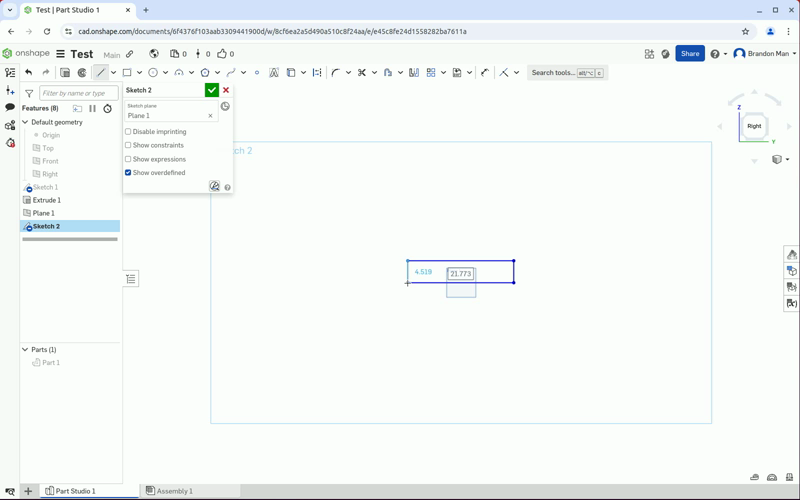
key(esc)
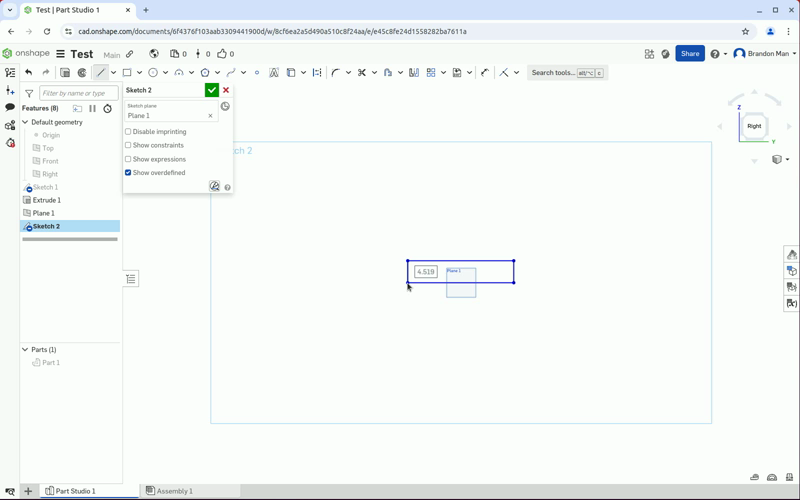
mouse_move(461, 267)
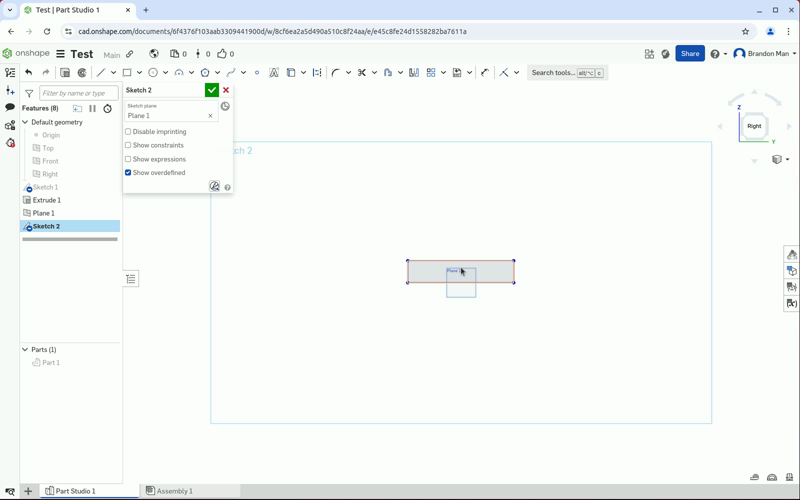
click(461, 267)
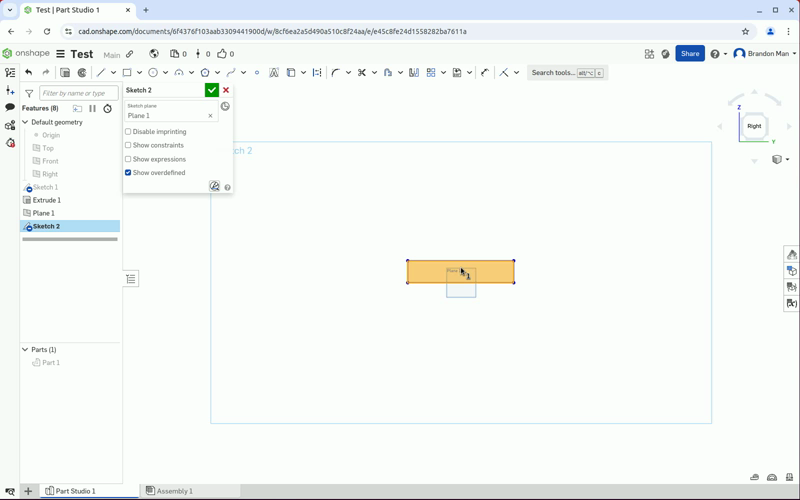
mouse_move(73, 352)
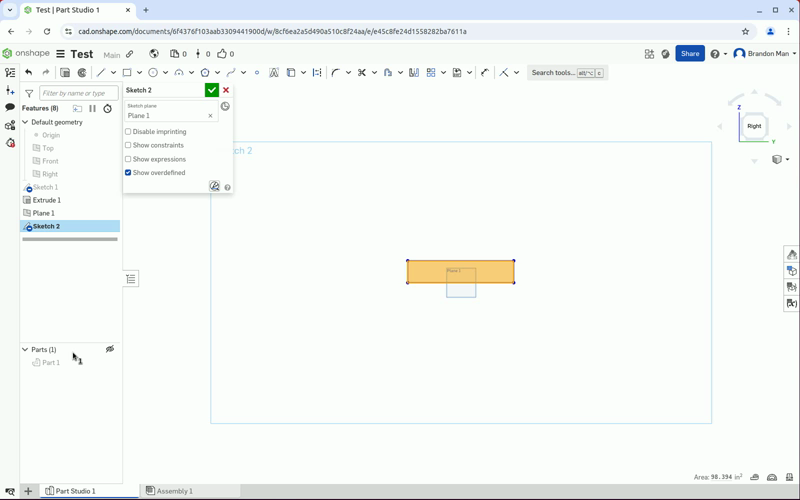
key(shift+y)
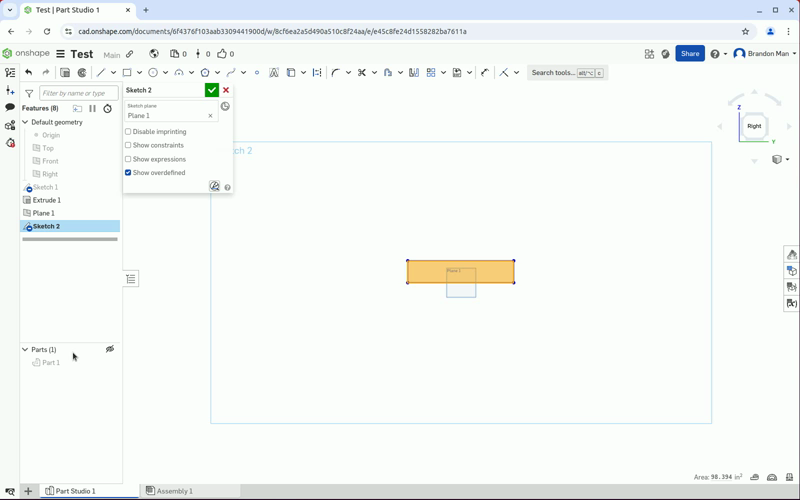
key(shift+e)
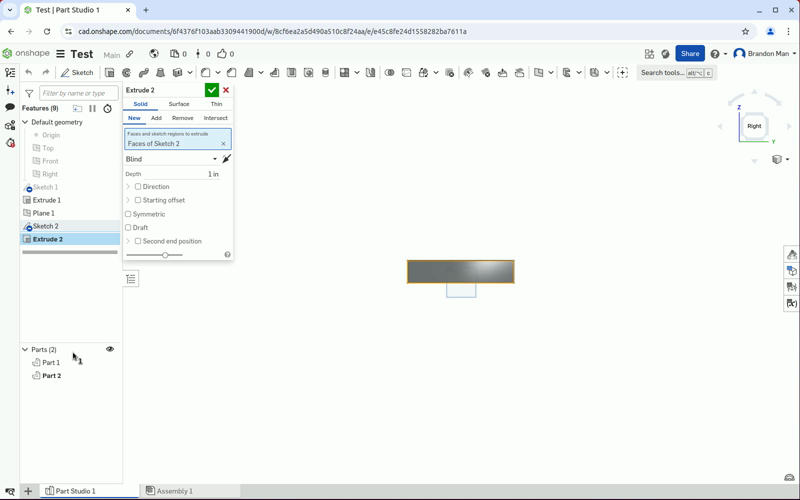
mouse_move(143, 106)
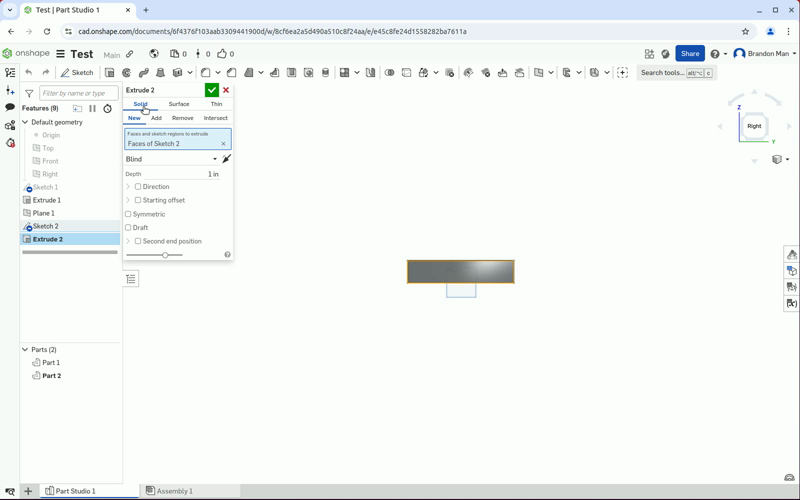
click(143, 106)
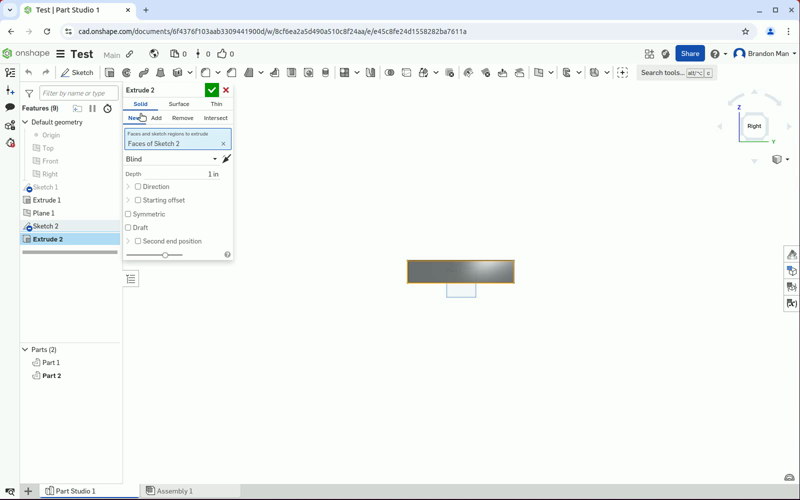
mouse_move(137, 120)
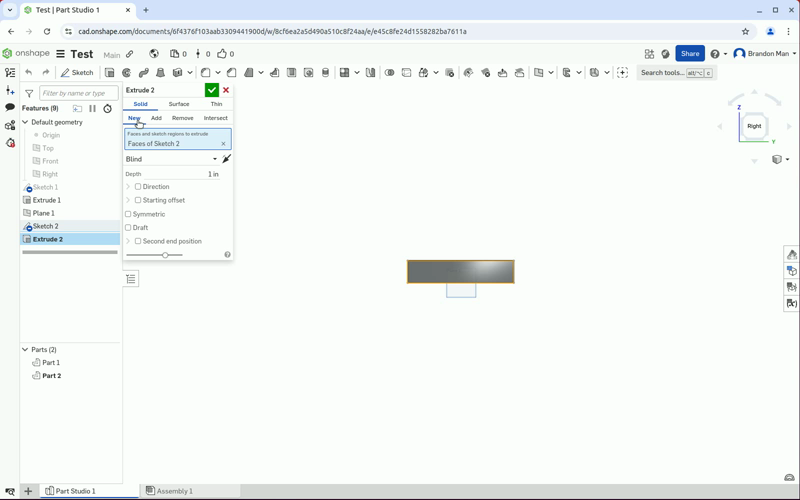
click(137, 120)
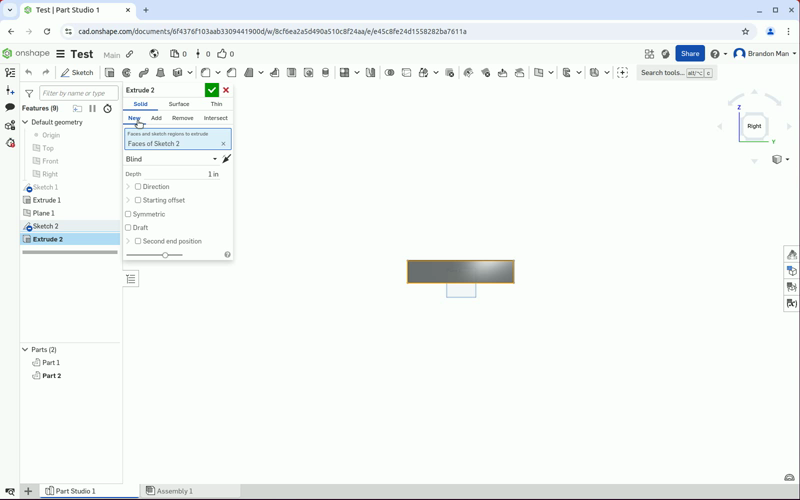
key(tab, 4)
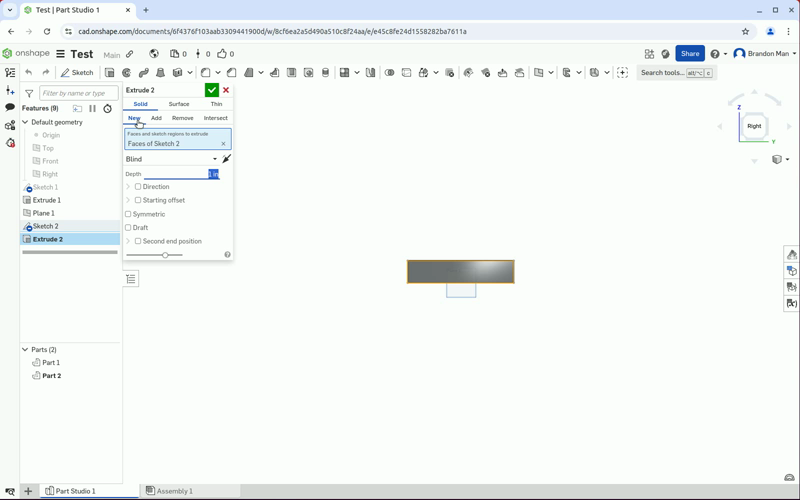
text(0.722)
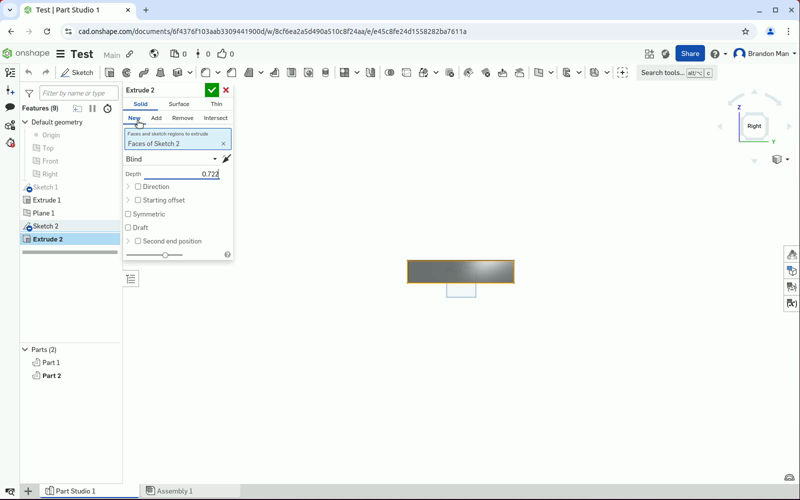
key(enter)
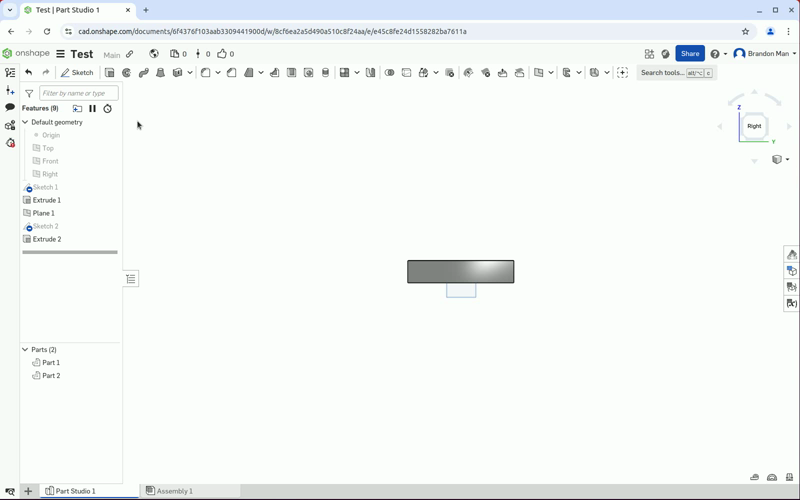
key(shift+h)
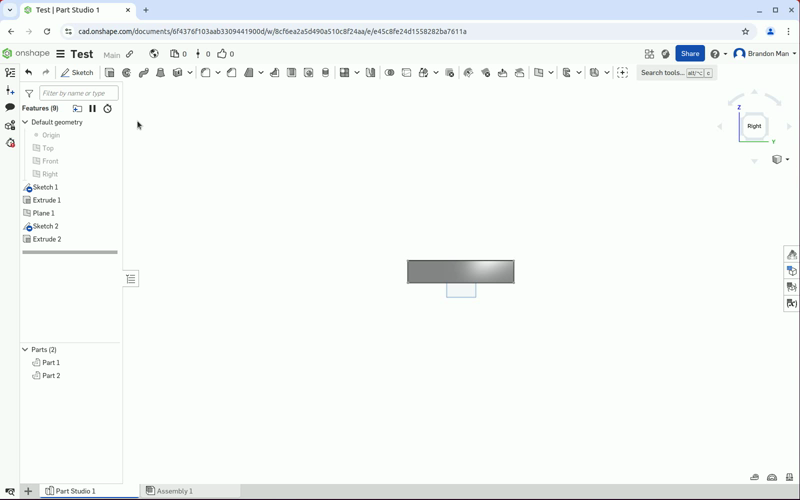
key(shift+h)
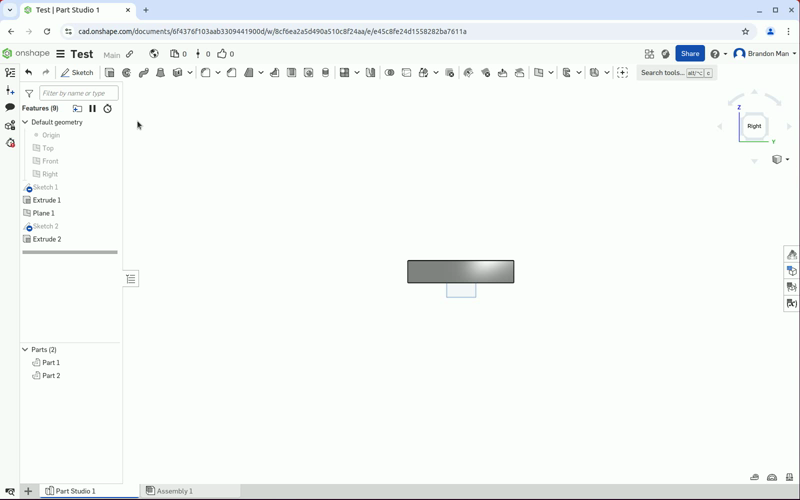
mouse_move(73, 189)
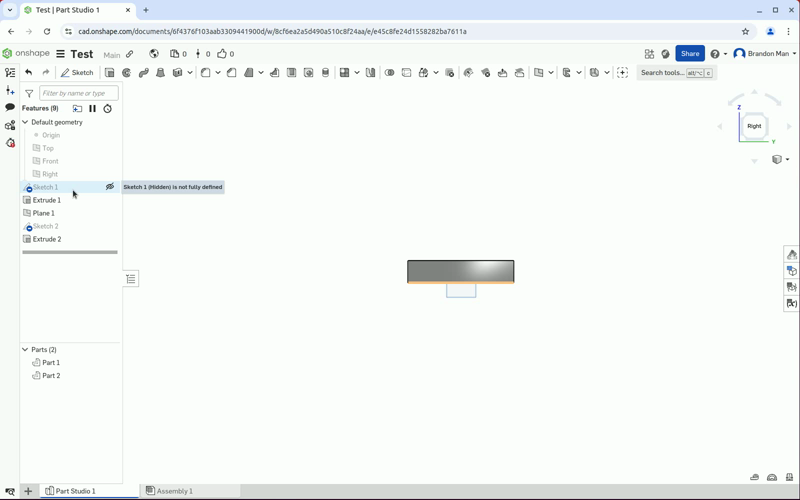
click(73, 189)
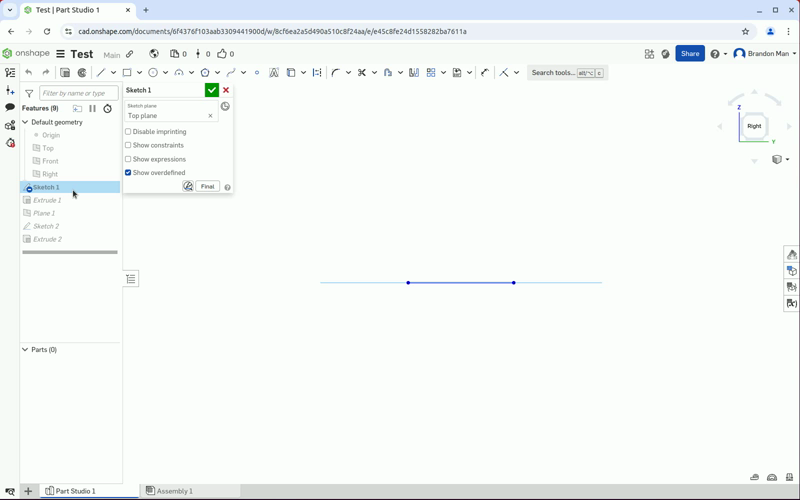
mouse_move(229, 92)
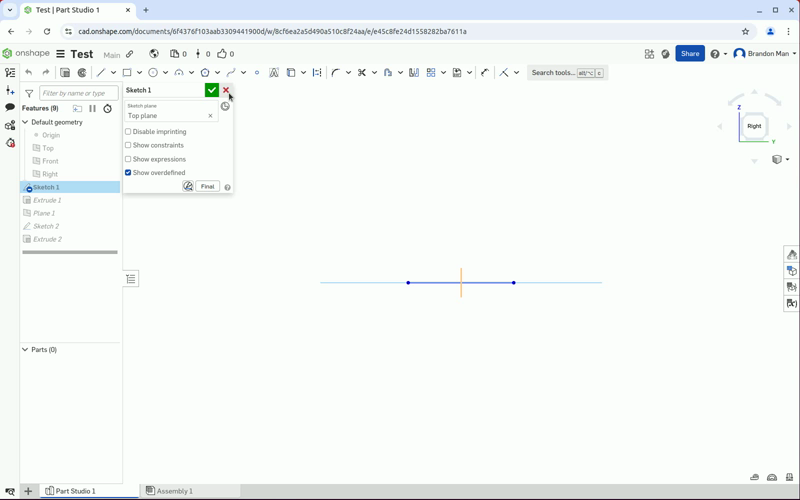
click(229, 92)
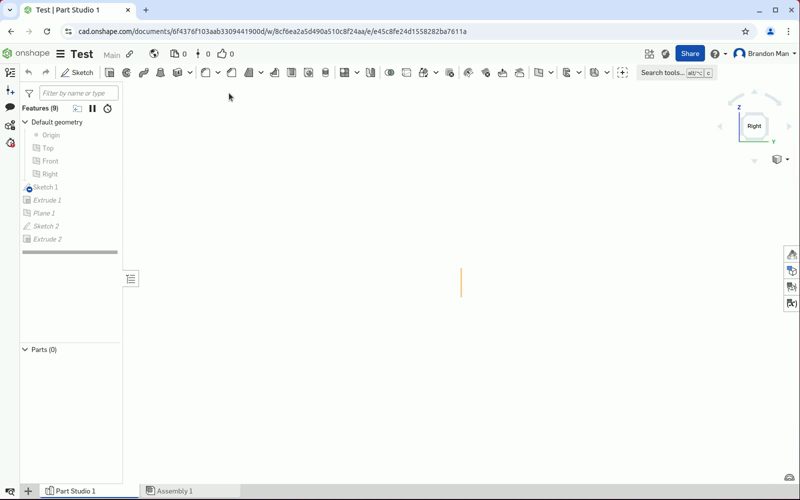
key(shift+s)
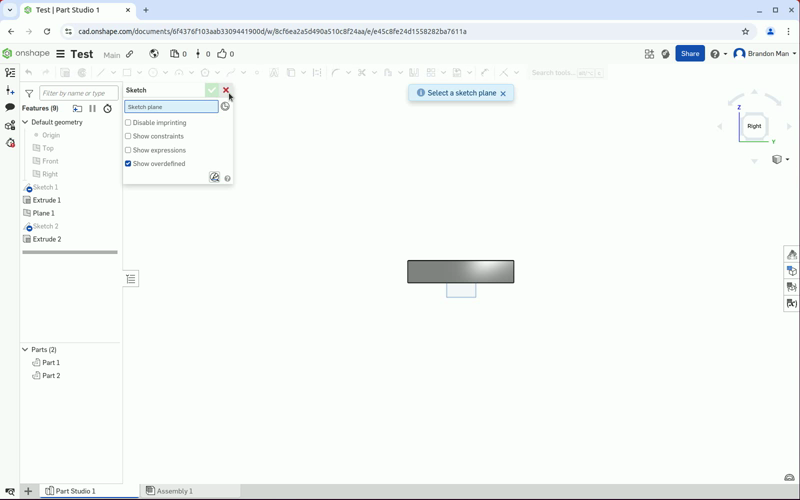
mouse_move(73, 215)
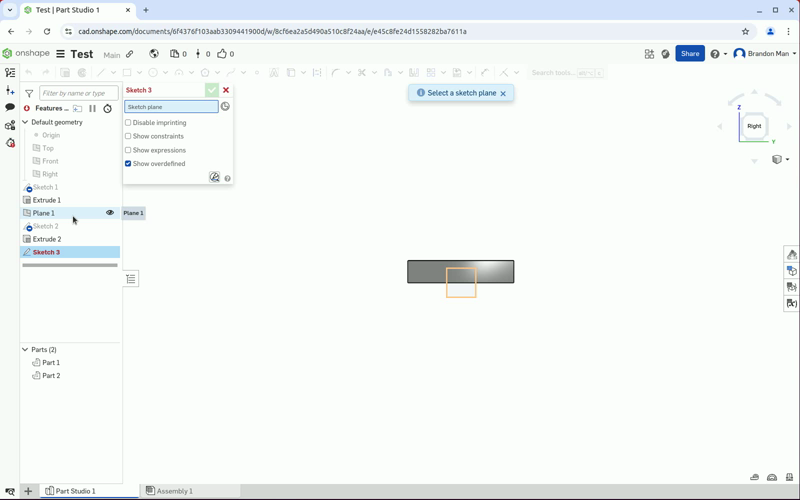
click(73, 215)
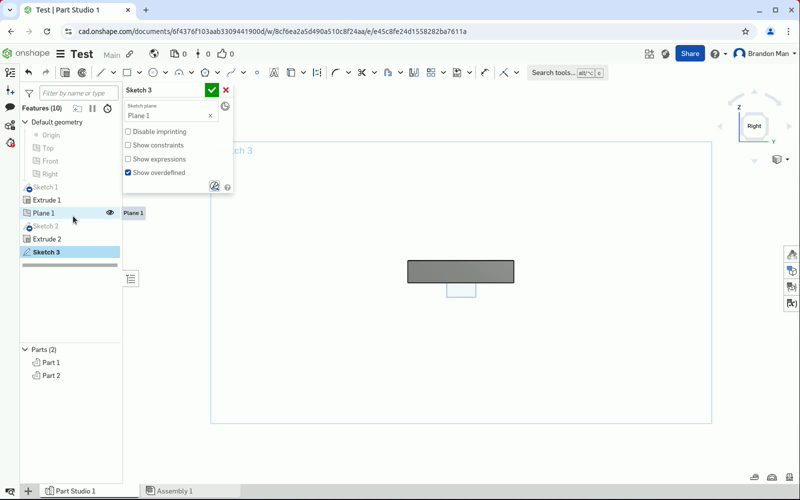
mouse_move(73, 352)
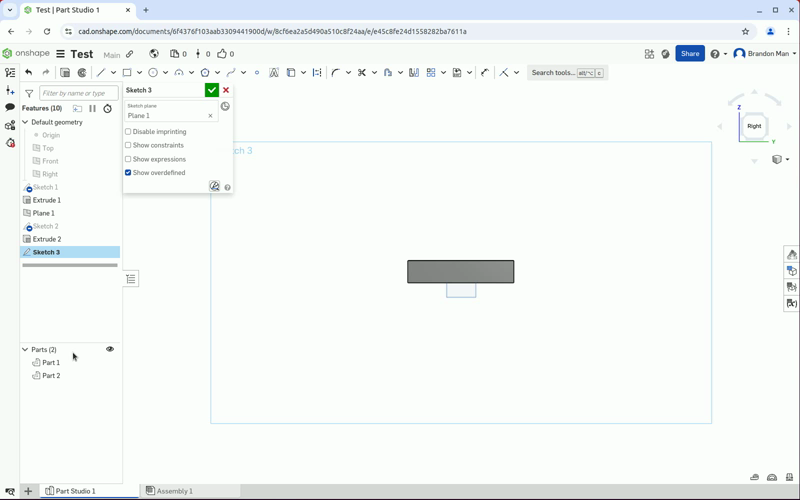
key(y)
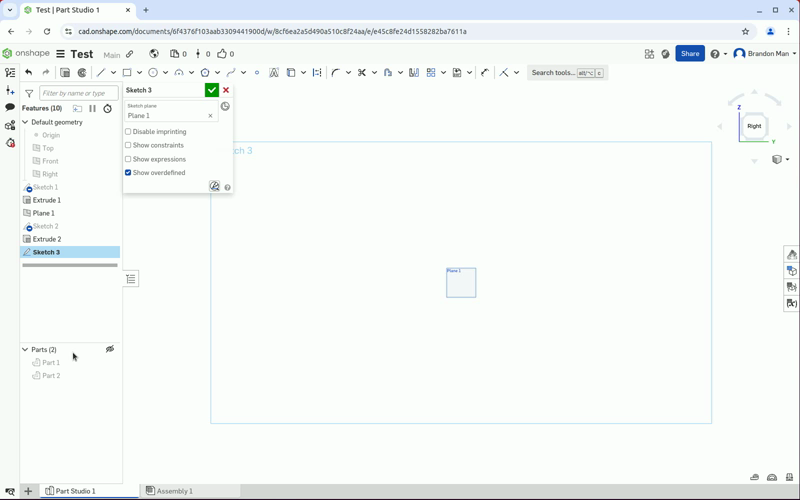
key(l)
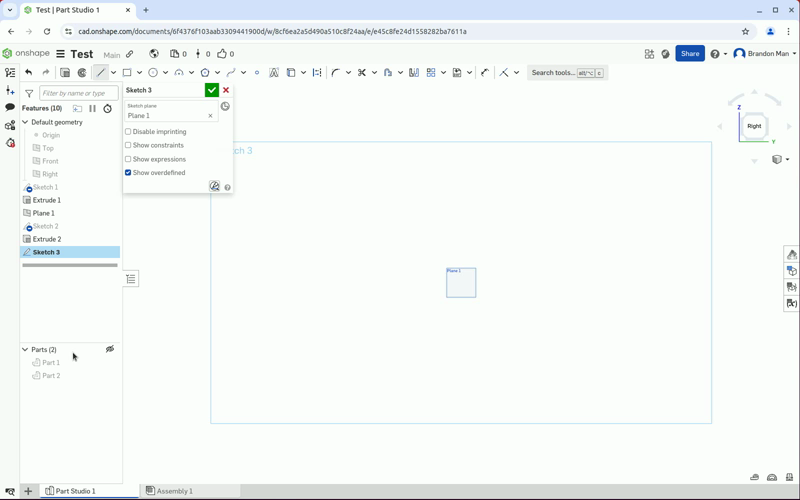
key_down(shift)
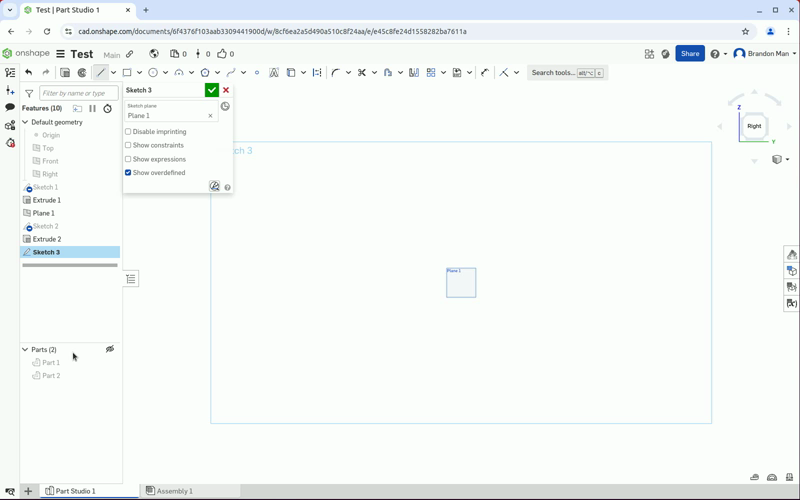
mouse_move(407, 260)
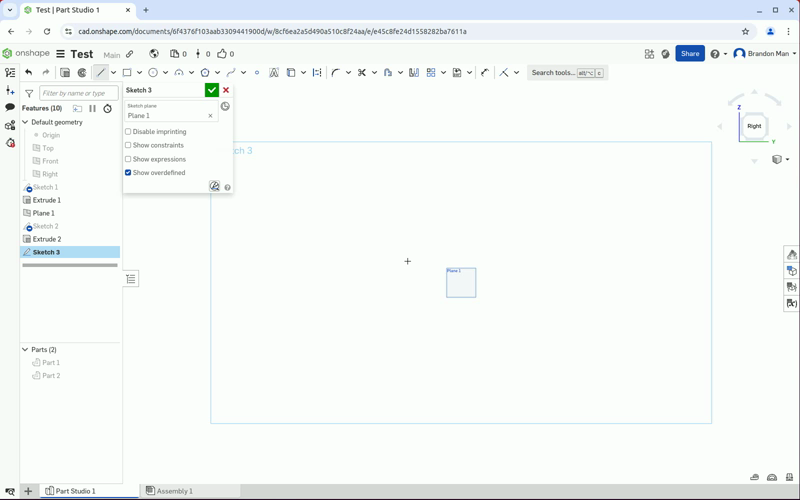
click(407, 260)
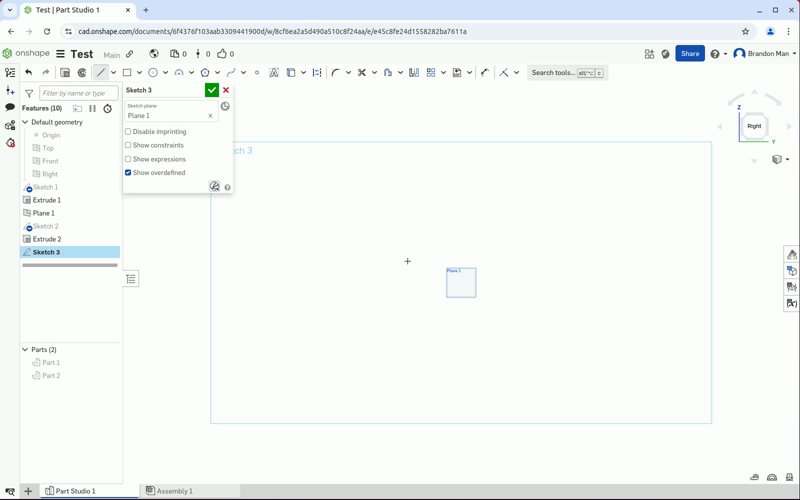
key_up(shift)
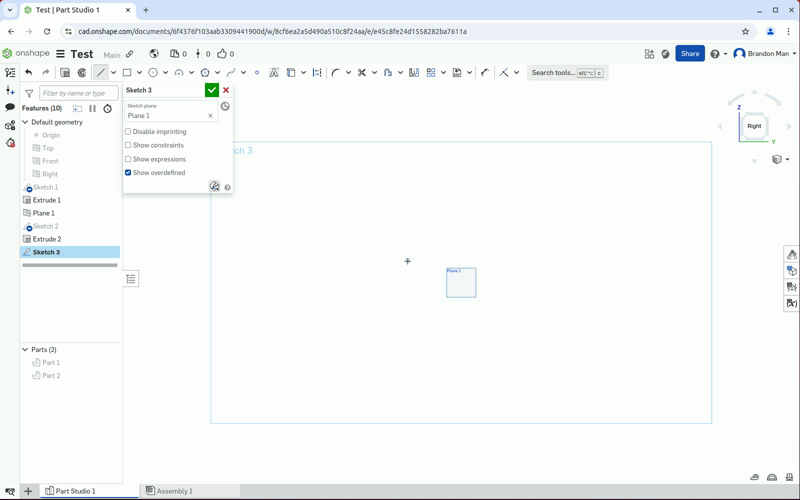
key_down(shift)
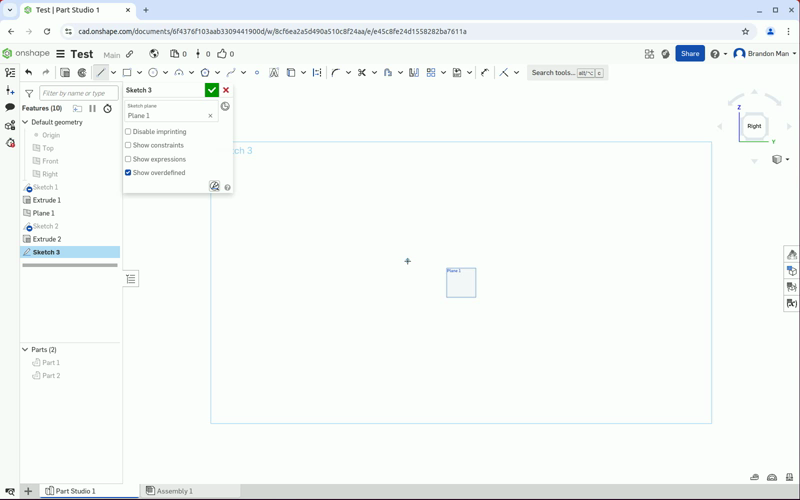
mouse_move(513, 260)
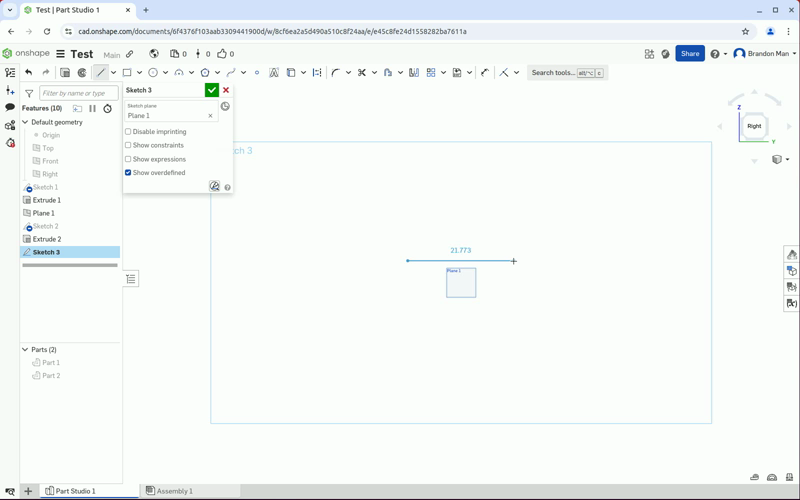
click(513, 260)
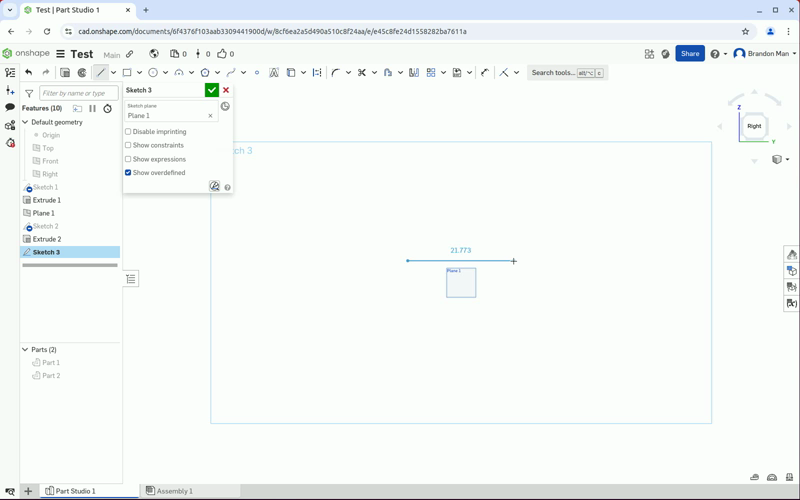
key_up(shift)
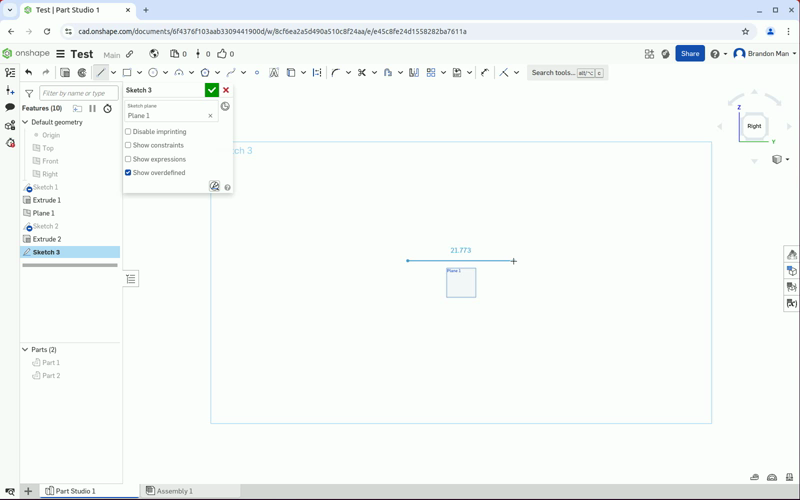
key_down(shift)
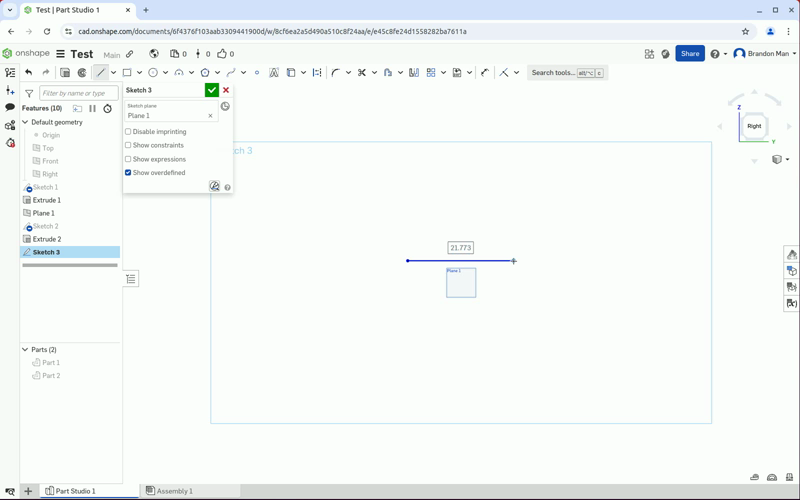
mouse_move(543, 260)
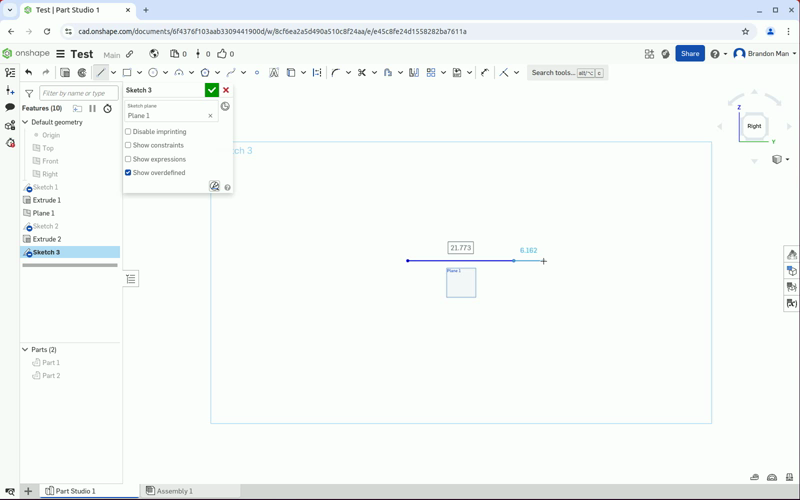
mouse_move(513, 257)
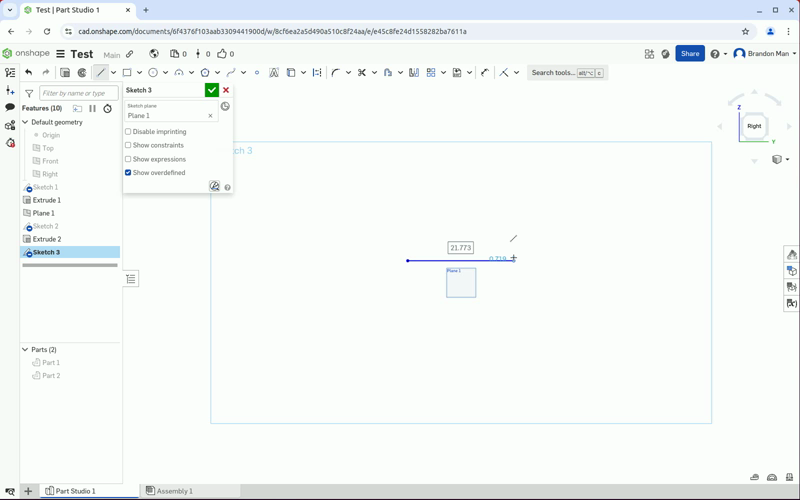
scroll(6)
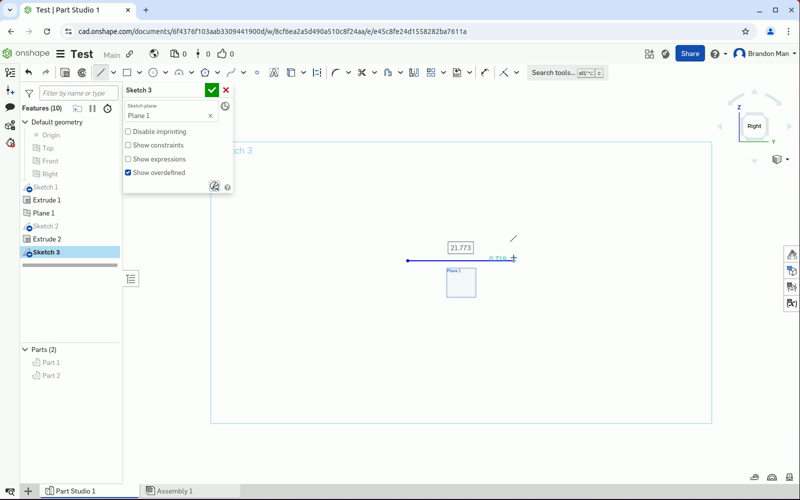
scroll(6)
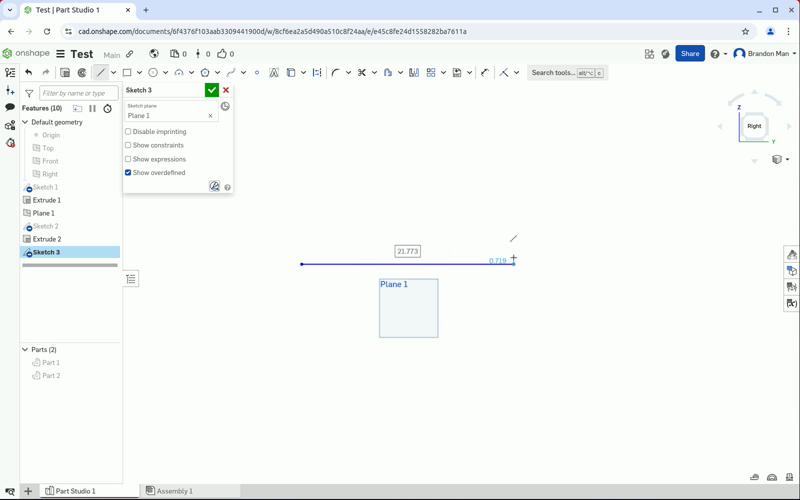
scroll(6)
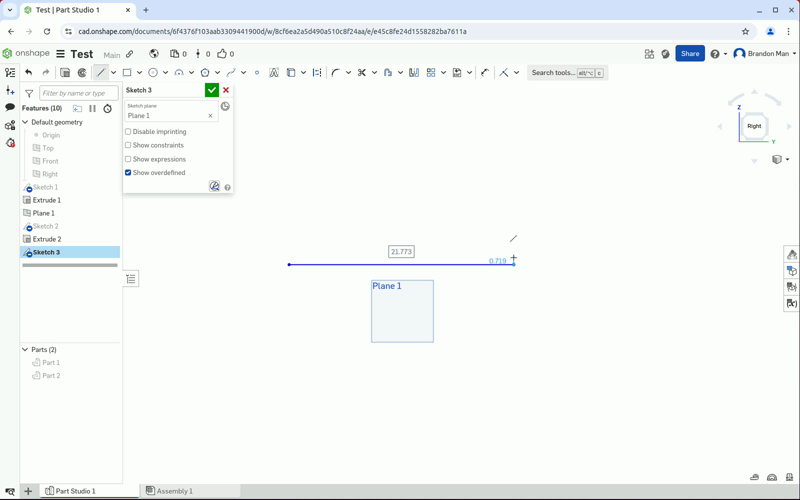
scroll(6)
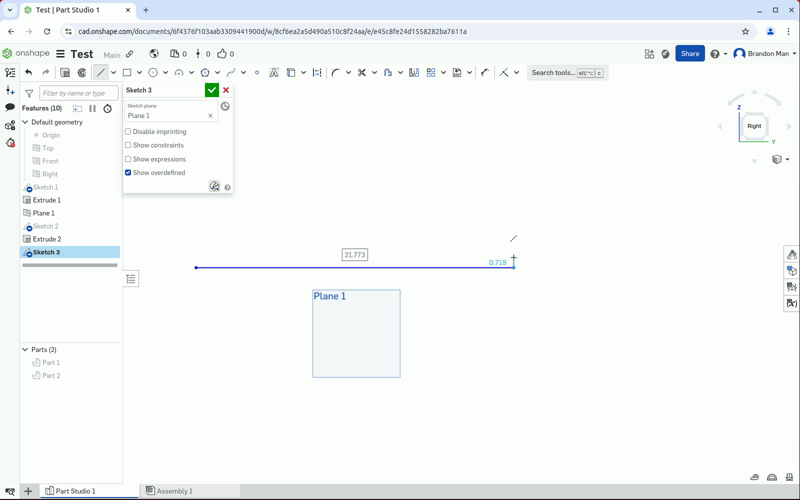
scroll(6)
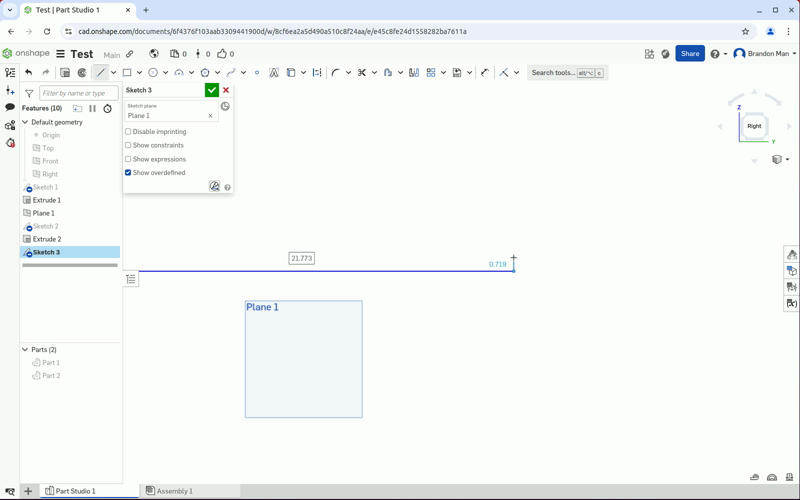
scroll(6)
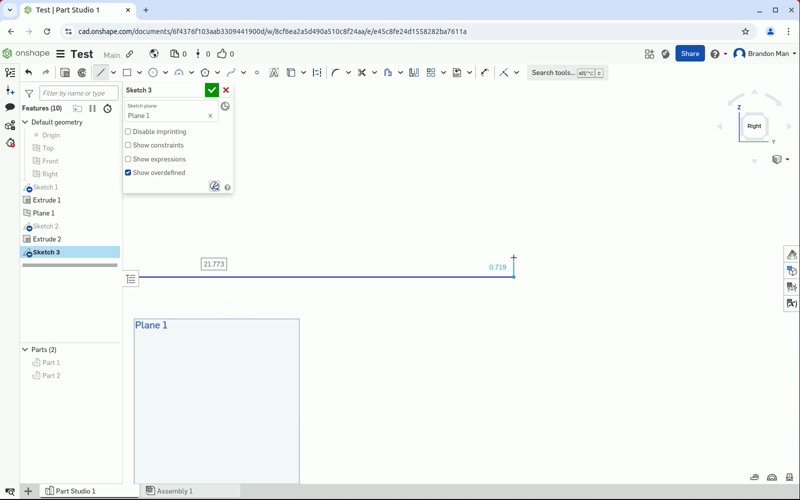
scroll(6)
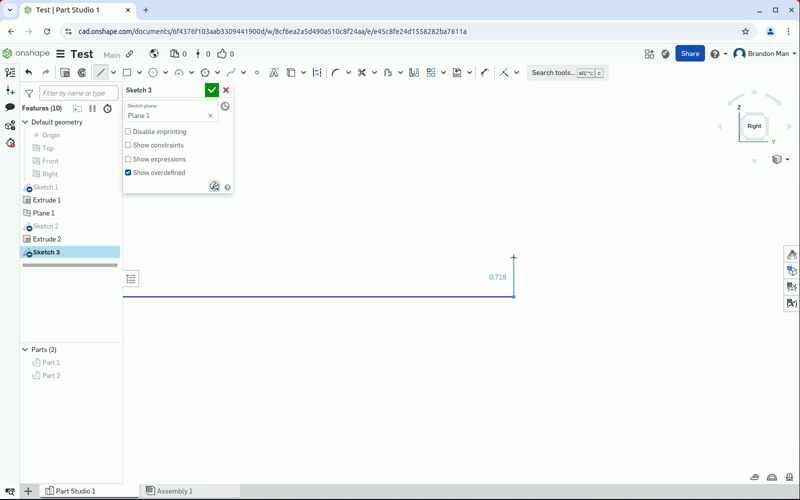
click(513, 257)
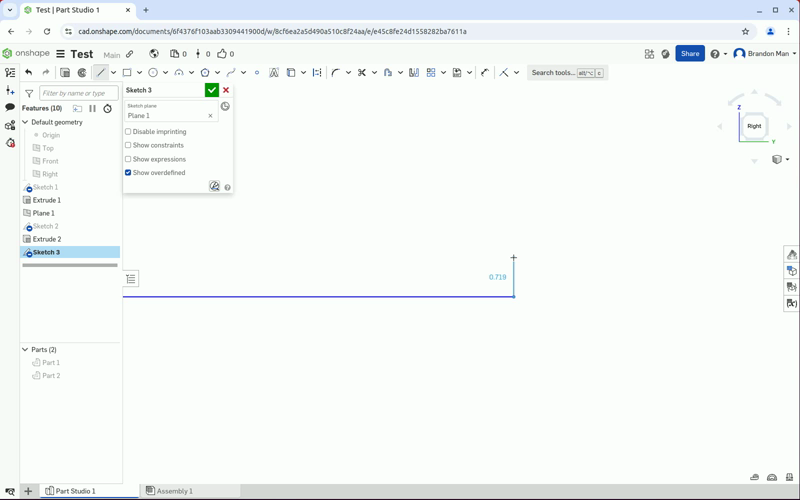
scroll(-6)
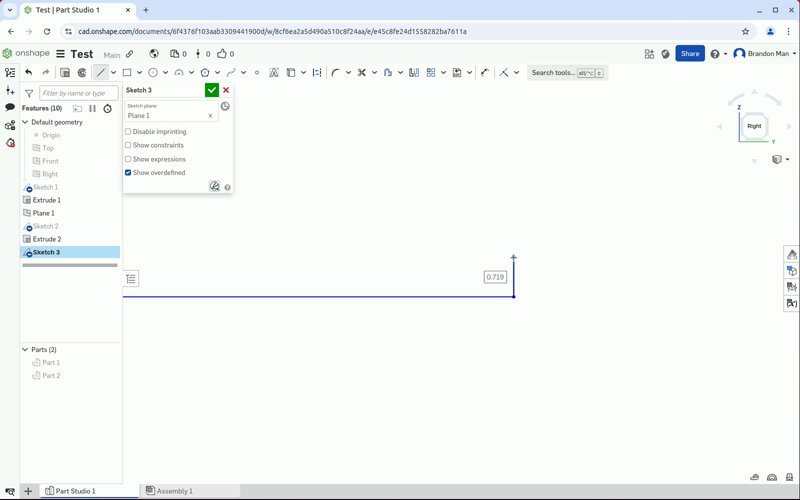
scroll(-6)
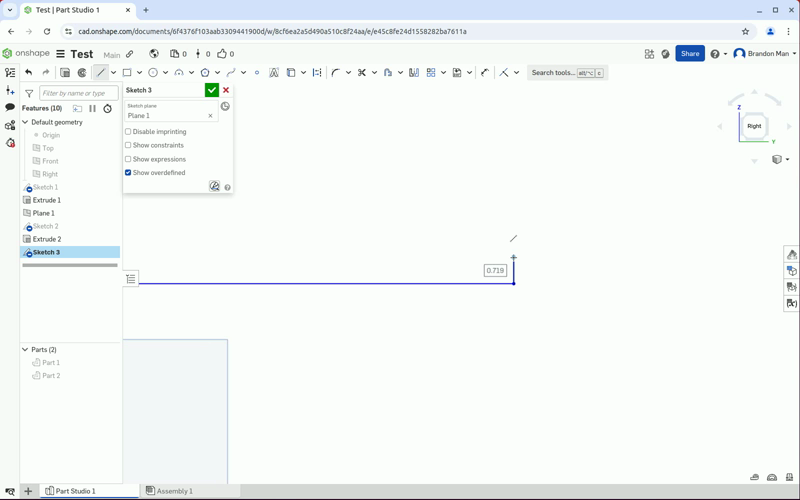
scroll(-6)
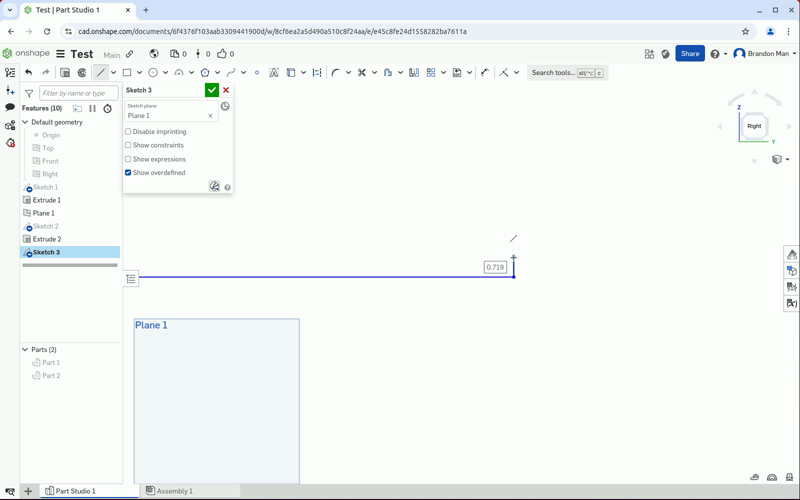
scroll(-6)
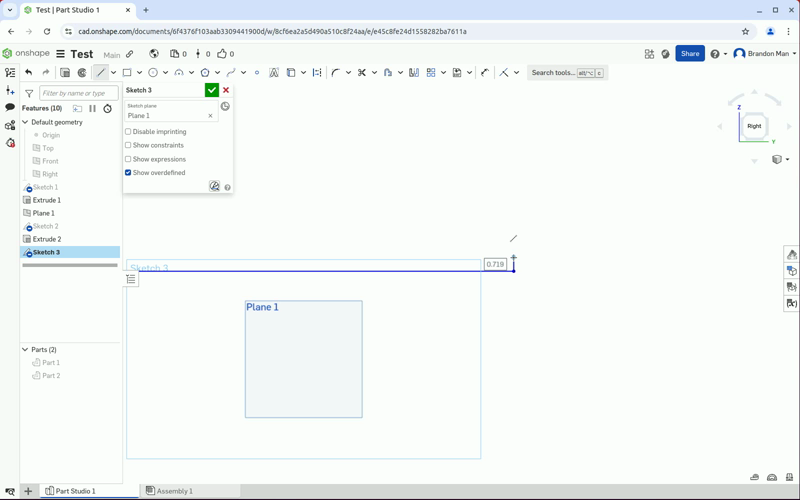
scroll(-6)
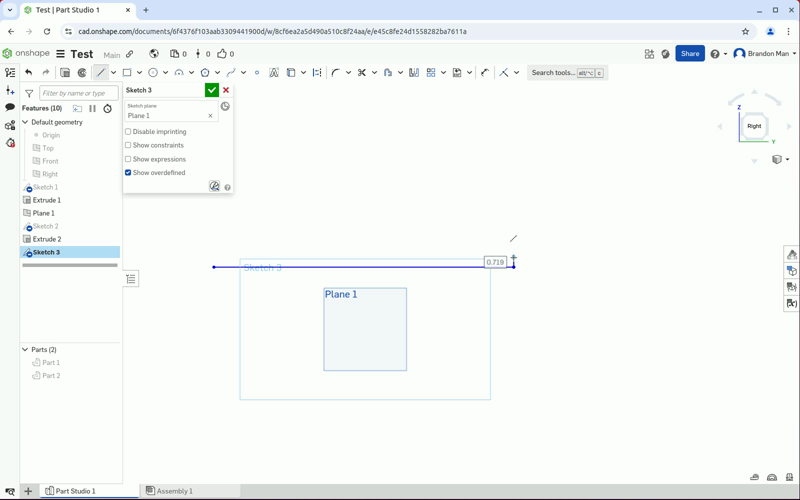
scroll(-6)
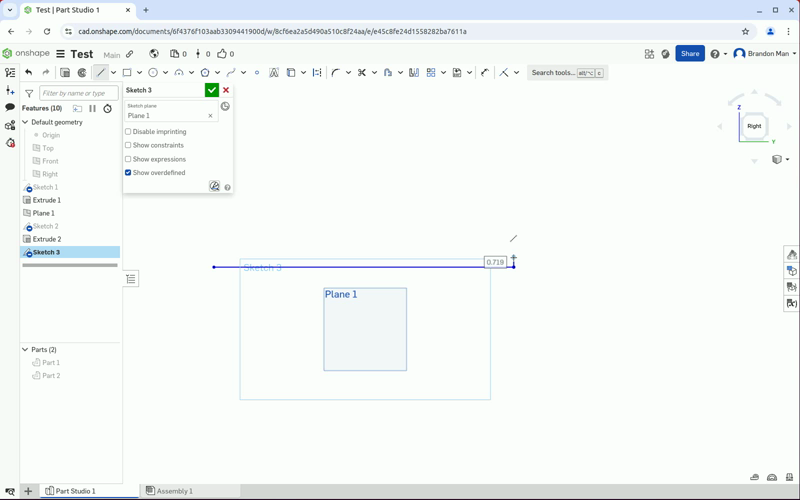
scroll(-6)
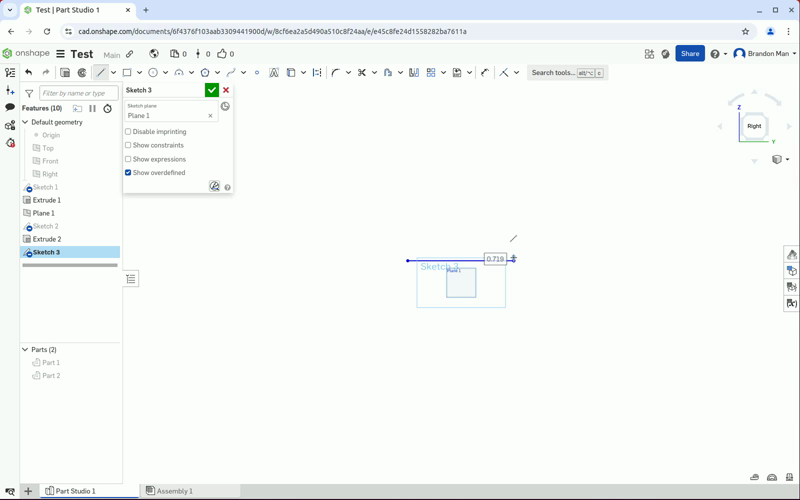
key_up(shift)
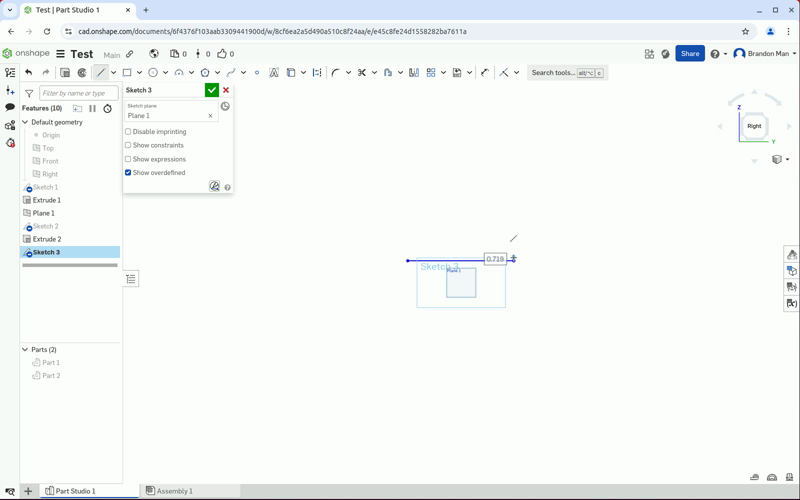
key_down(shift)
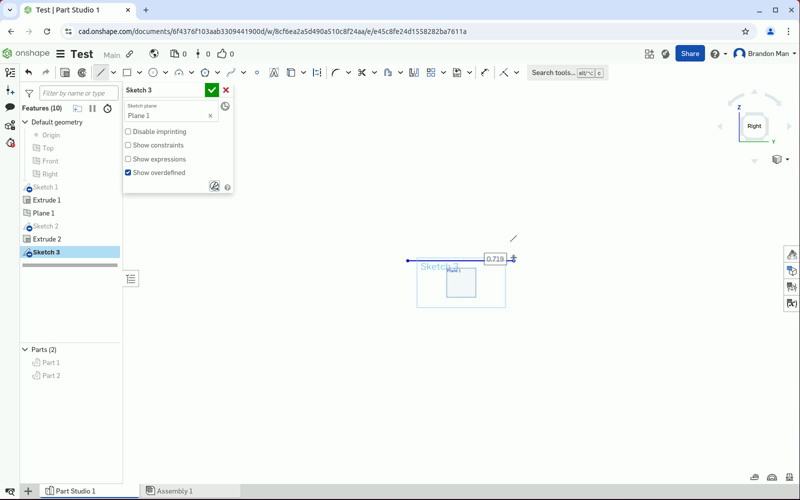
mouse_move(407, 257)
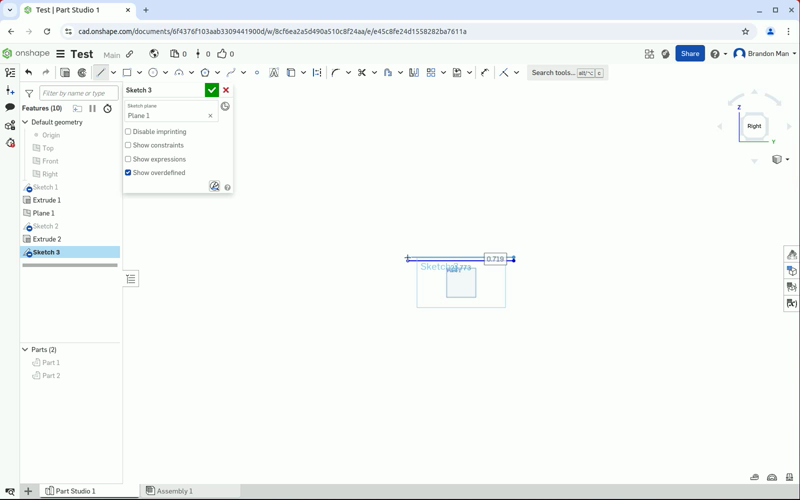
scroll(6)
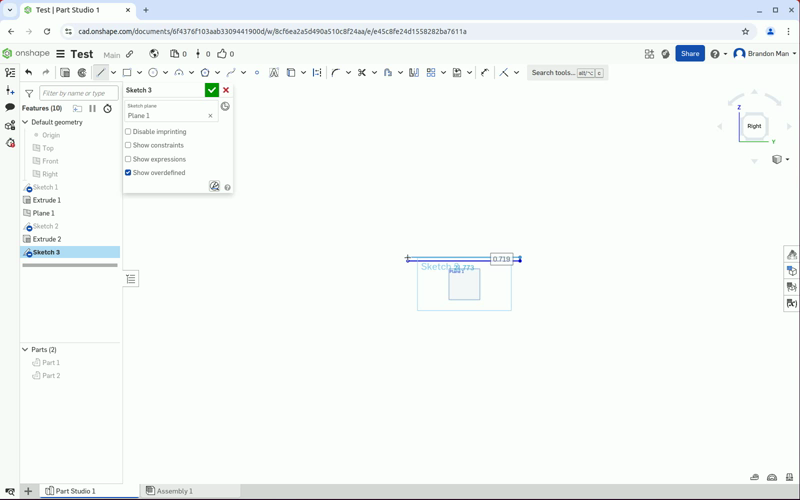
scroll(6)
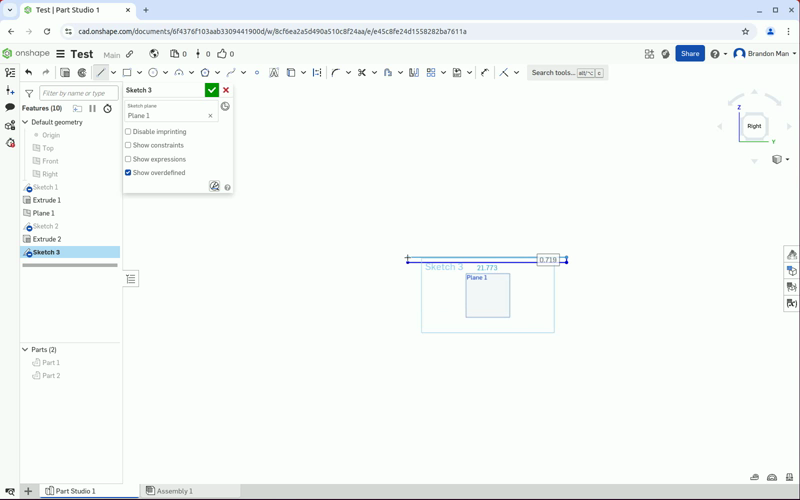
scroll(6)
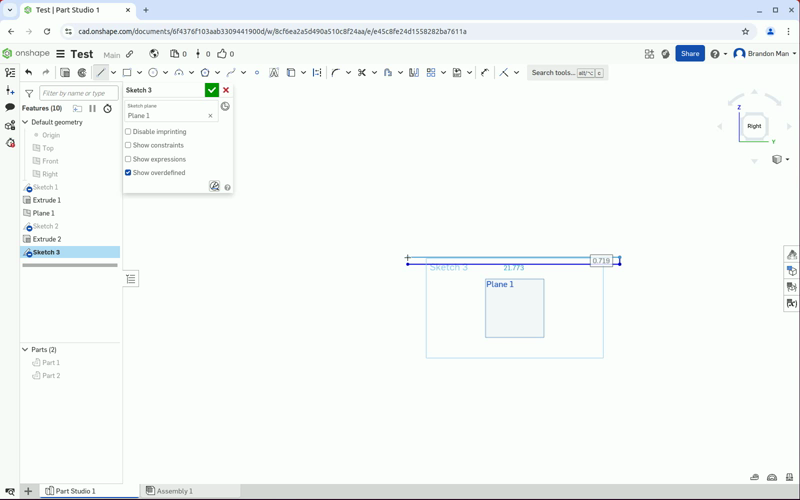
scroll(6)
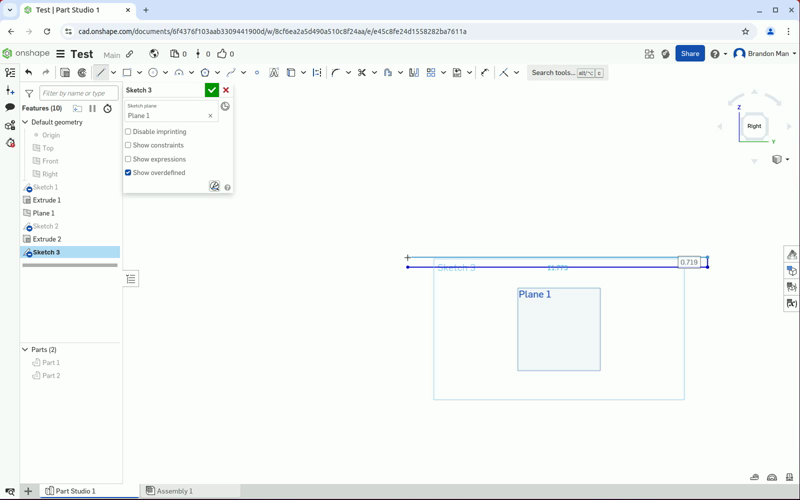
scroll(6)
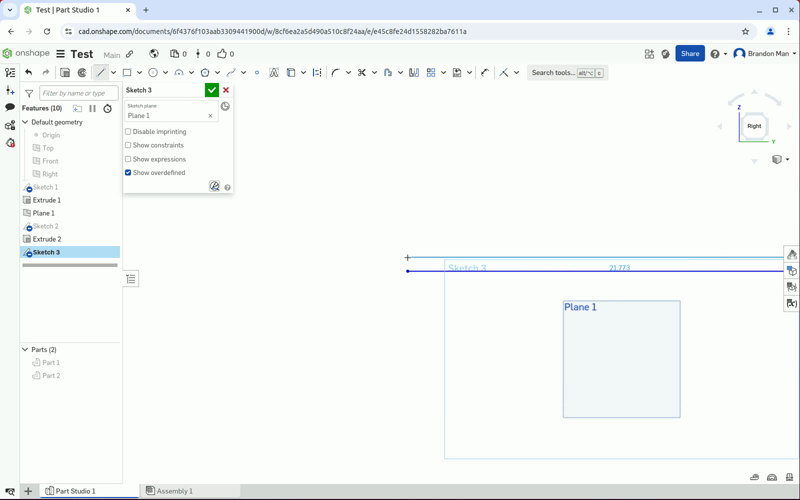
scroll(6)
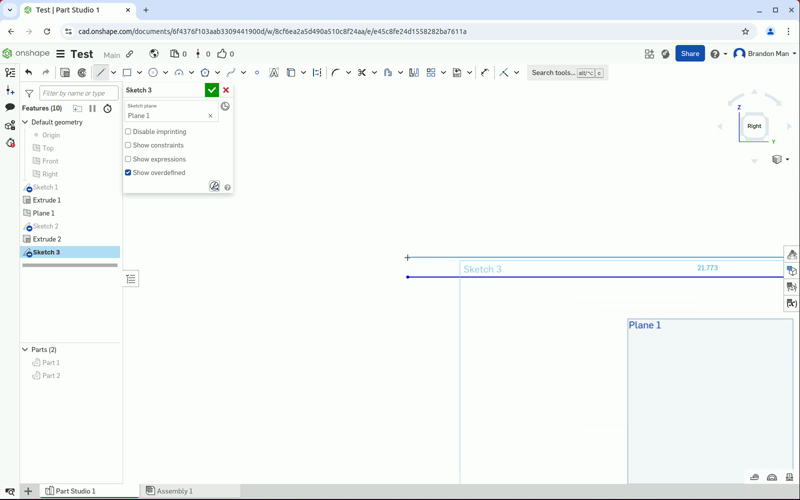
scroll(6)
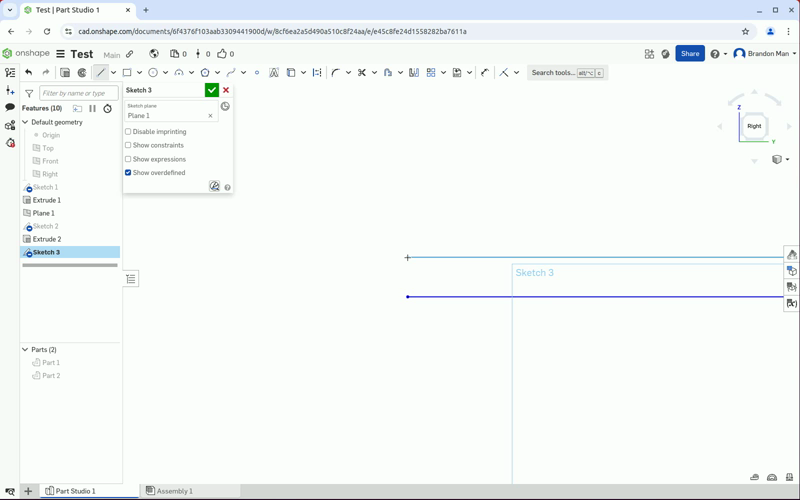
click(407, 257)
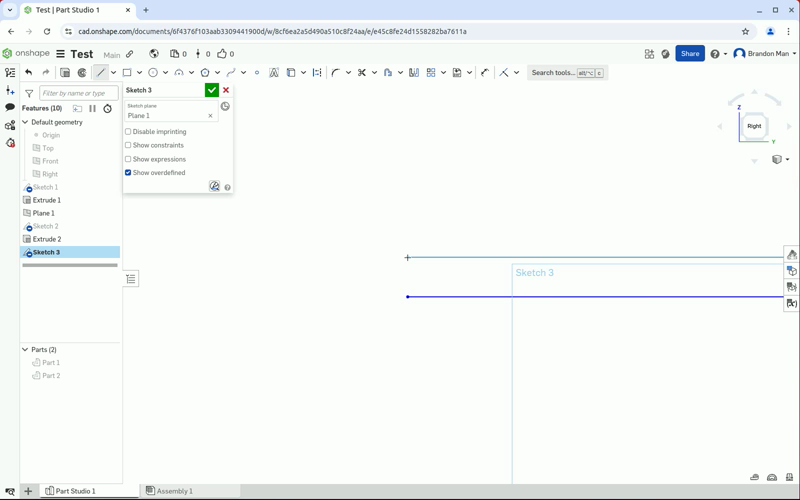
scroll(-6)
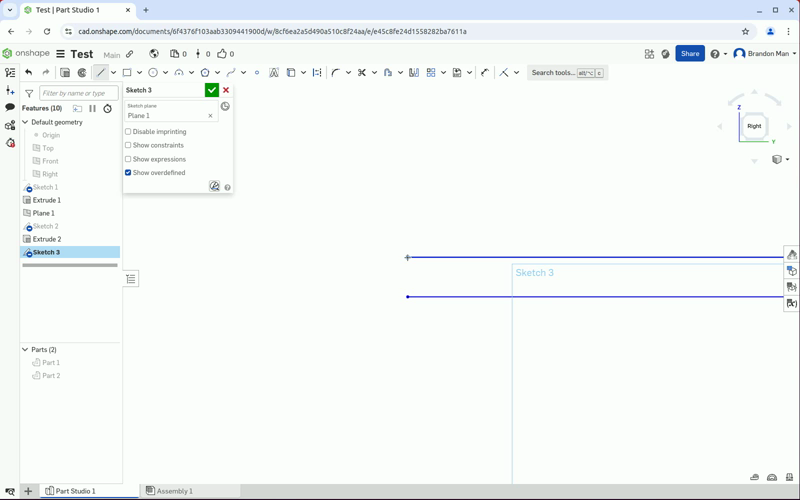
scroll(-6)
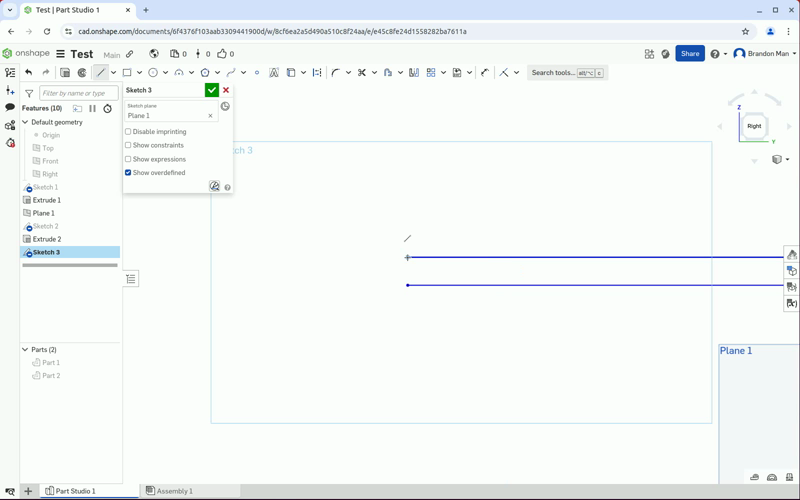
scroll(-6)
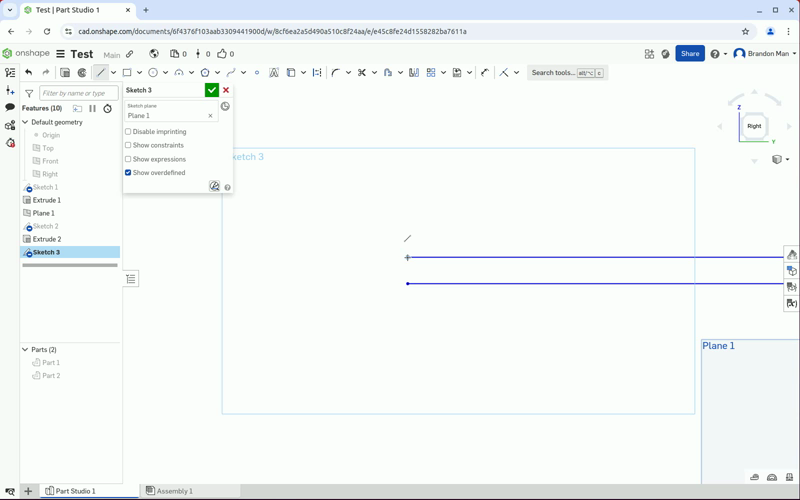
scroll(-6)
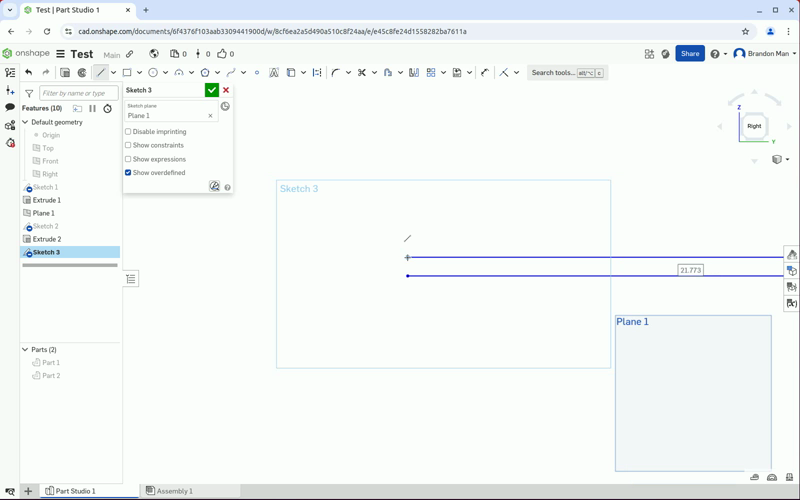
scroll(-6)
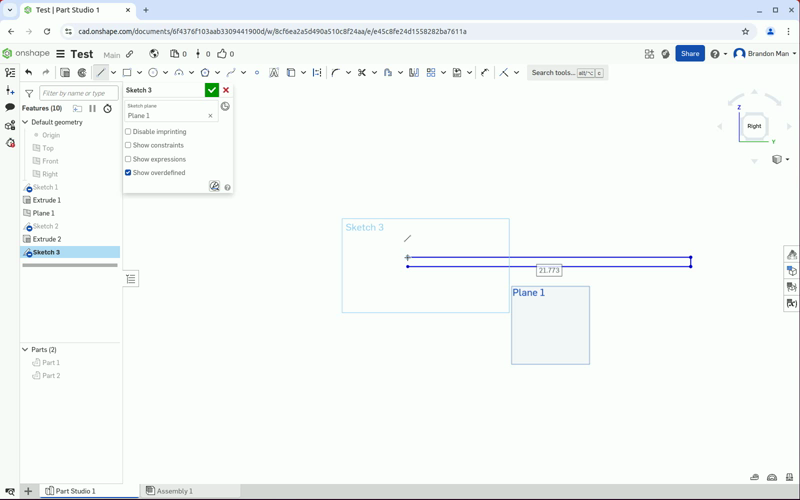
scroll(-6)
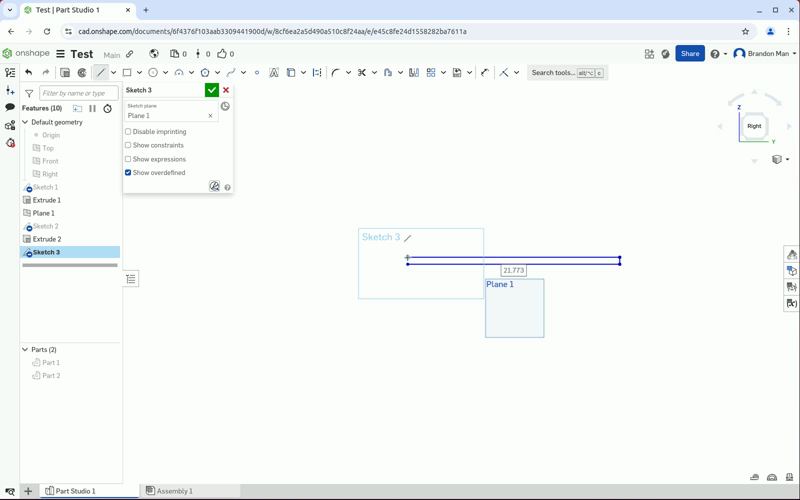
scroll(-6)
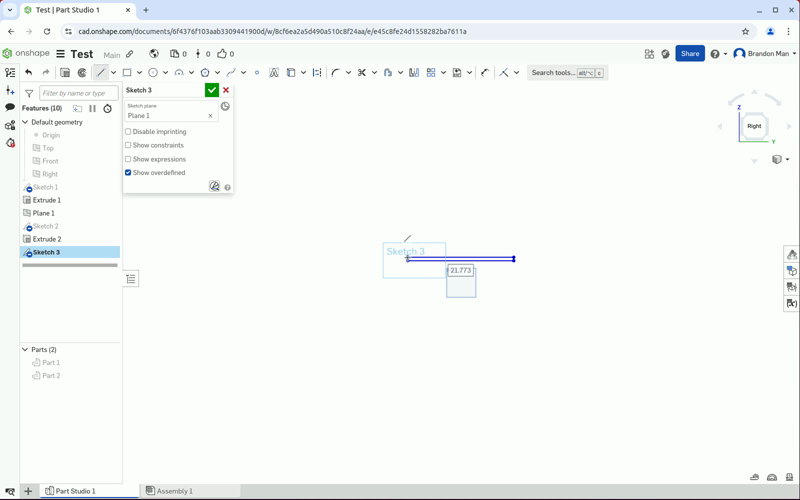
key_up(shift)
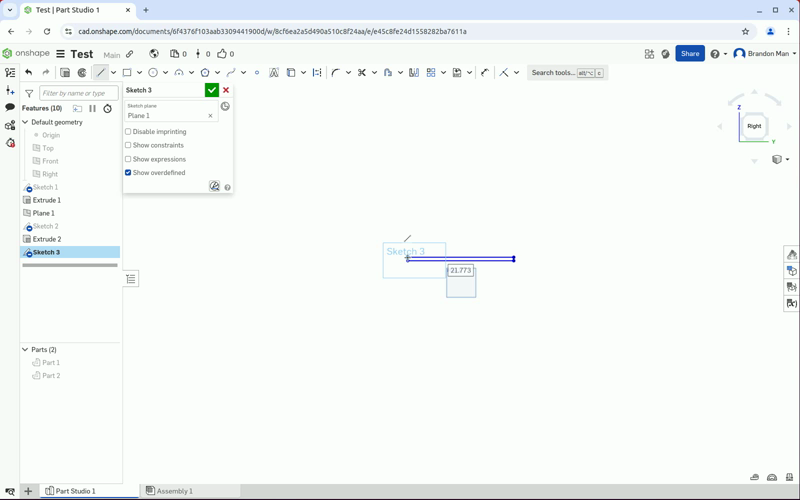
mouse_move(437, 257)
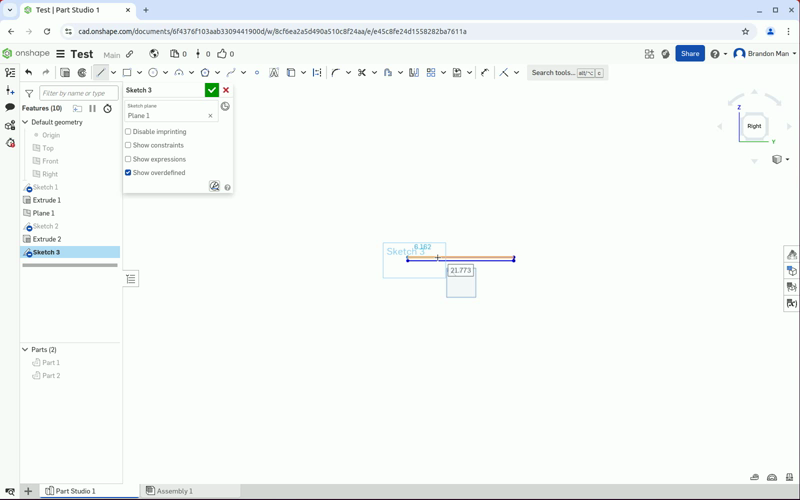
key_down(shift)
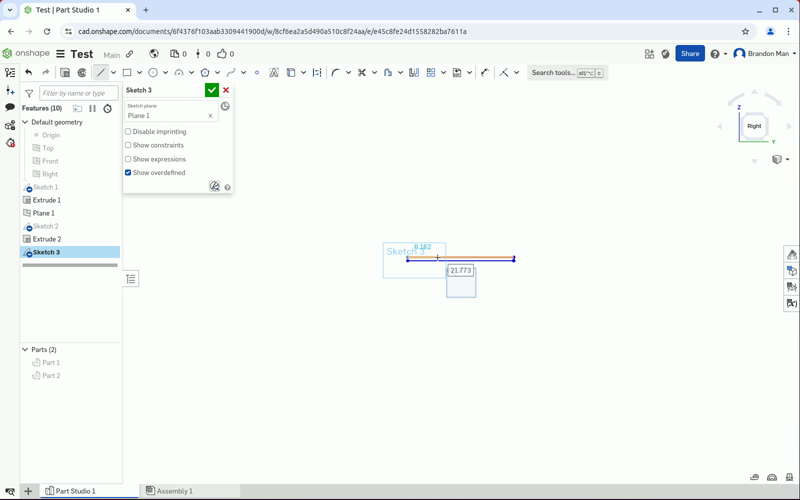
mouse_move(407, 260)
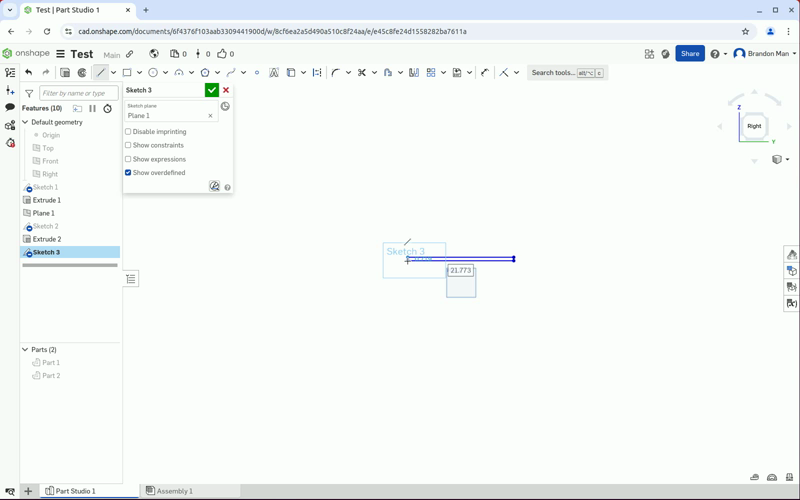
scroll(6)
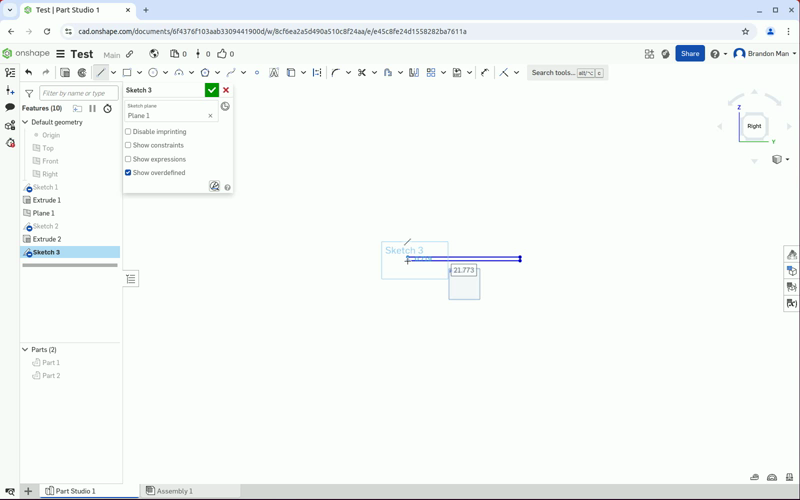
scroll(6)
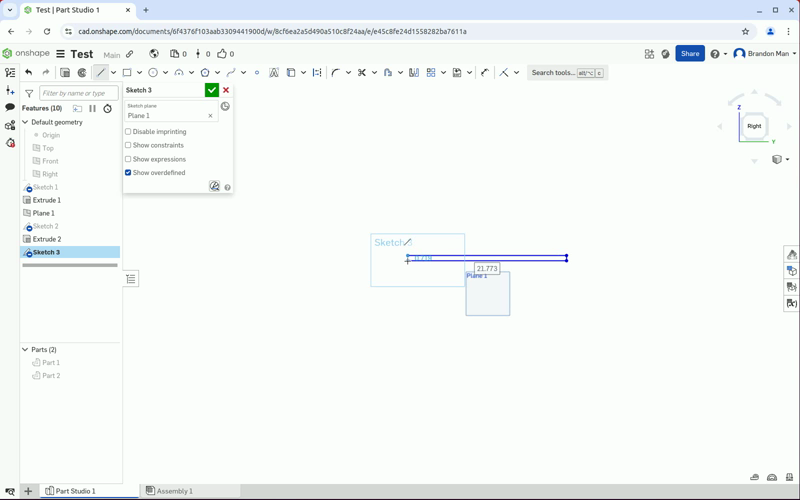
scroll(6)
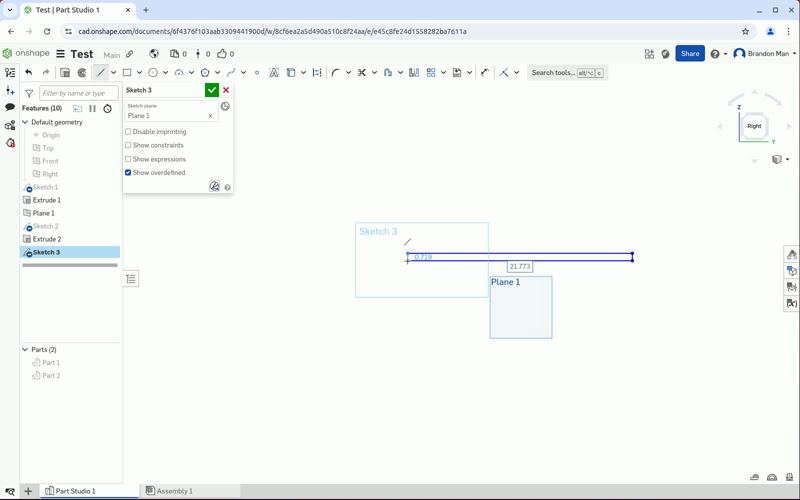
scroll(6)
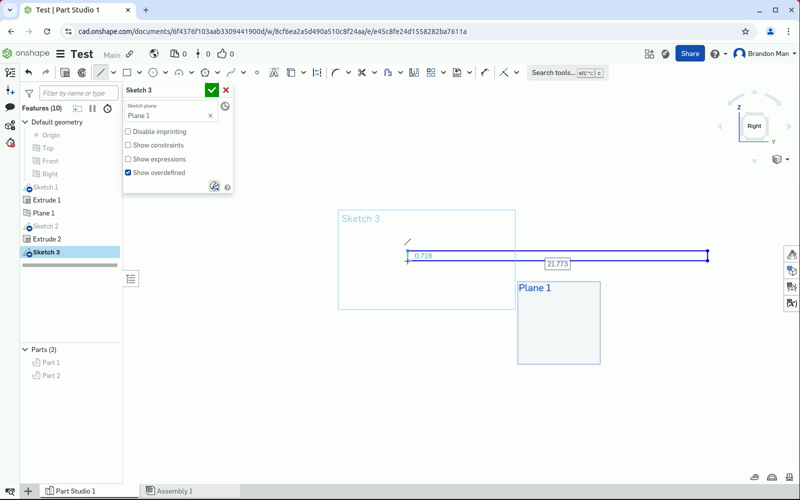
scroll(6)
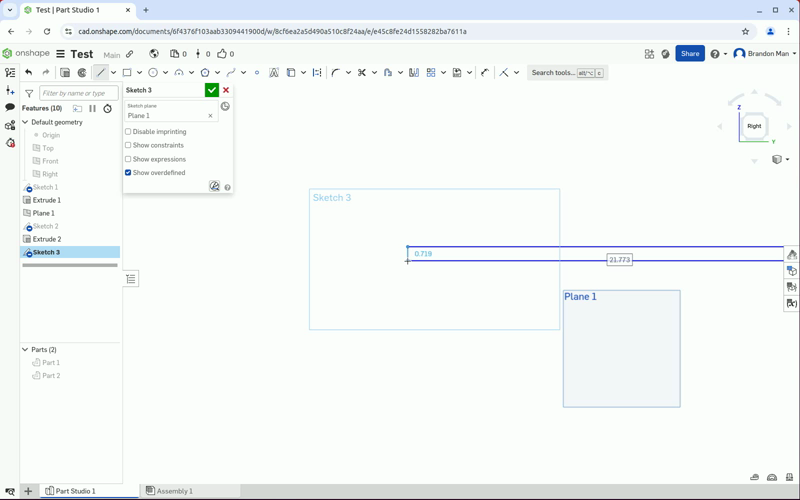
scroll(6)
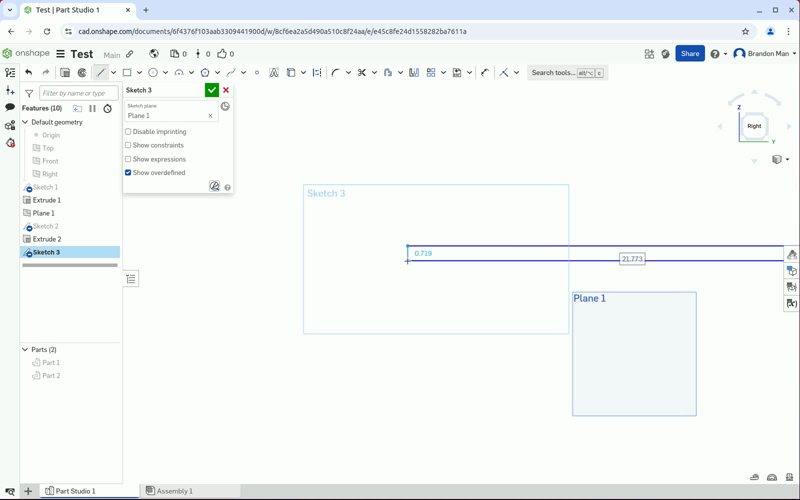
scroll(6)
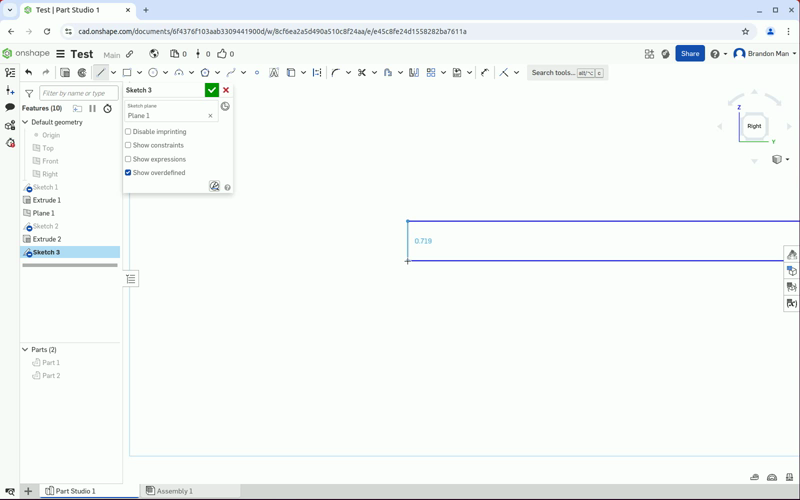
key_up(shift)
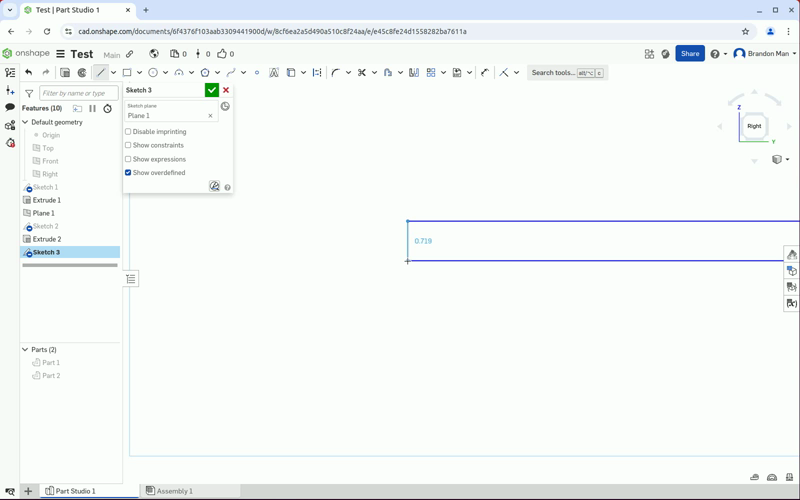
click(407, 260)
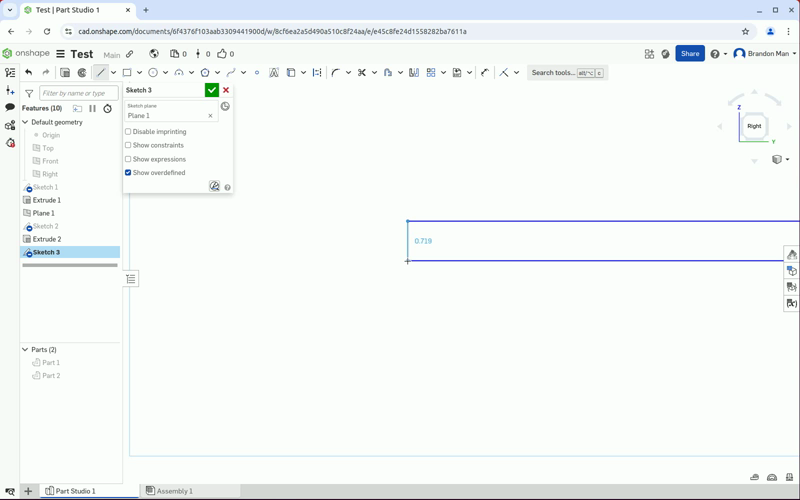
scroll(-6)
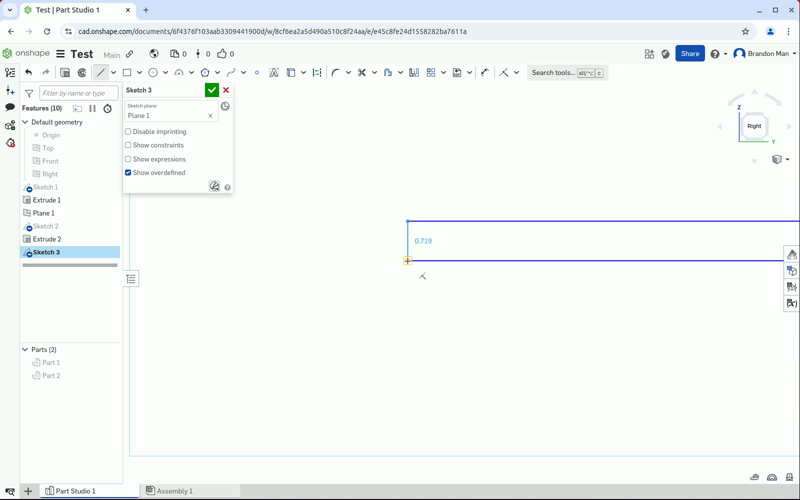
scroll(-6)
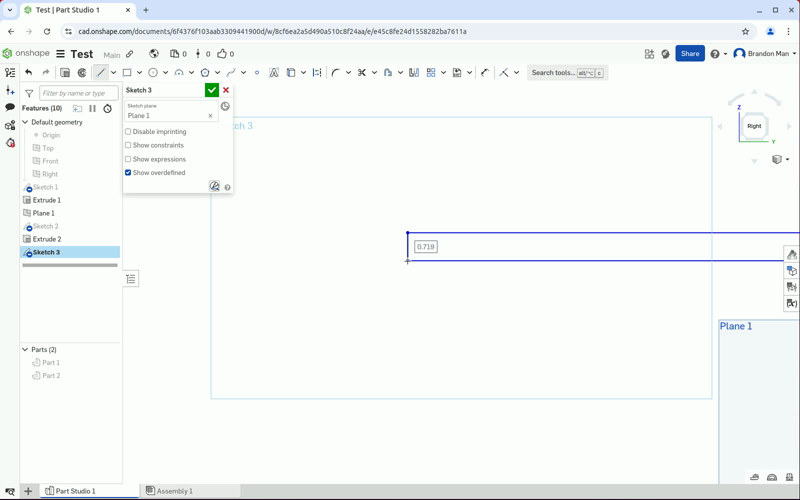
scroll(-6)
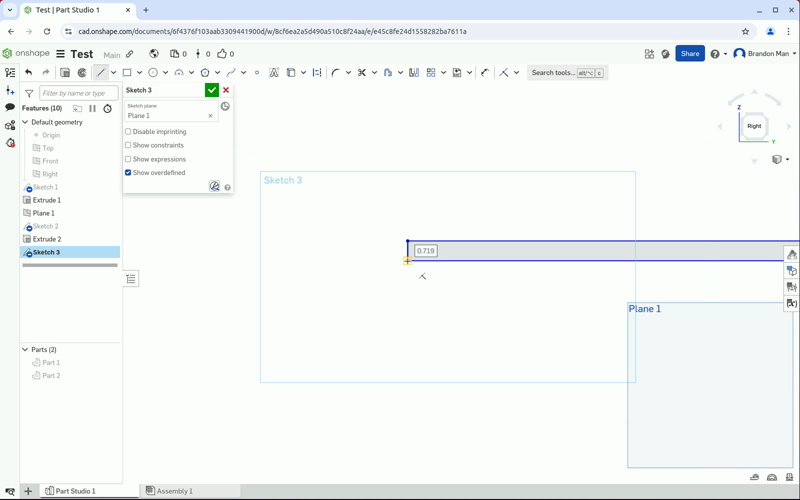
scroll(-6)
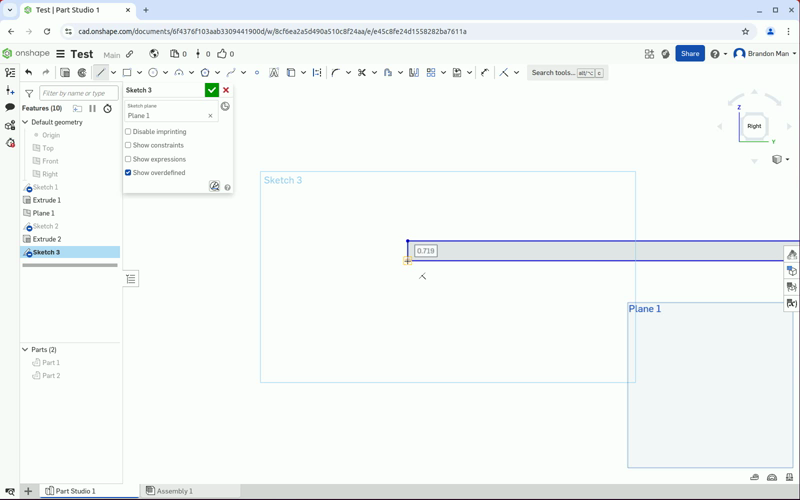
scroll(-6)
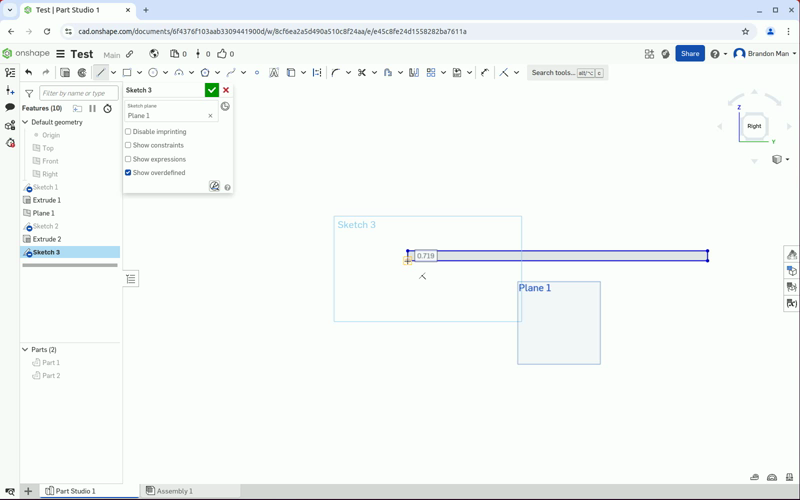
scroll(-6)
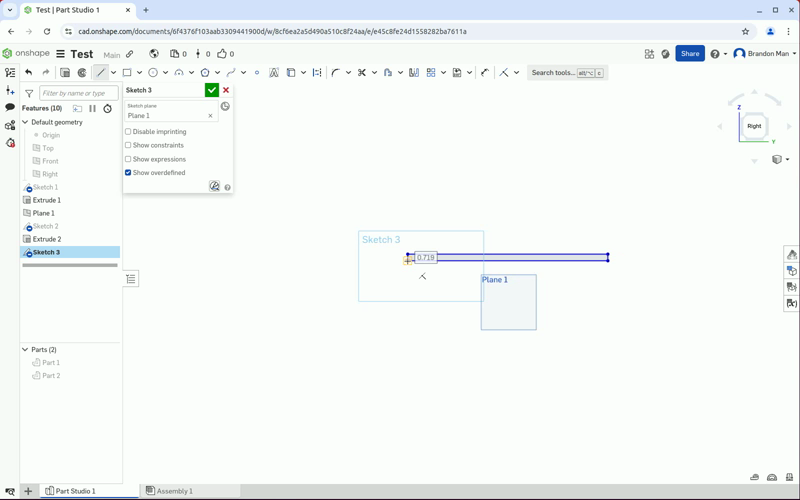
scroll(-6)
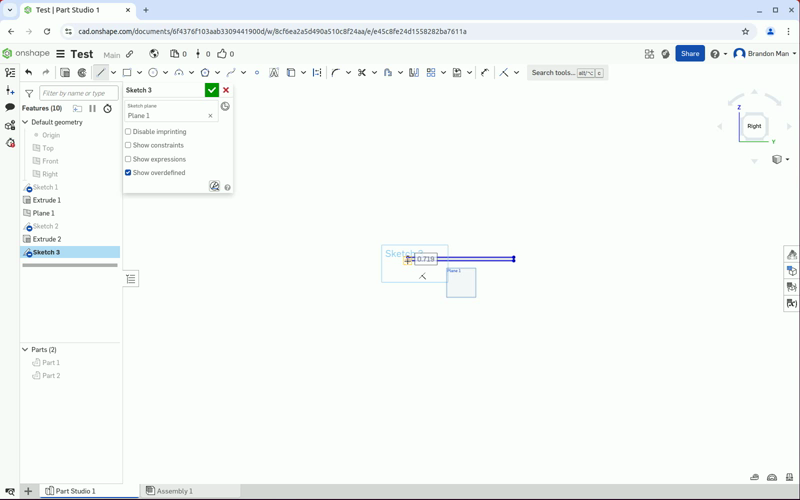
key(esc)
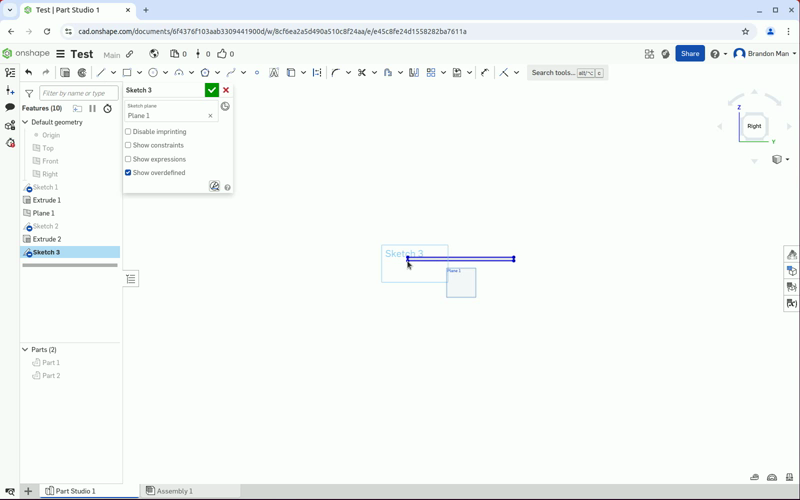
mouse_move(505, 259)
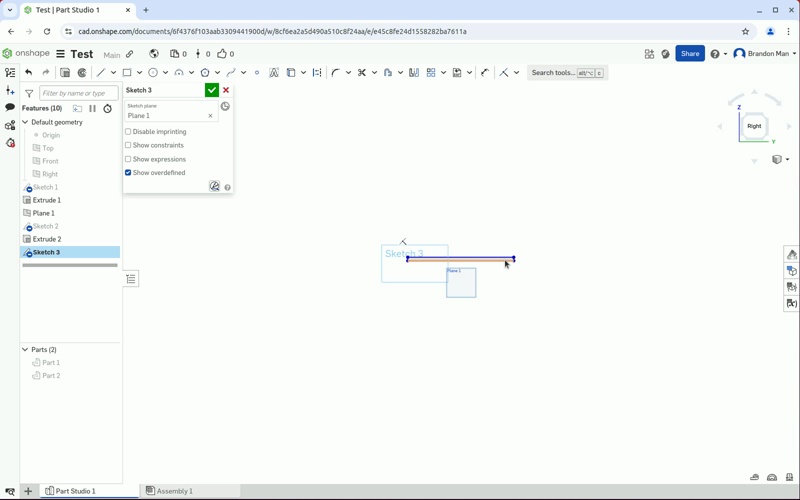
scroll(6)
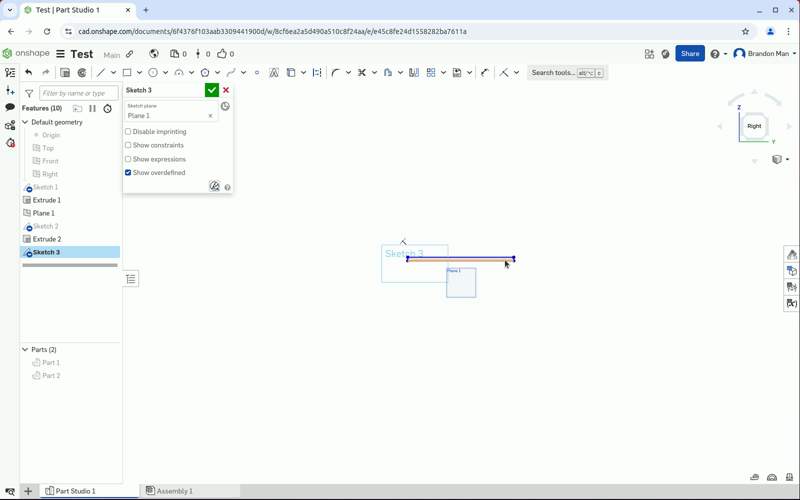
scroll(6)
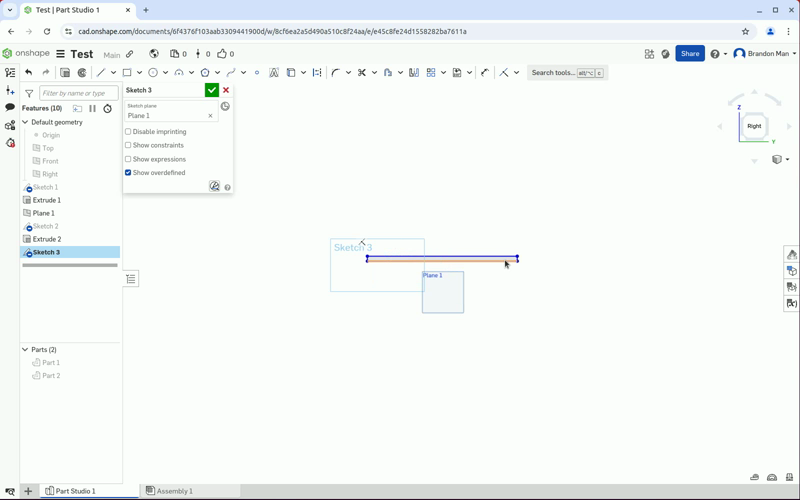
scroll(6)
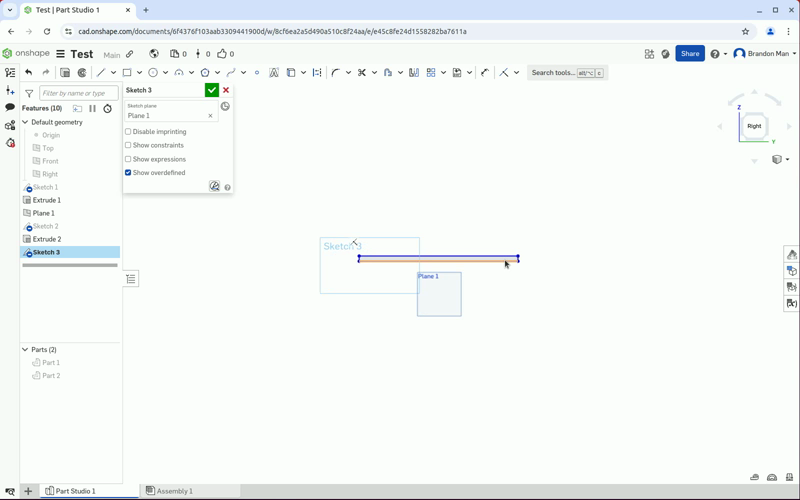
scroll(6)
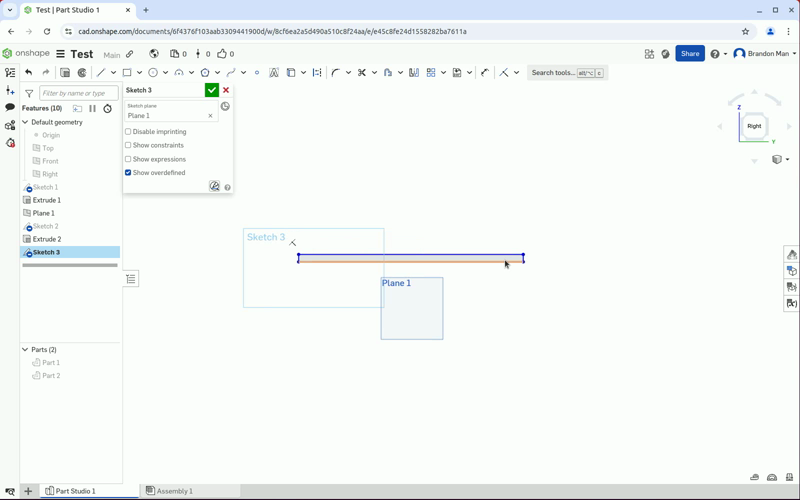
scroll(6)
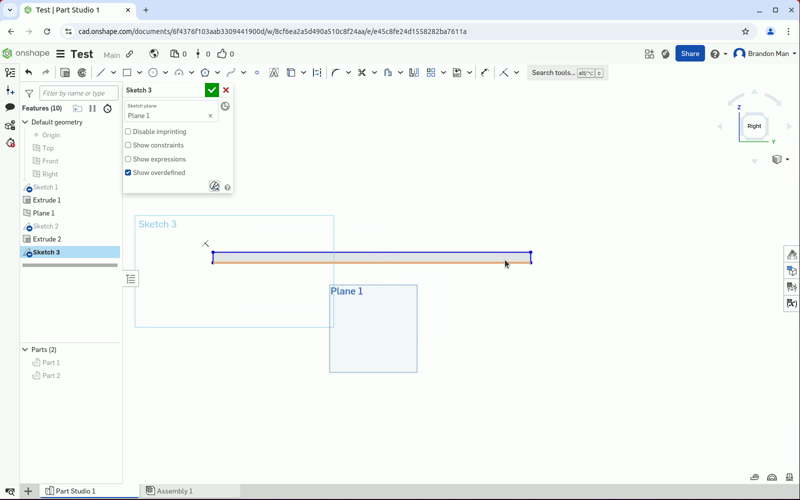
scroll(6)
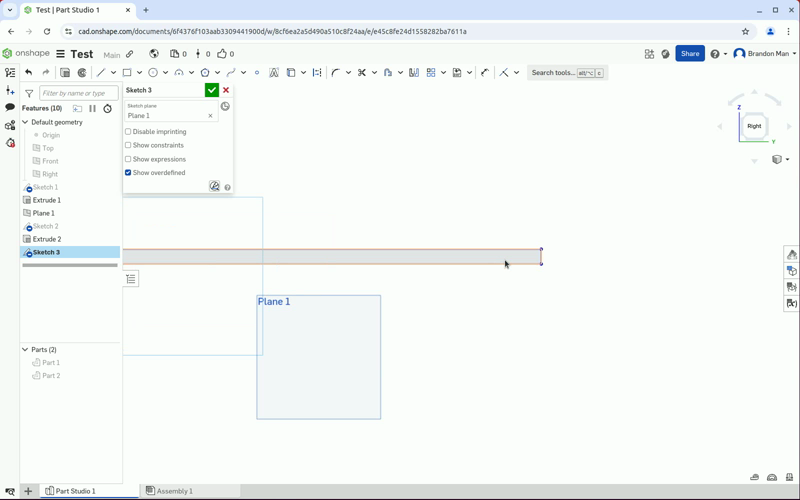
scroll(6)
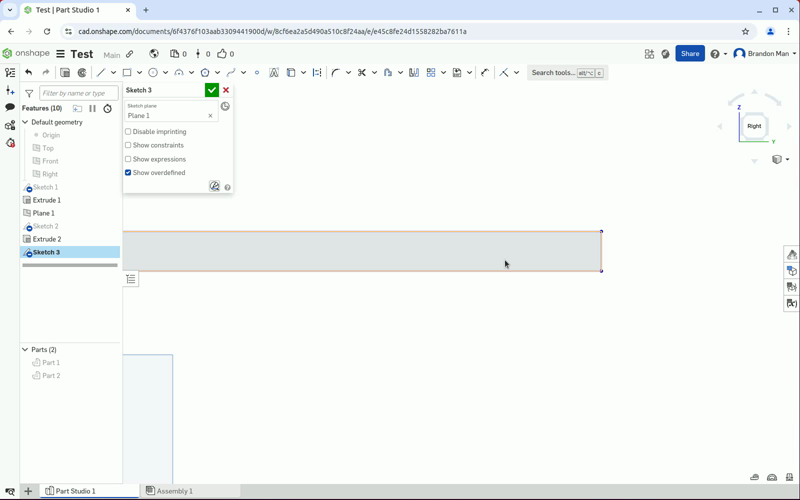
click(505, 259)
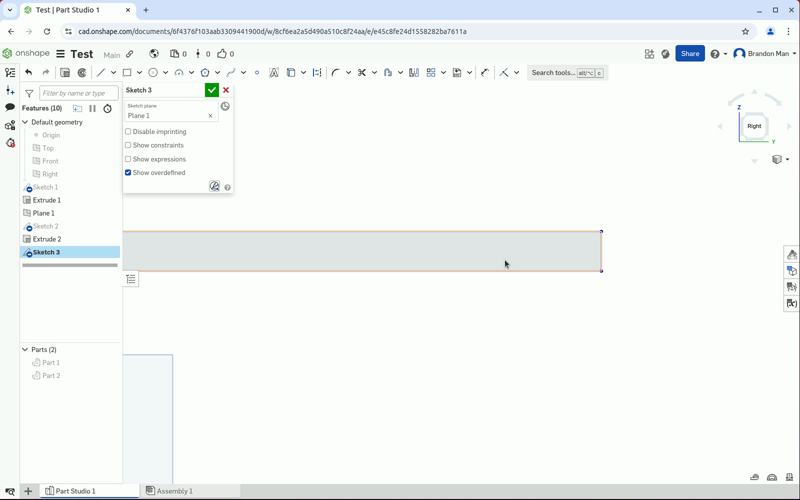
scroll(-6)
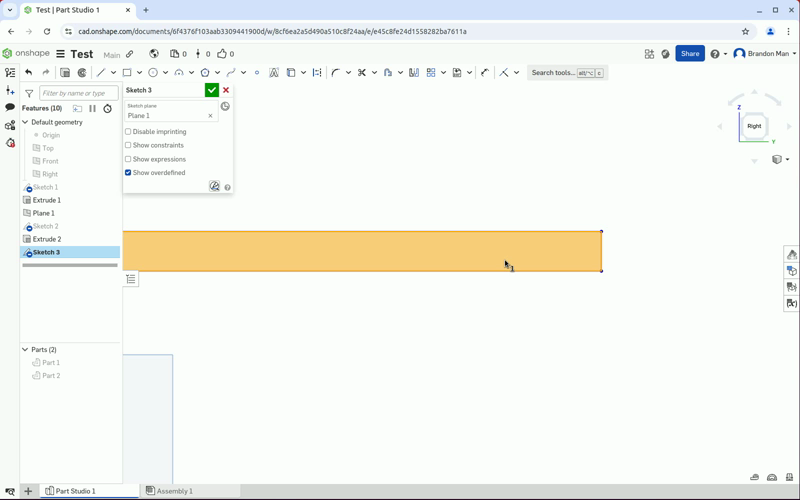
scroll(-6)
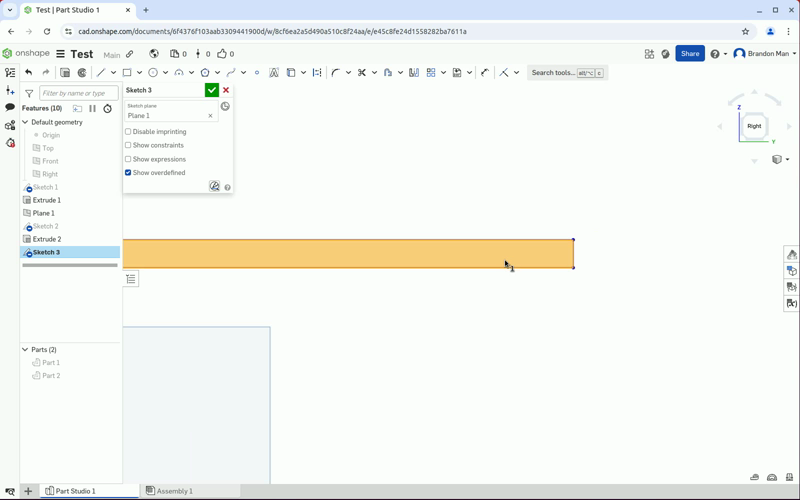
scroll(-6)
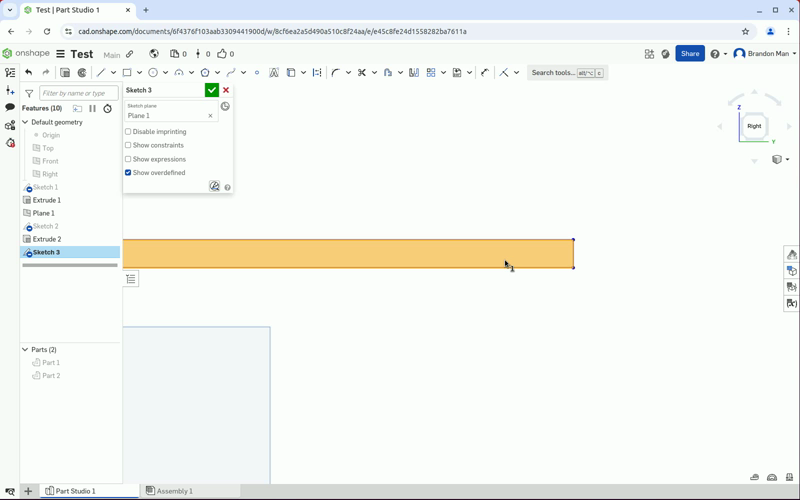
scroll(-6)
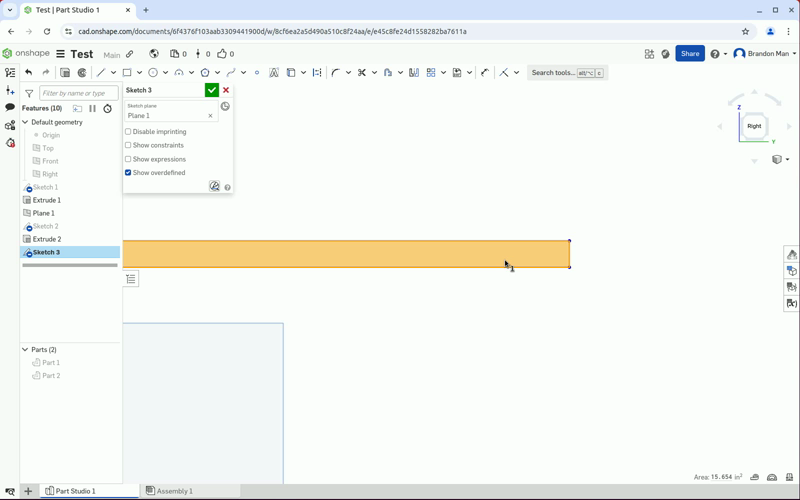
scroll(-6)
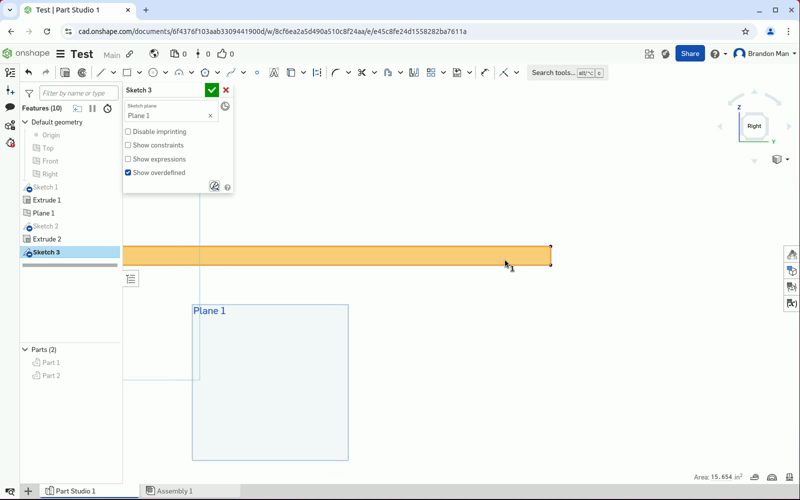
scroll(-6)
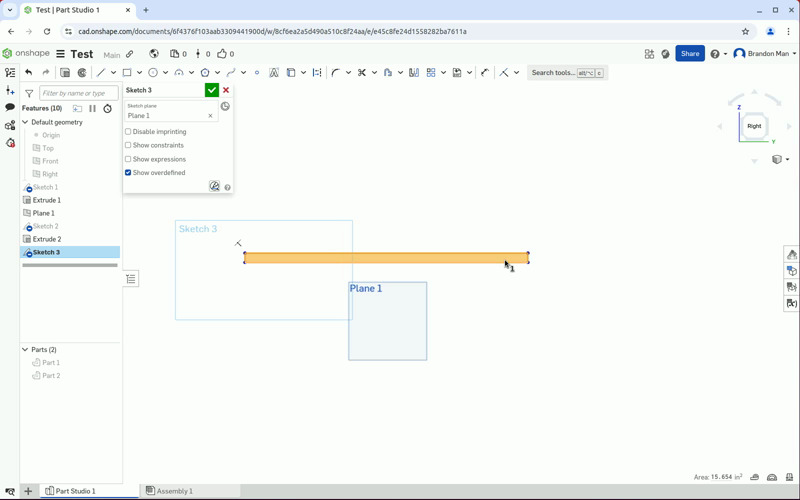
scroll(-6)
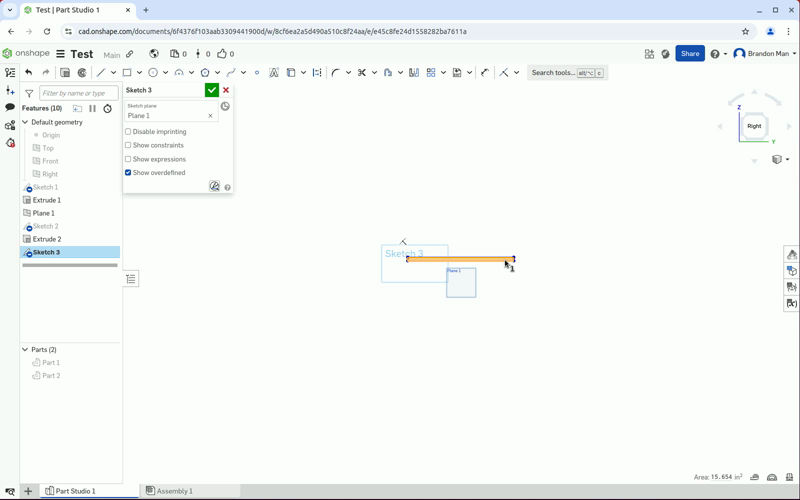
mouse_move(73, 352)
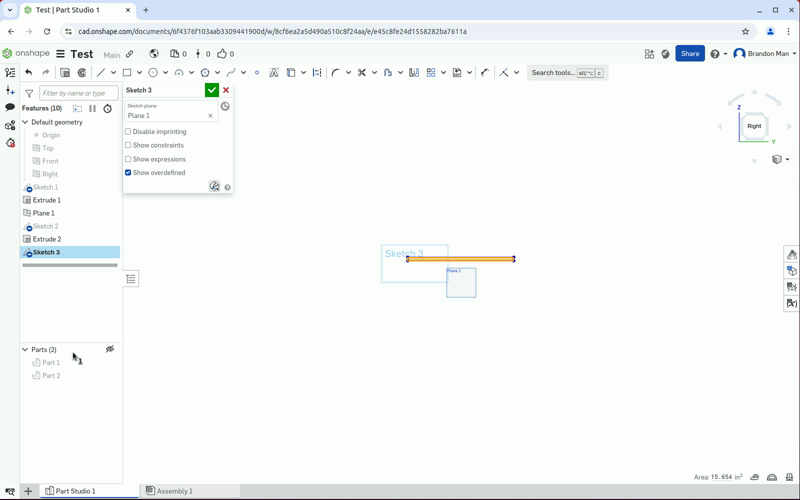
key(shift+y)
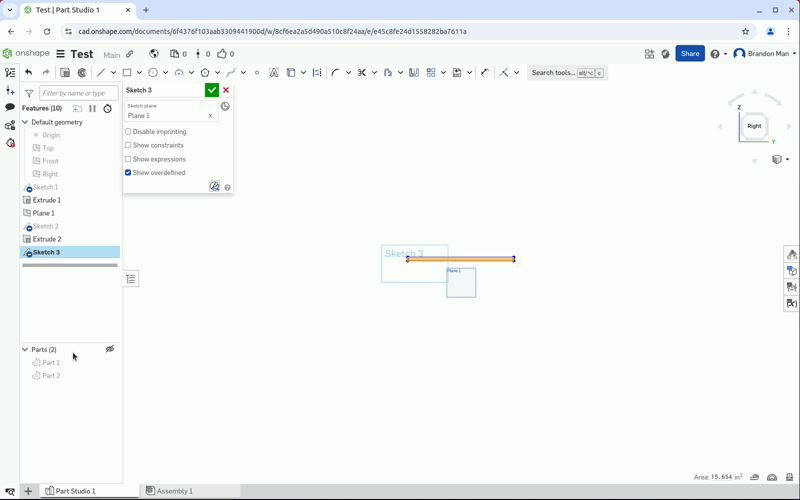
key(shift+e)
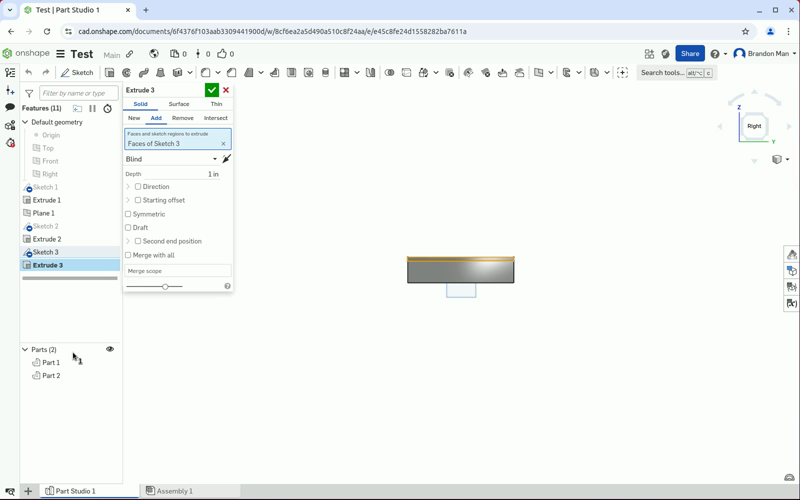
mouse_move(143, 106)
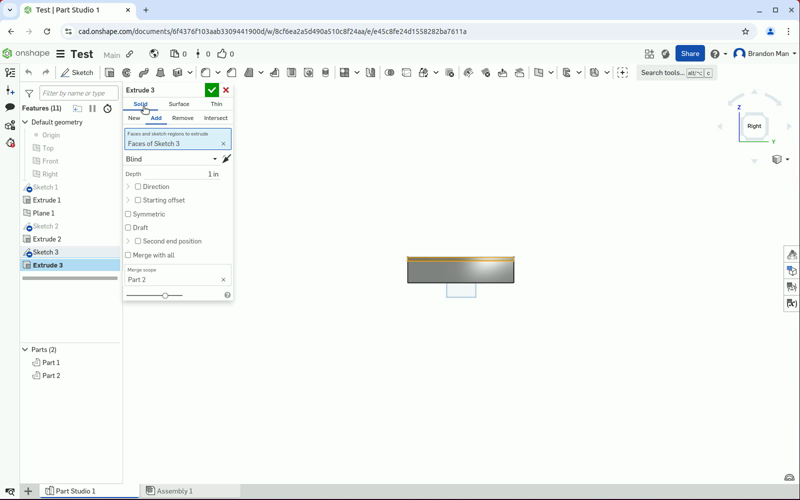
click(143, 106)
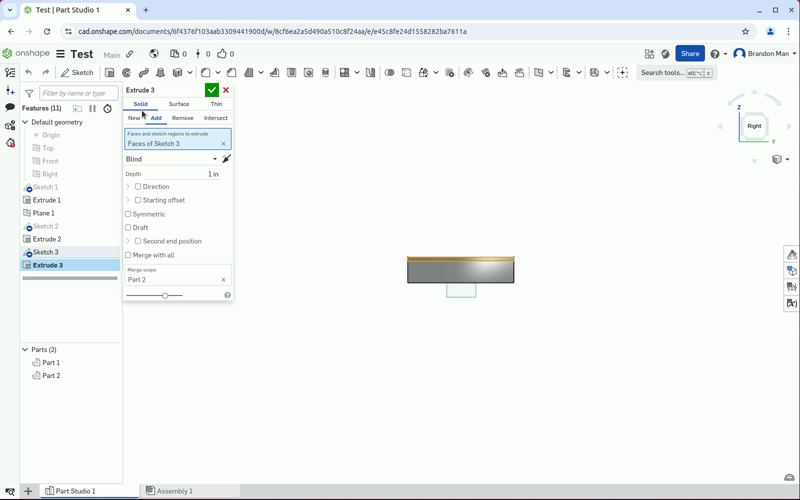
mouse_move(137, 120)
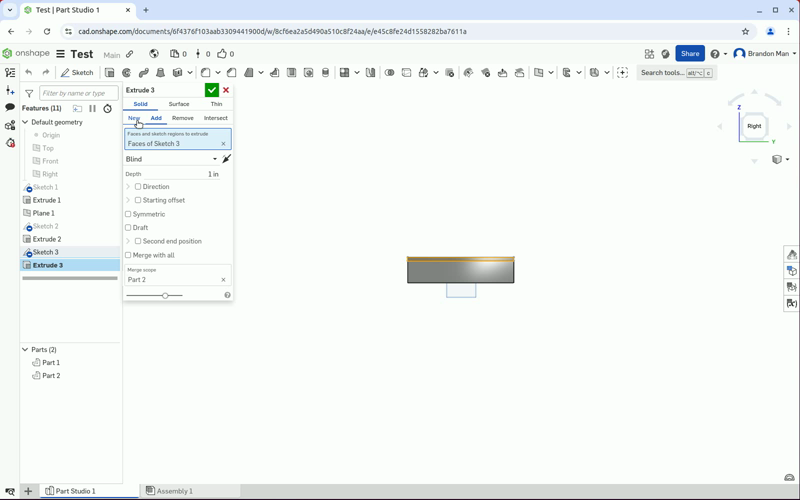
click(137, 120)
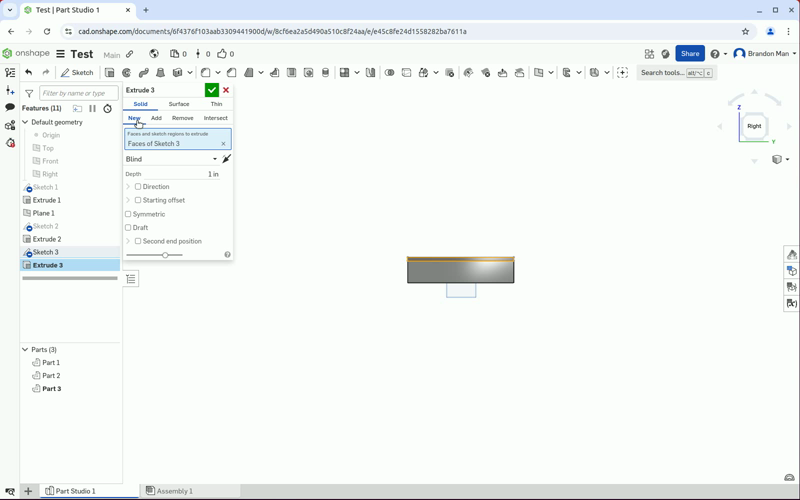
key(tab, 4)
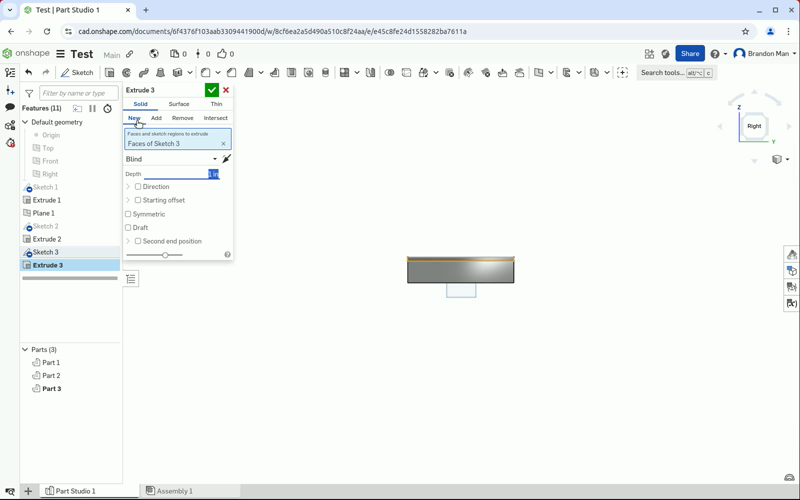
text(0.722)
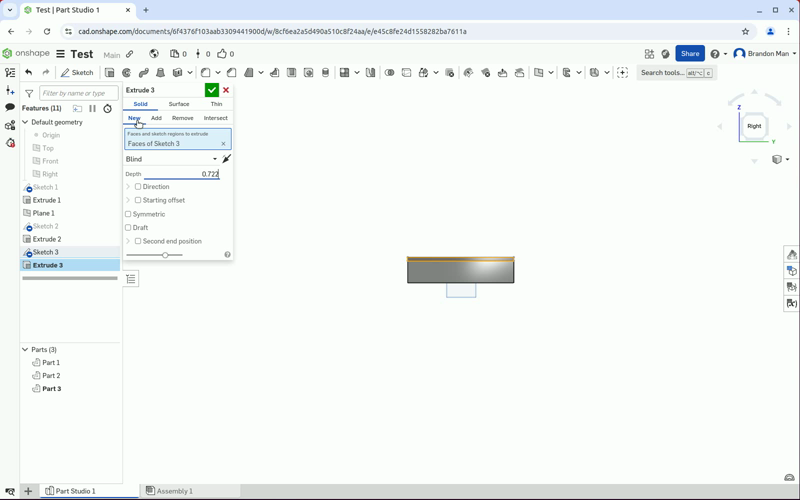
key(enter)
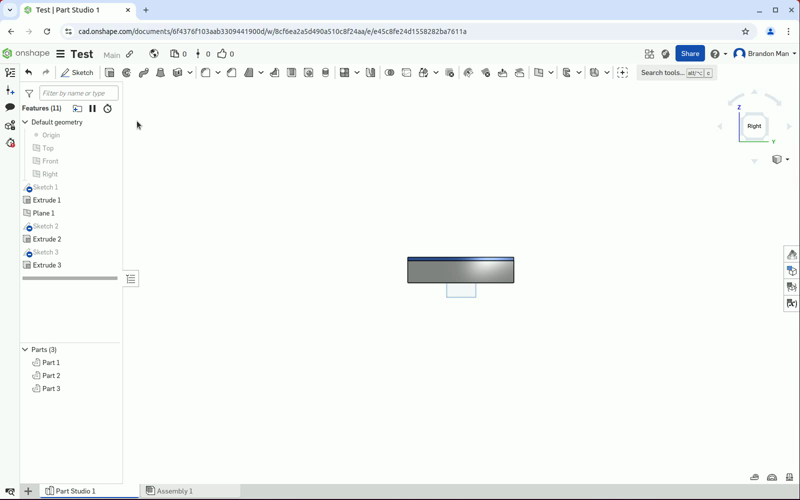
key(shift+h)
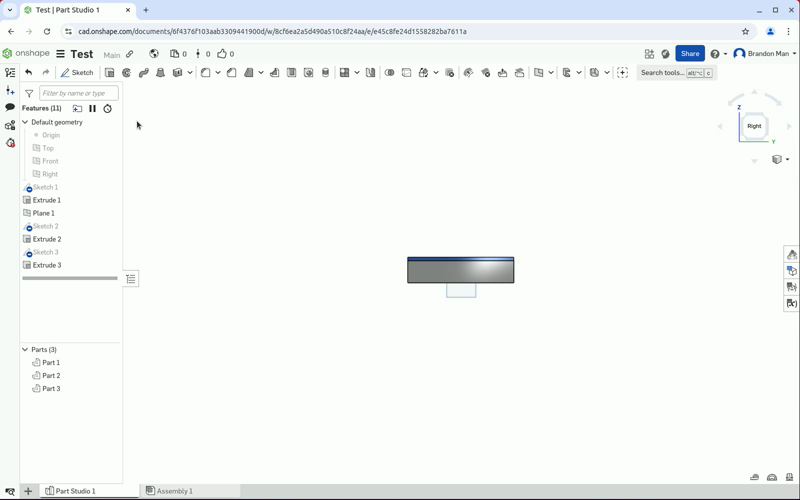
key(shift+h)
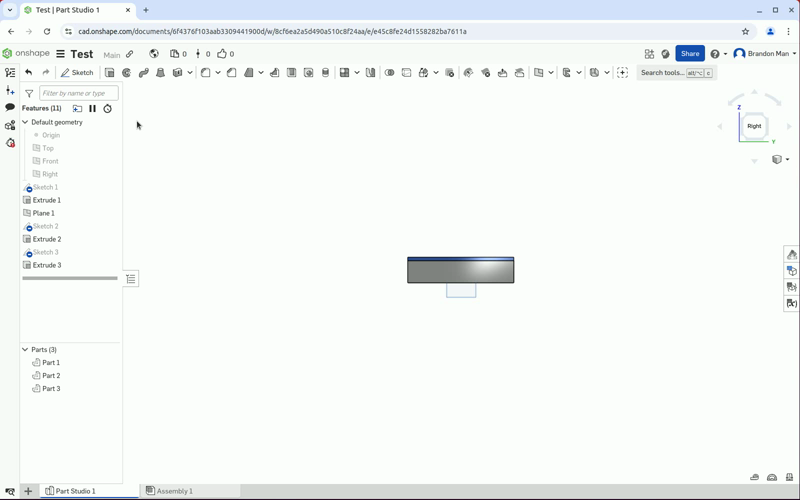
mouse_move(73, 189)
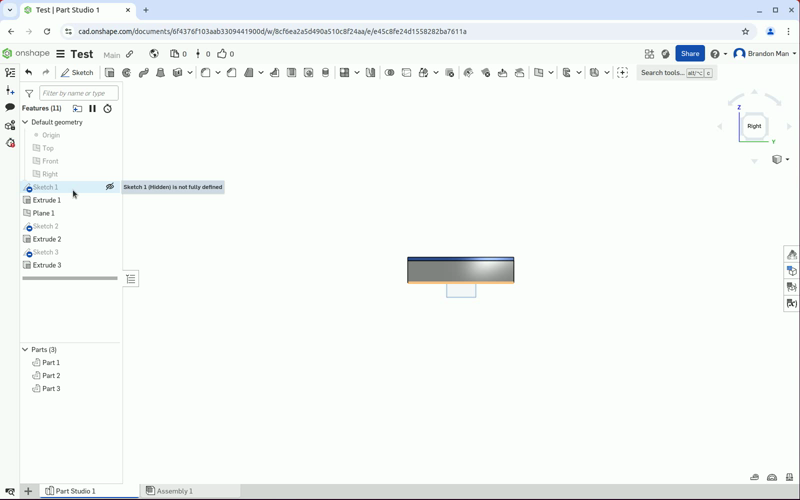
click(73, 189)
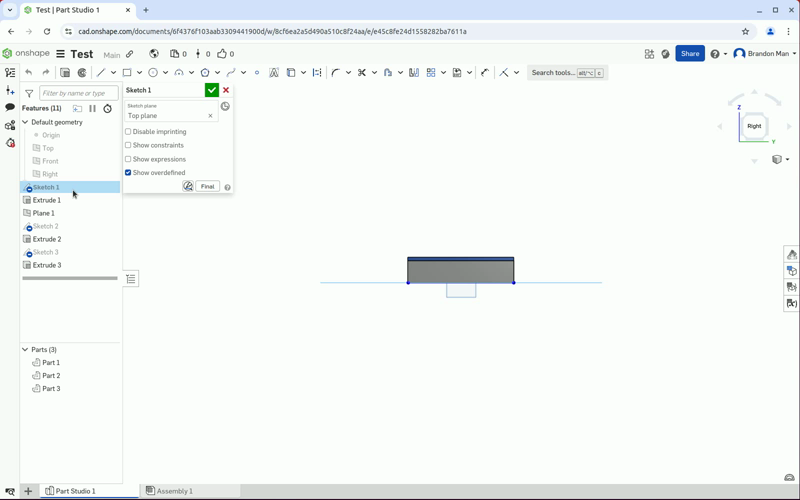
mouse_move(229, 92)
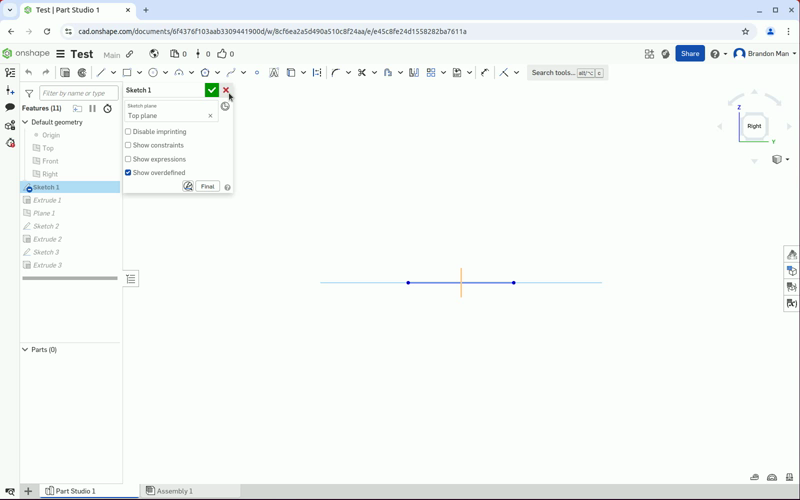
click(229, 92)
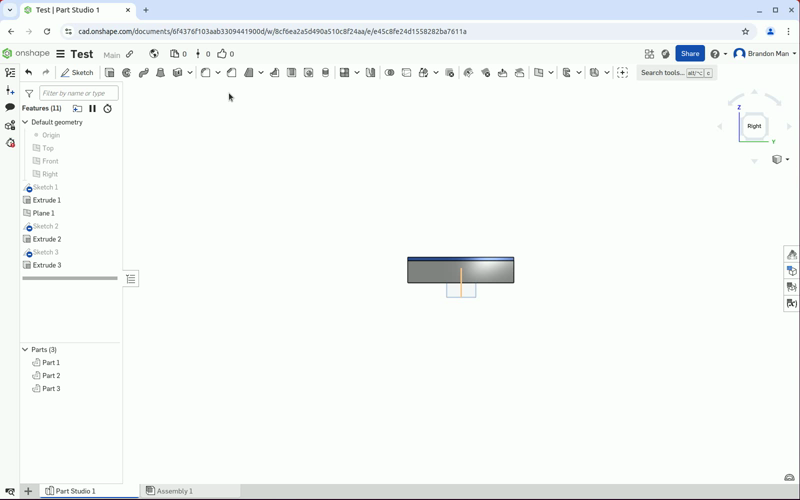
mouse_move(73, 352)
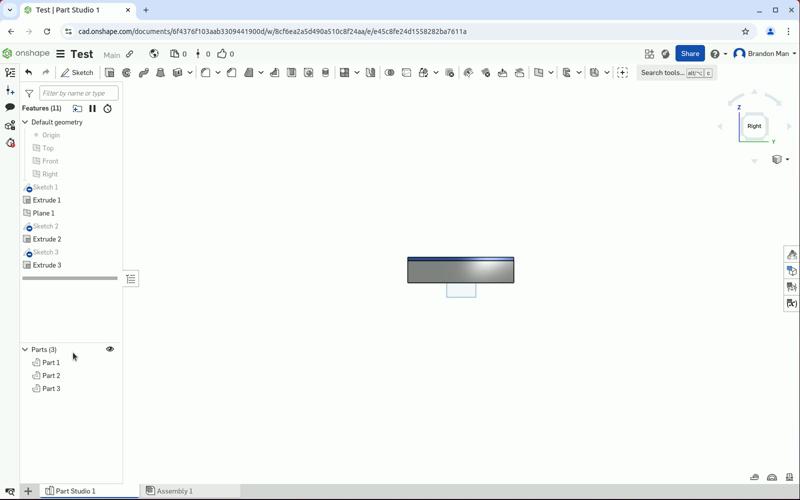
key(y)
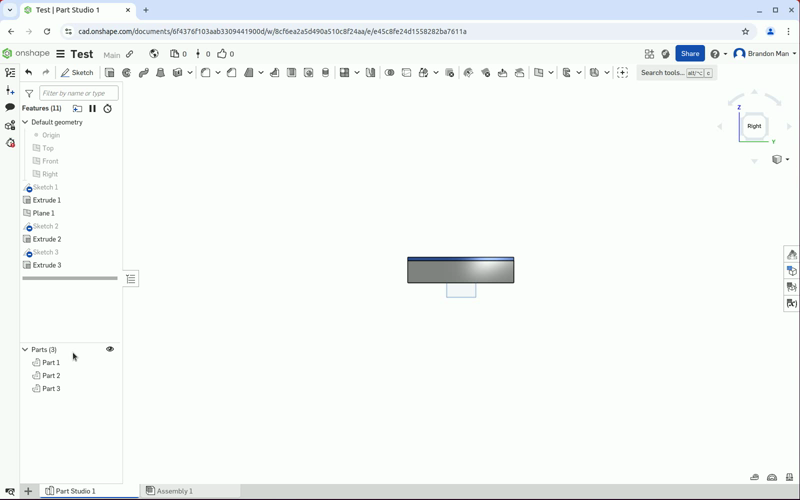
key(shift+p)
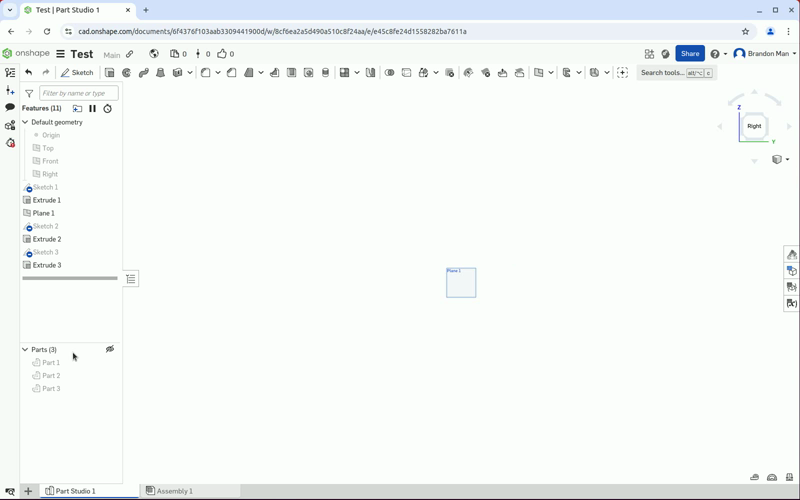
key(space)
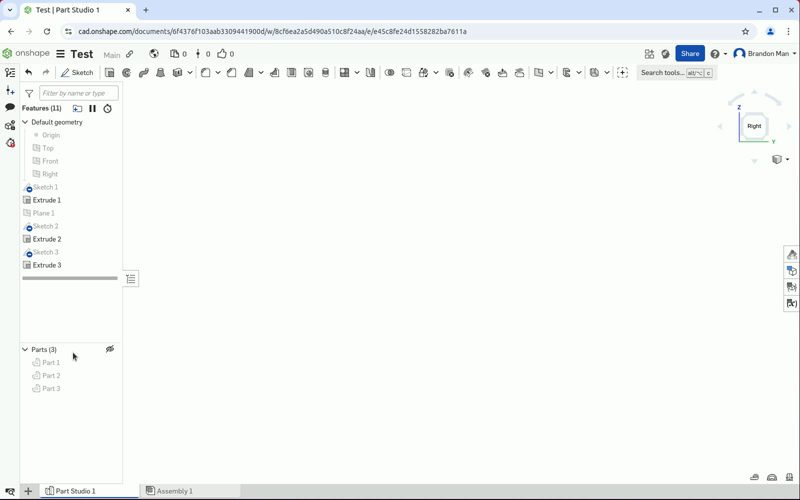
key_down(shift)
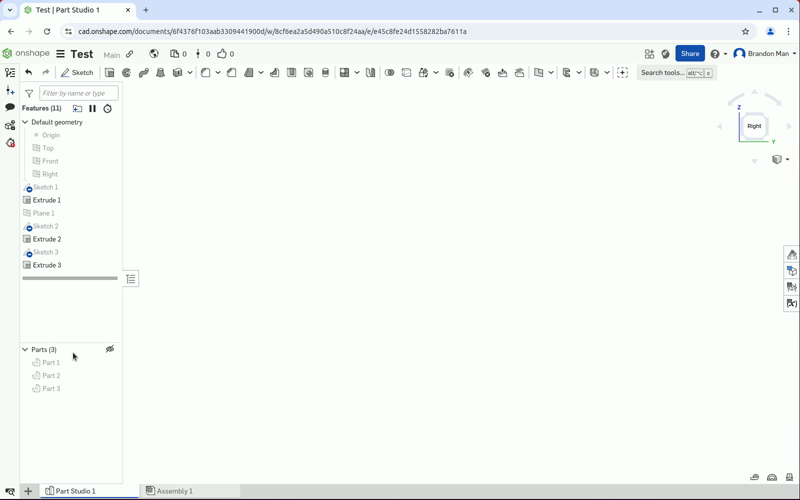
key(right)
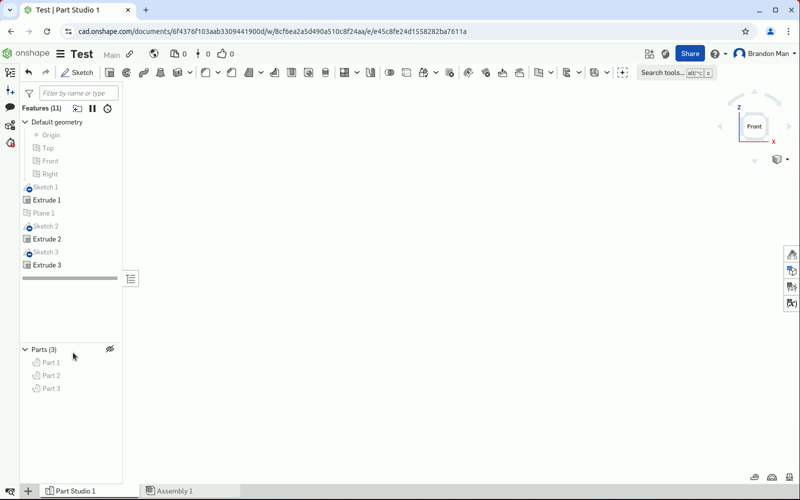
key_up(shift)
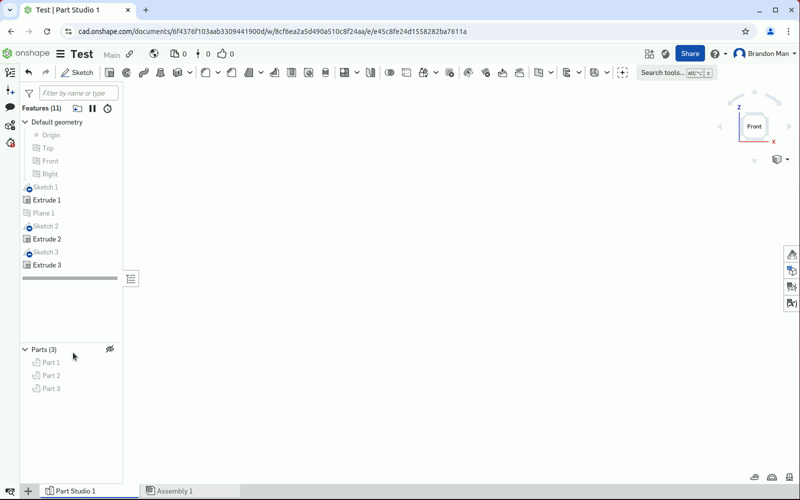
mouse_move(73, 352)
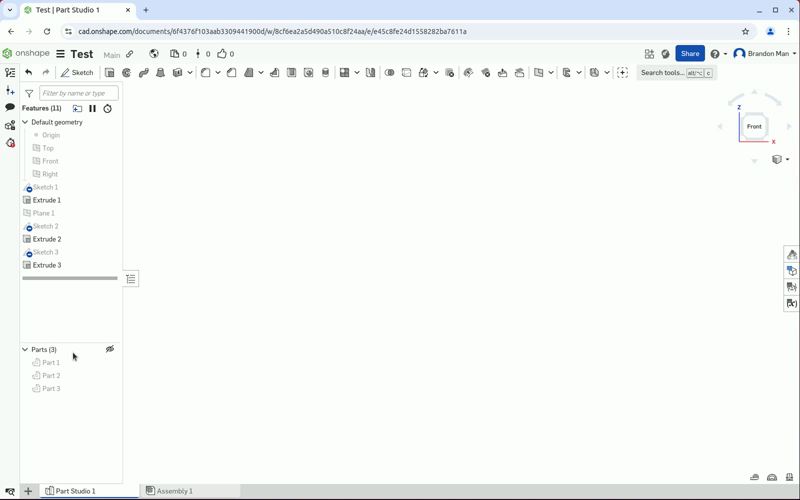
key(shift+y)
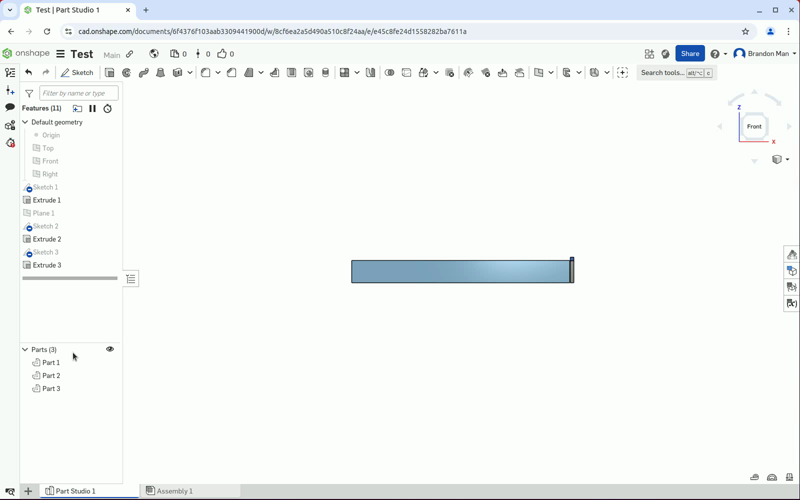
mouse_move(541, 75)
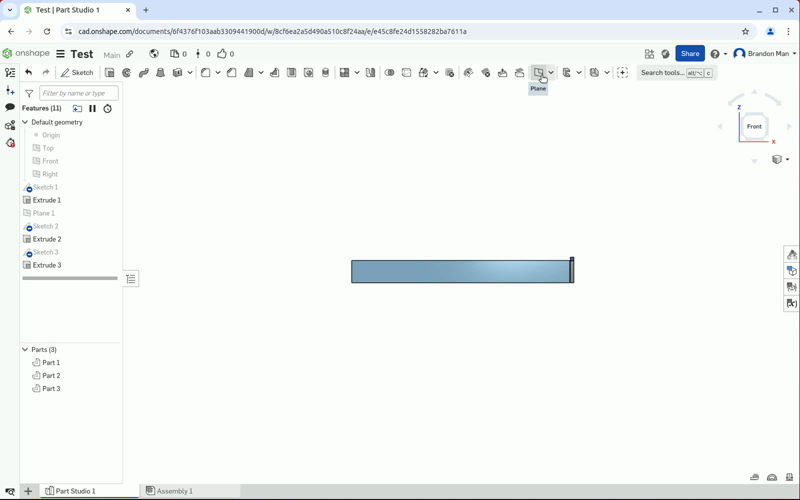
click(541, 75)
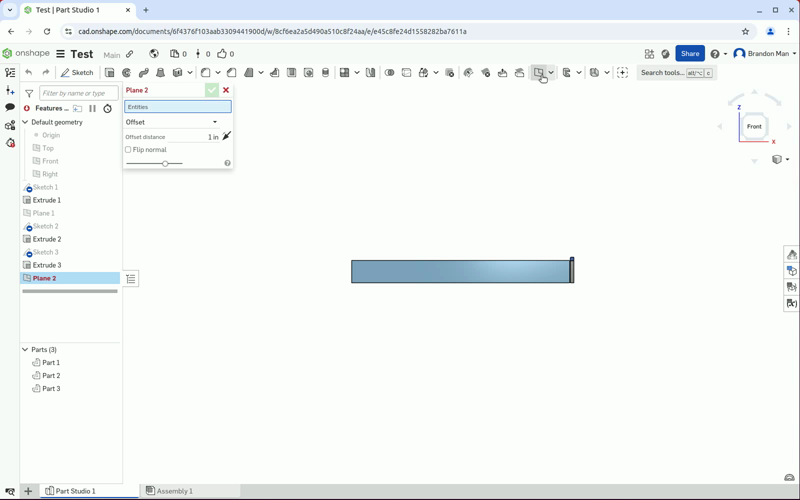
mouse_move(73, 163)
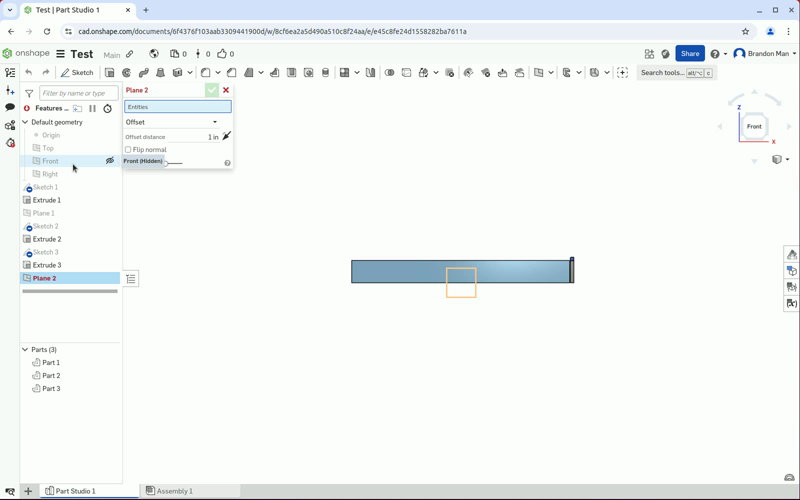
click(73, 163)
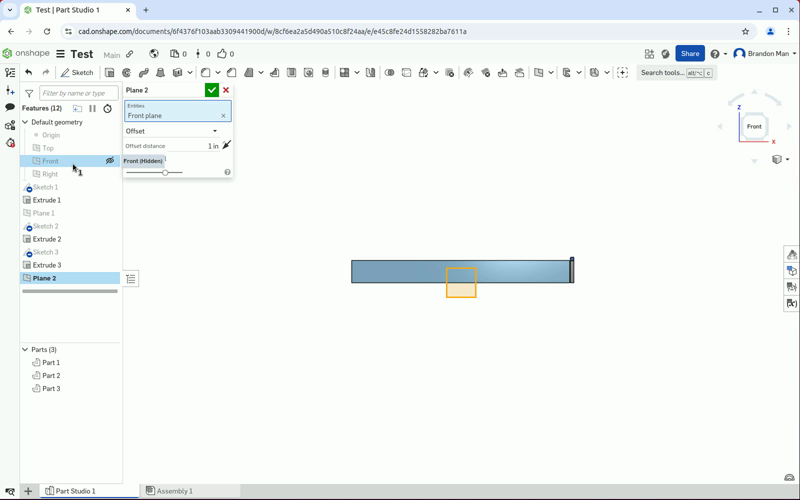
key(tab, 2)
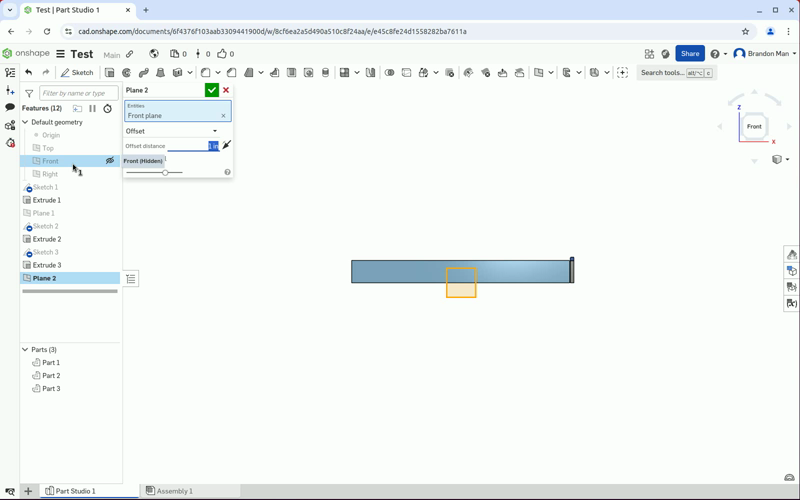
text(10.845)
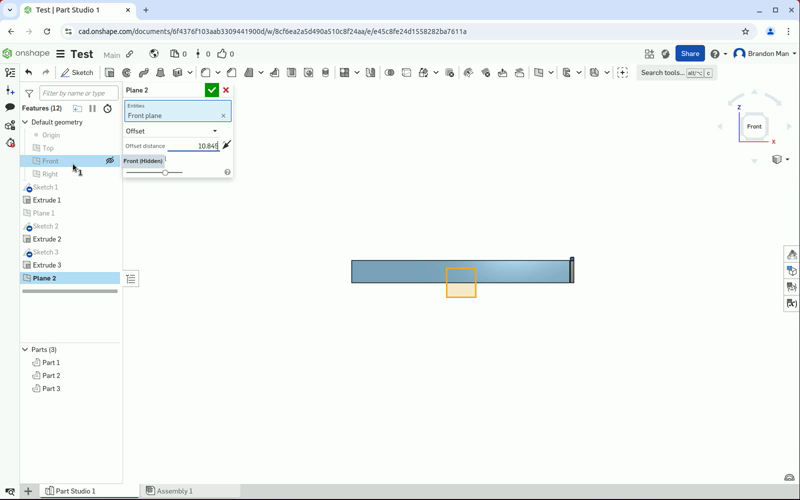
key(enter, 2)
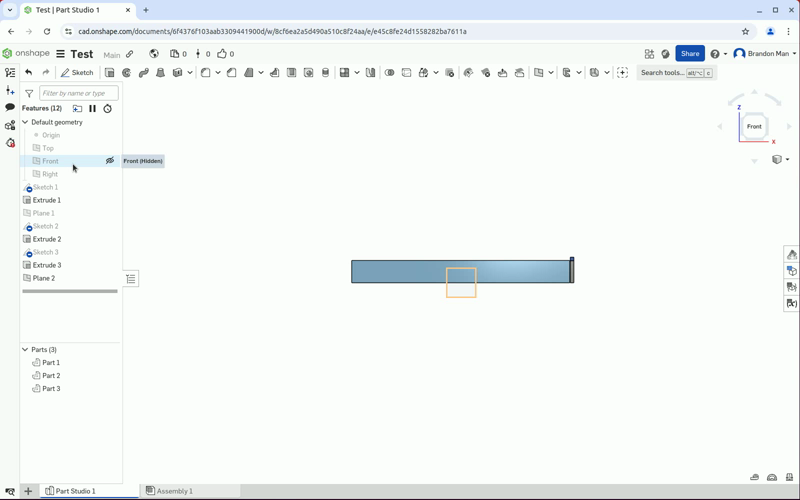
key(shift+s)
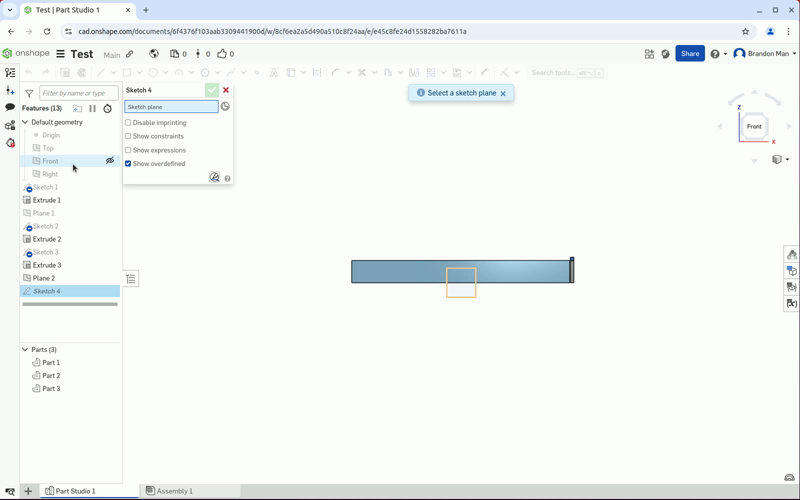
mouse_move(73, 280)
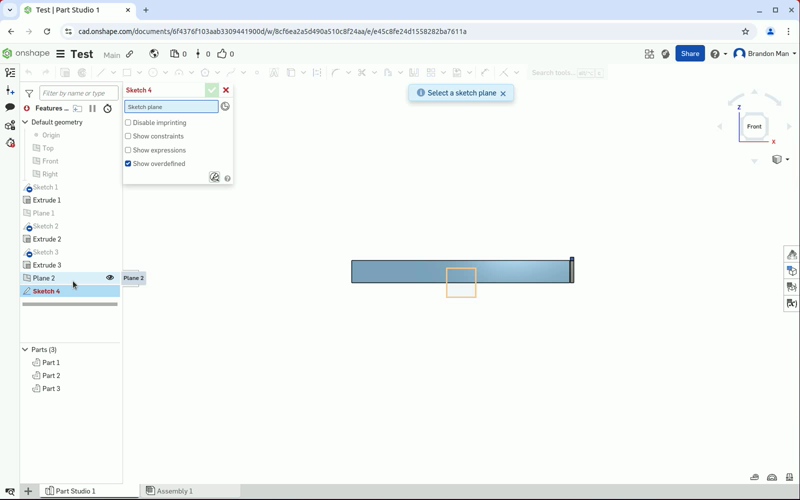
click(73, 280)
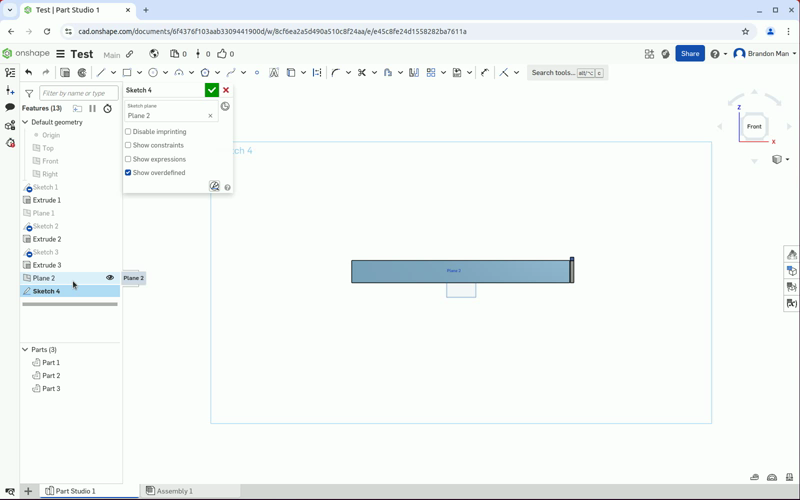
mouse_move(73, 352)
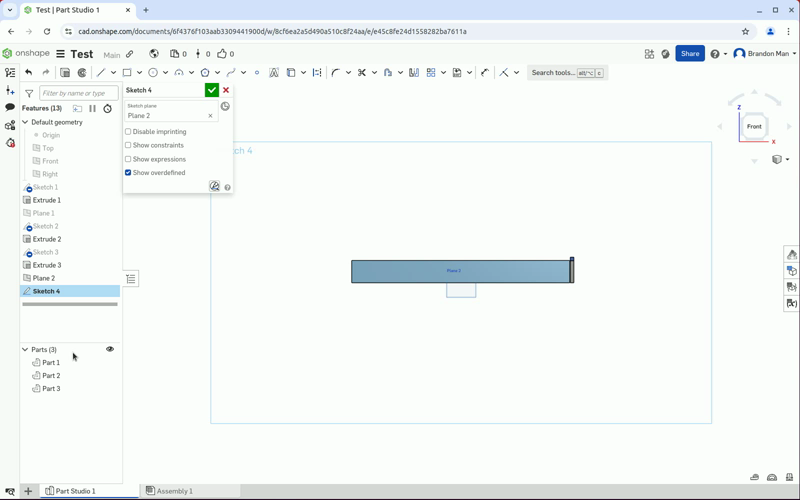
key(y)
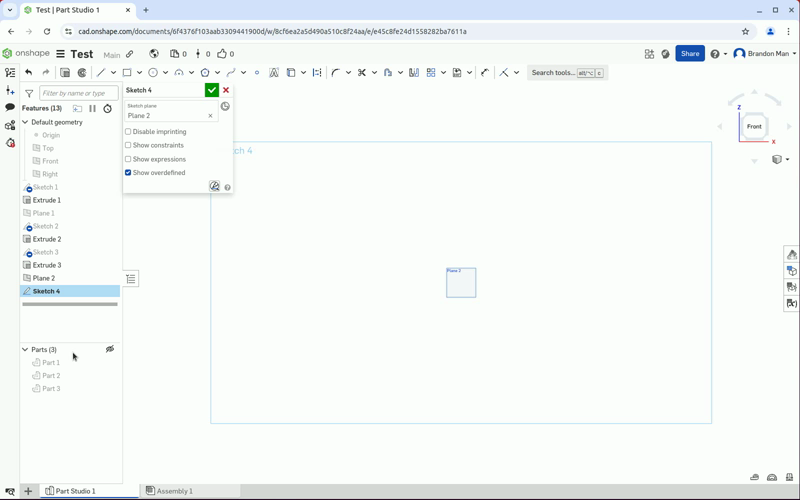
key(l)
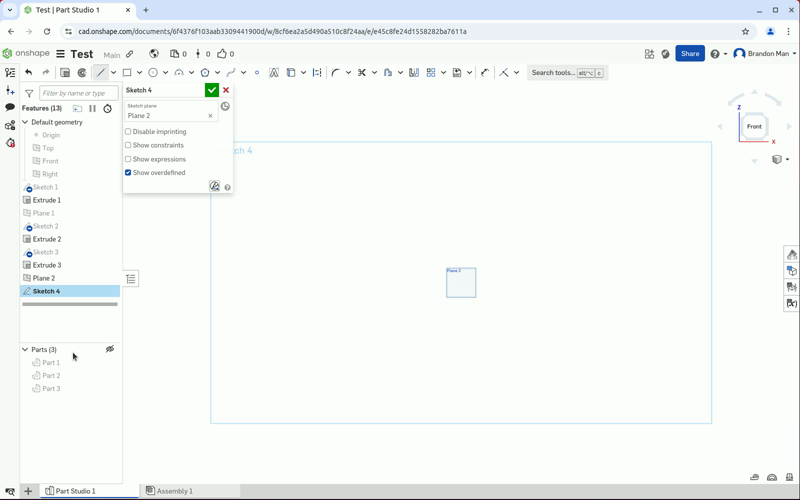
key_down(shift)
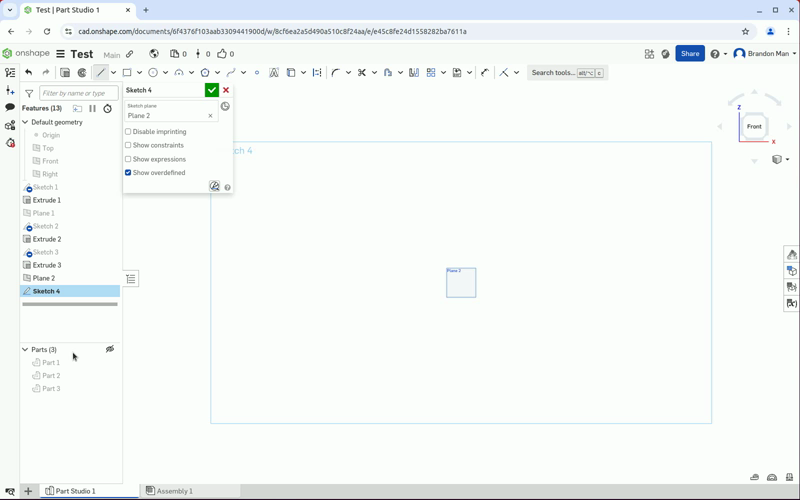
mouse_move(348, 282)
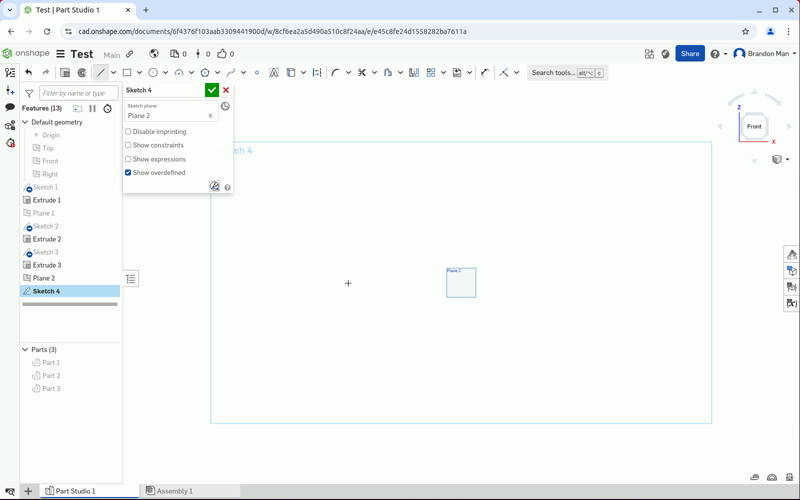
click(348, 282)
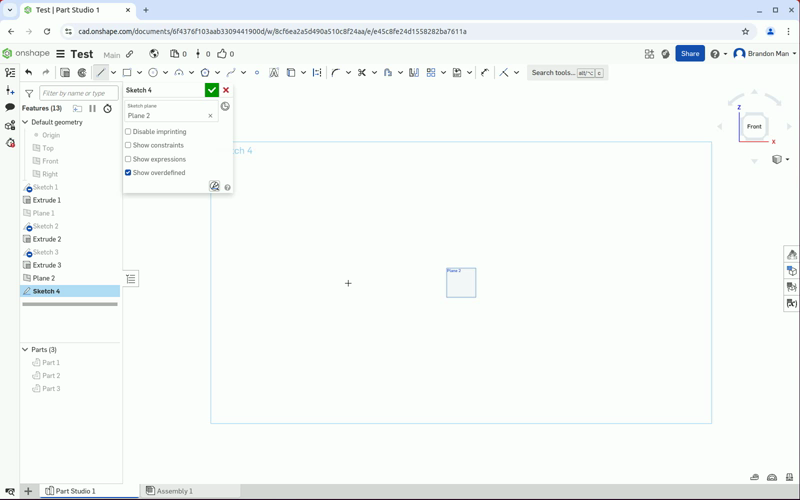
key_up(shift)
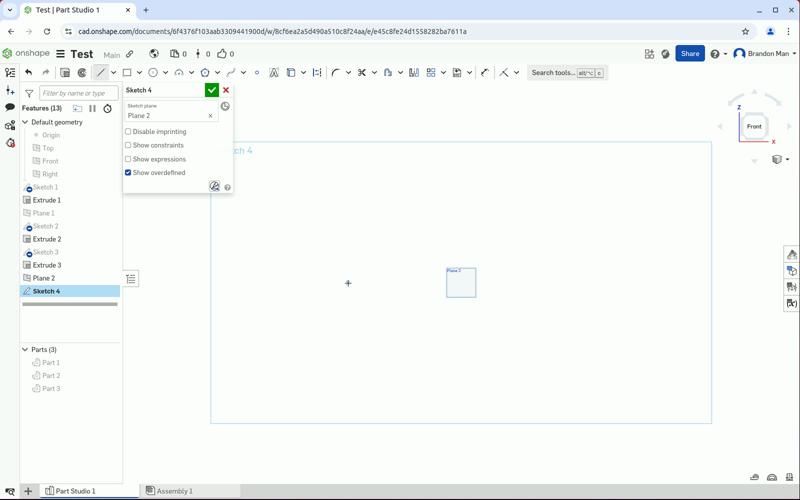
key_down(shift)
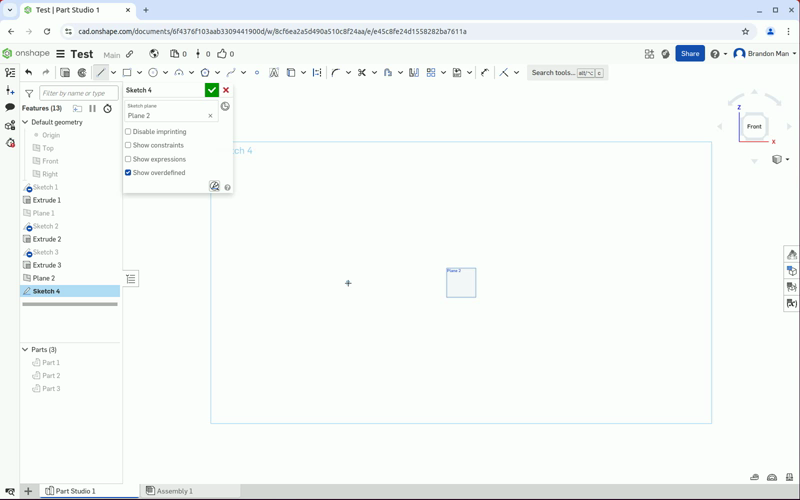
mouse_move(378, 282)
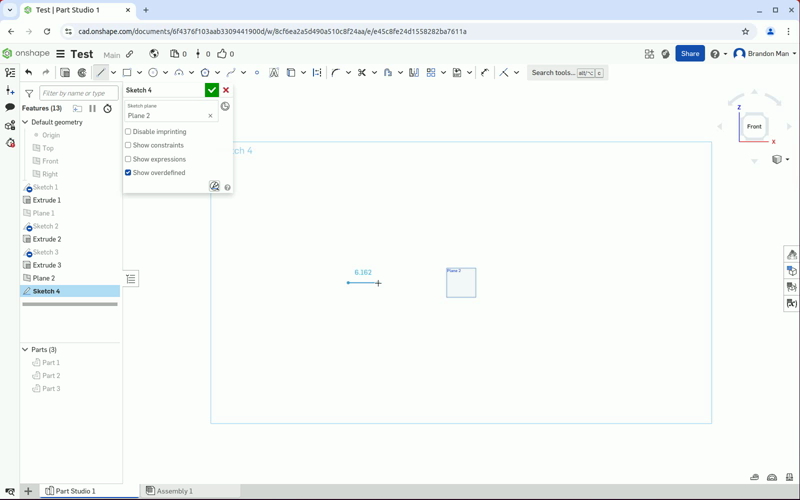
mouse_move(350, 282)
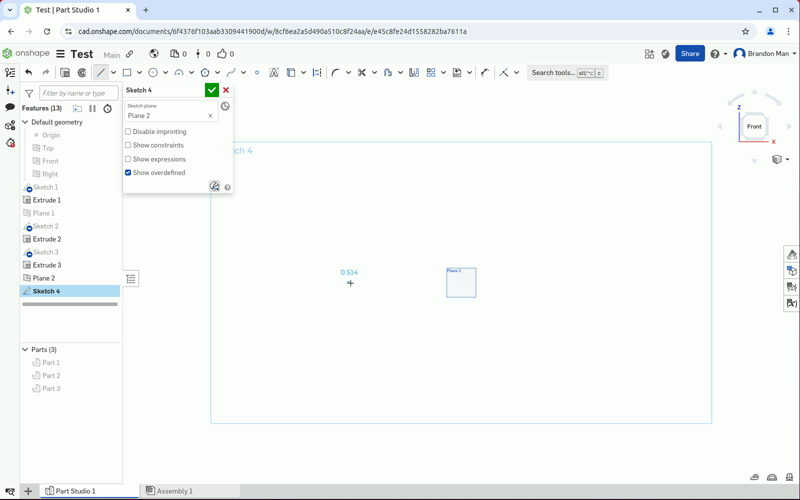
scroll(6)
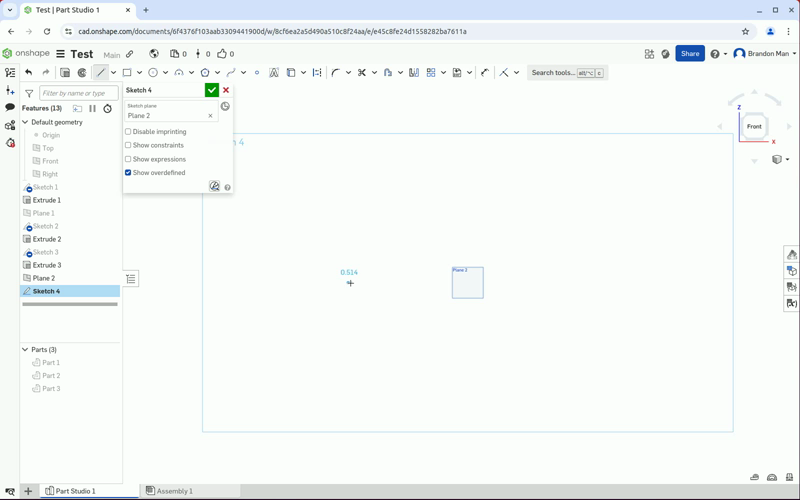
scroll(6)
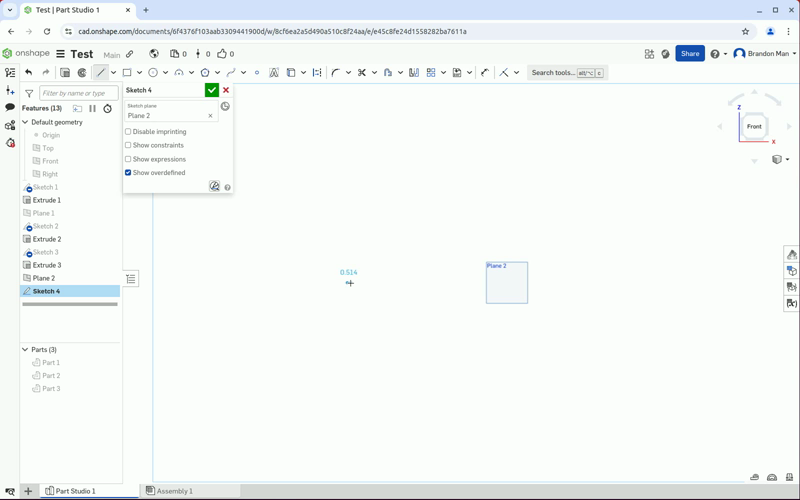
scroll(6)
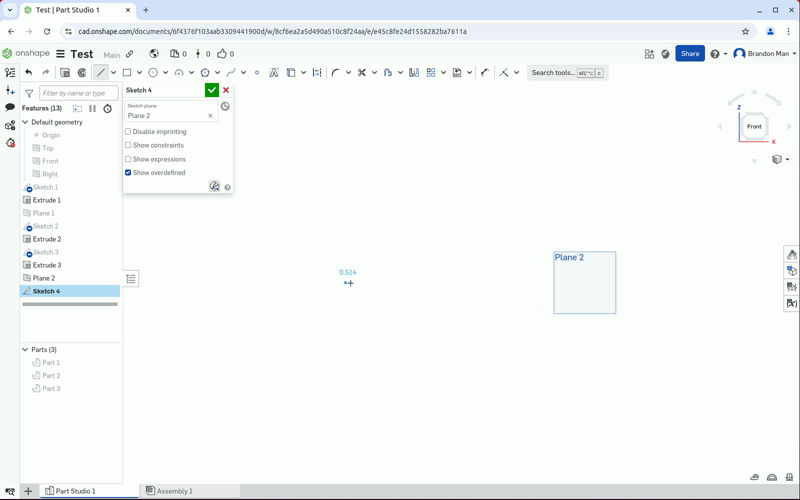
scroll(6)
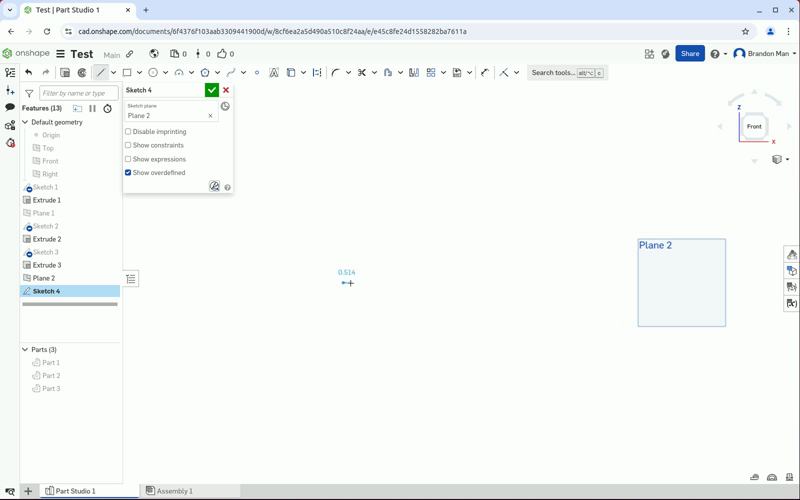
scroll(6)
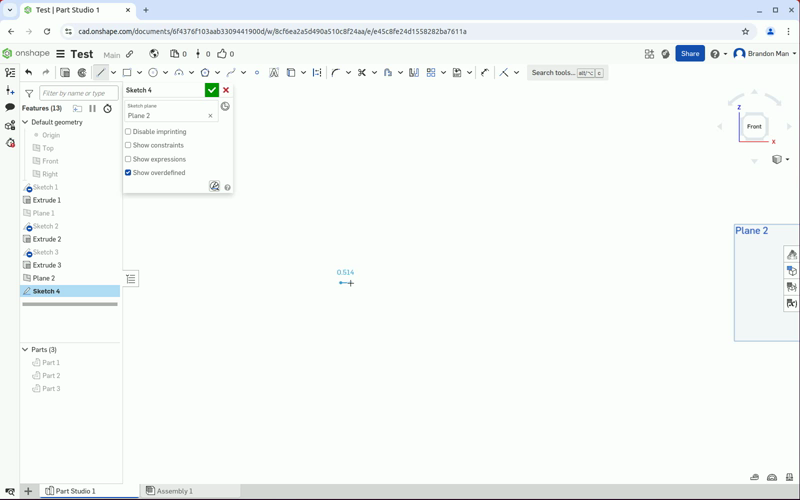
scroll(6)
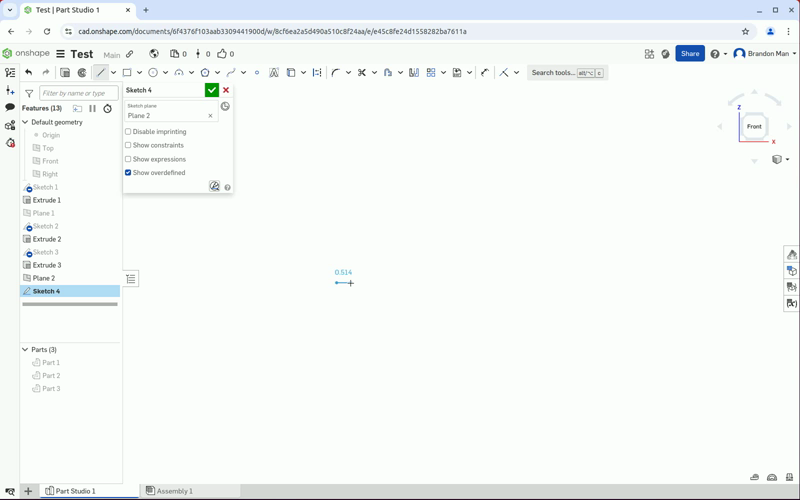
scroll(6)
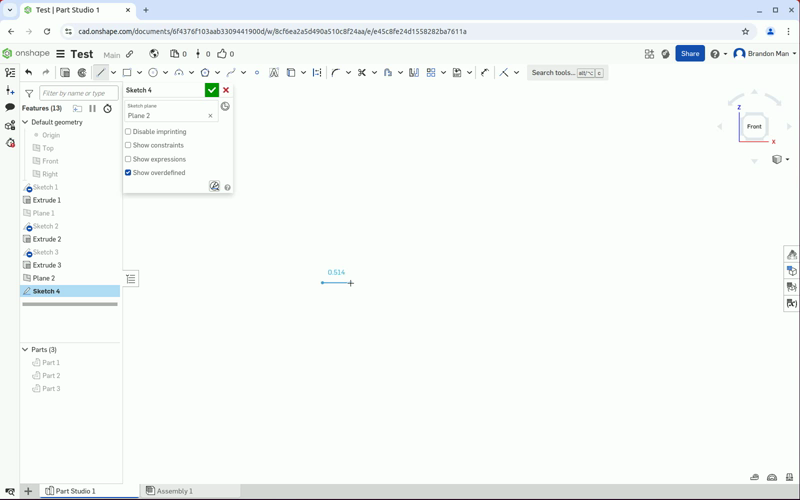
click(350, 282)
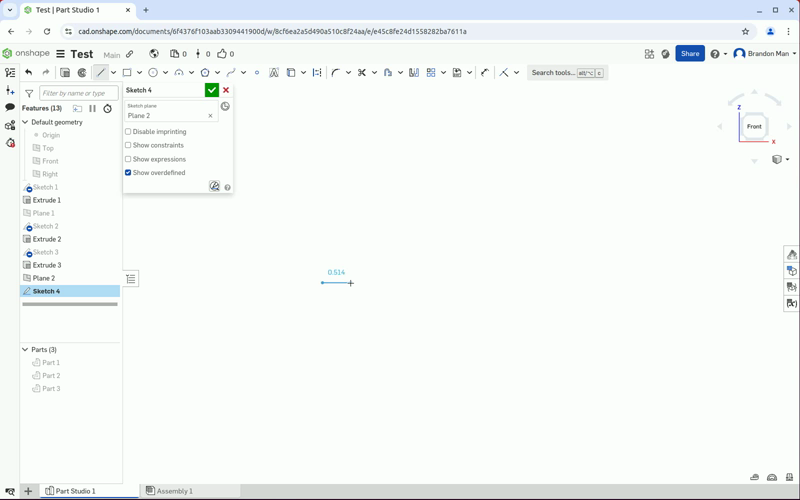
scroll(-6)
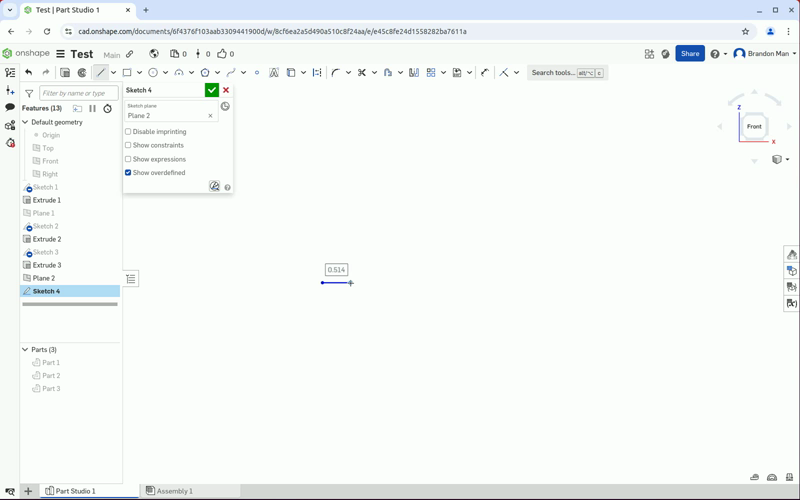
scroll(-6)
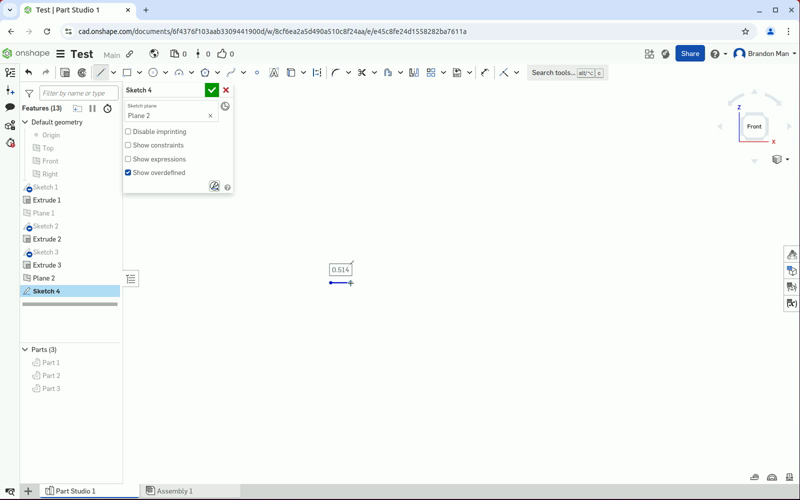
scroll(-6)
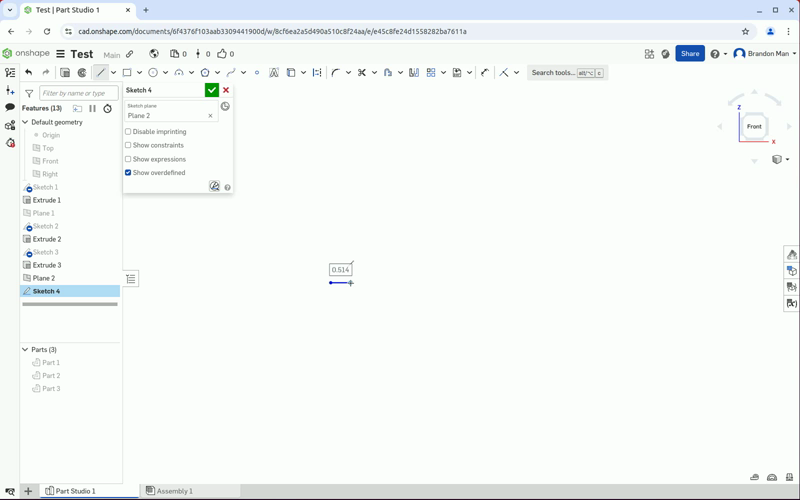
scroll(-6)
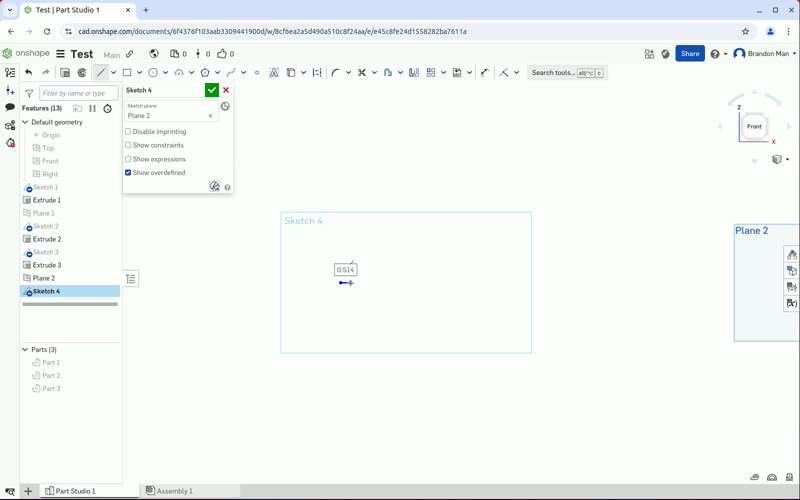
scroll(-6)
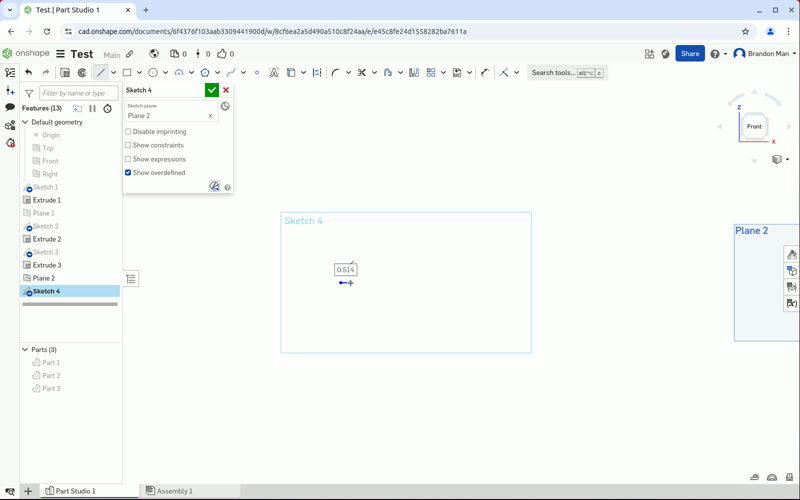
scroll(-6)
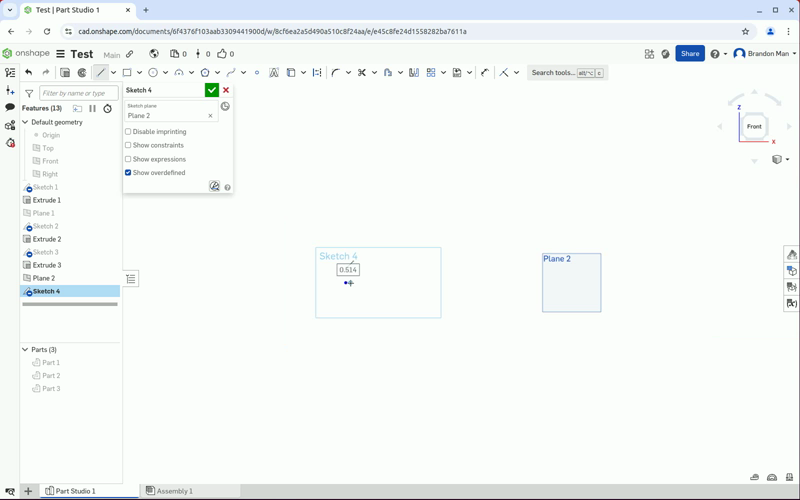
scroll(-6)
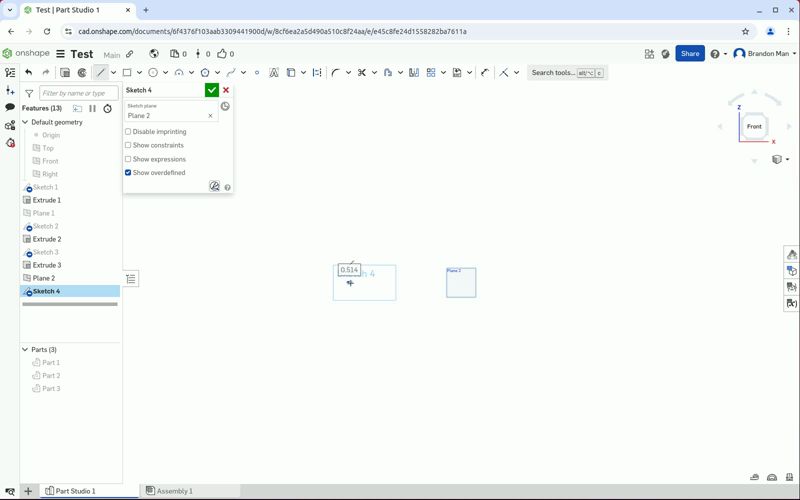
key_up(shift)
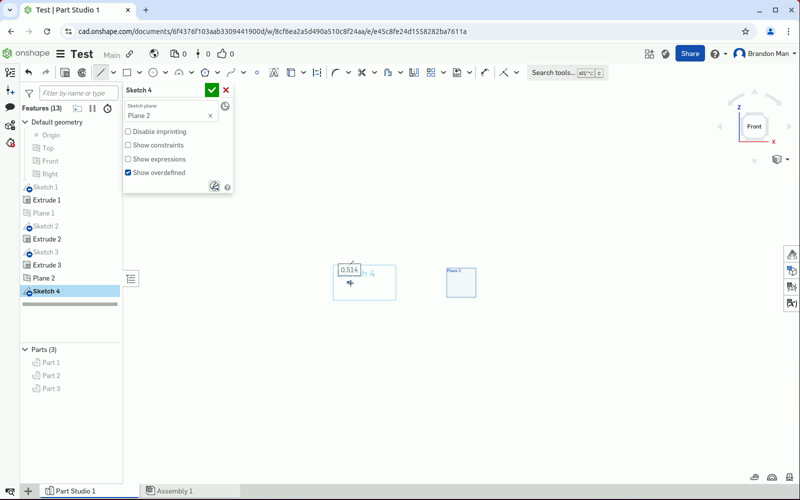
key_down(shift)
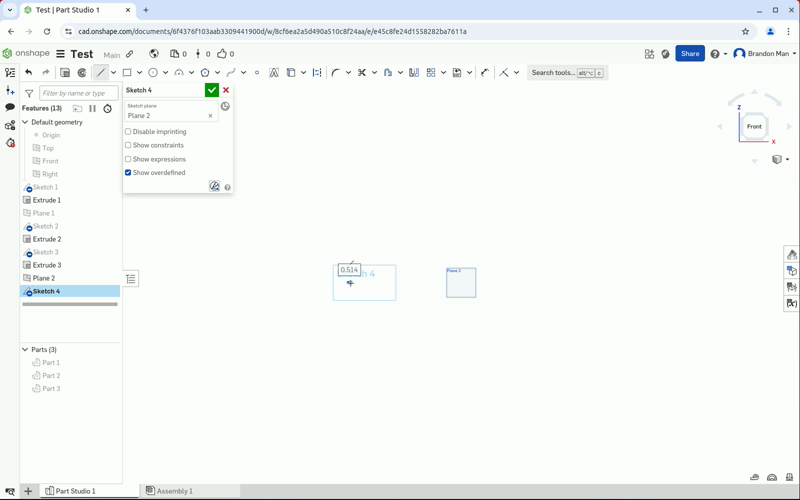
mouse_move(380, 282)
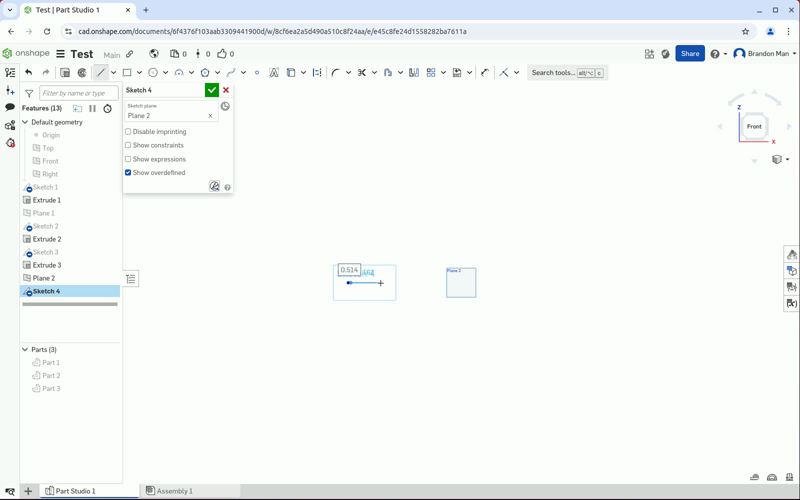
mouse_move(350, 259)
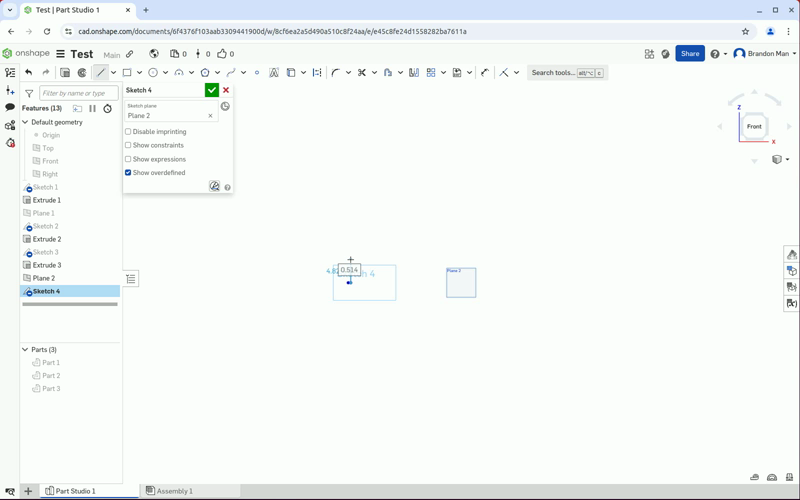
click(350, 259)
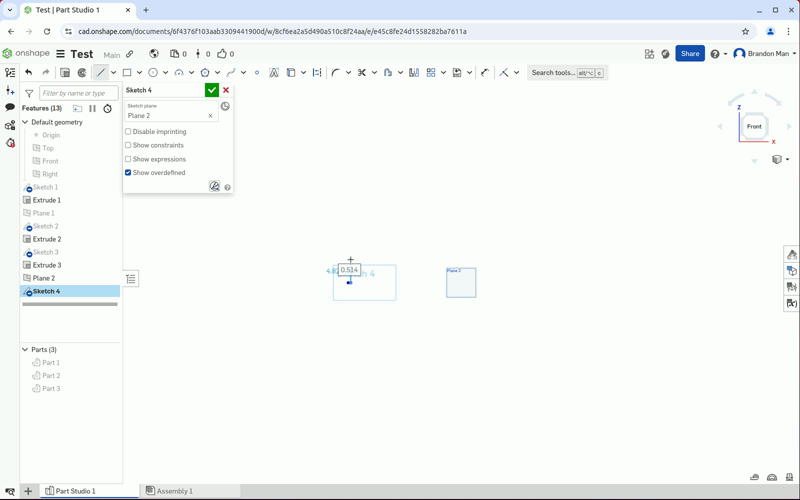
key_up(shift)
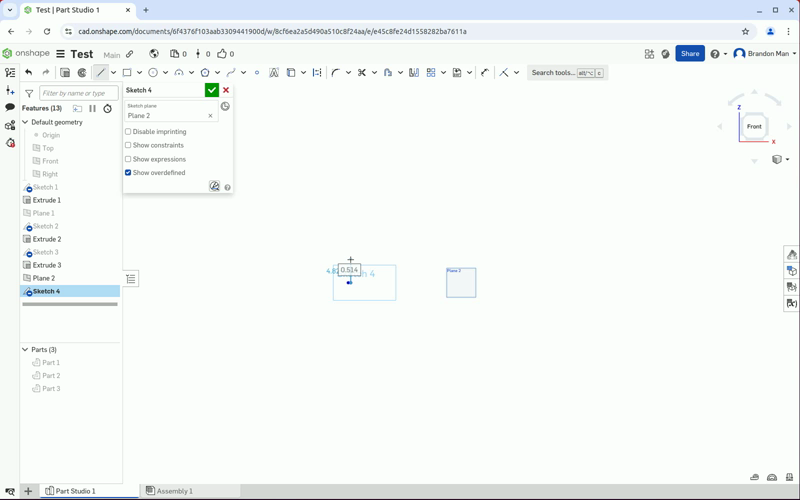
key_down(shift)
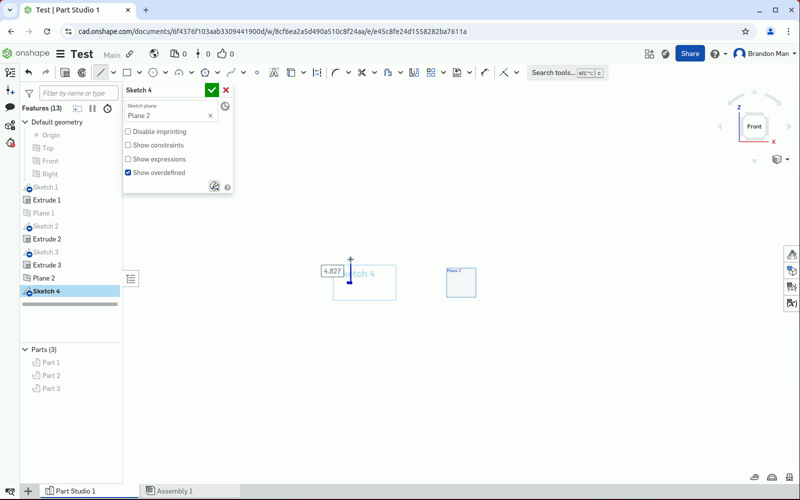
mouse_move(569, 259)
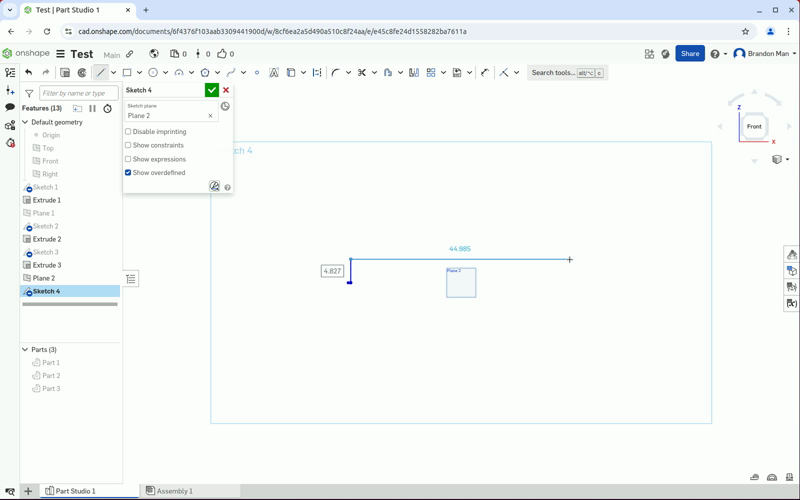
click(569, 259)
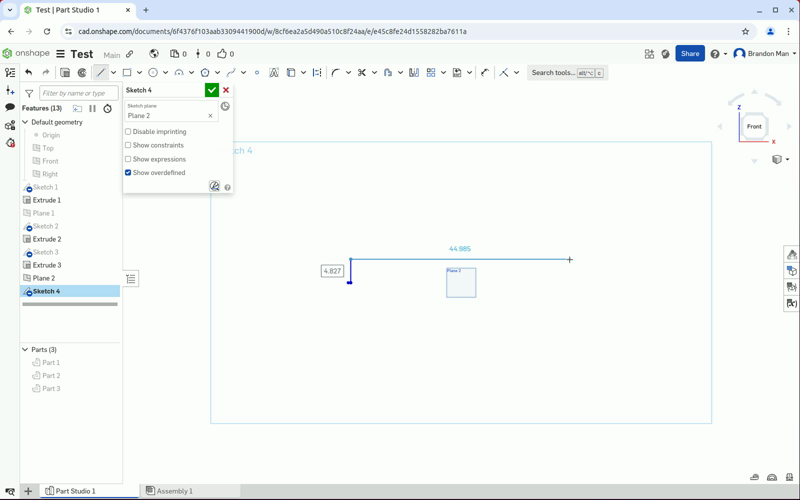
key_up(shift)
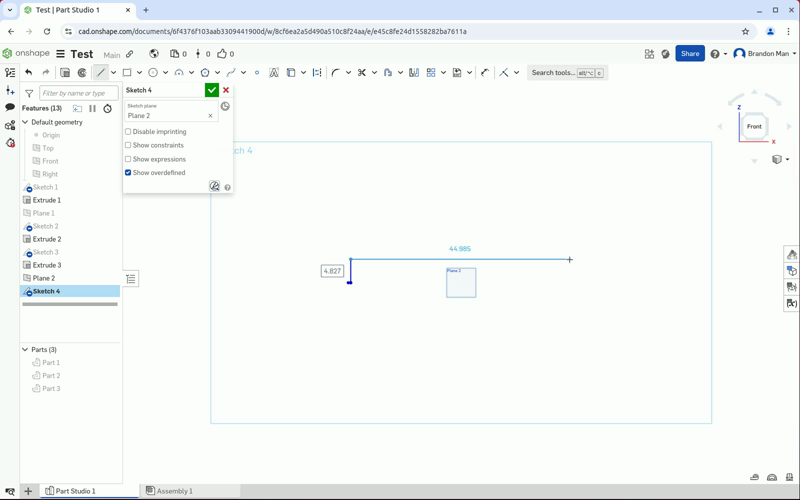
key_down(shift)
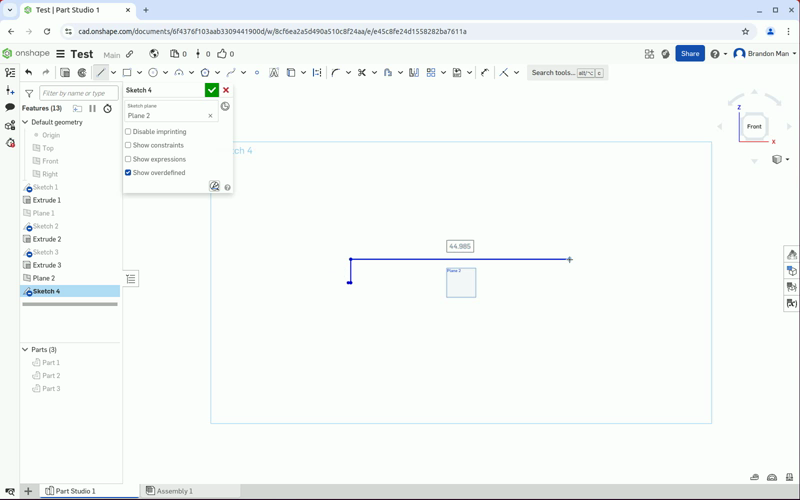
mouse_move(589, 259)
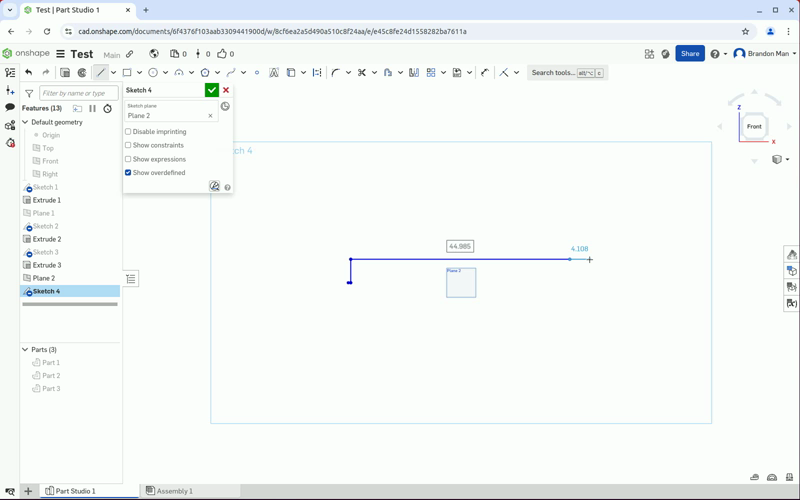
mouse_move(569, 282)
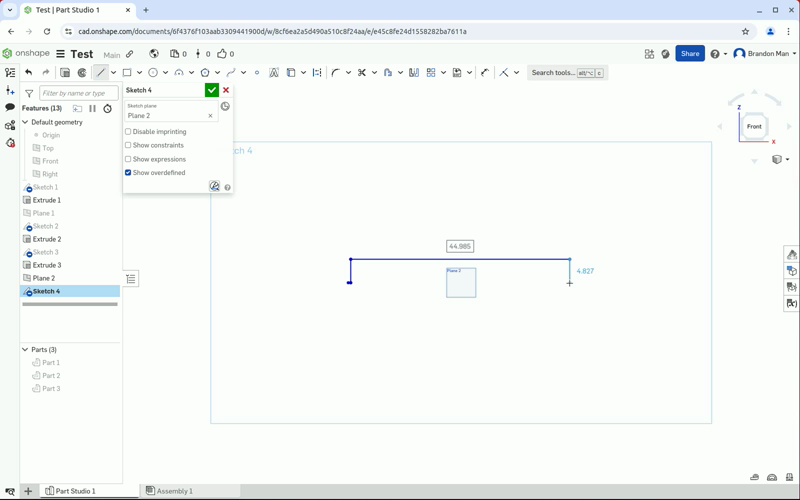
click(569, 282)
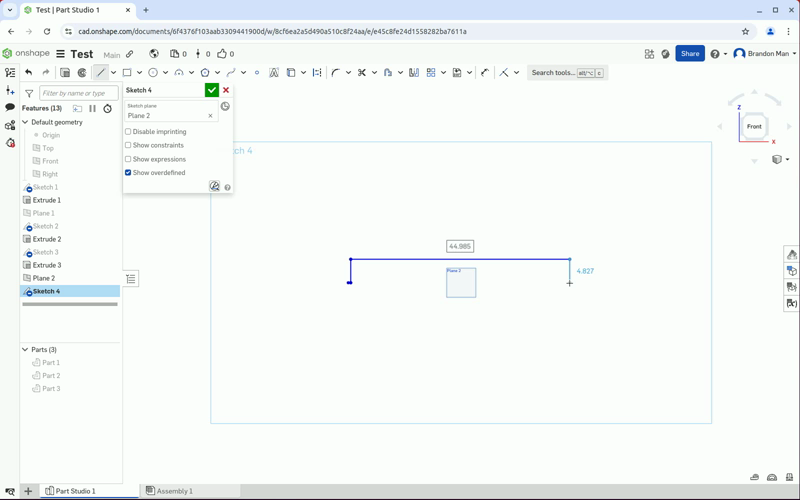
key_up(shift)
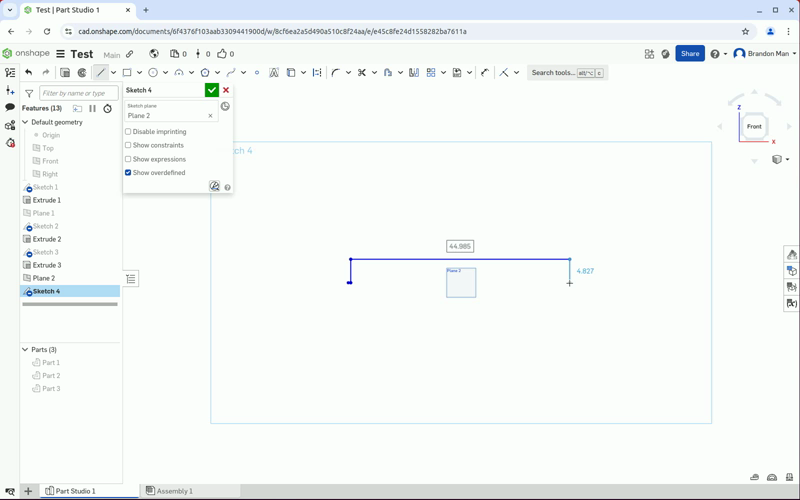
key_down(shift)
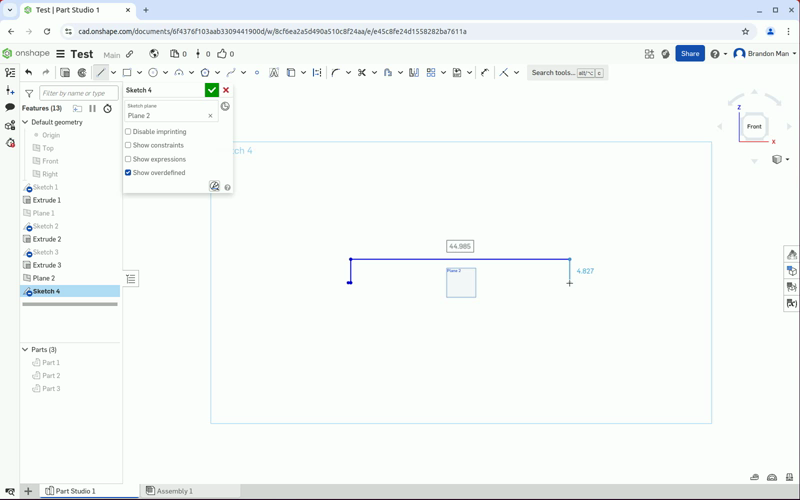
mouse_move(589, 282)
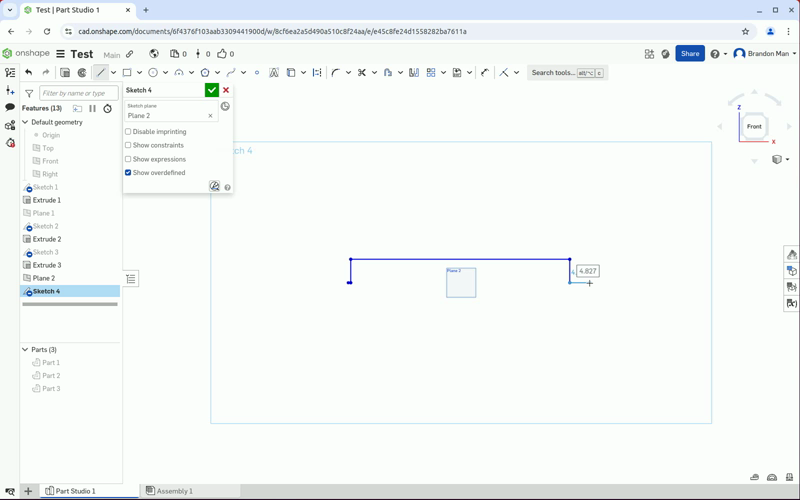
mouse_move(572, 282)
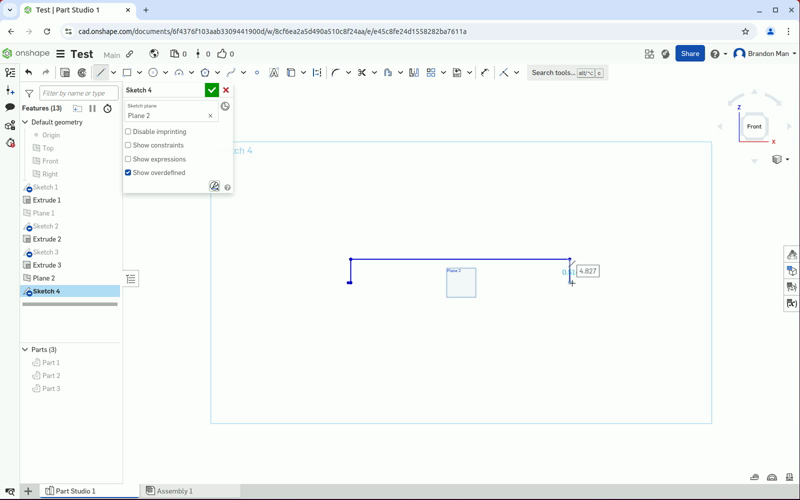
scroll(6)
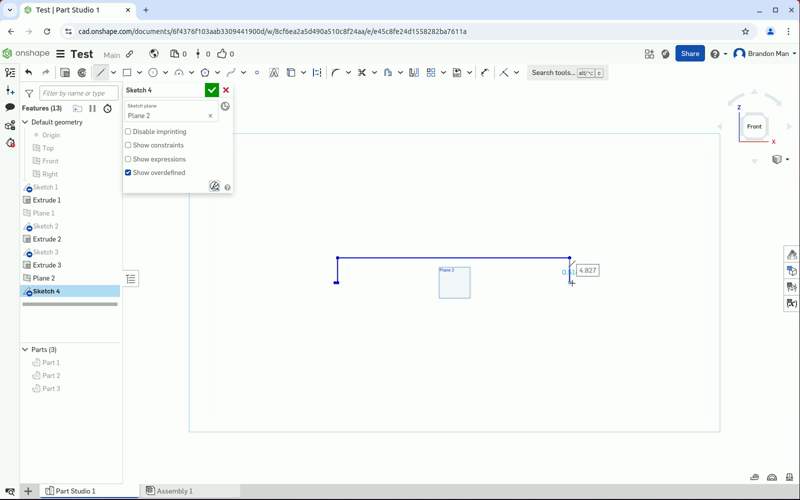
scroll(6)
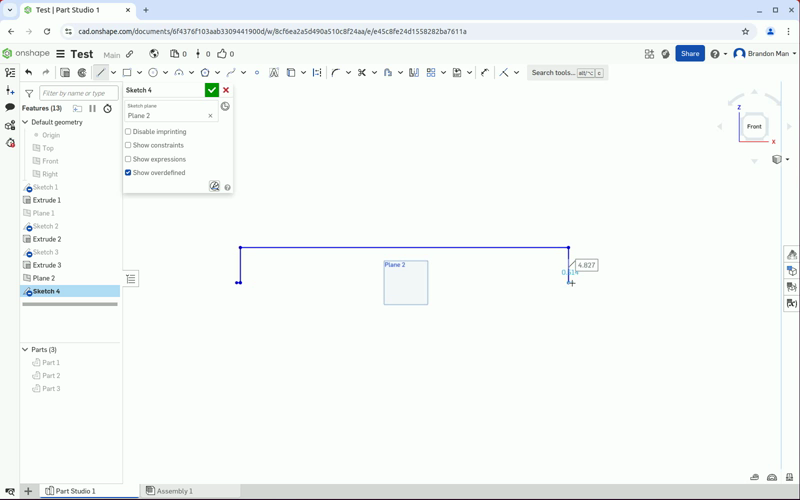
scroll(6)
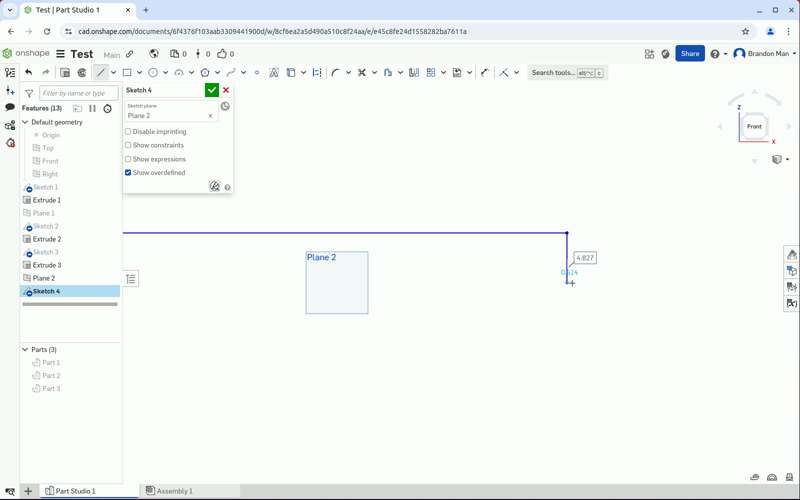
scroll(6)
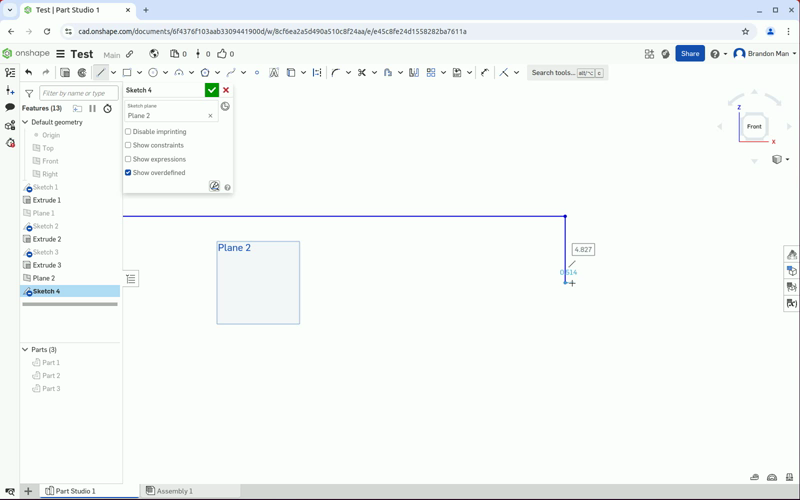
scroll(6)
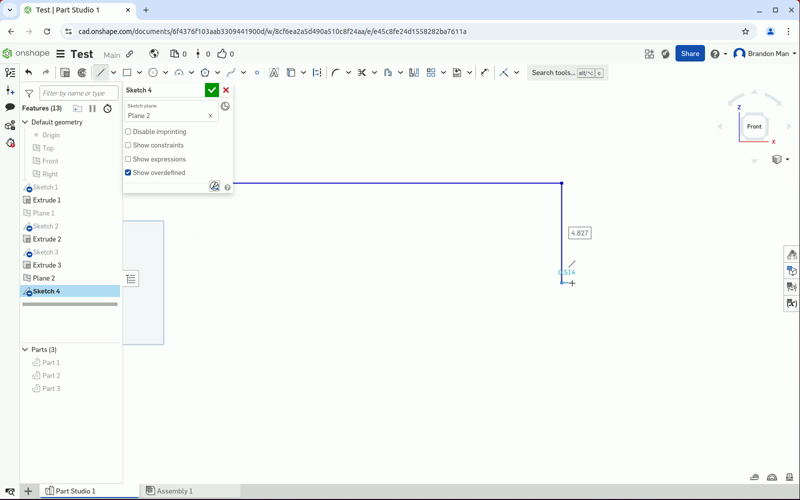
scroll(6)
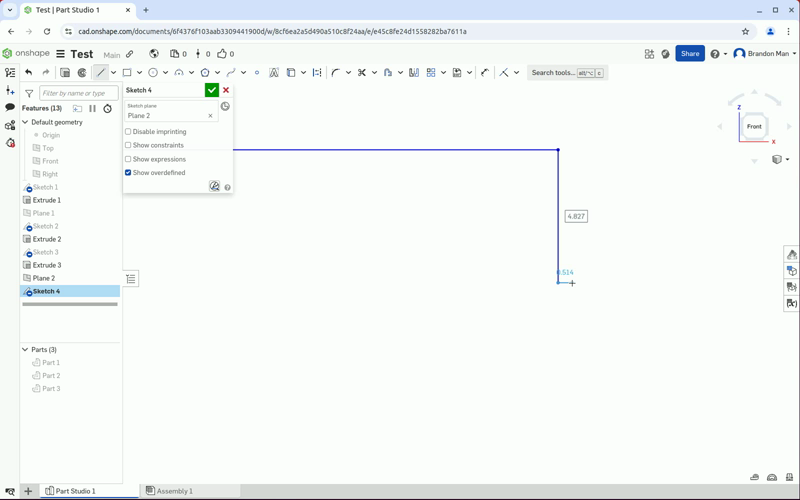
scroll(6)
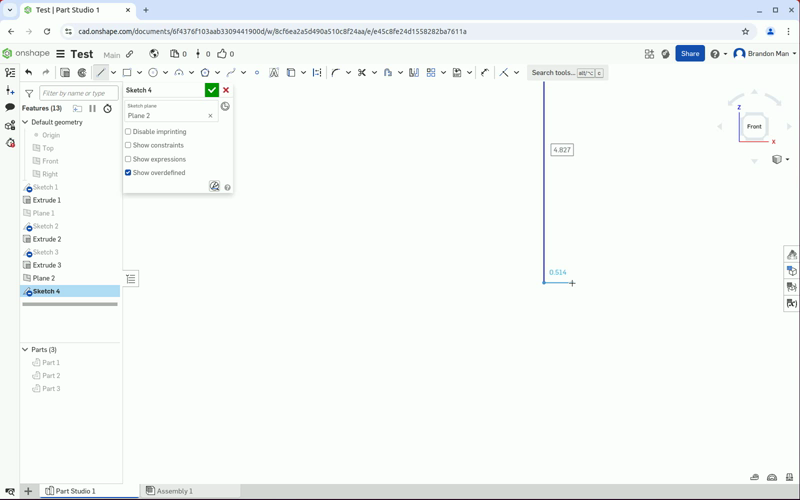
click(572, 282)
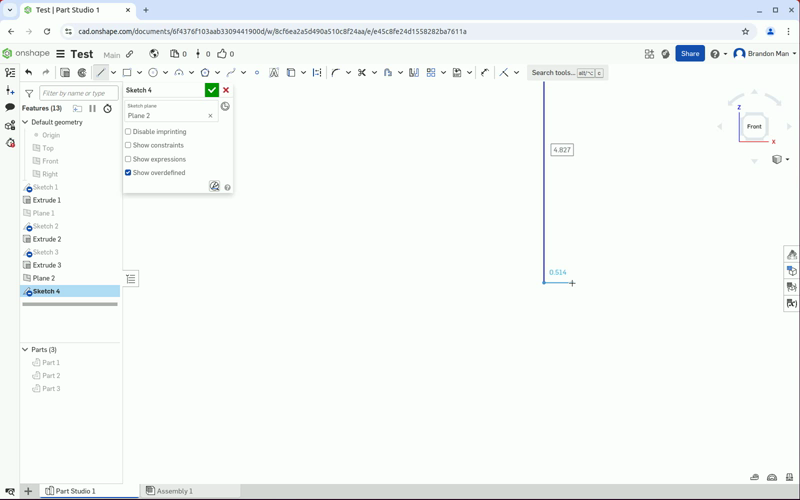
scroll(-6)
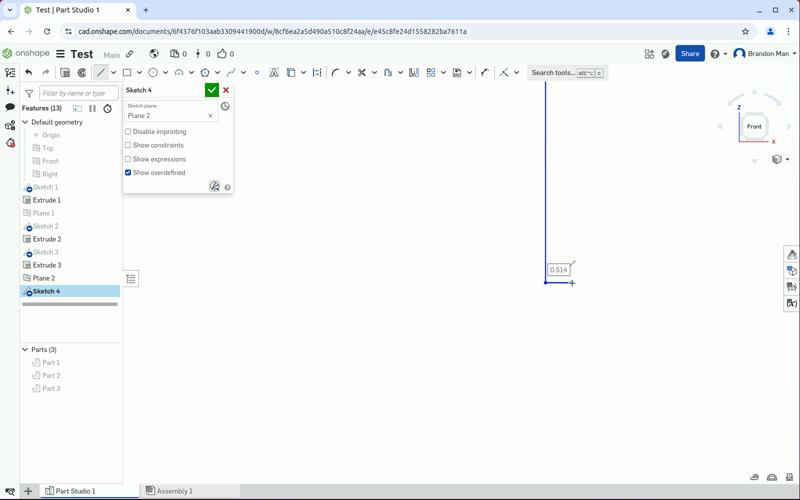
scroll(-6)
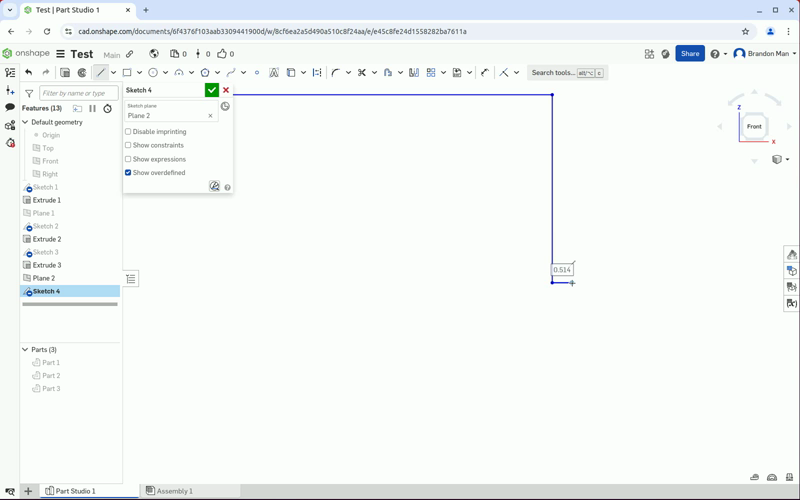
scroll(-6)
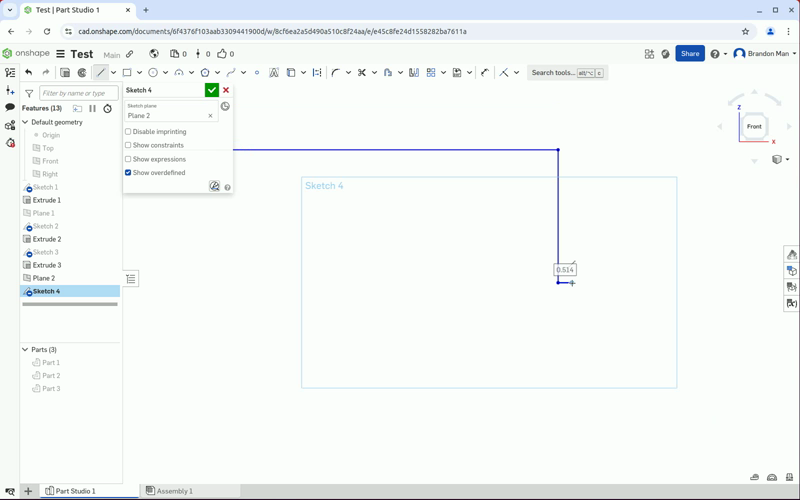
scroll(-6)
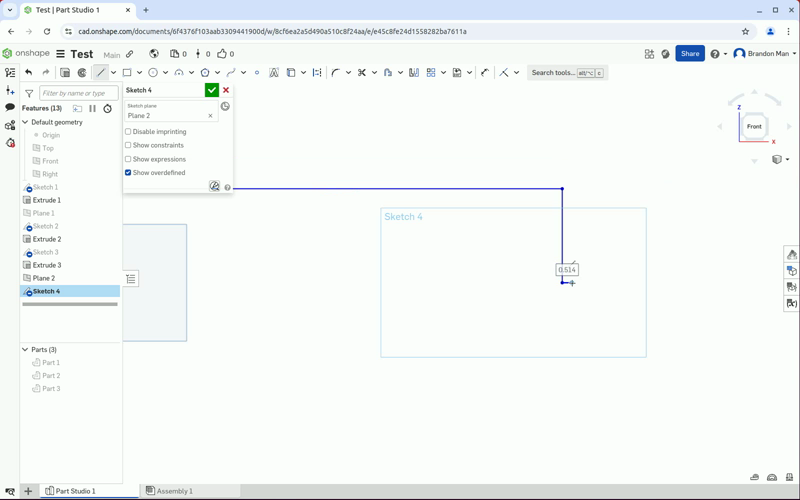
scroll(-6)
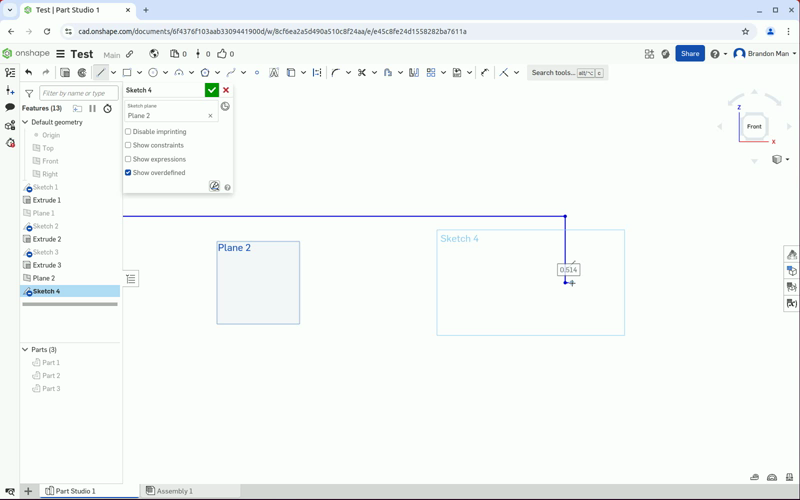
scroll(-6)
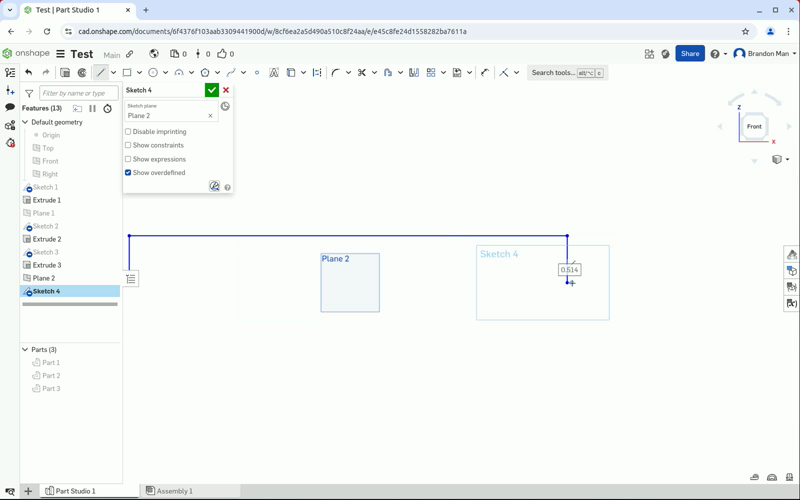
scroll(-6)
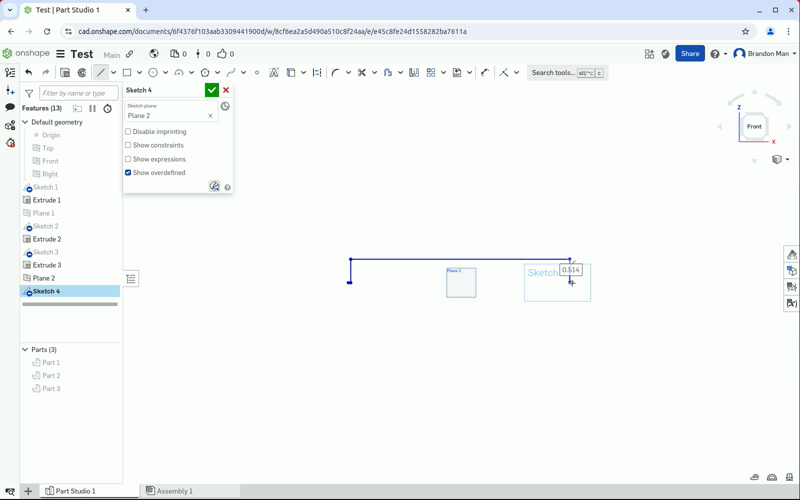
key_up(shift)
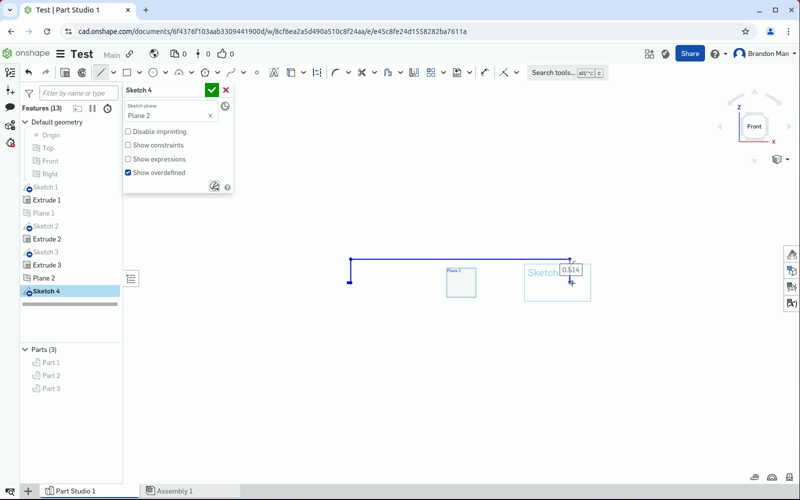
key_down(shift)
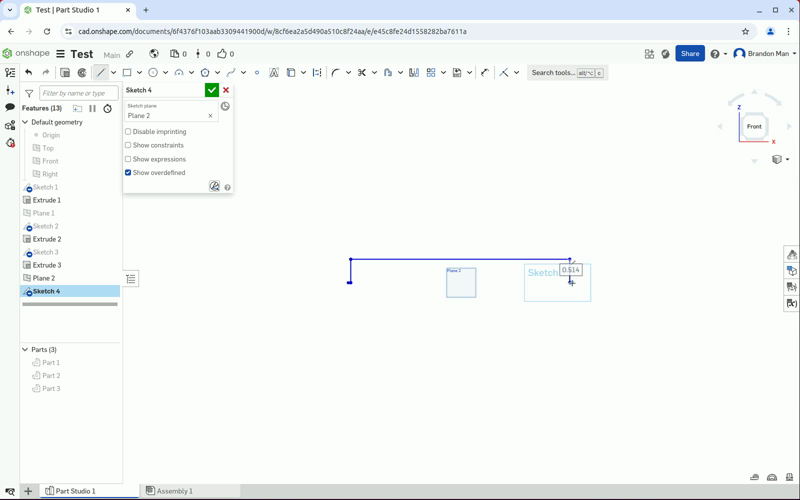
mouse_move(589, 282)
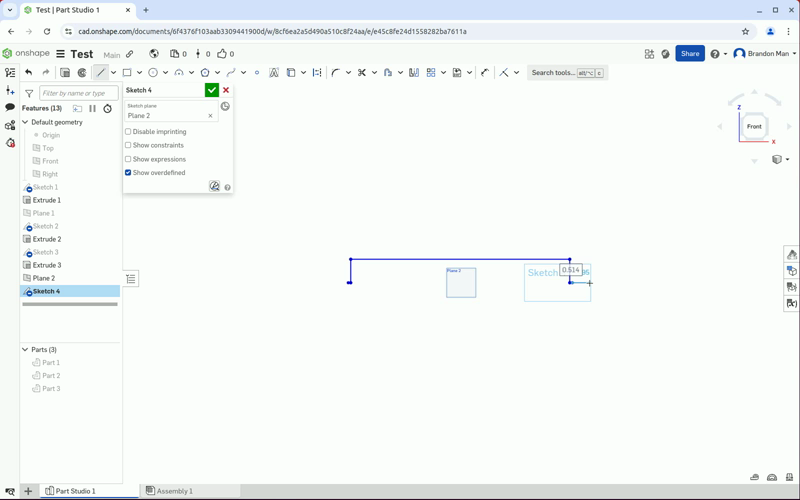
mouse_move(572, 257)
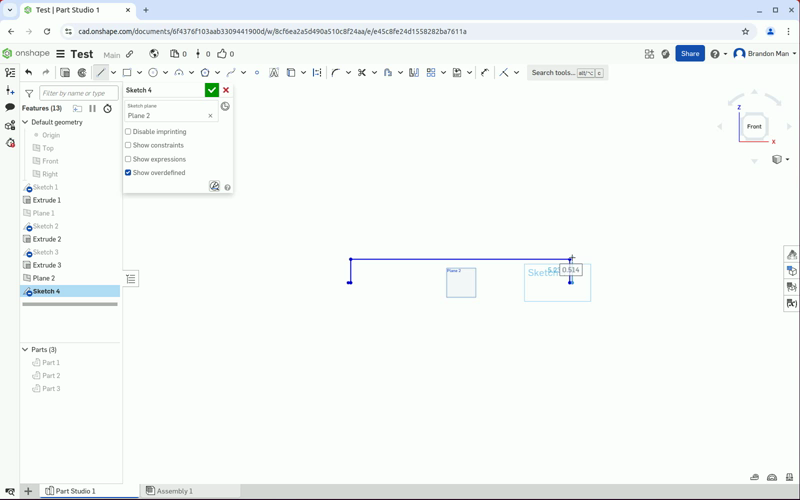
scroll(6)
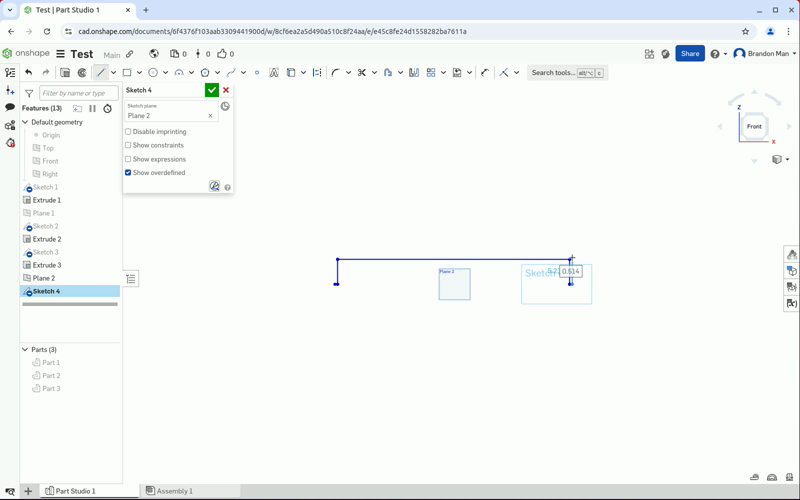
scroll(6)
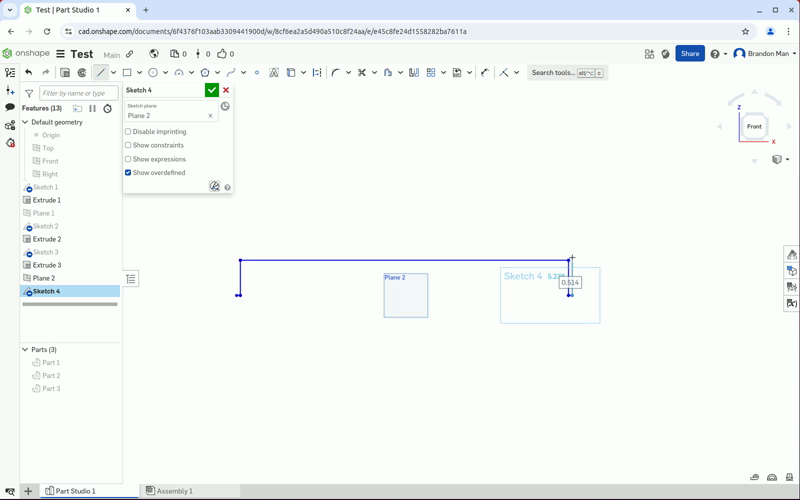
scroll(6)
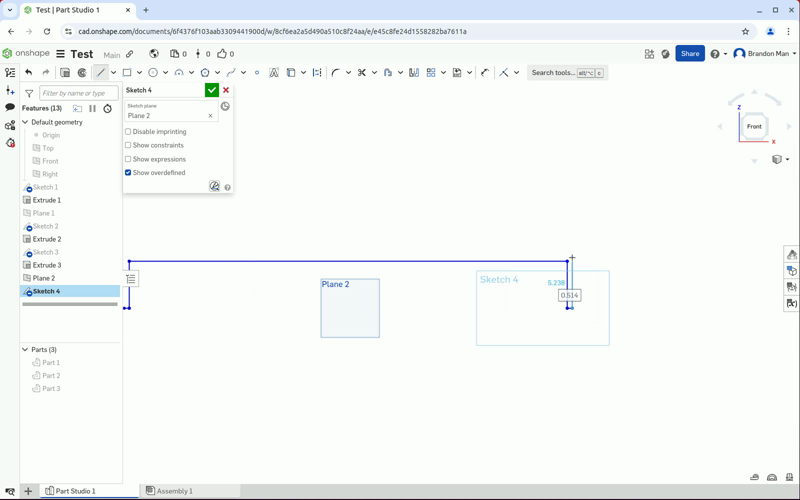
scroll(6)
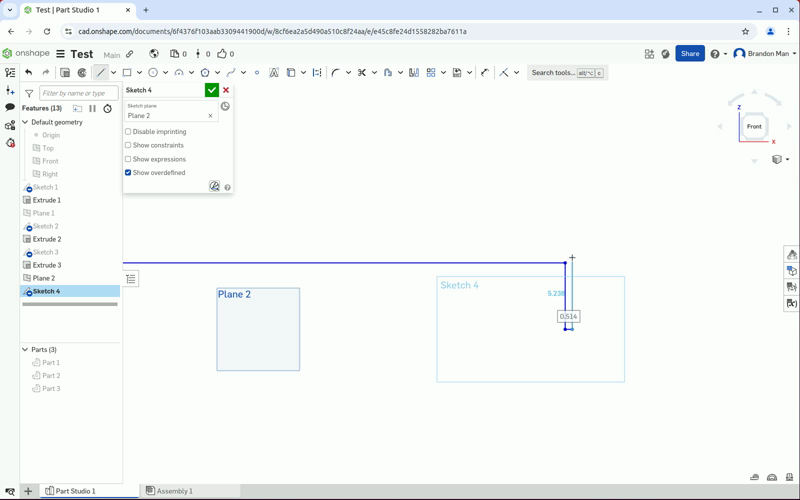
scroll(6)
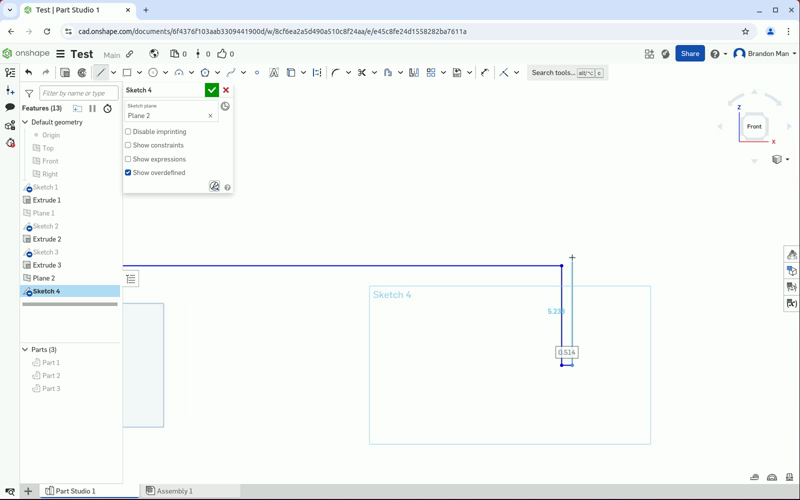
scroll(6)
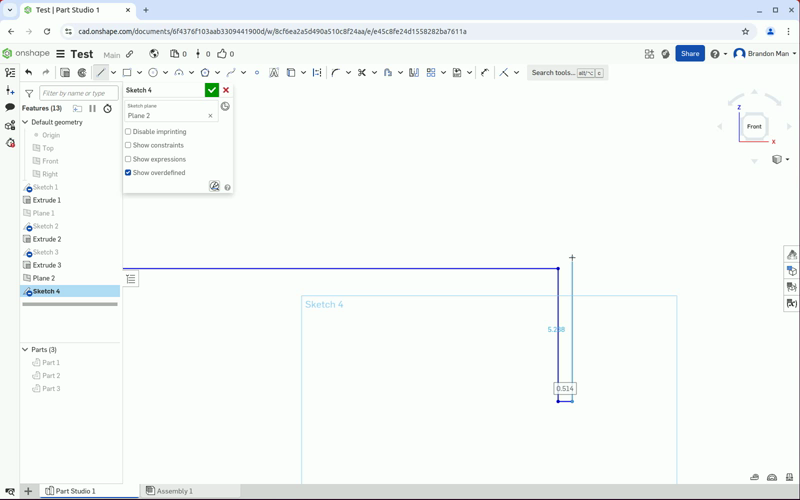
scroll(6)
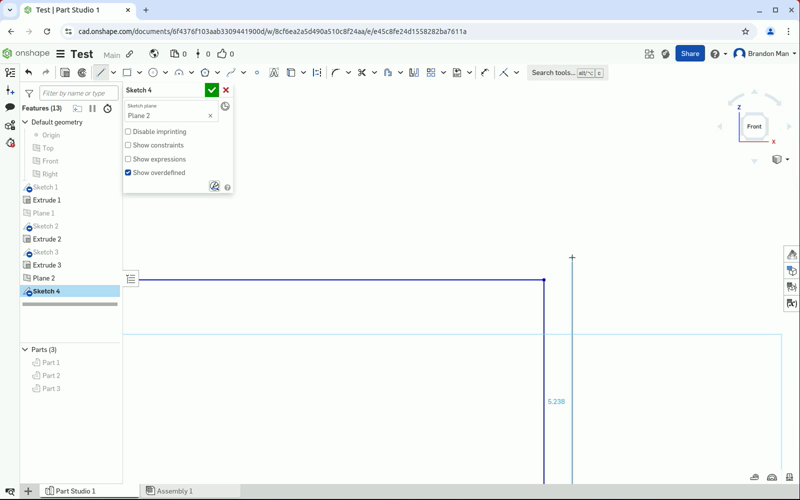
click(572, 257)
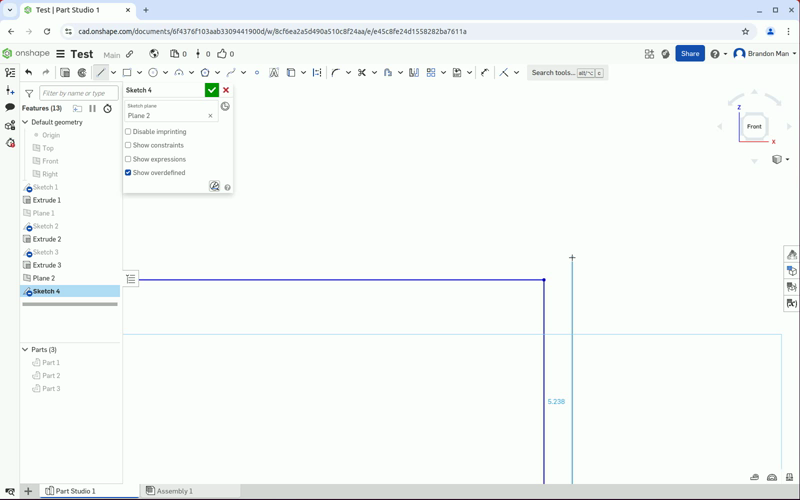
scroll(-6)
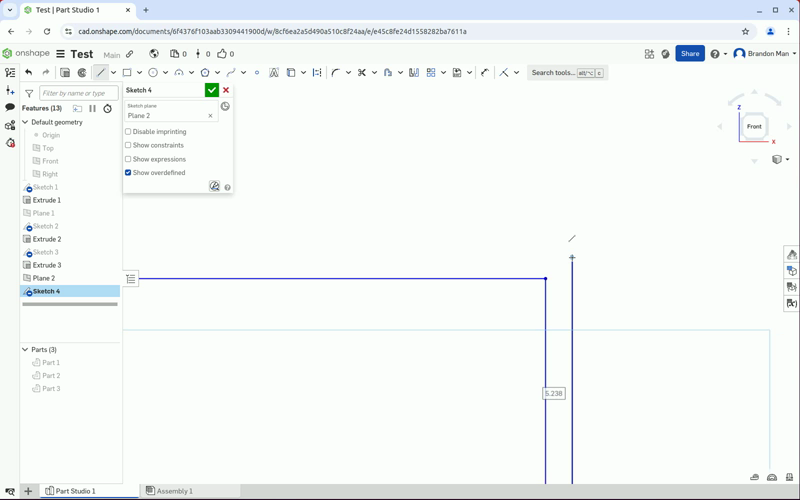
scroll(-6)
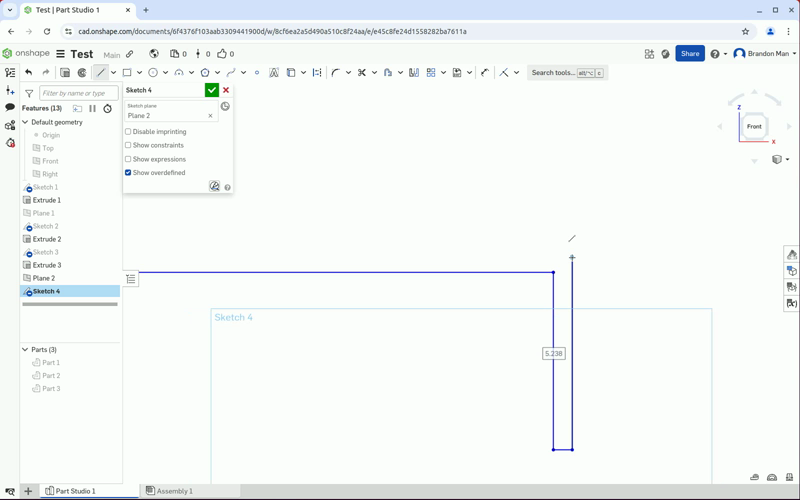
scroll(-6)
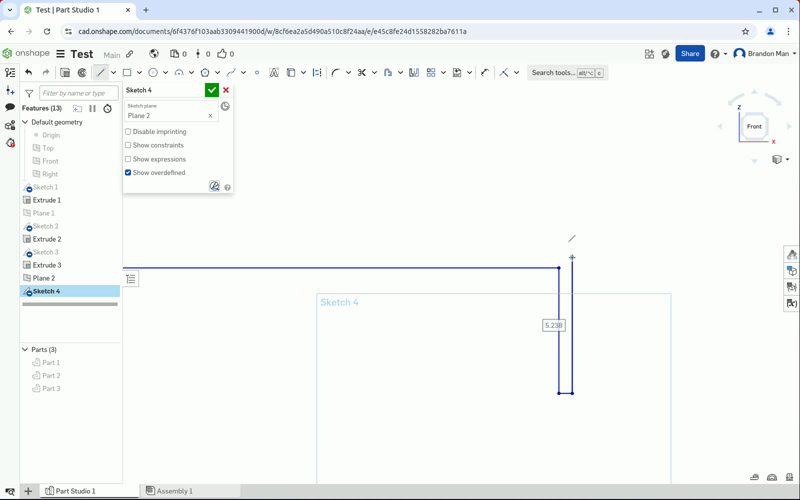
scroll(-6)
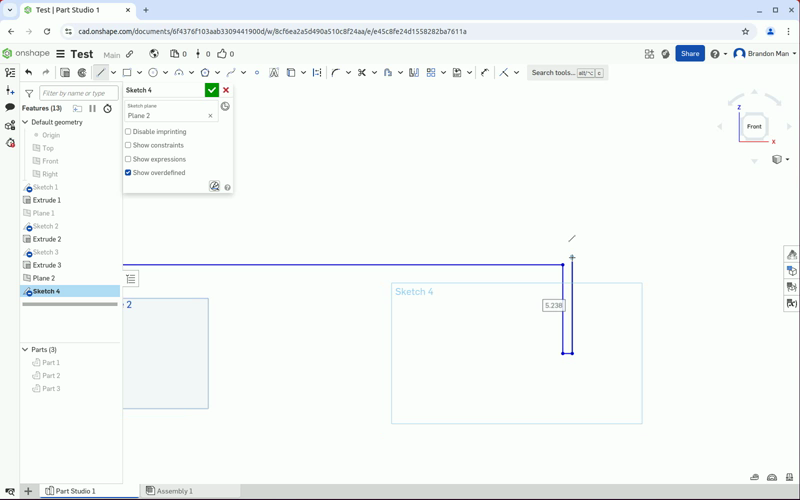
scroll(-6)
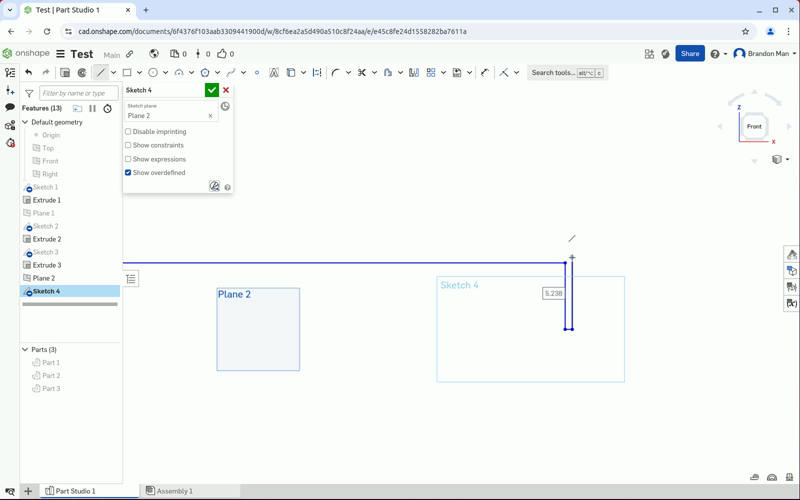
scroll(-6)
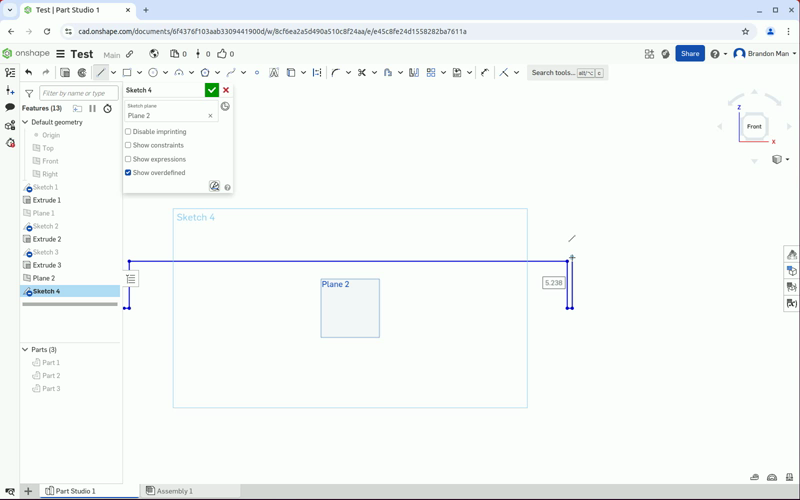
scroll(-6)
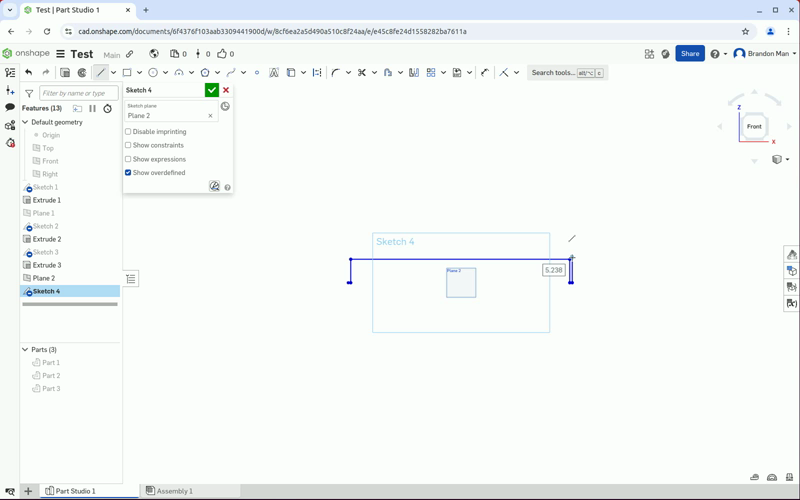
key_up(shift)
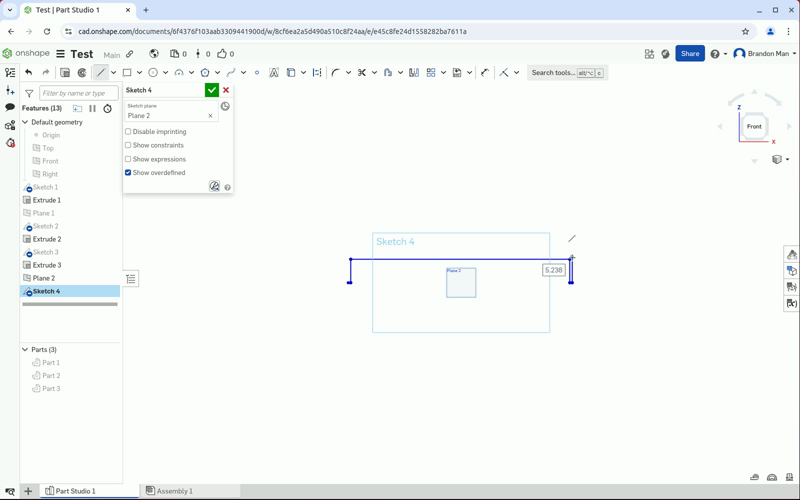
key_down(shift)
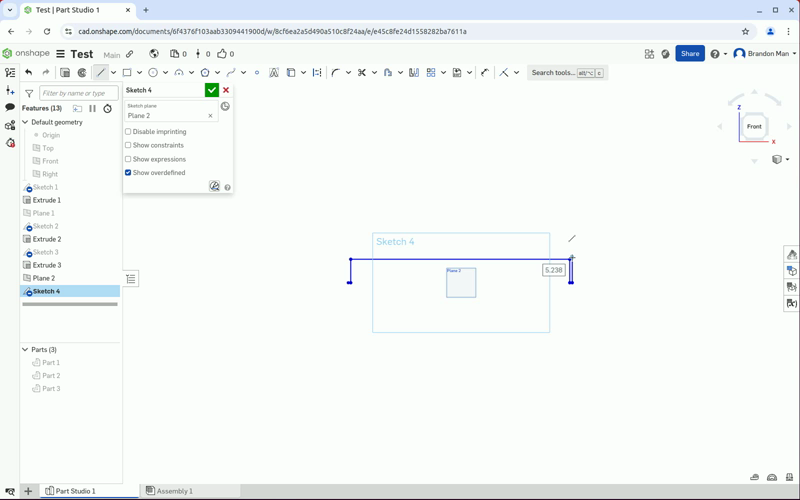
mouse_move(348, 257)
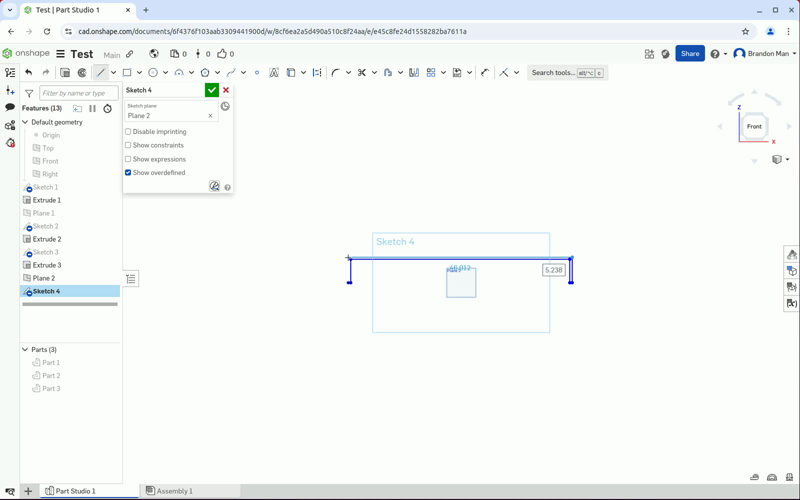
scroll(6)
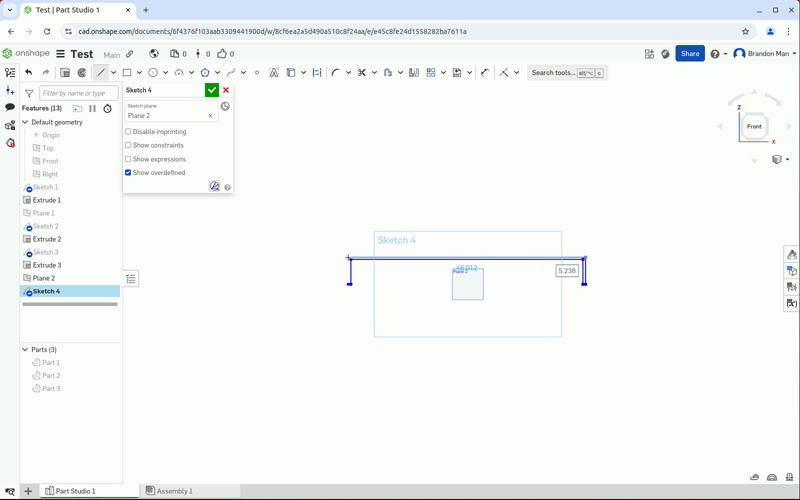
scroll(6)
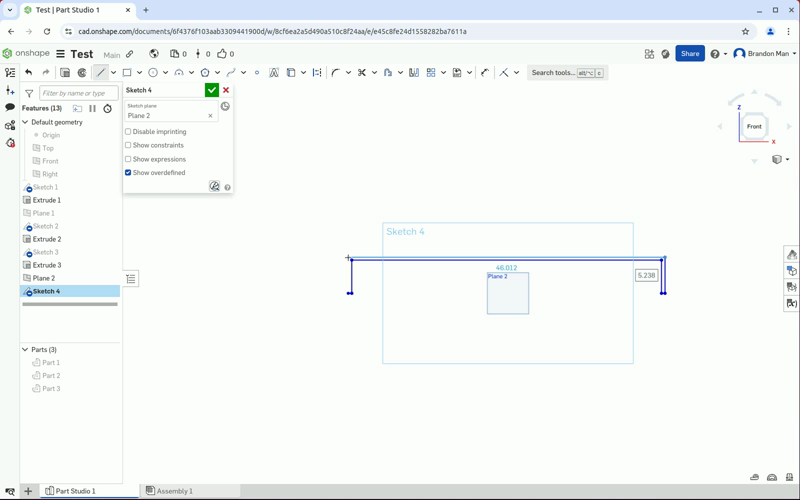
scroll(6)
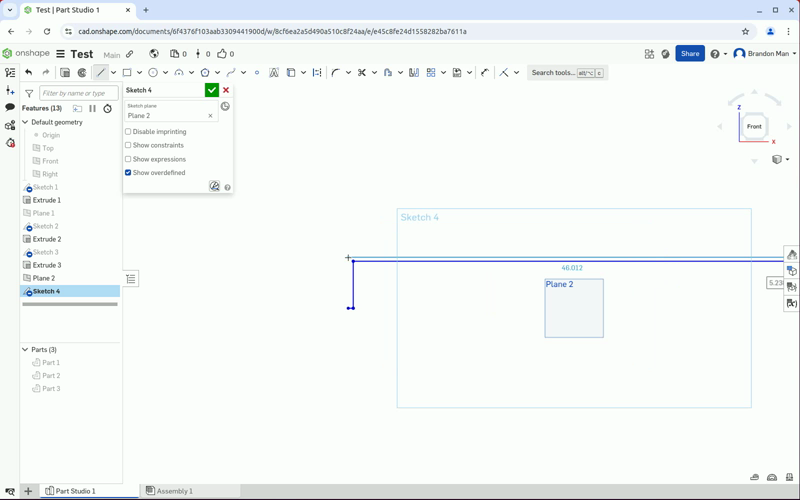
scroll(6)
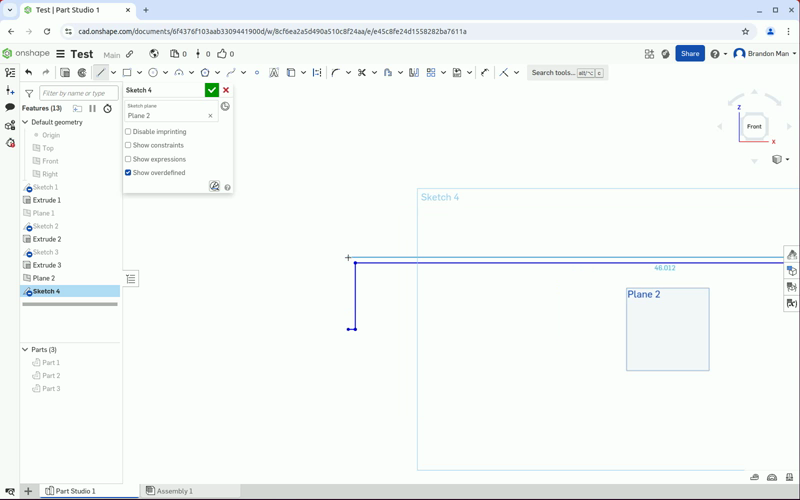
scroll(6)
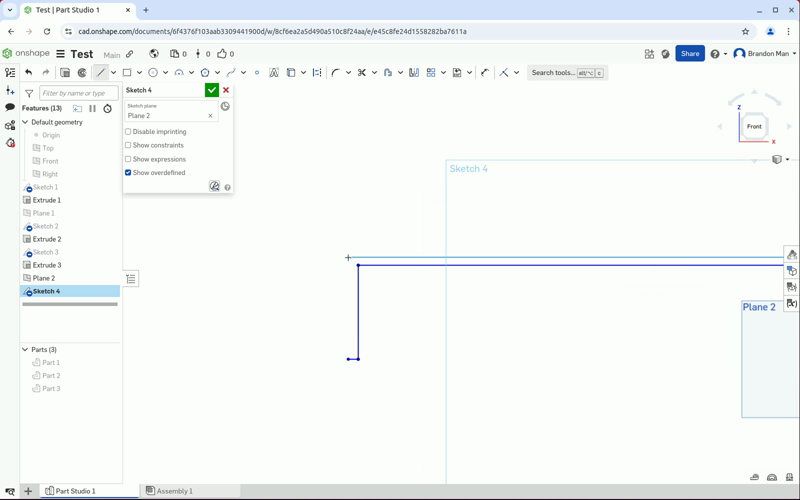
scroll(6)
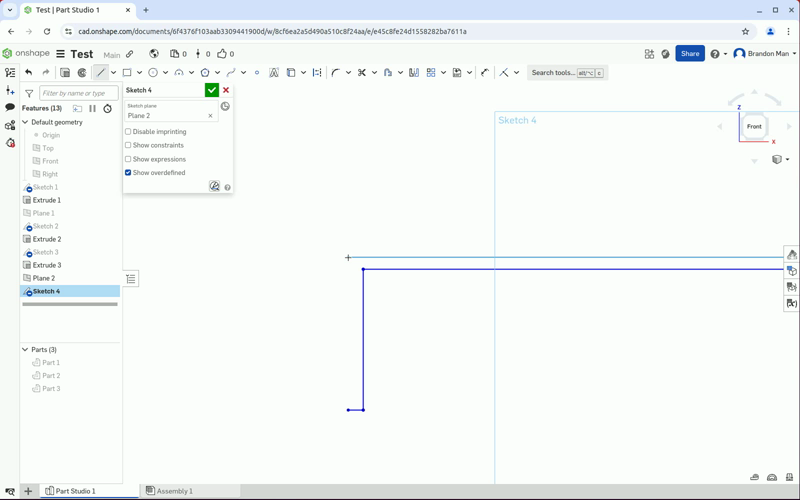
scroll(6)
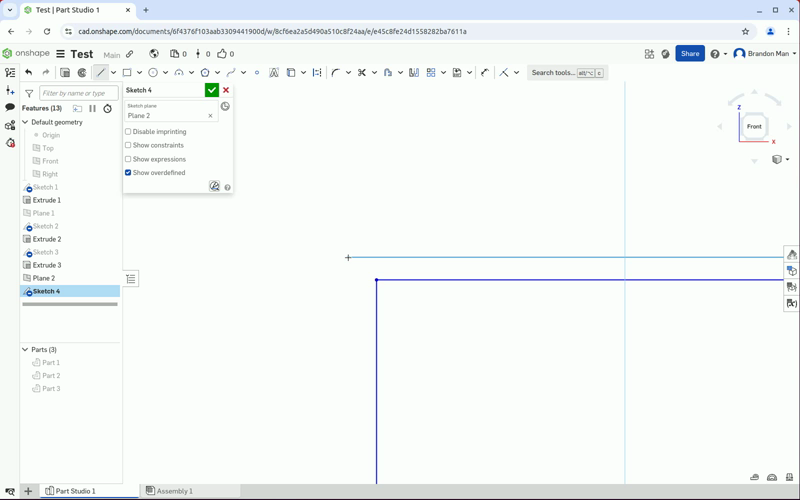
click(348, 257)
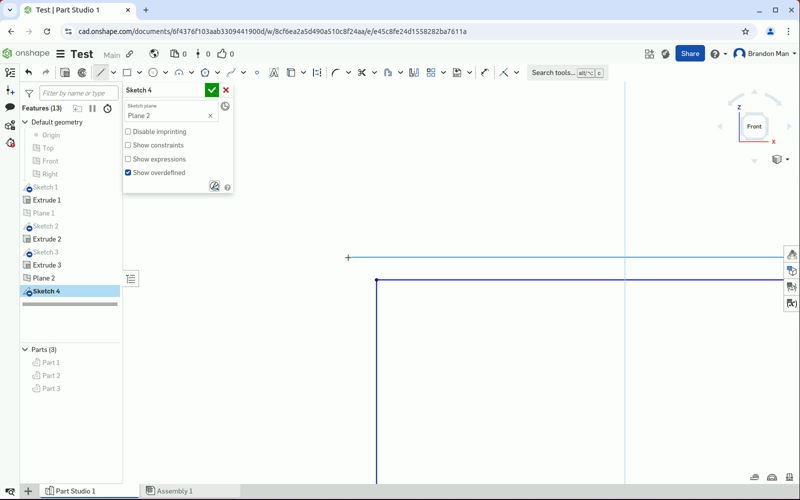
scroll(-6)
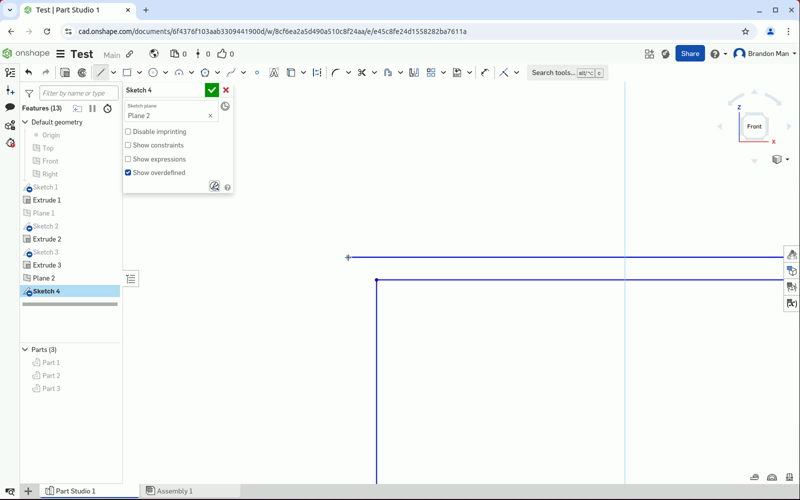
scroll(-6)
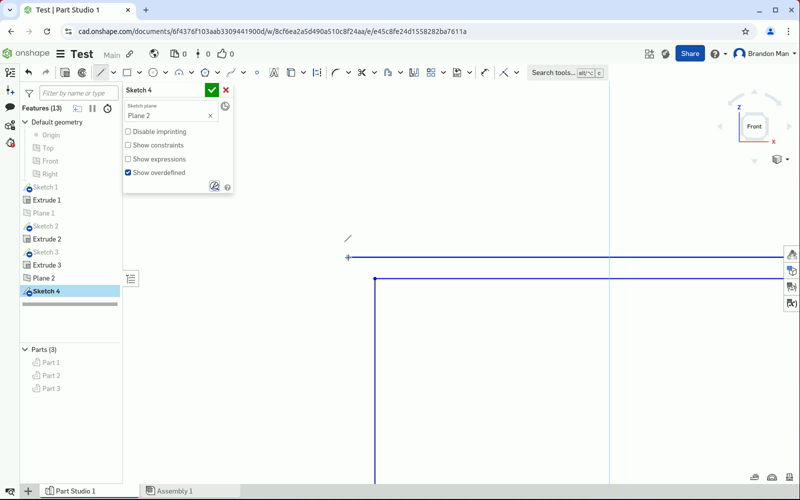
scroll(-6)
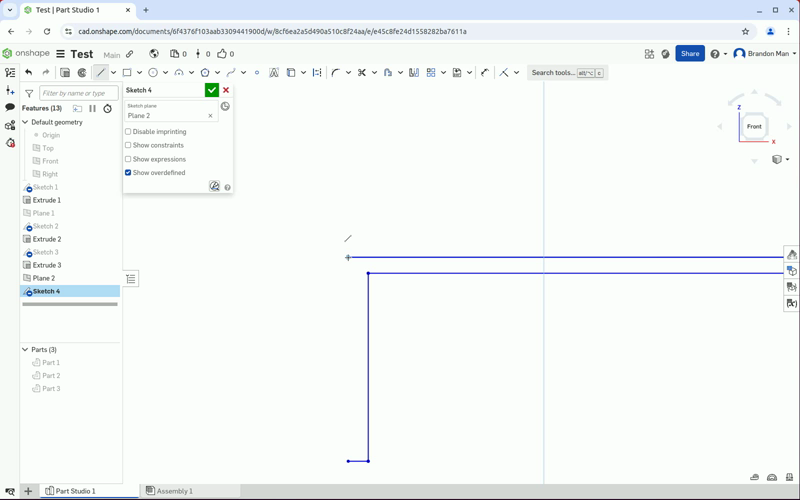
scroll(-6)
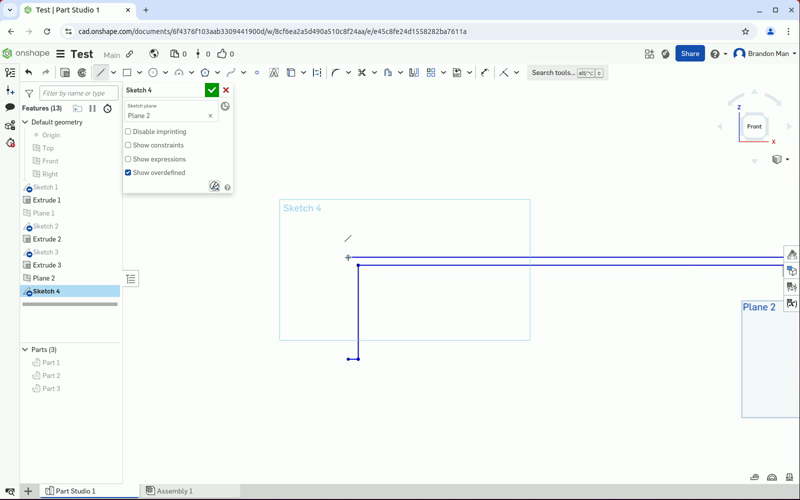
scroll(-6)
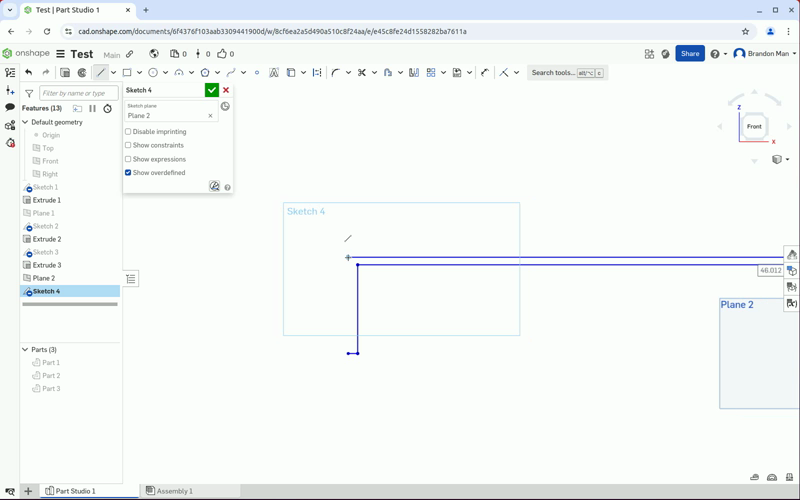
scroll(-6)
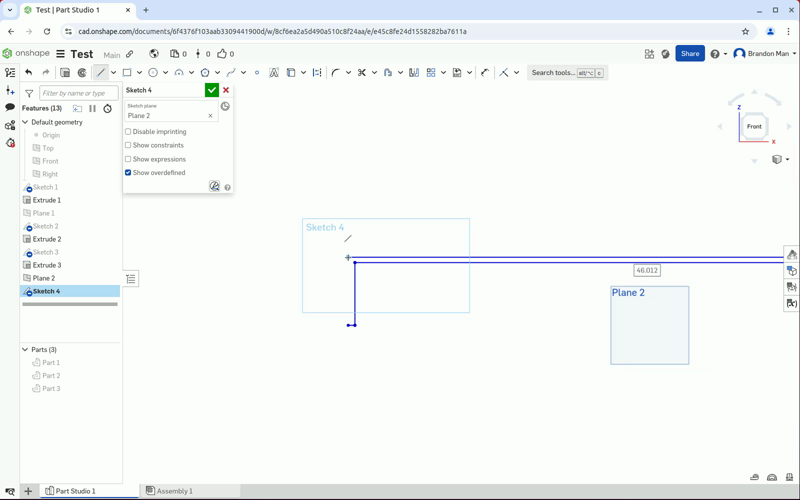
scroll(-6)
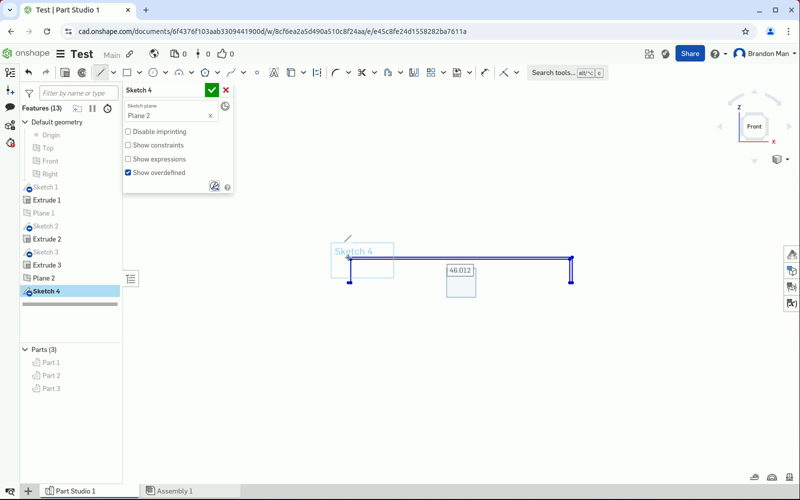
key_up(shift)
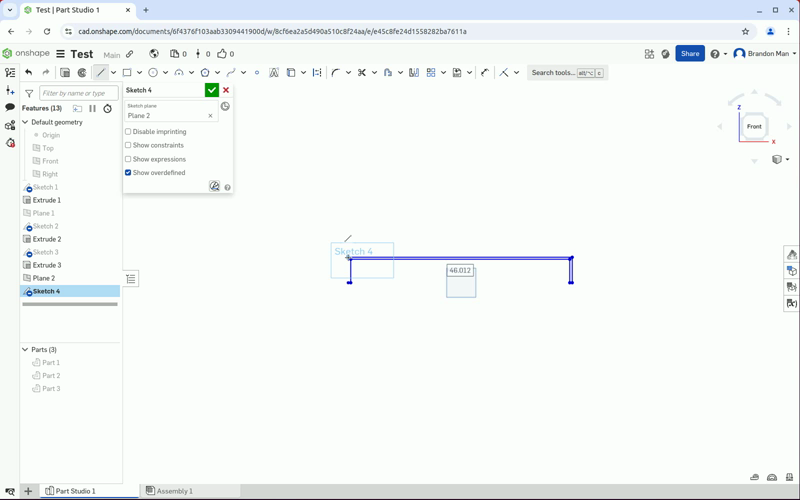
mouse_move(378, 257)
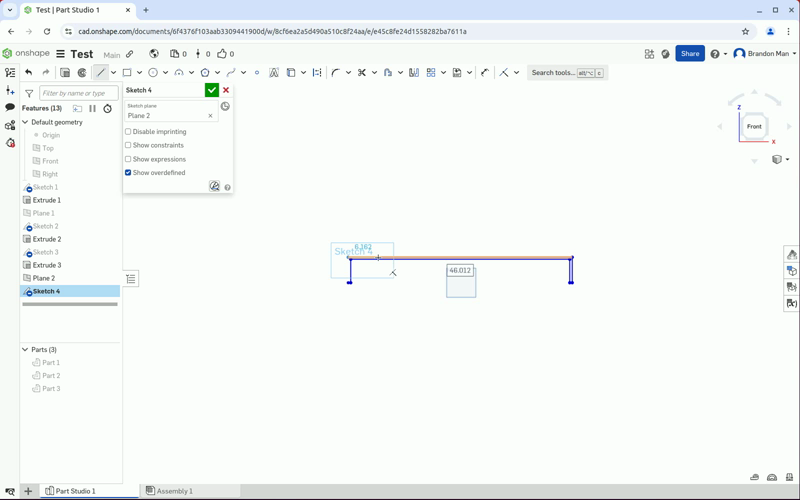
key_down(shift)
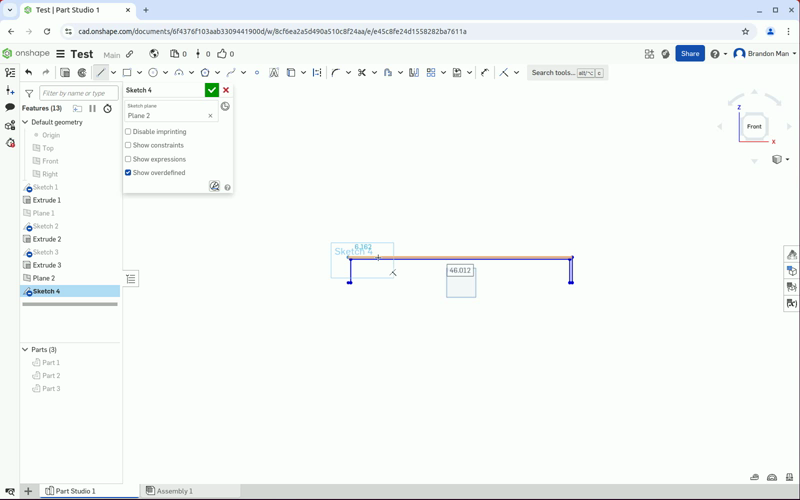
mouse_move(348, 282)
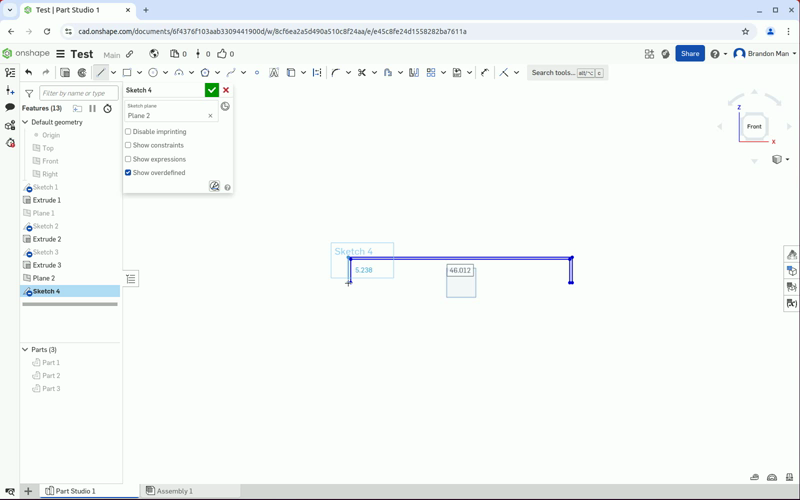
scroll(6)
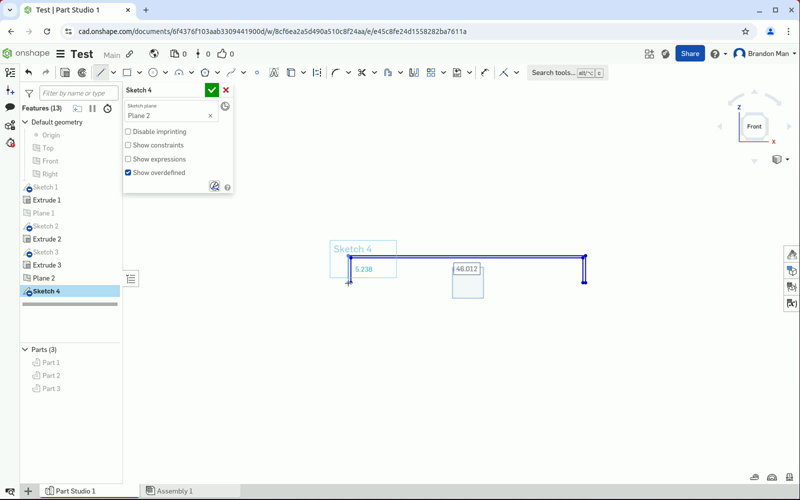
scroll(6)
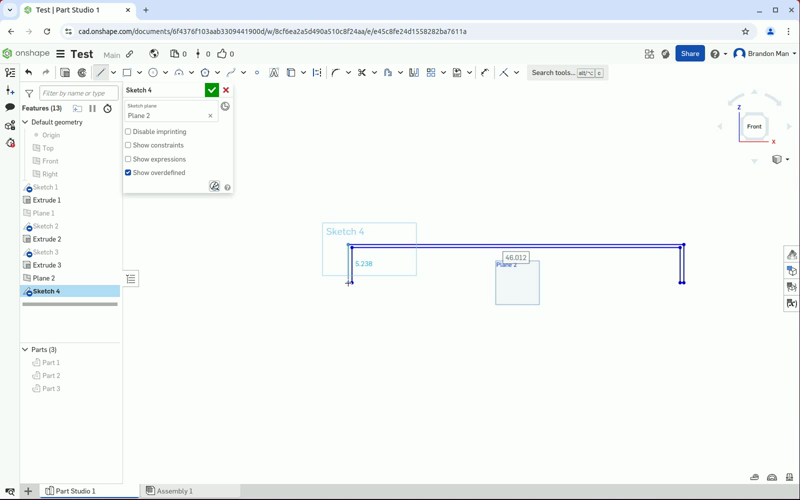
scroll(6)
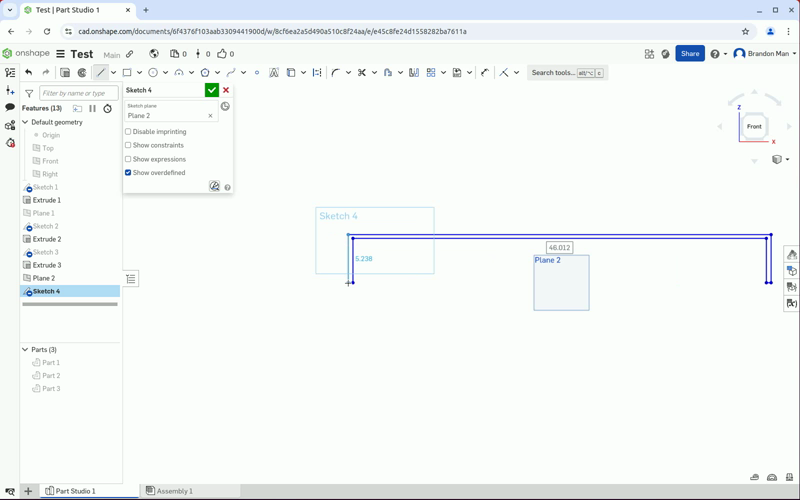
scroll(6)
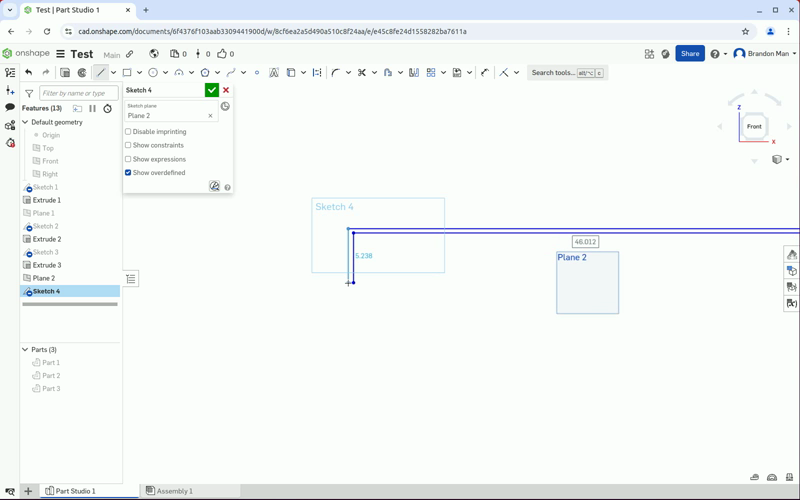
scroll(6)
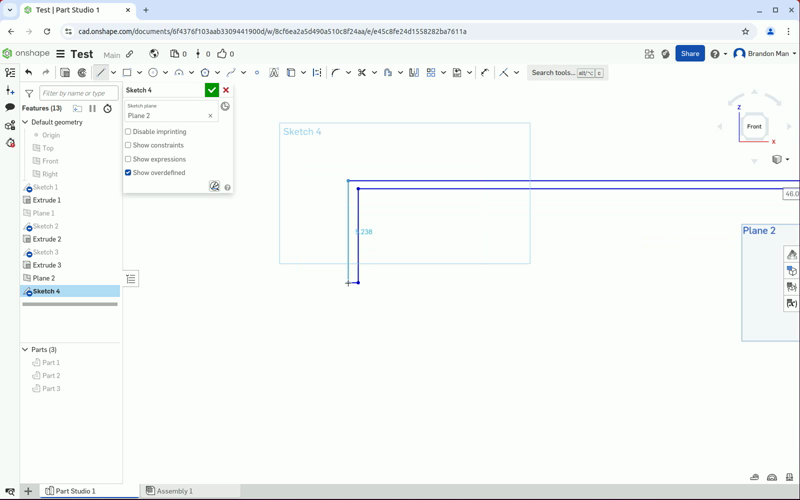
scroll(6)
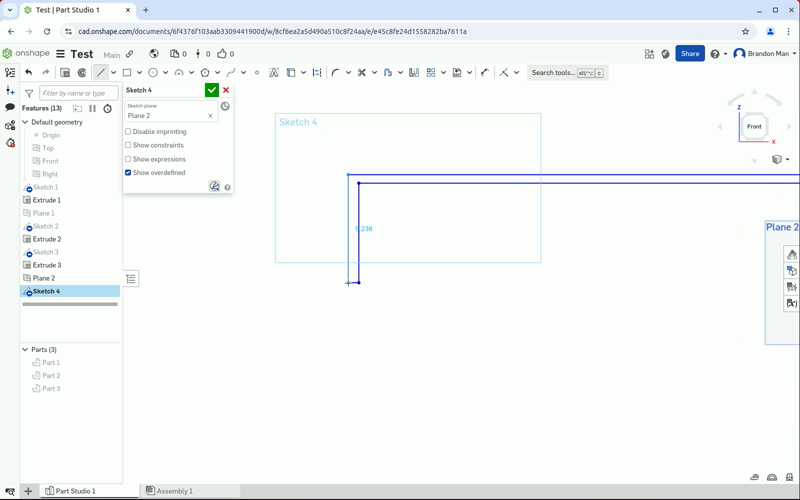
scroll(6)
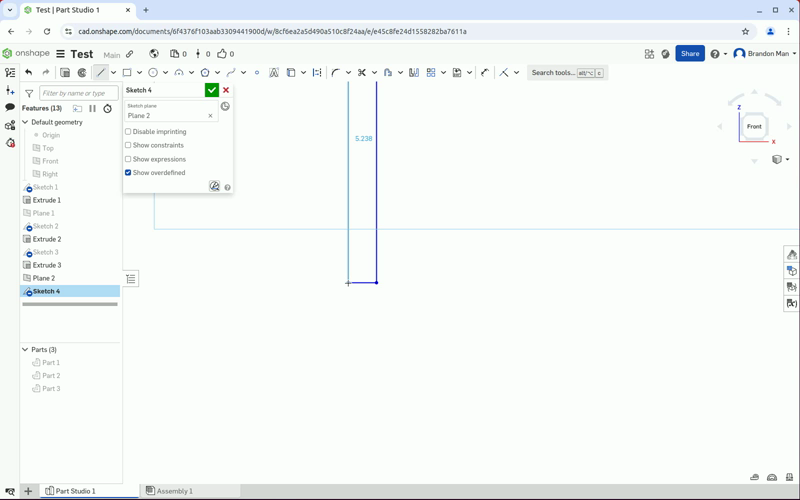
key_up(shift)
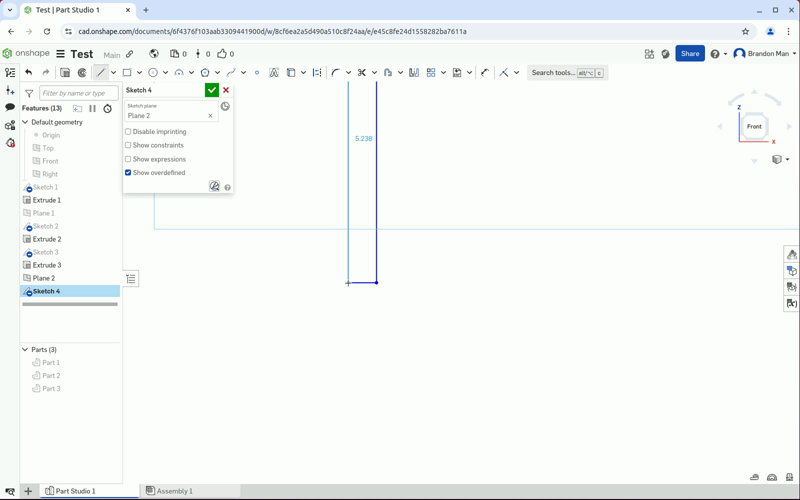
click(348, 282)
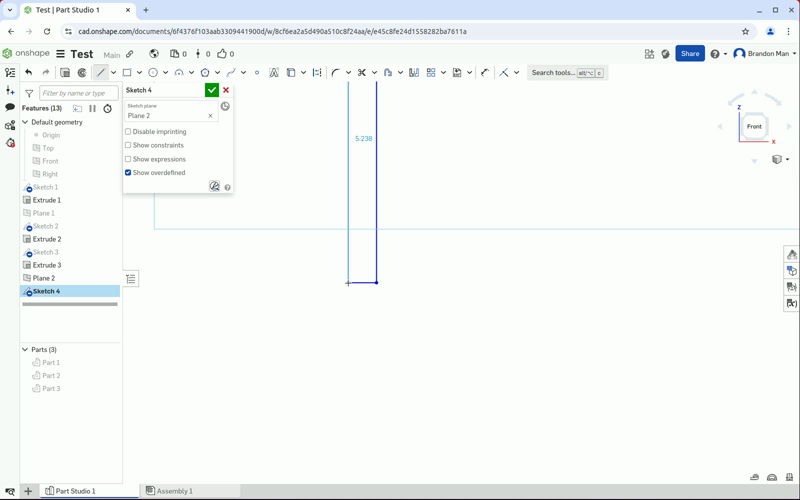
scroll(-6)
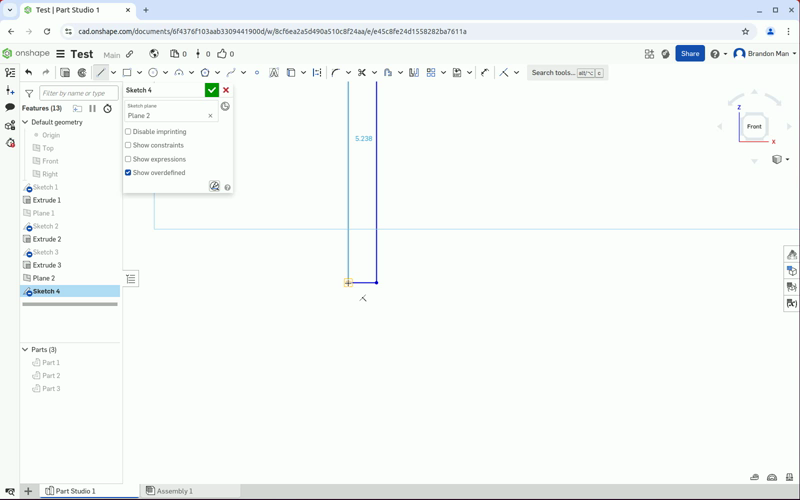
scroll(-6)
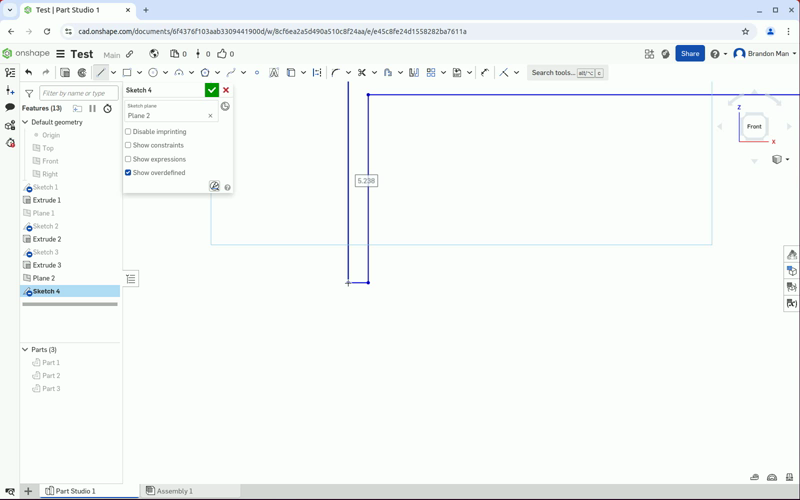
scroll(-6)
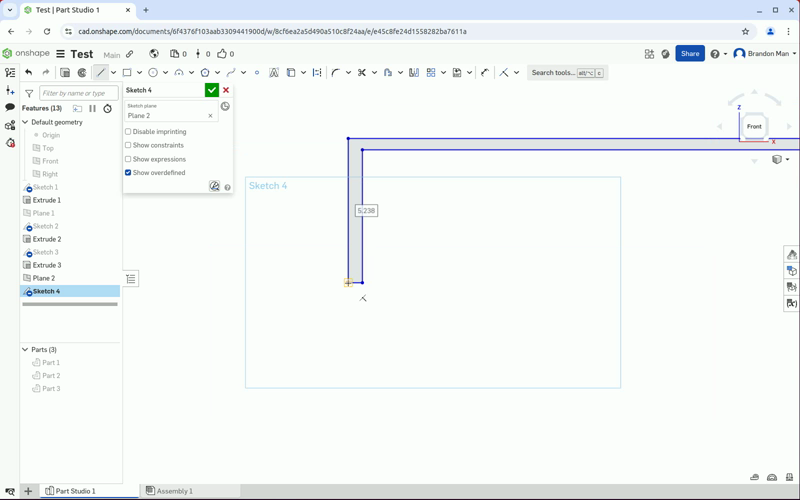
scroll(-6)
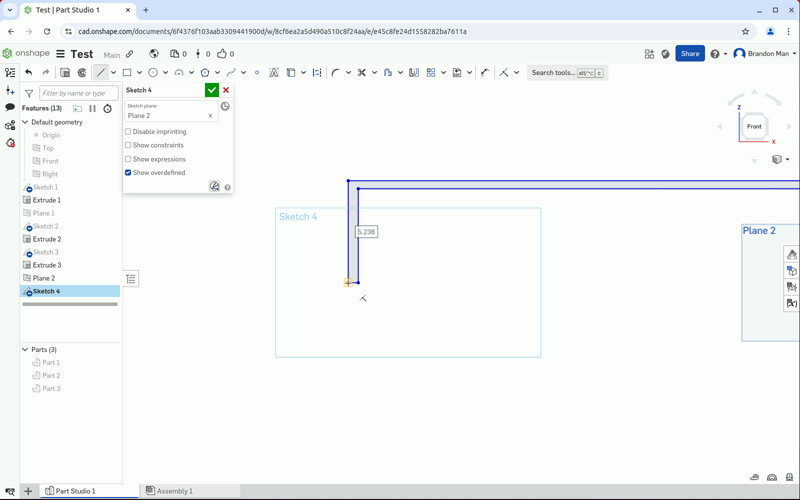
scroll(-6)
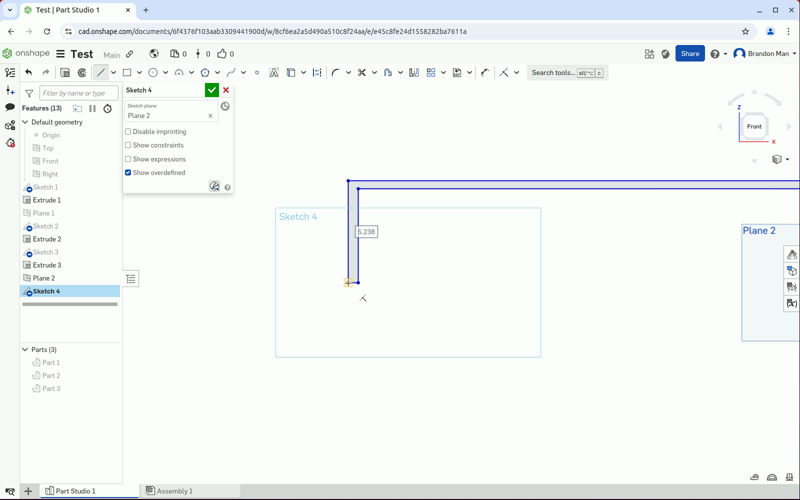
scroll(-6)
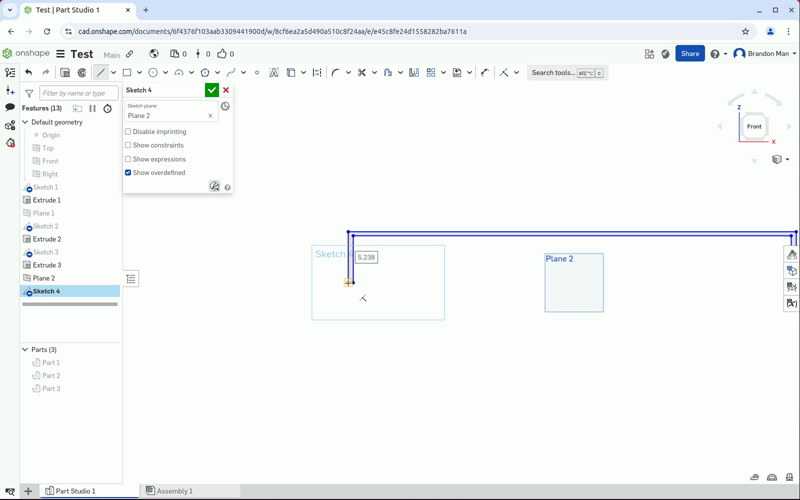
scroll(-6)
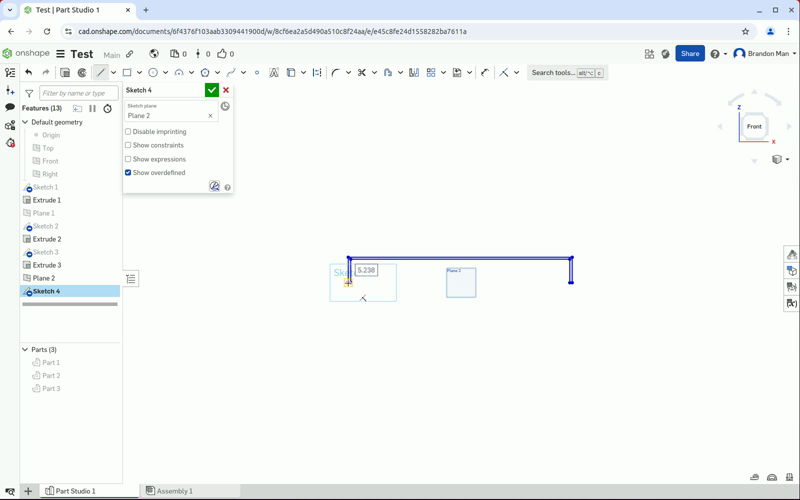
key(esc)
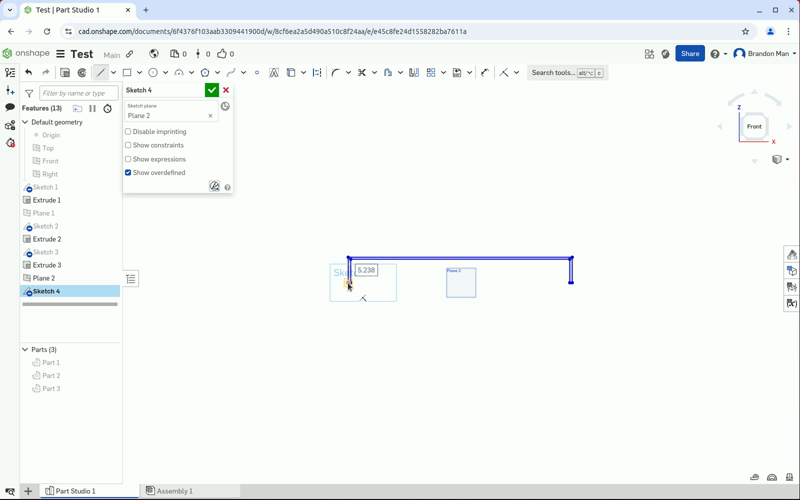
mouse_move(488, 258)
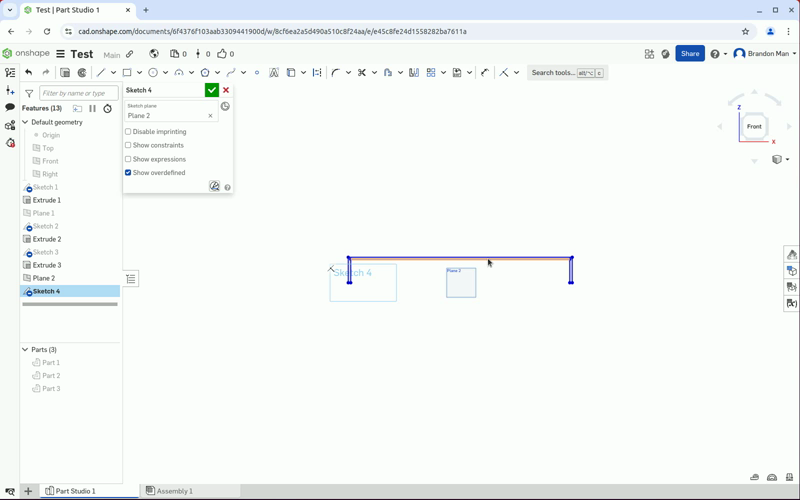
scroll(6)
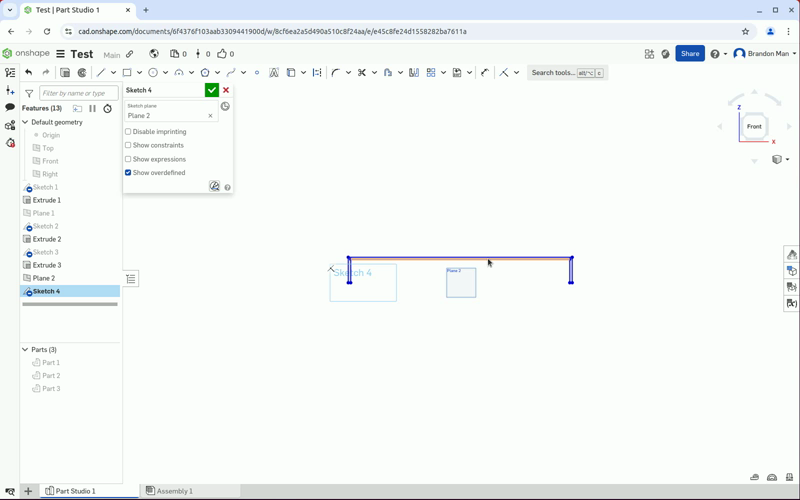
scroll(6)
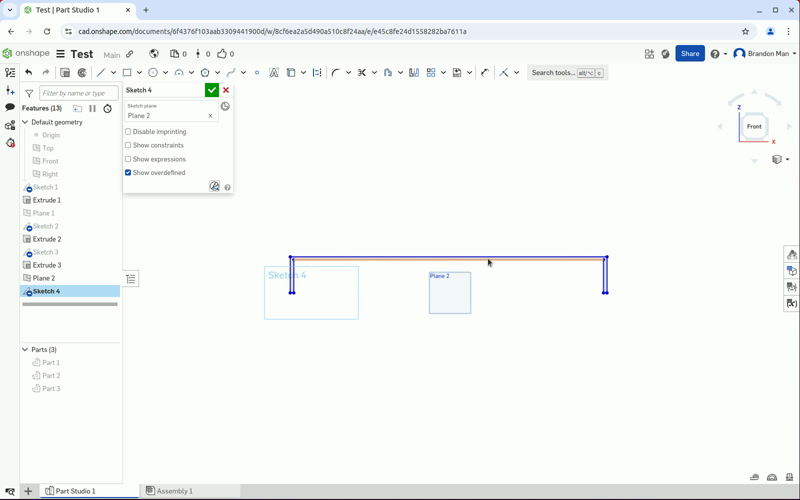
scroll(6)
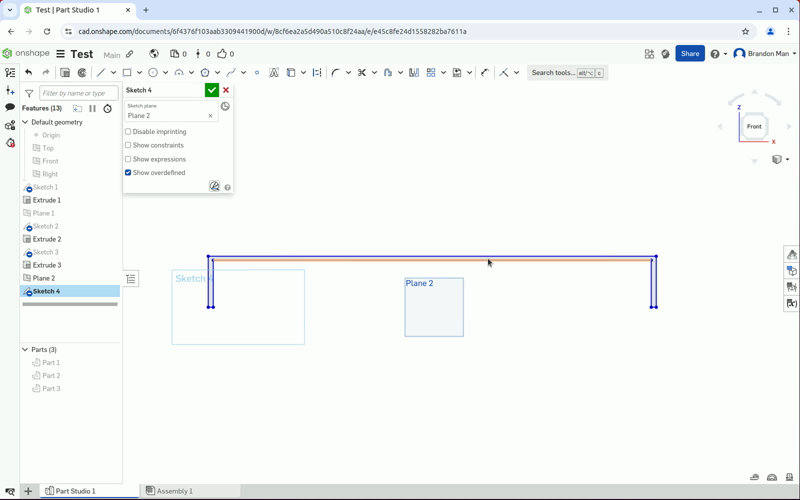
scroll(6)
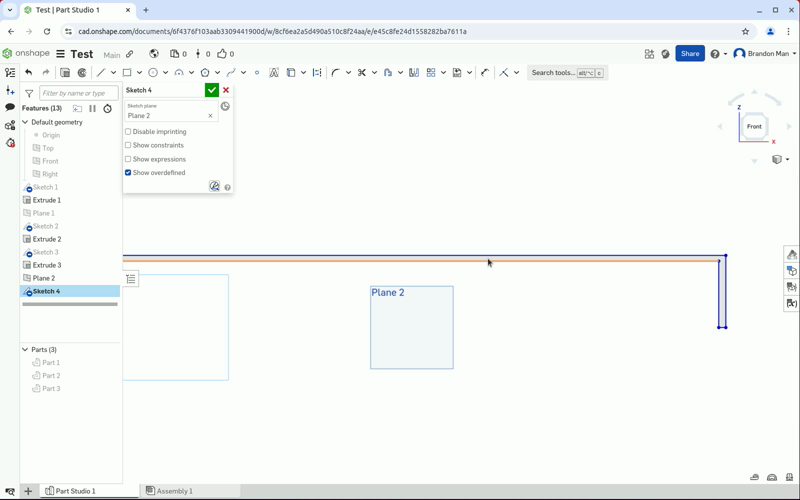
scroll(6)
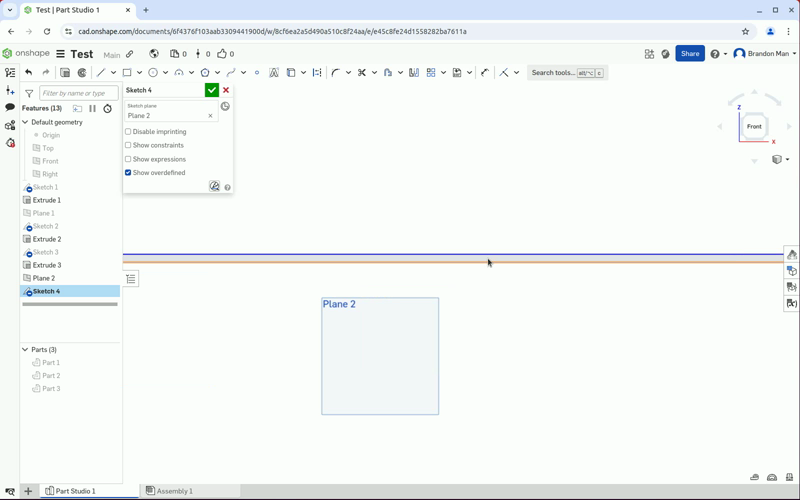
scroll(6)
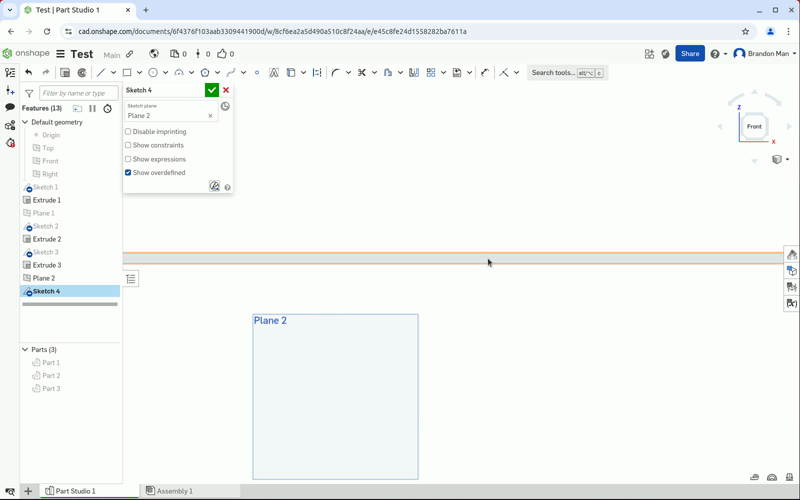
scroll(6)
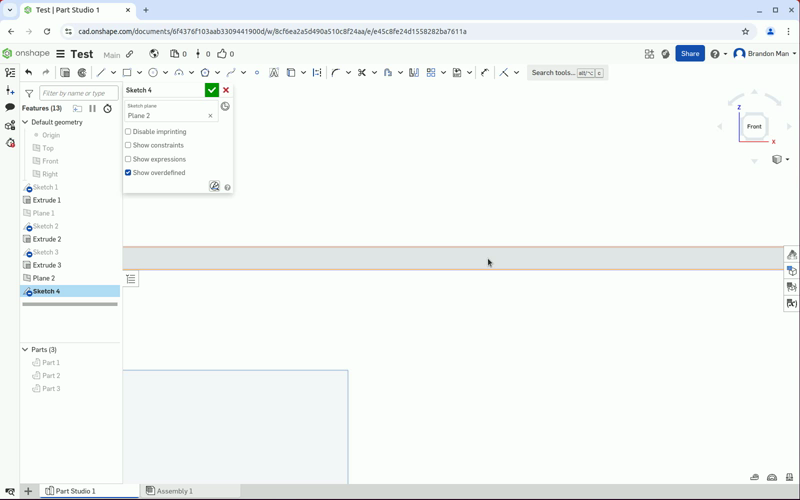
click(488, 258)
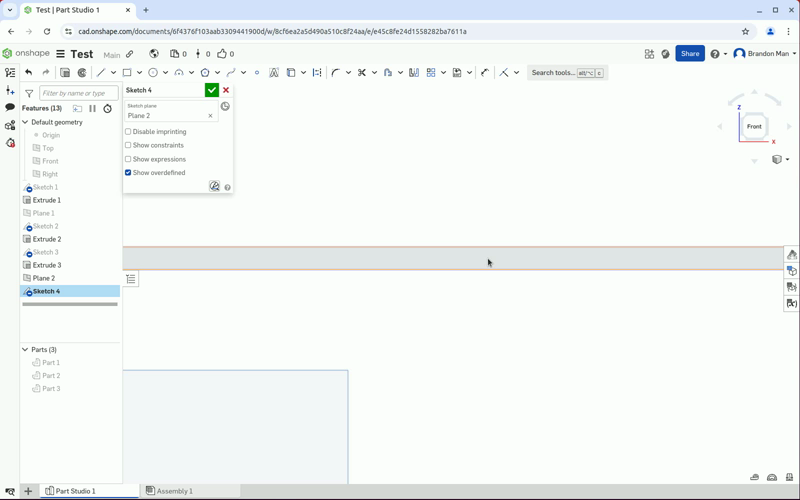
scroll(-6)
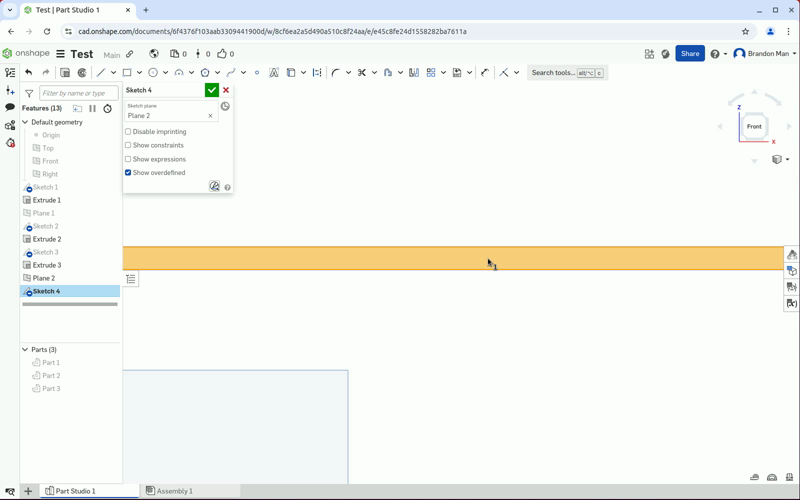
scroll(-6)
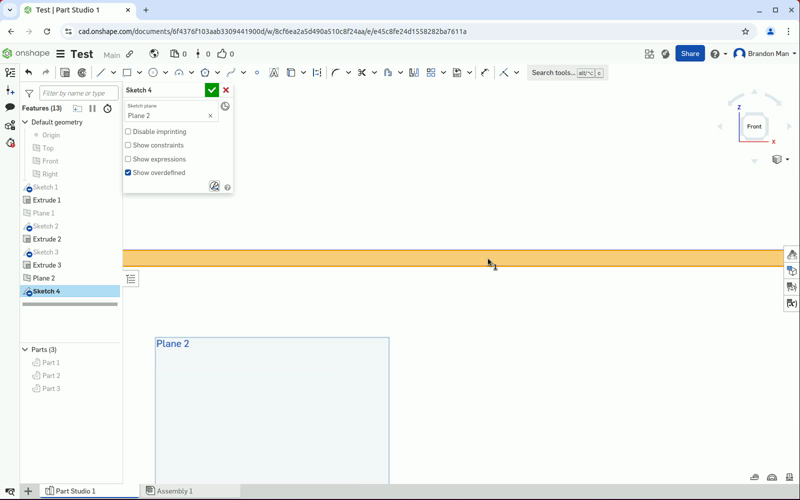
scroll(-6)
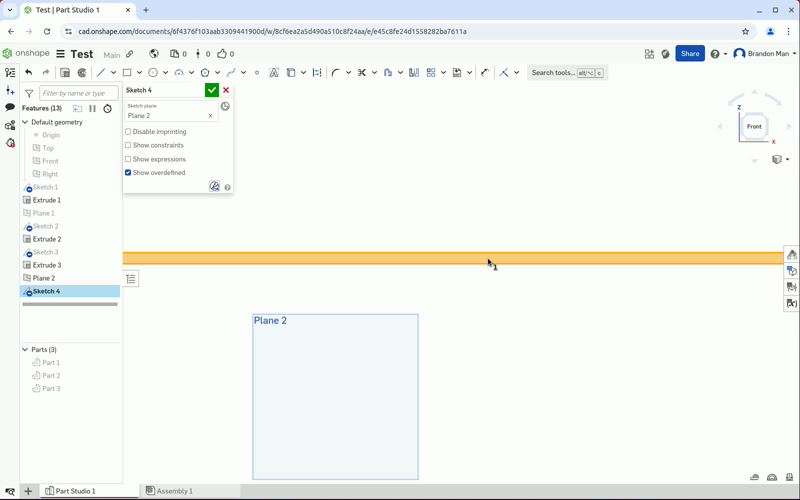
scroll(-6)
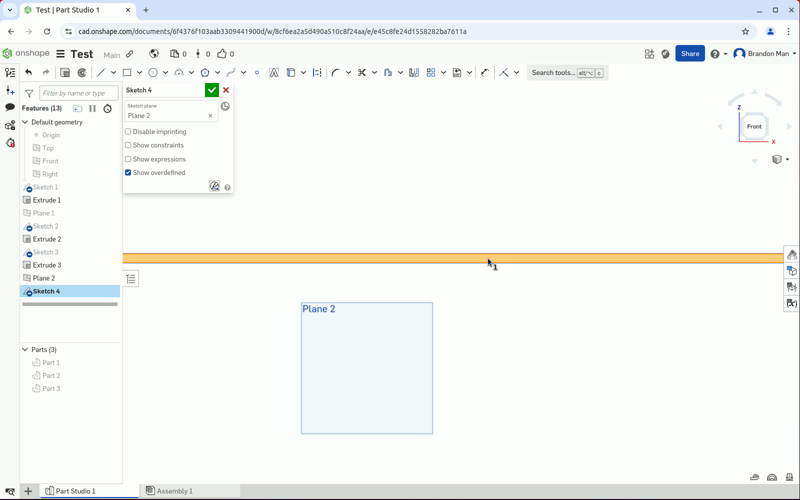
scroll(-6)
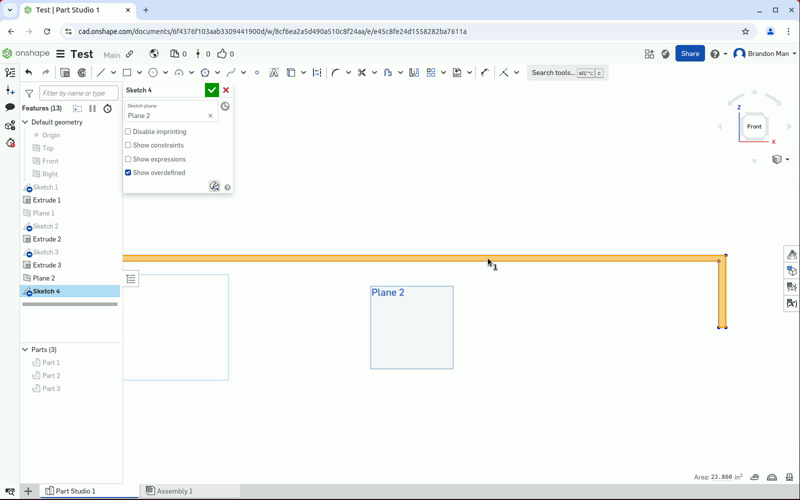
scroll(-6)
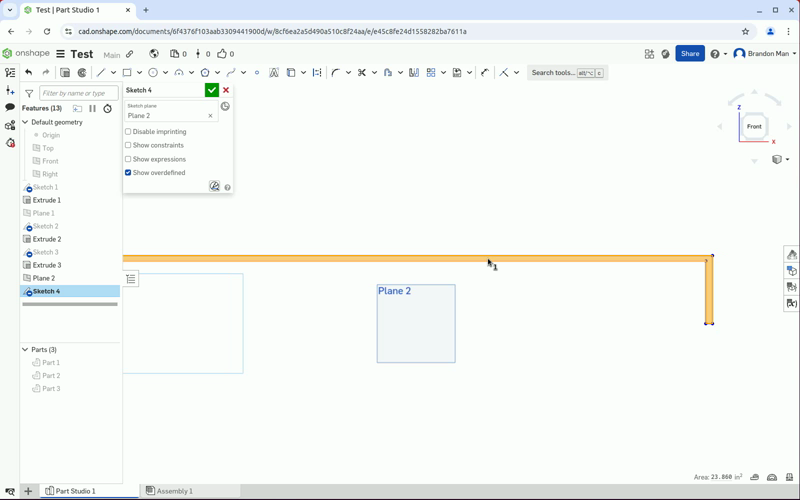
scroll(-6)
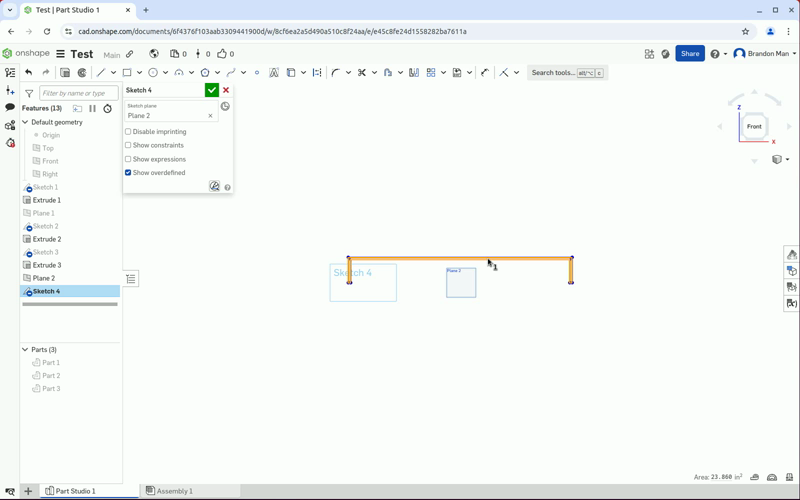
mouse_move(73, 352)
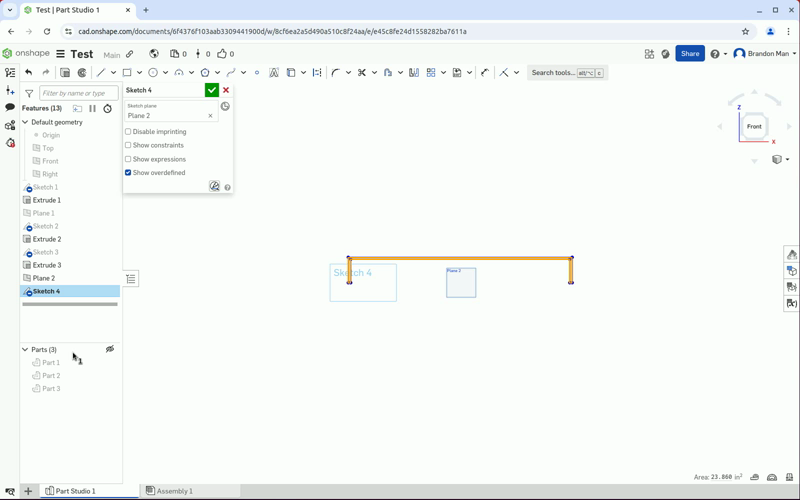
key(shift+y)
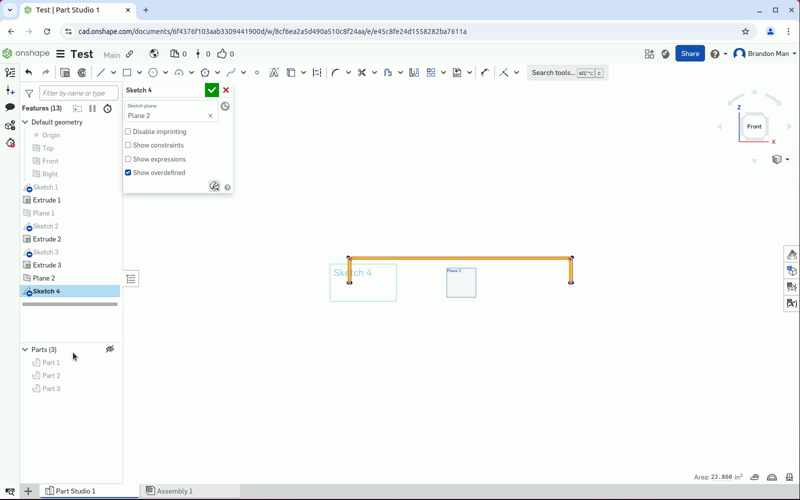
key(shift+e)
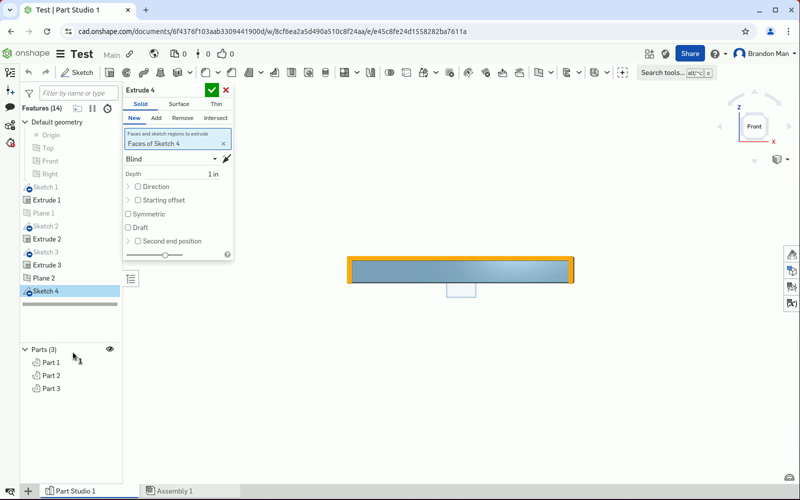
mouse_move(143, 106)
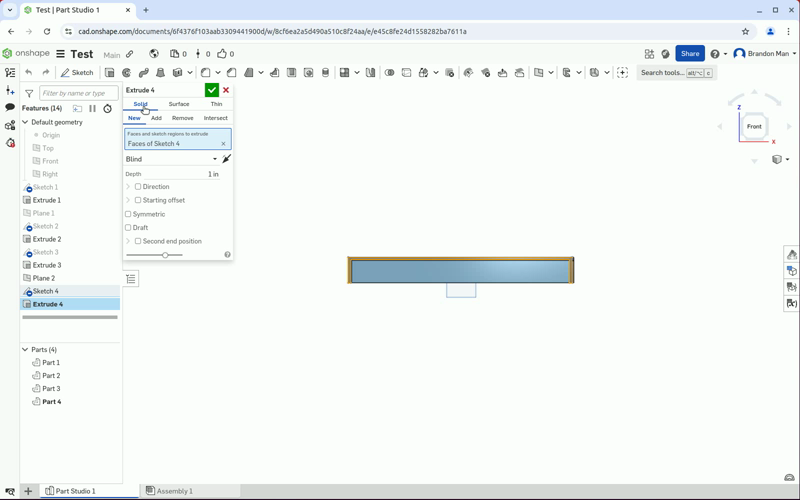
click(143, 106)
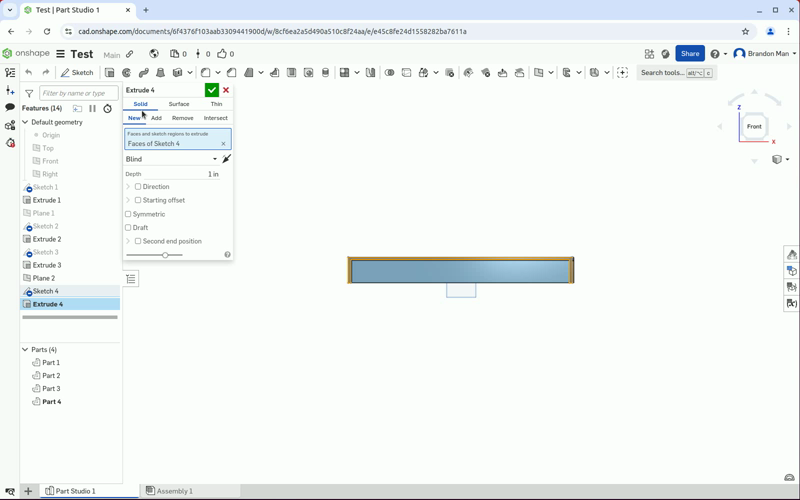
mouse_move(137, 120)
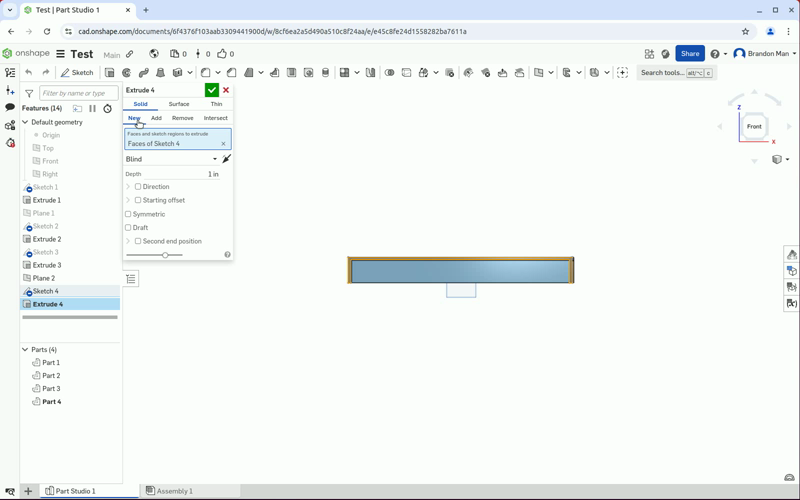
click(137, 120)
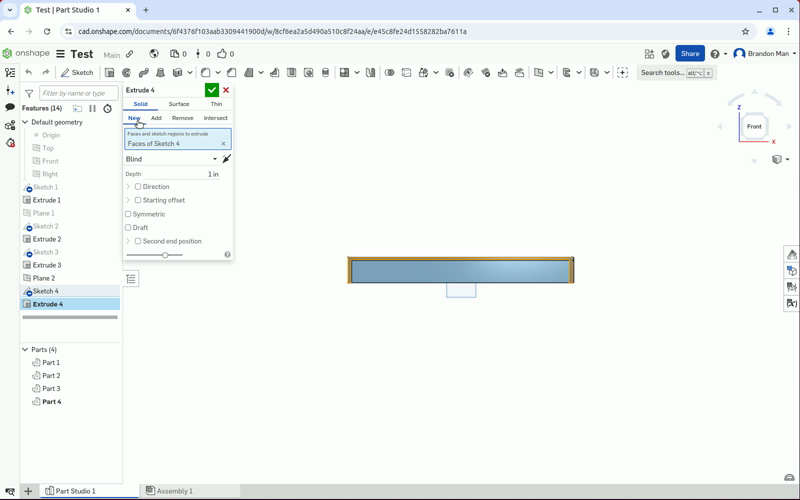
key(tab, 4)
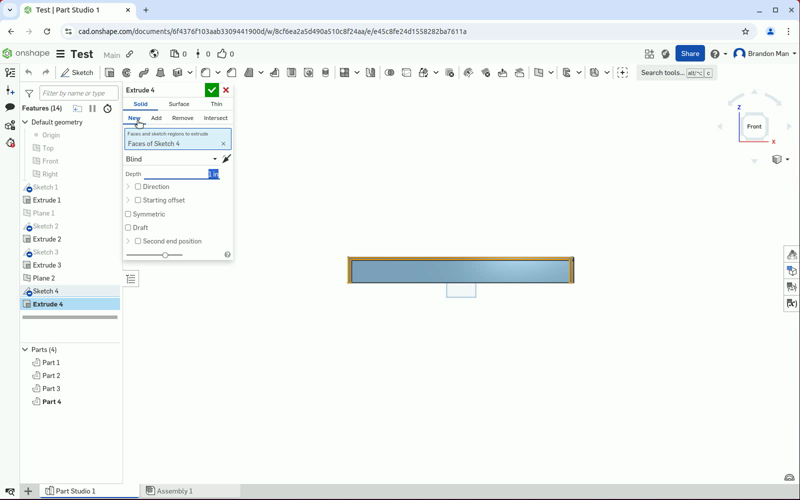
text(0.722)
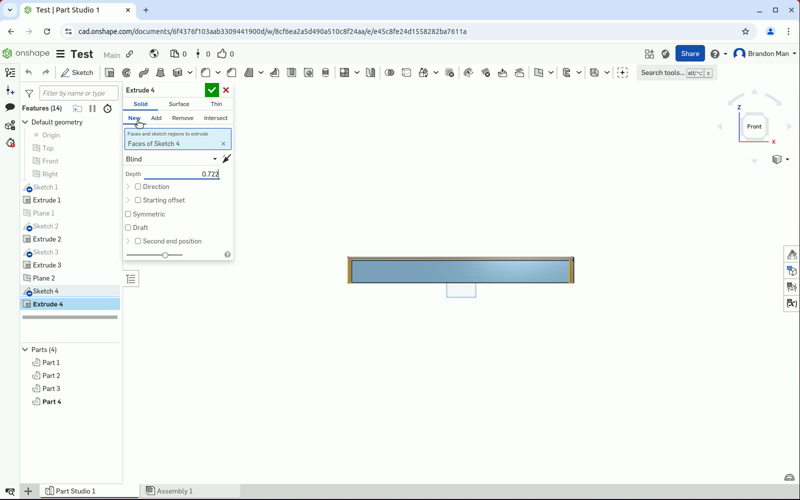
key(enter)
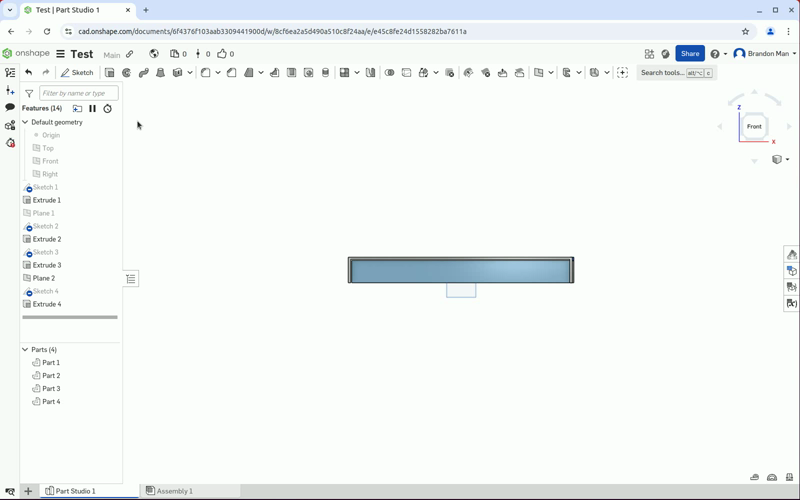
key(shift+h)
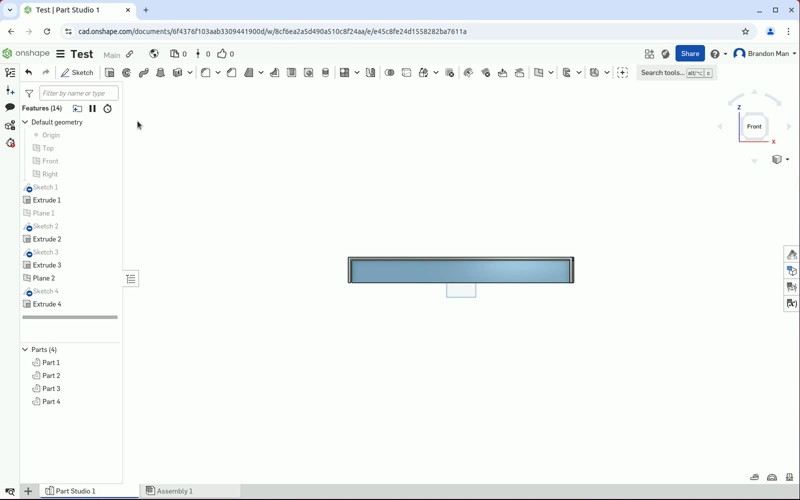
key(shift+h)
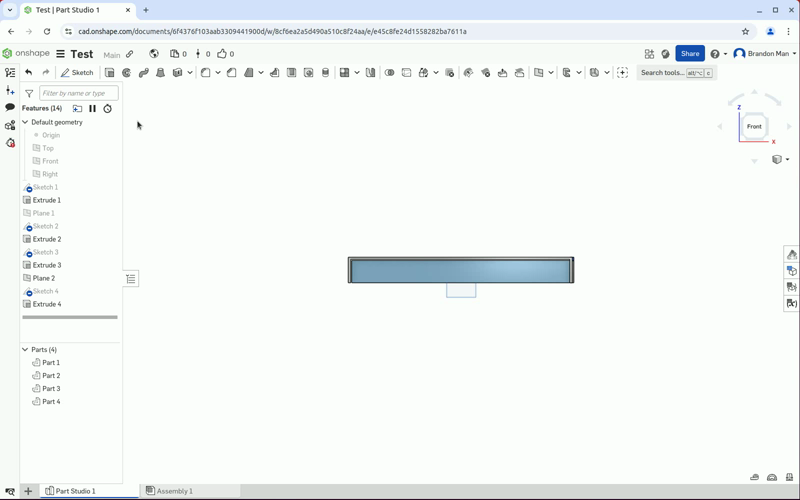
mouse_move(73, 189)
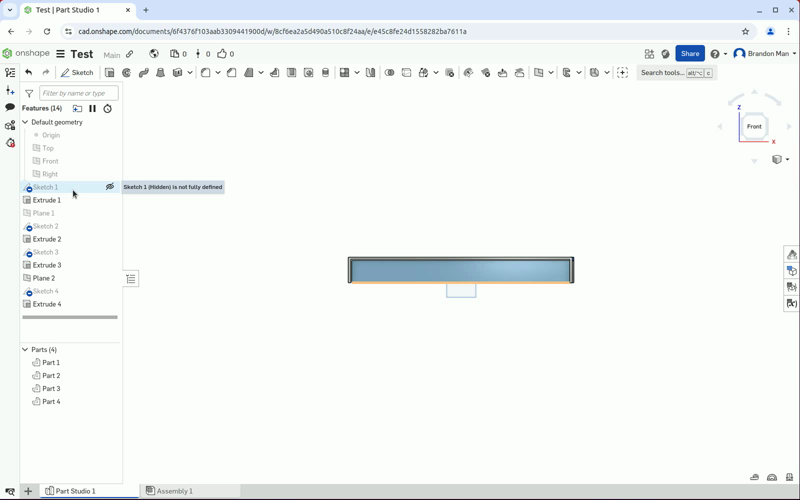
click(73, 189)
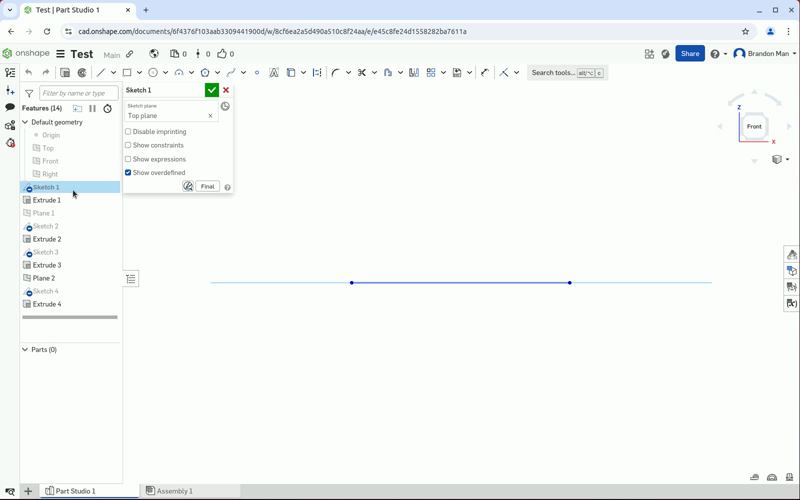
mouse_move(229, 92)
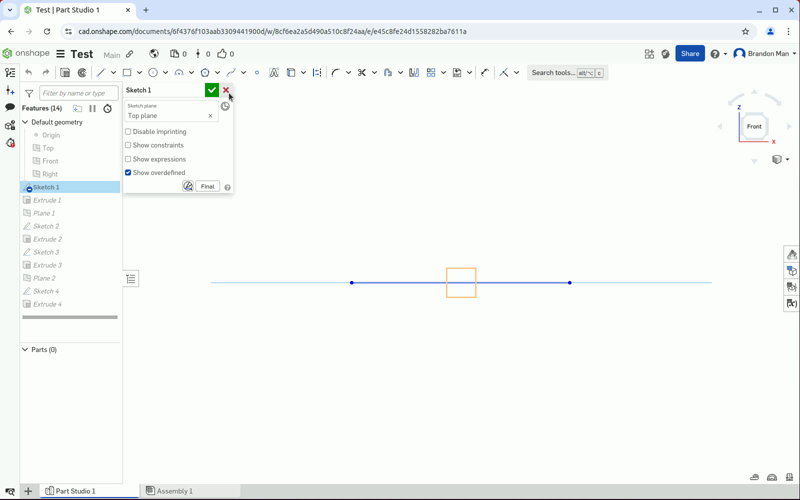
click(229, 92)
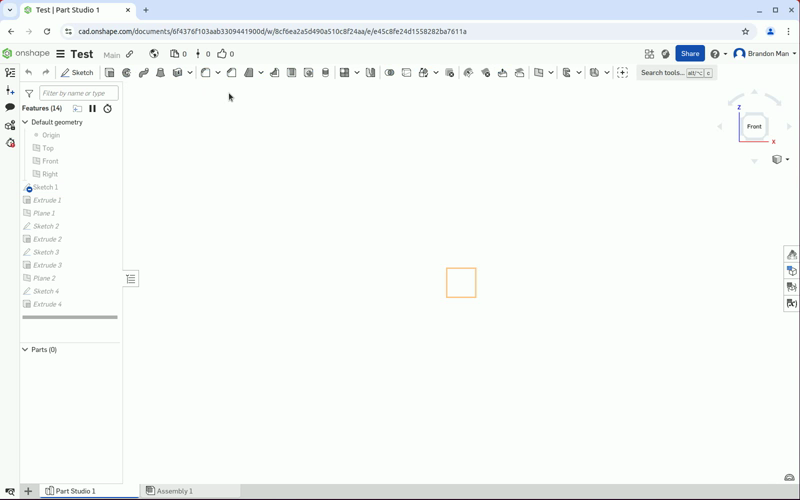
key(shift+s)
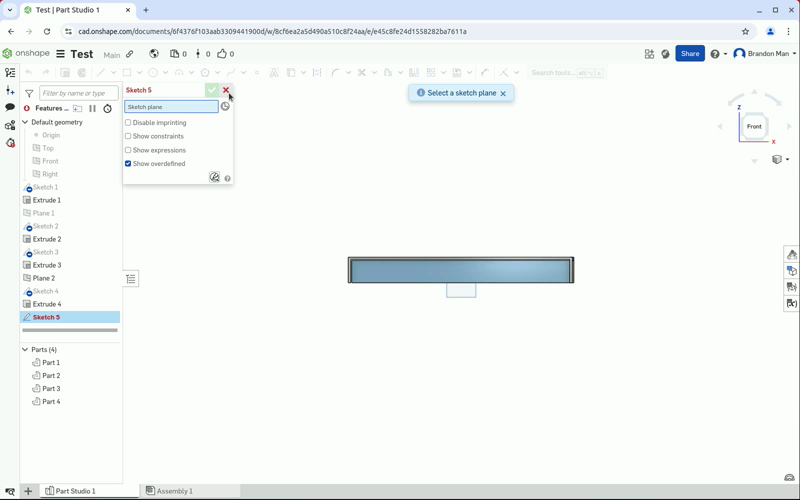
mouse_move(73, 280)
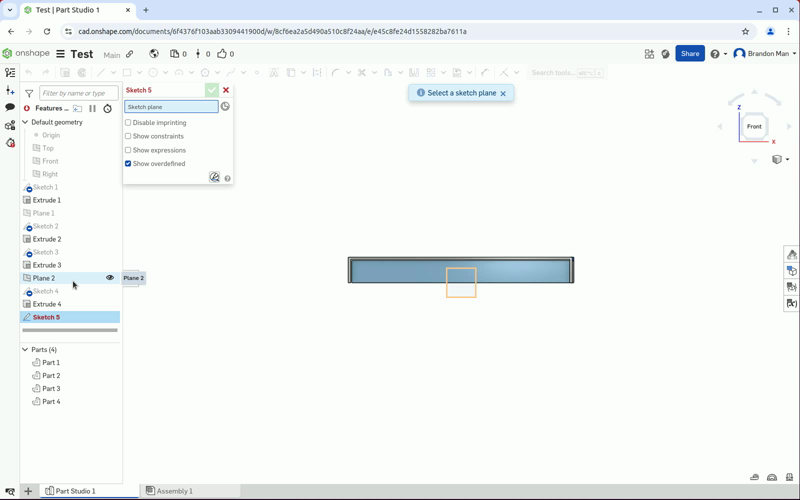
click(73, 280)
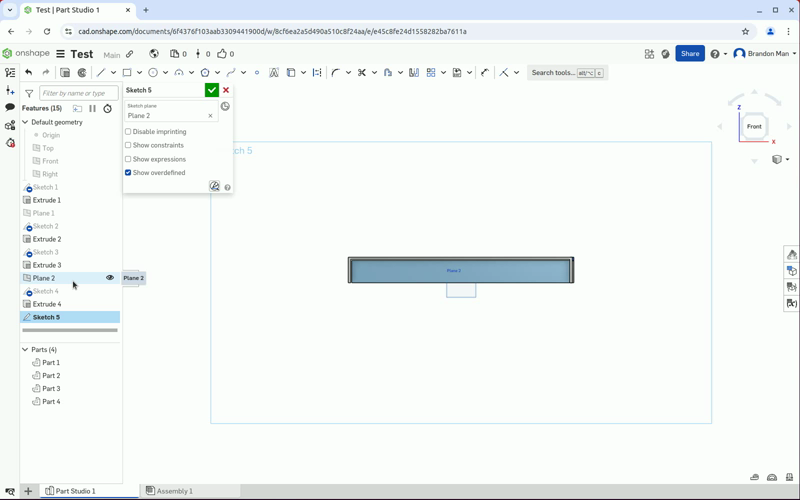
mouse_move(73, 352)
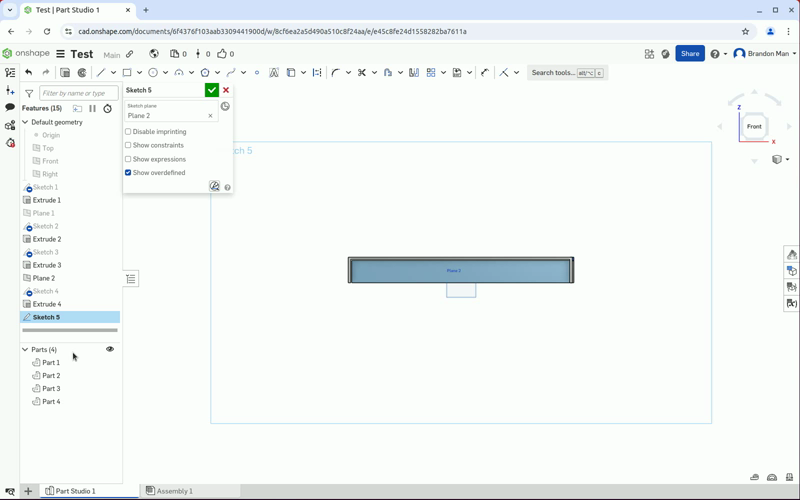
key(y)
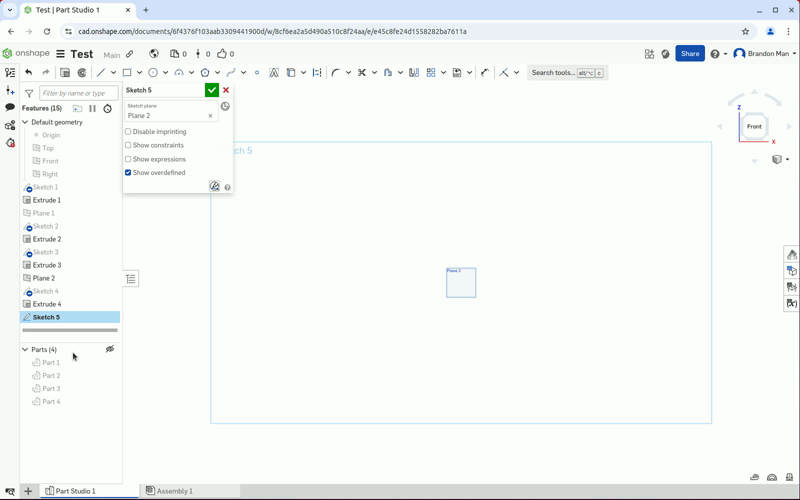
key(l)
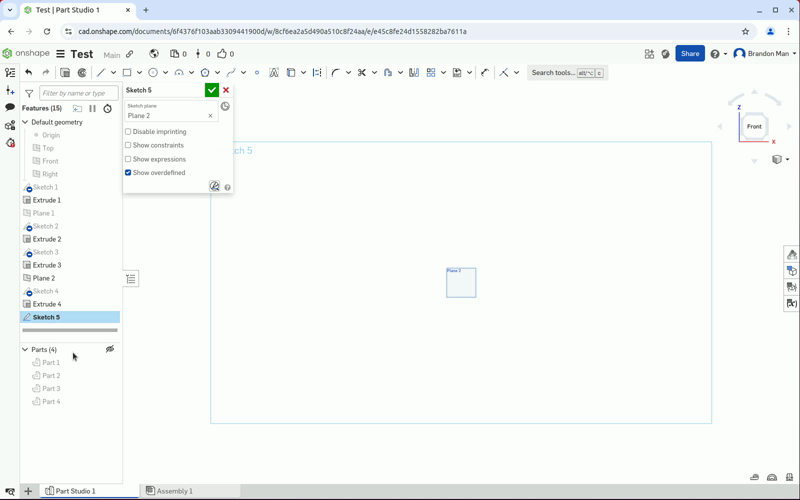
key_down(shift)
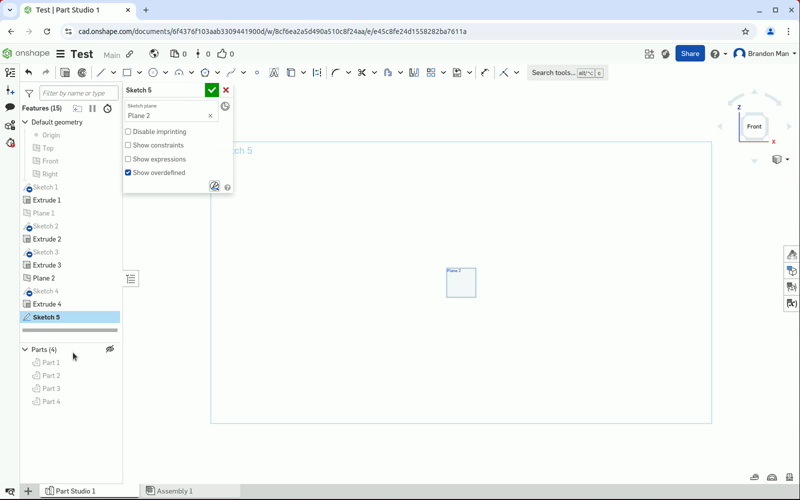
mouse_move(351, 282)
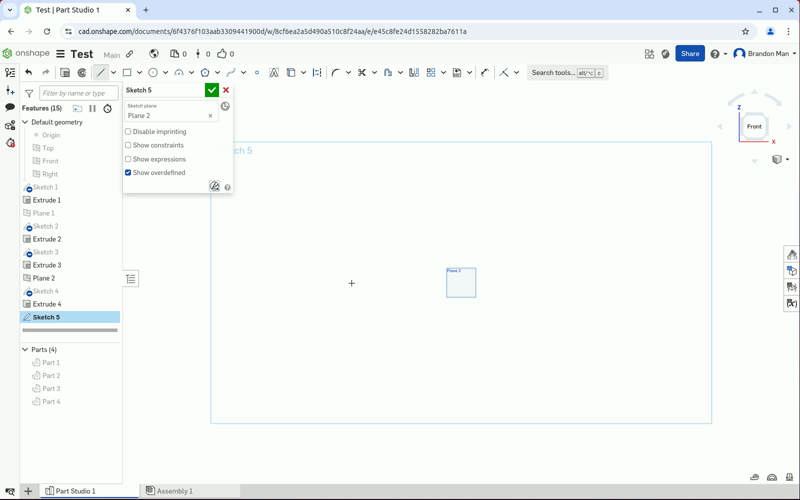
click(351, 282)
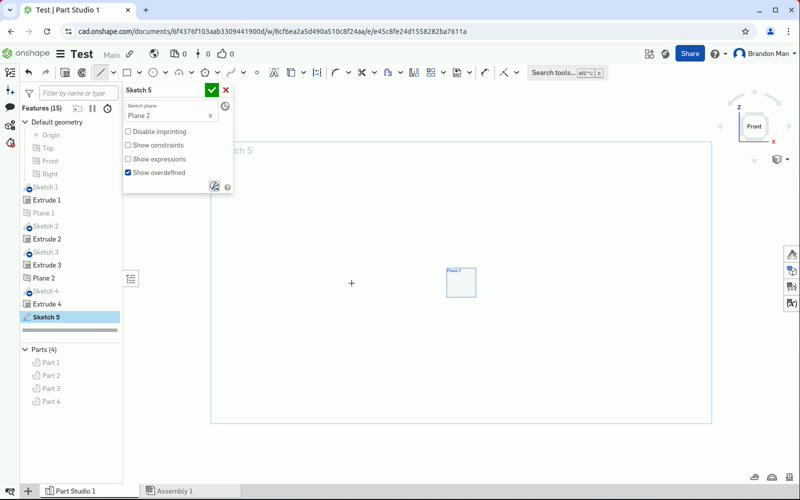
key_up(shift)
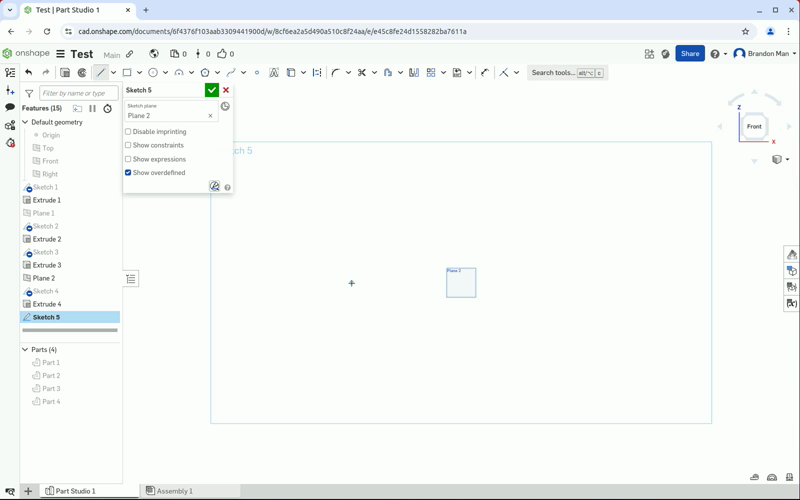
key_down(shift)
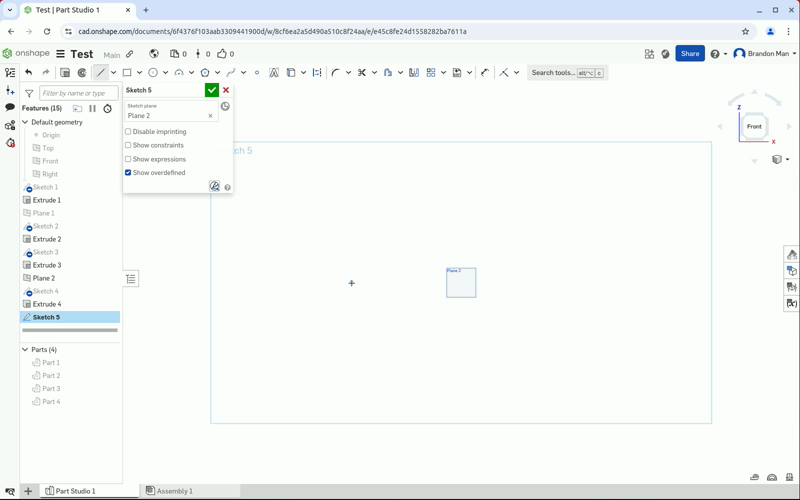
mouse_move(569, 282)
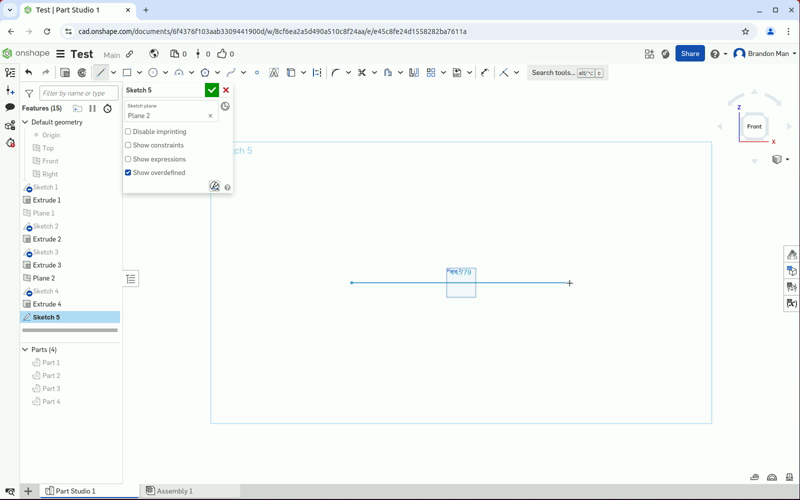
click(569, 282)
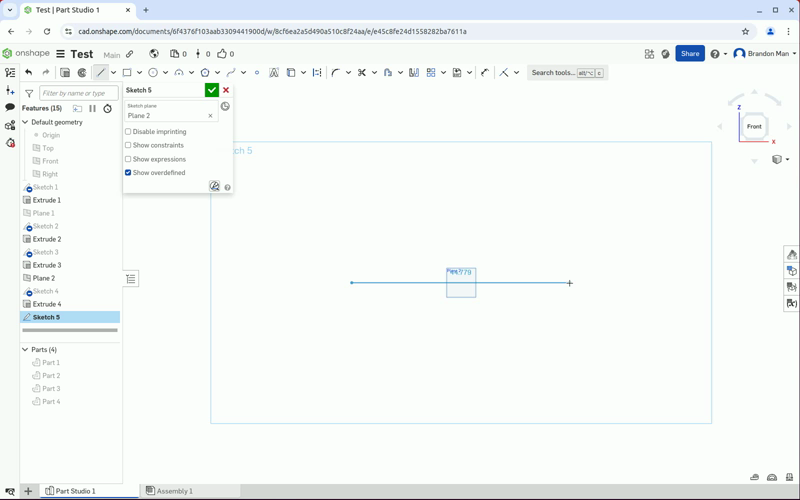
key_up(shift)
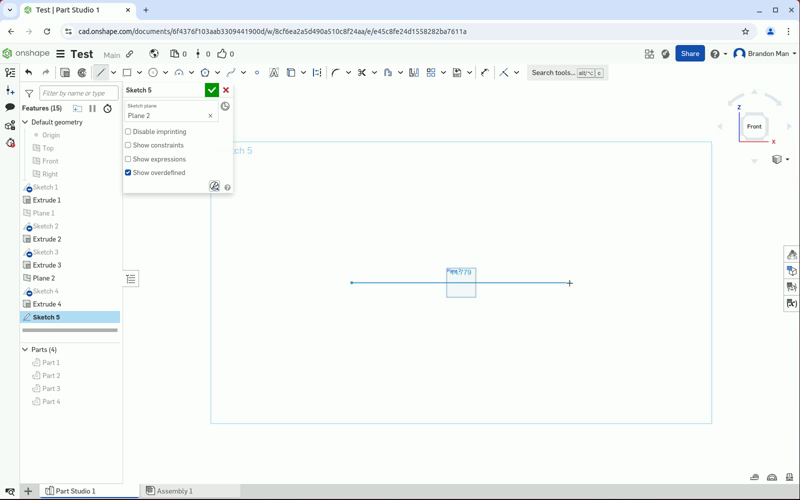
key_down(shift)
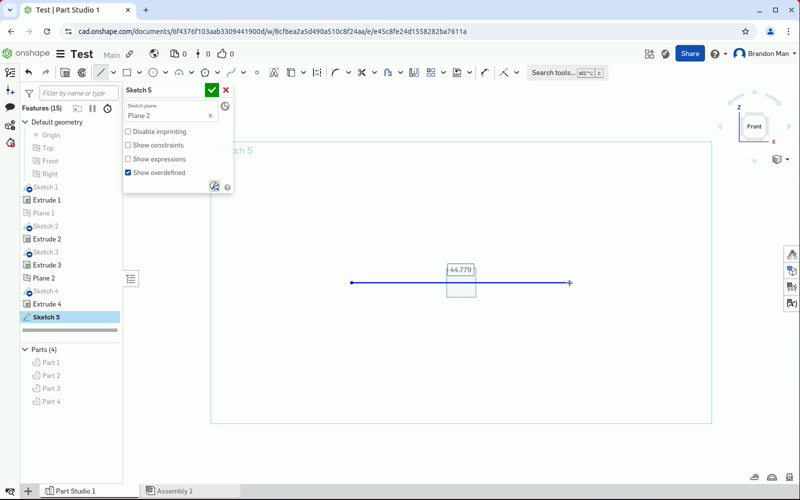
mouse_move(589, 282)
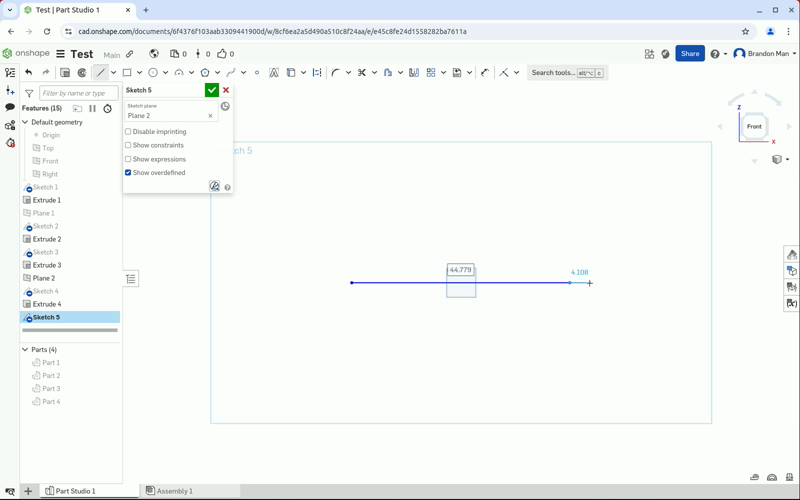
mouse_move(569, 260)
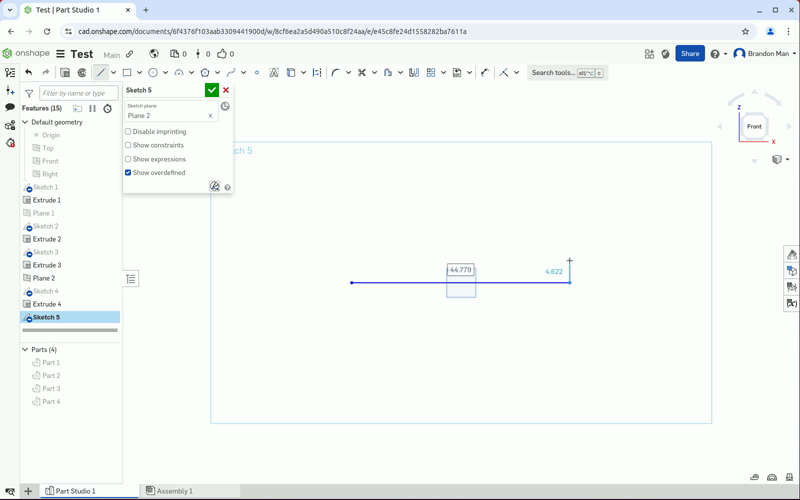
click(569, 260)
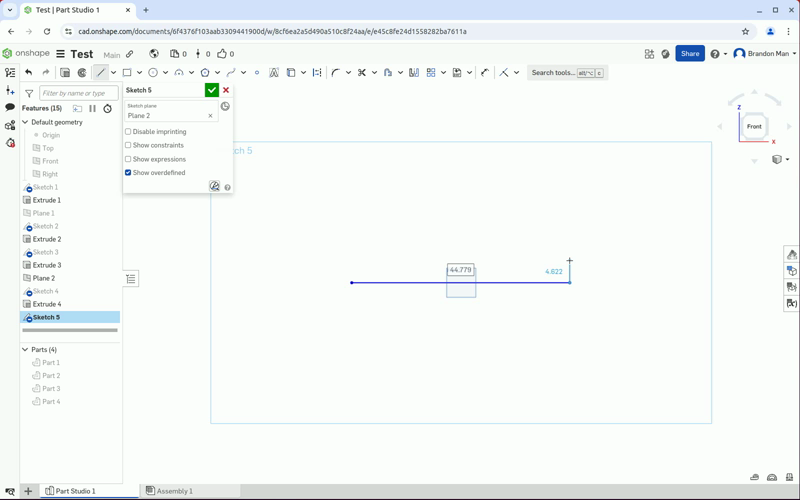
key_up(shift)
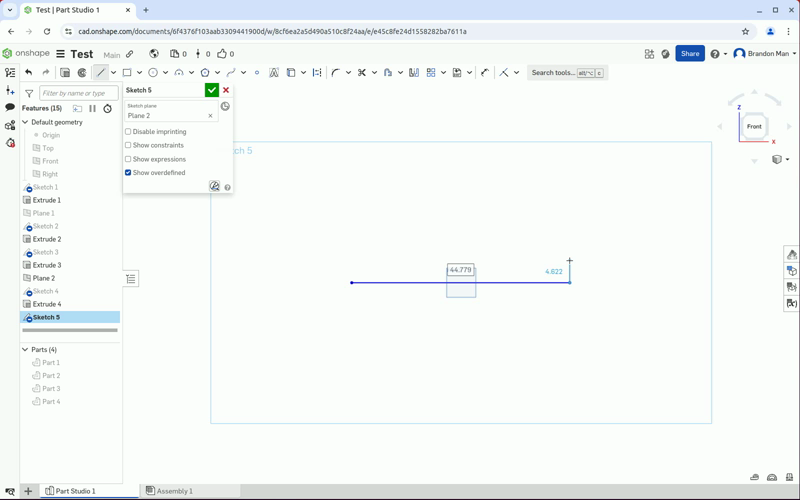
key_down(shift)
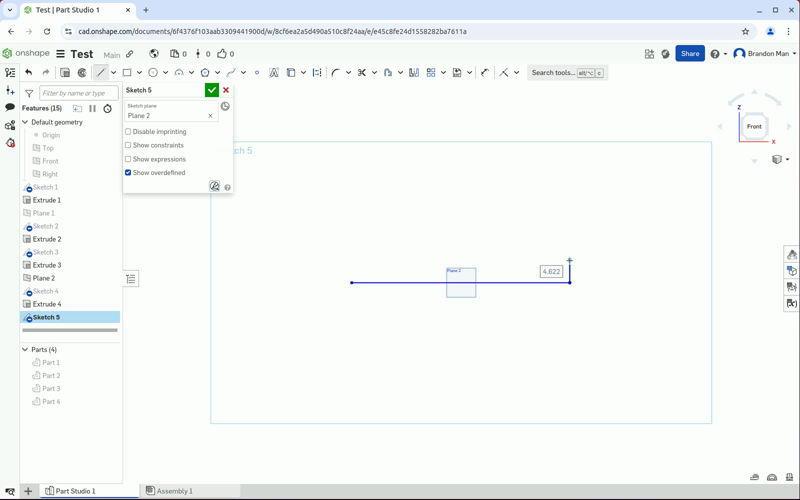
mouse_move(351, 260)
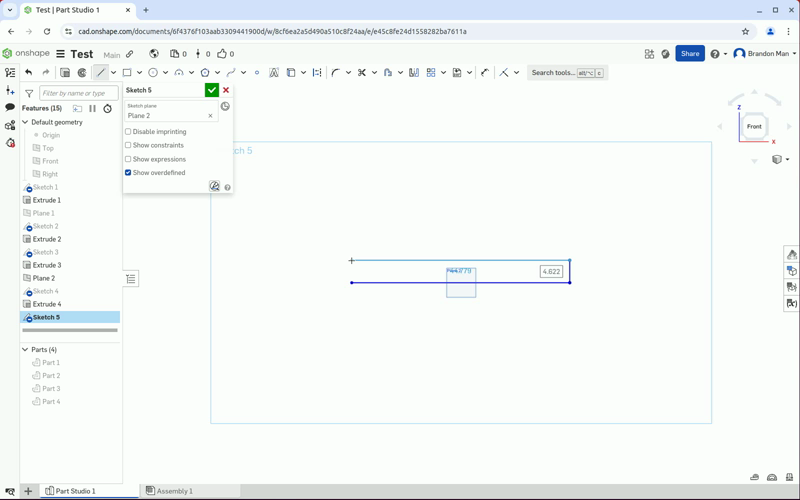
click(351, 260)
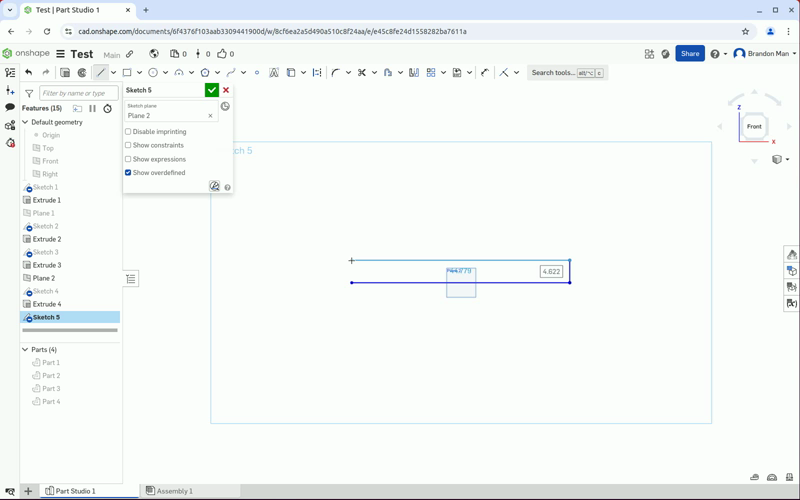
key_up(shift)
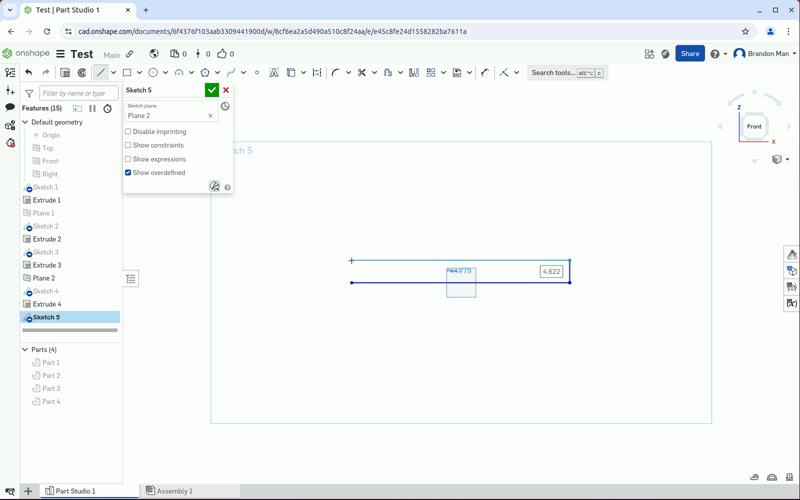
mouse_move(381, 260)
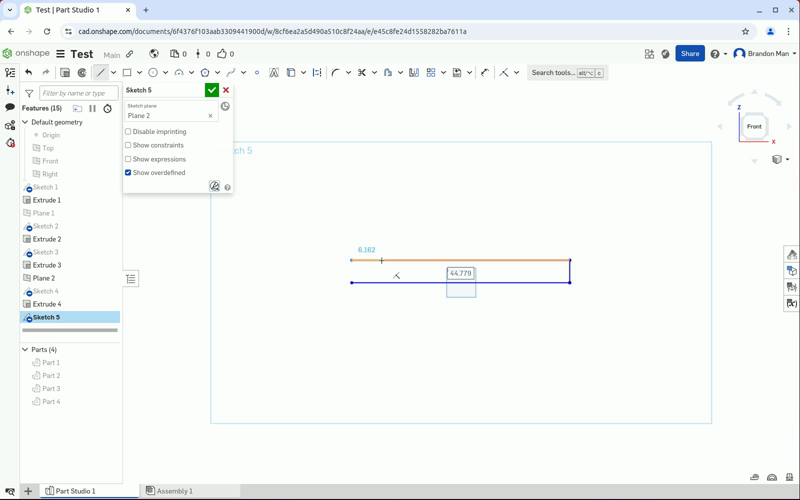
key_down(shift)
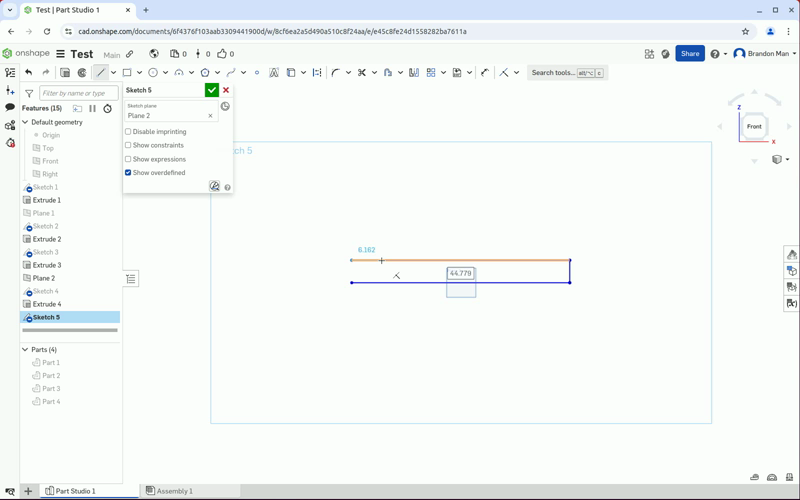
mouse_move(351, 282)
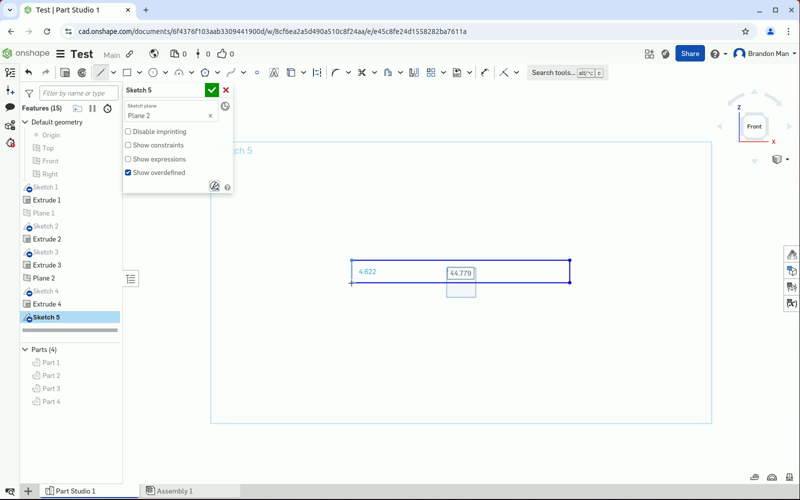
key_up(shift)
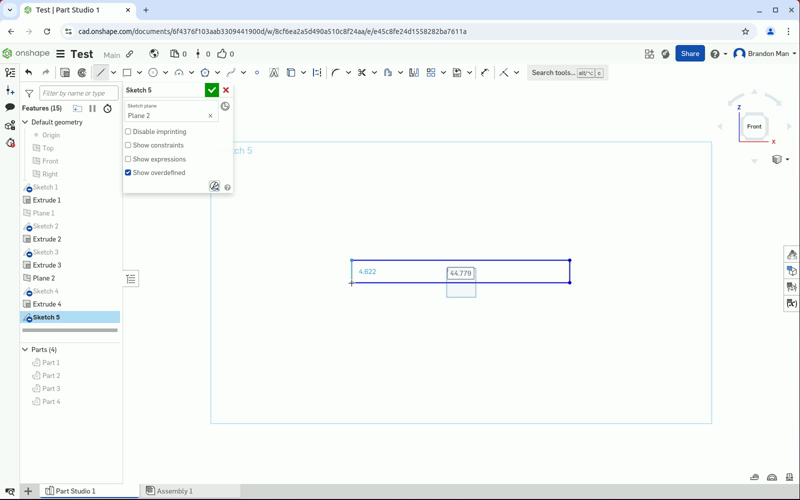
click(351, 282)
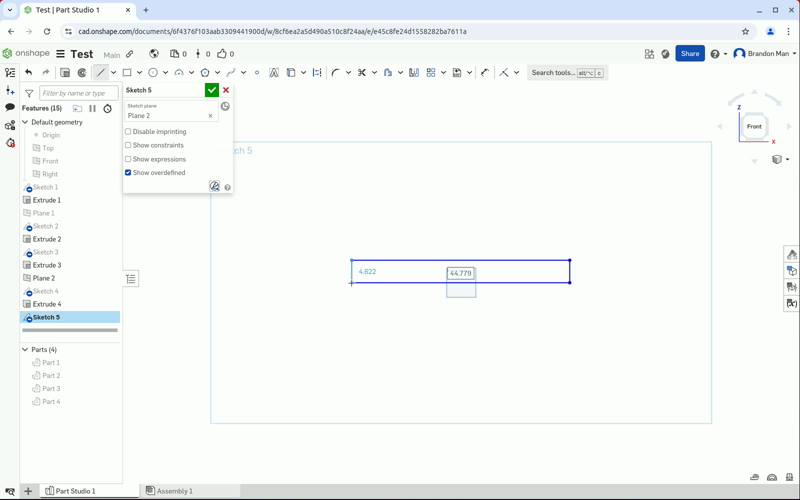
key(esc)
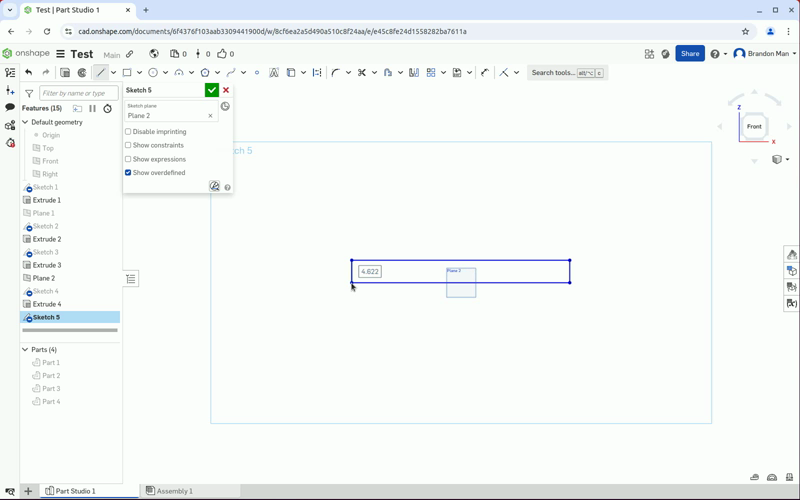
mouse_move(355, 271)
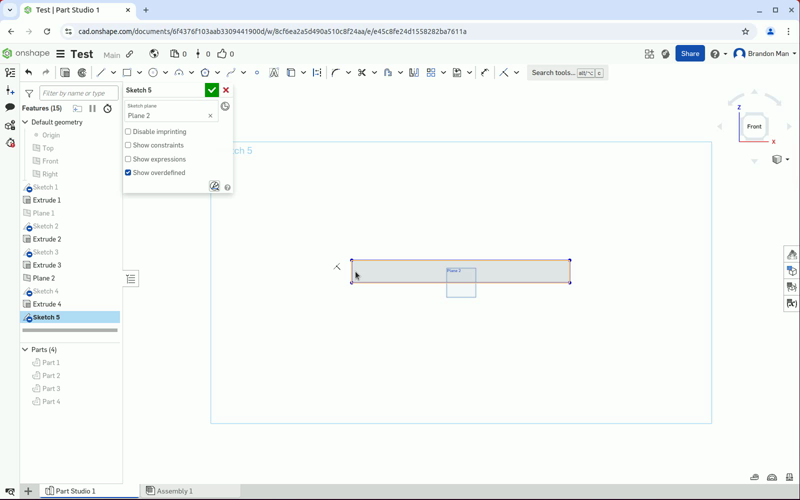
click(355, 271)
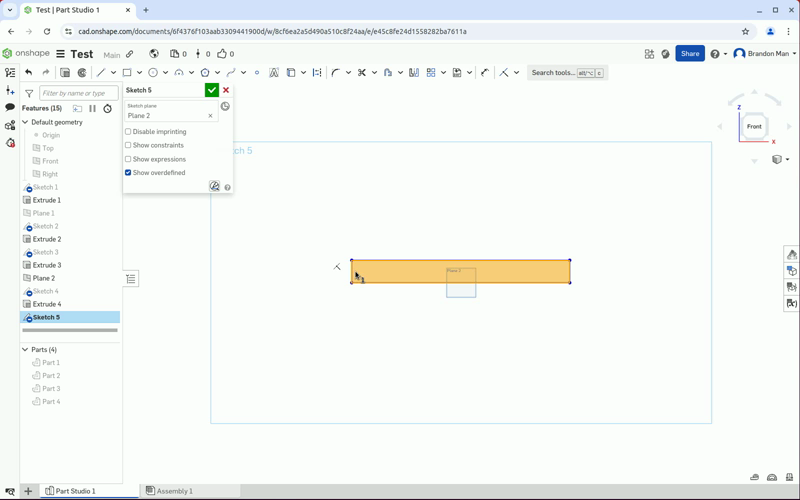
mouse_move(73, 352)
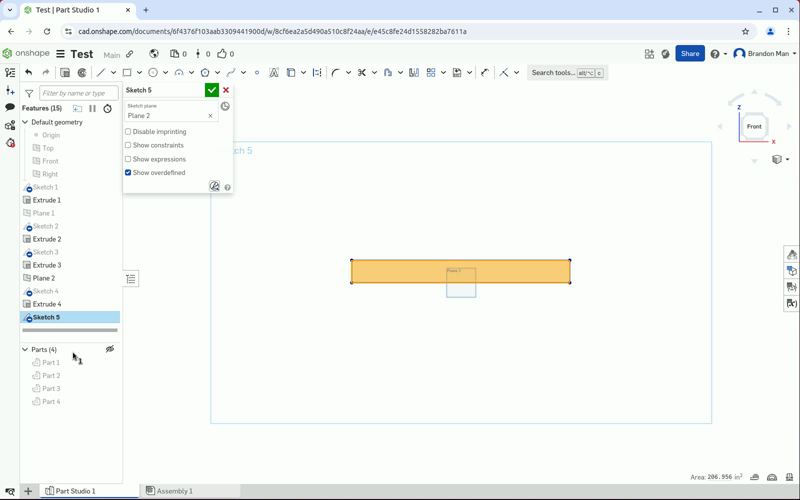
key(shift+y)
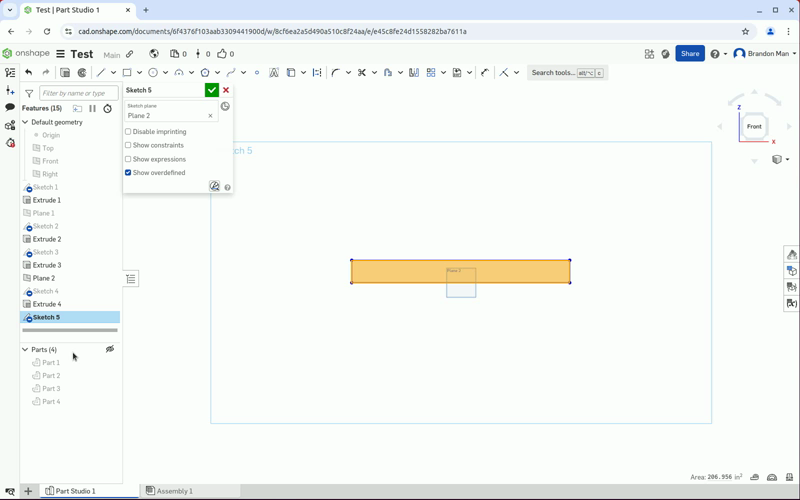
key(shift+e)
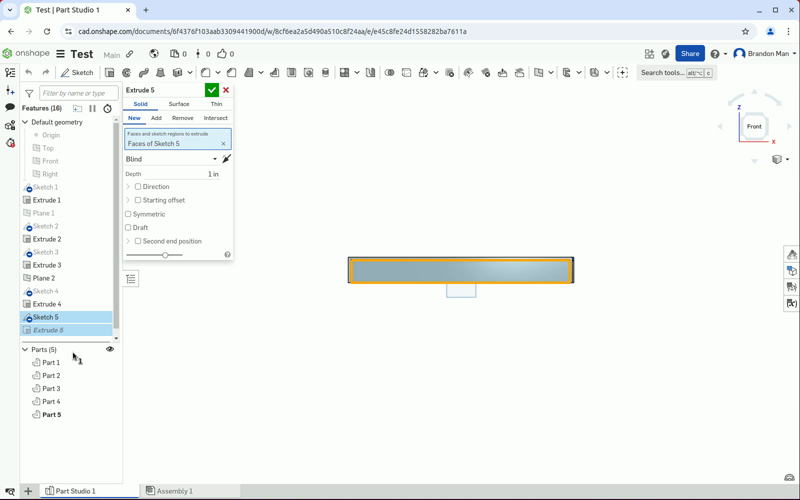
mouse_move(143, 106)
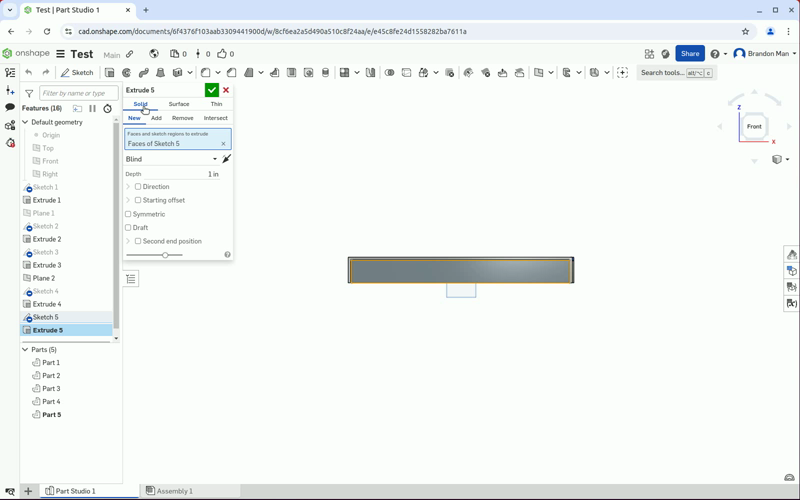
click(143, 106)
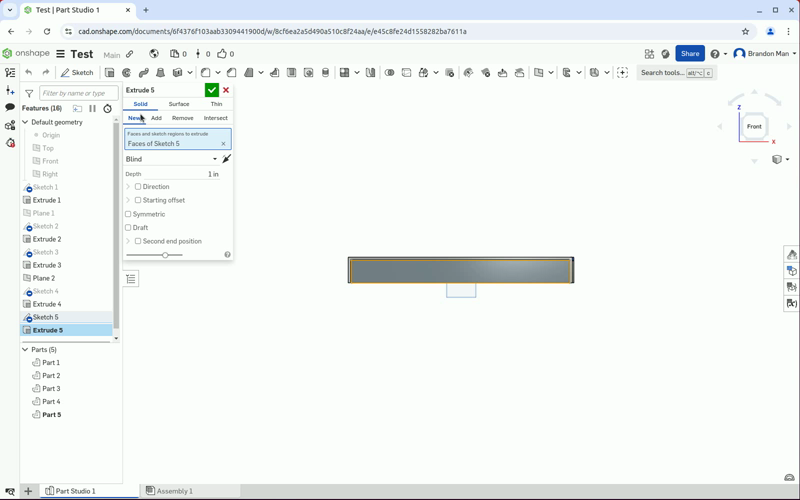
mouse_move(137, 120)
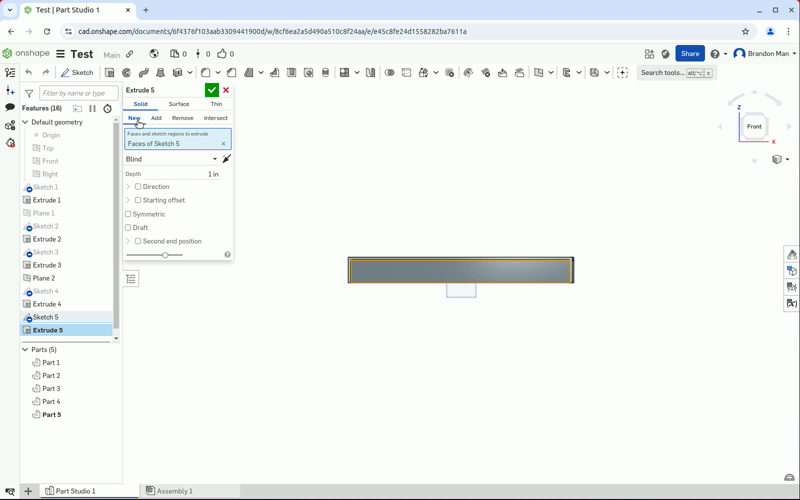
click(137, 120)
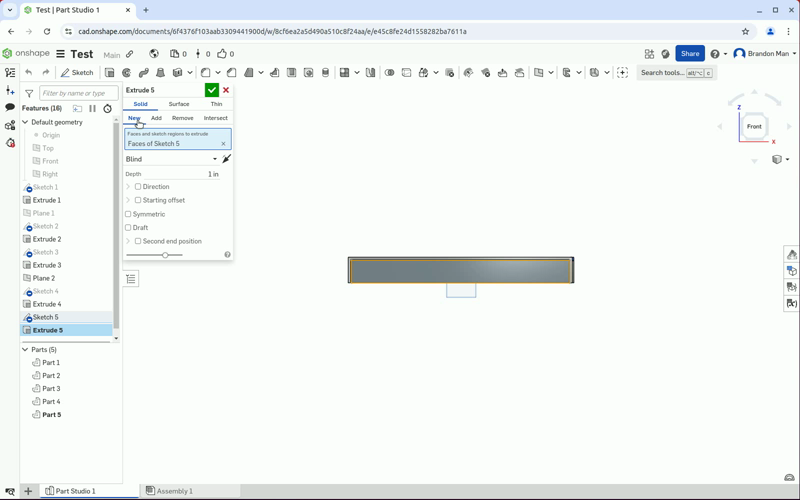
key(tab, 4)
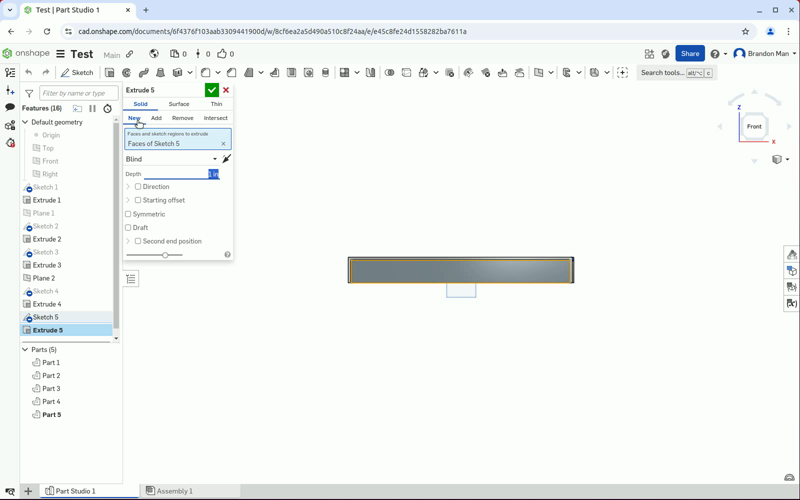
text(0.722)
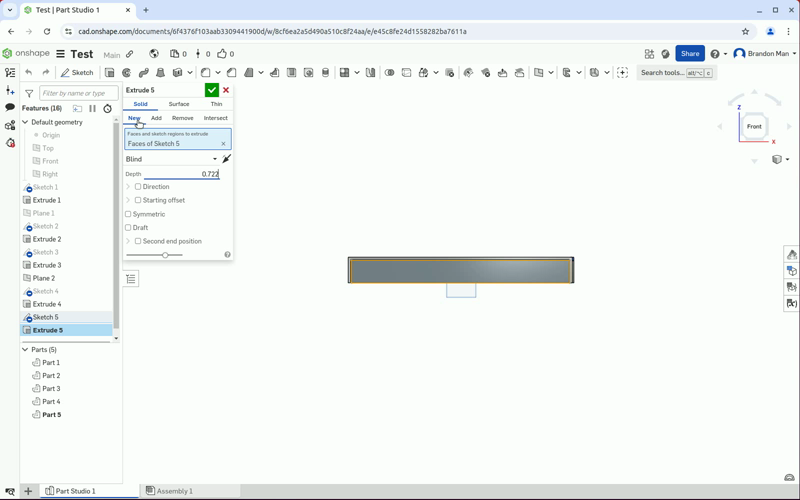
key(enter)
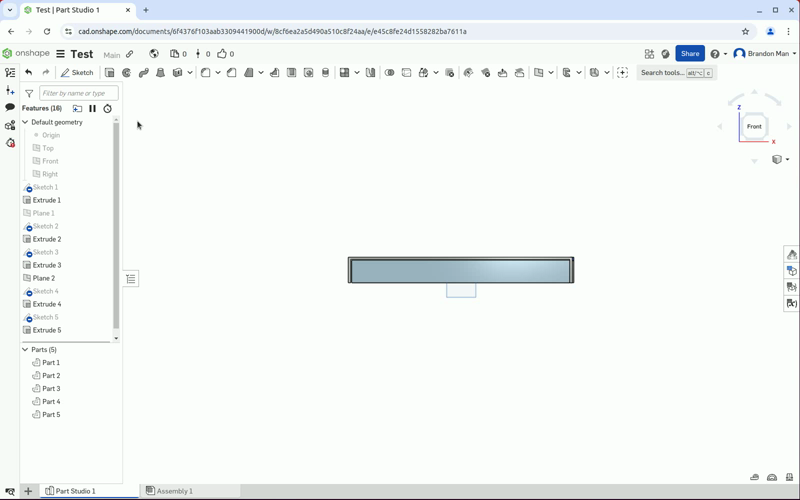
key(shift+h)
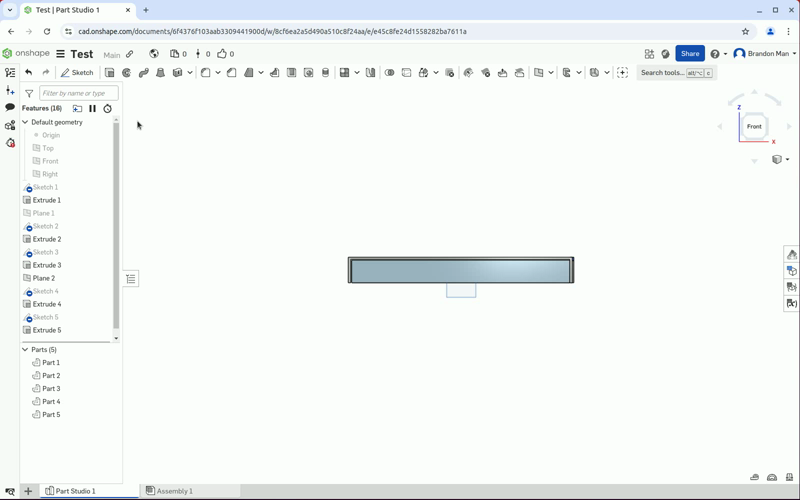
key(shift+h)
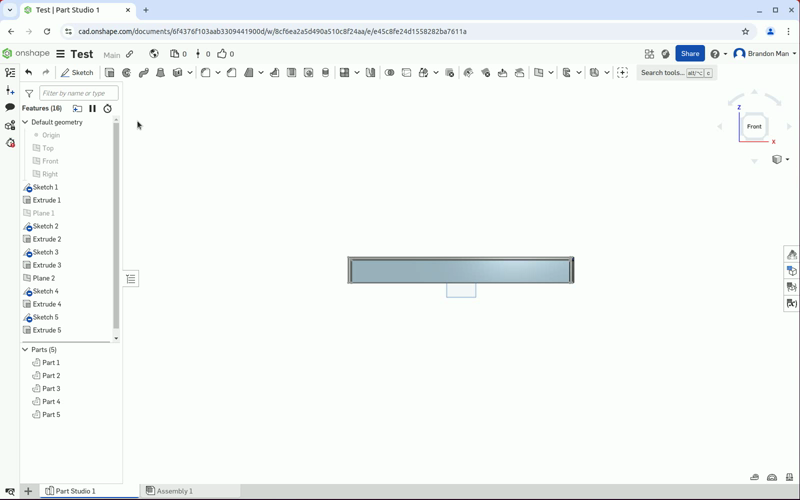
key(shift+7)
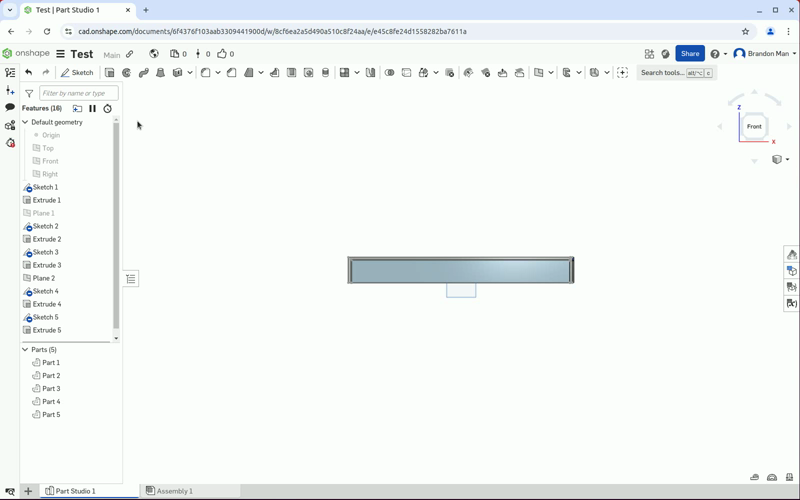
key(left, 2)
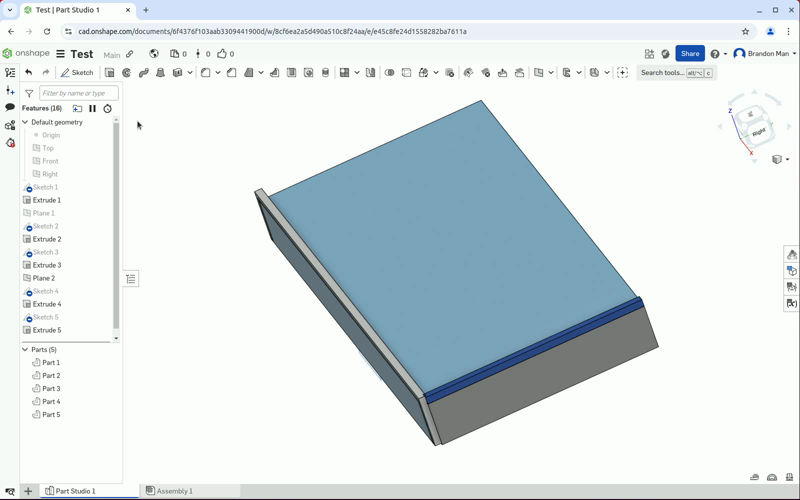
key(down, 2)
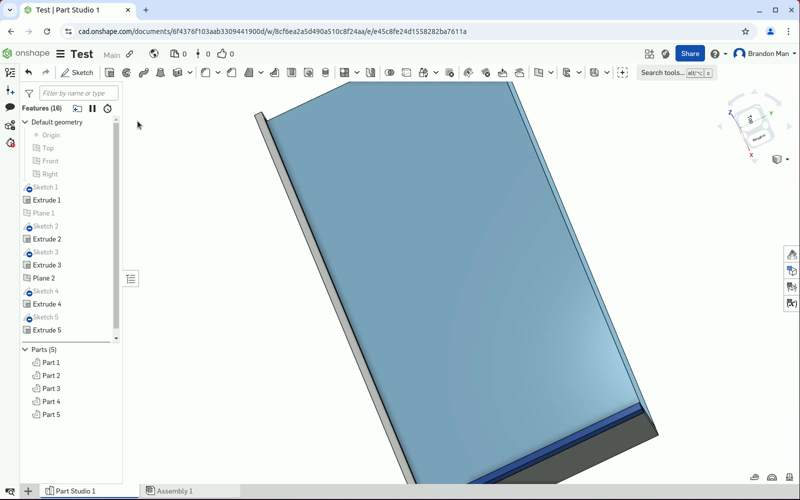
key(up, 2)
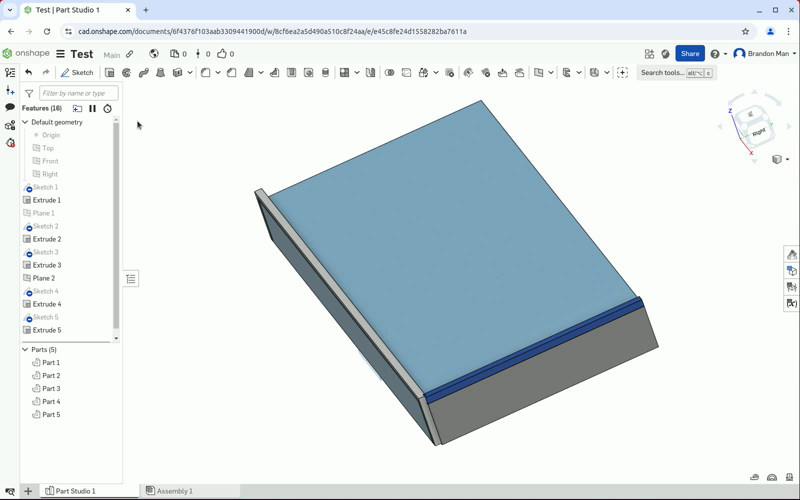
key(right, 2)
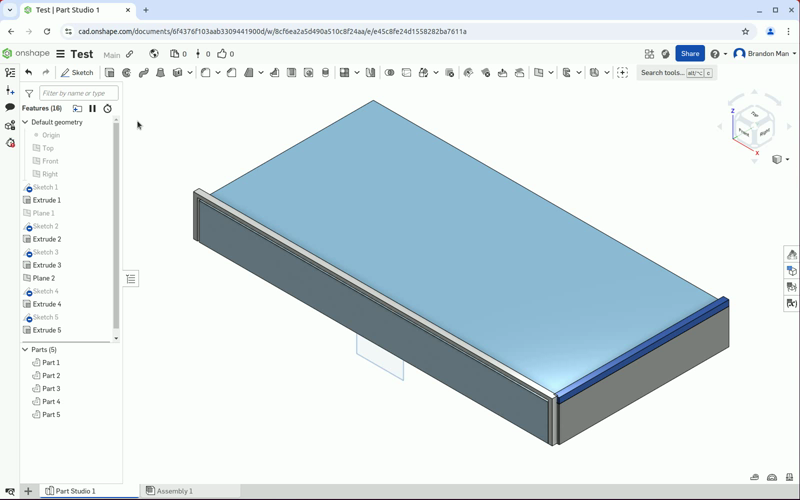
mouse_move(69, 189)
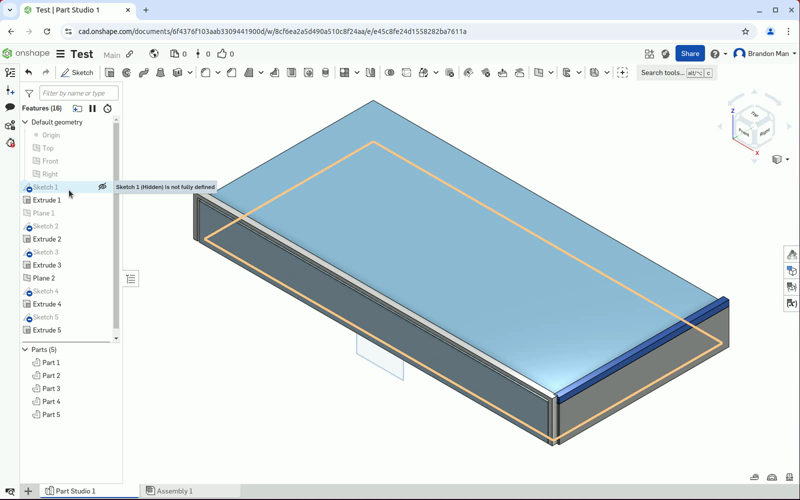
click(69, 189)